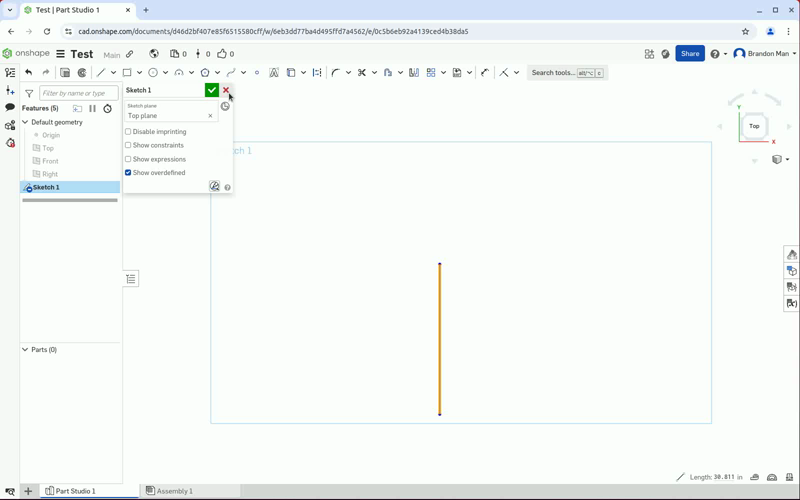
key(shift+h)
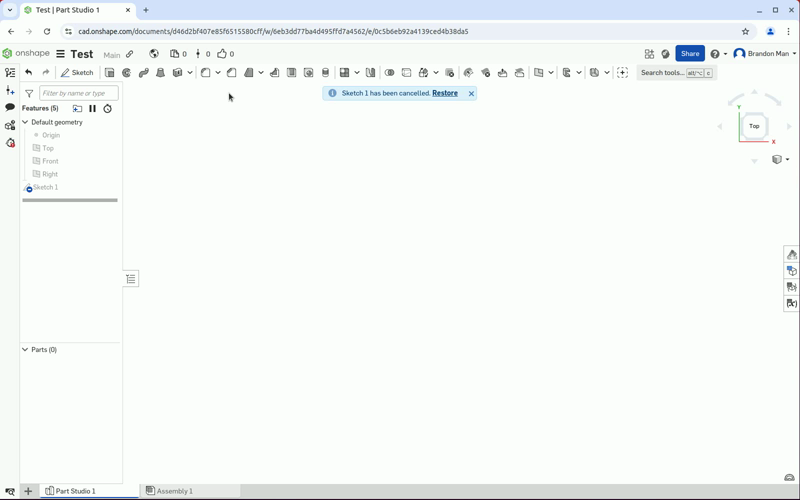
mouse_move(73, 352)
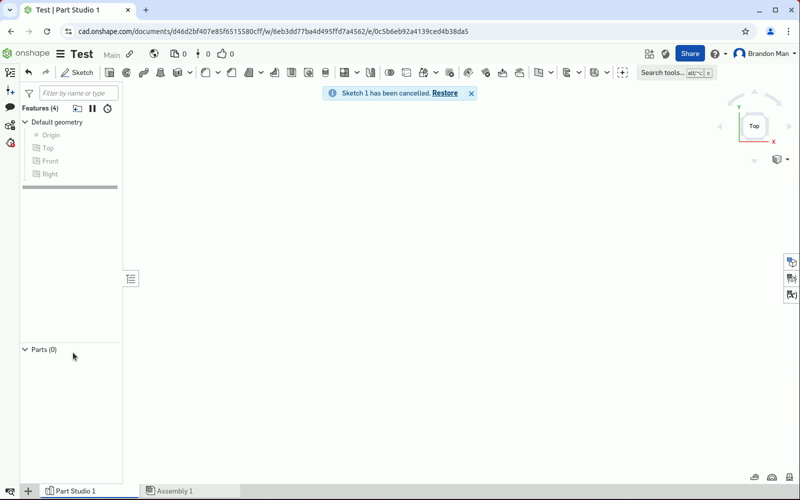
key(y)
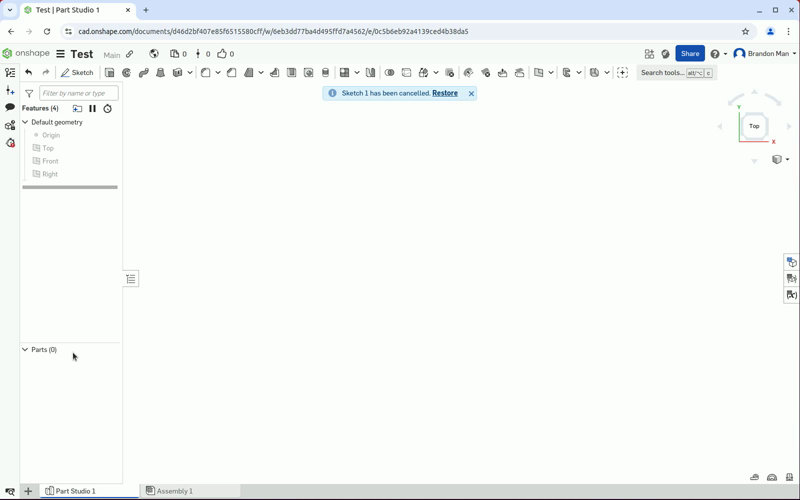
key(shift+p)
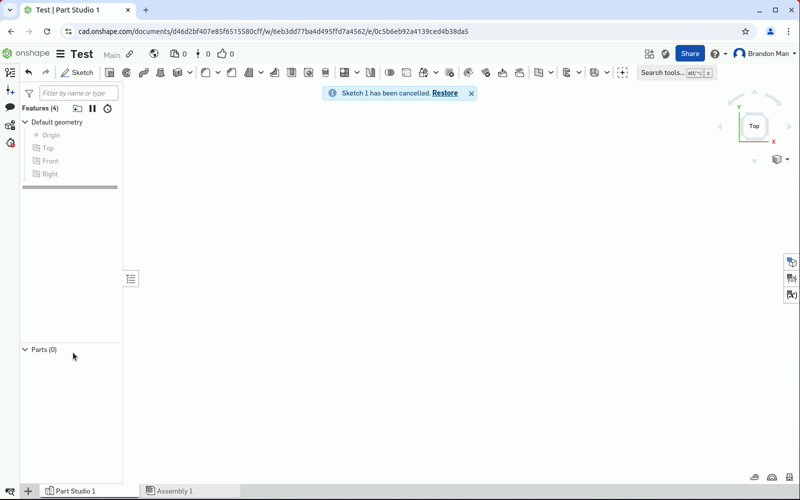
key(space)
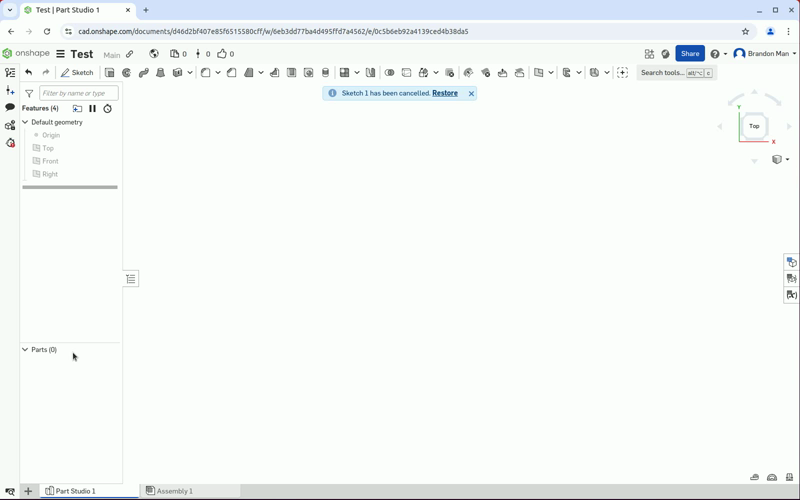
key_down(shift)
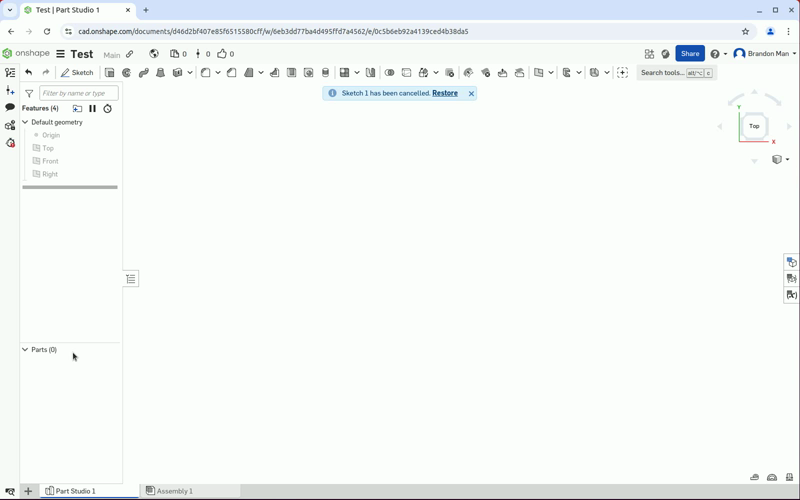
key(up)
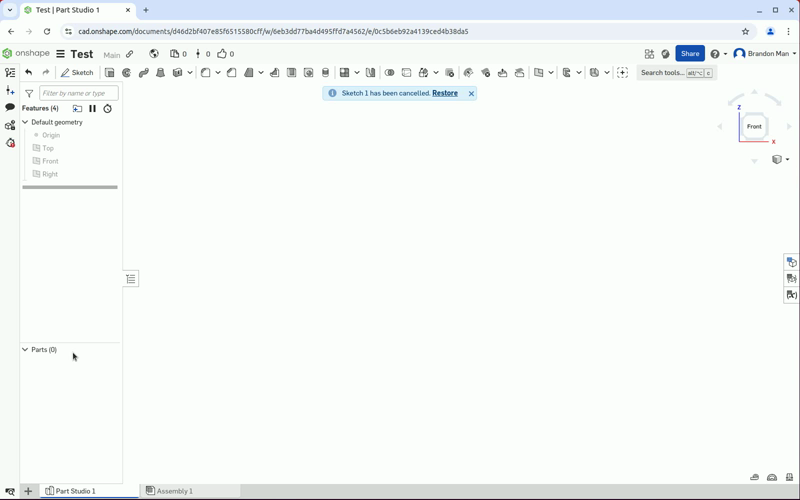
key_up(shift)
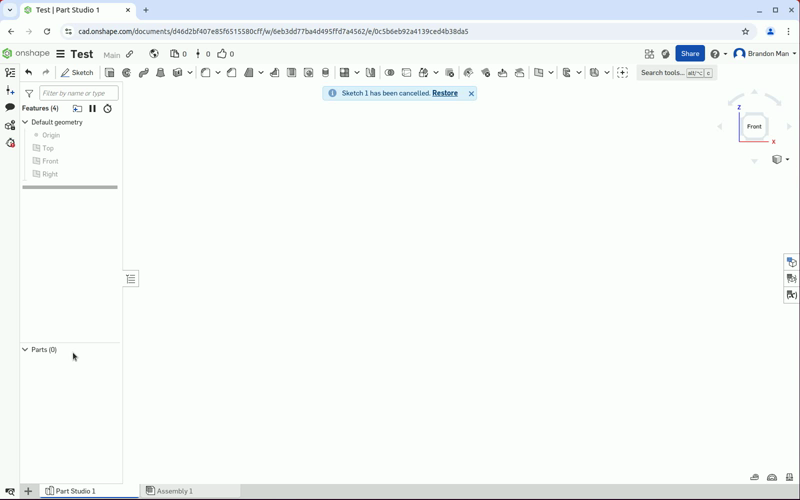
mouse_move(73, 352)
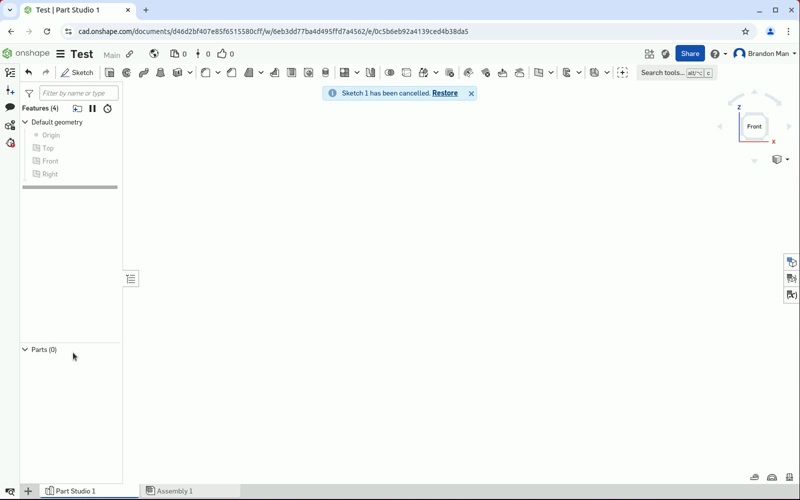
key(shift+y)
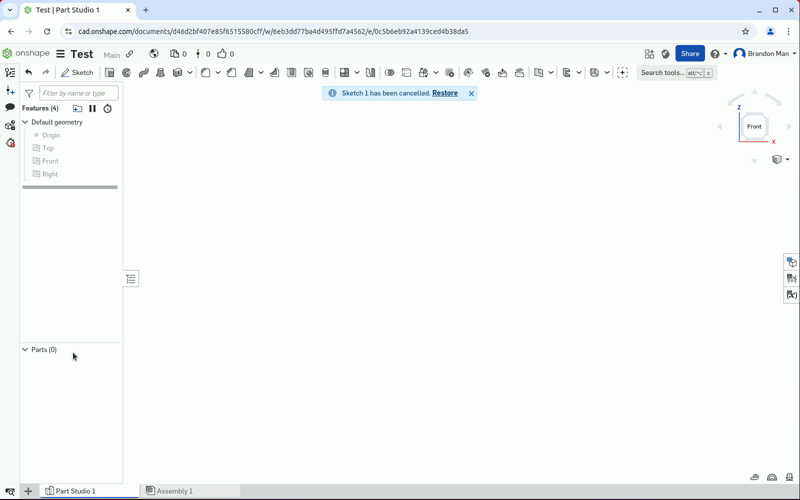
key(shift+s)
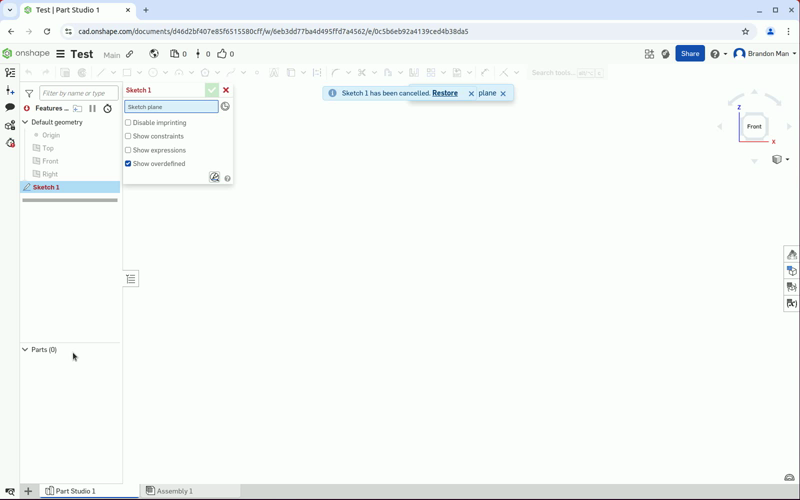
mouse_move(73, 163)
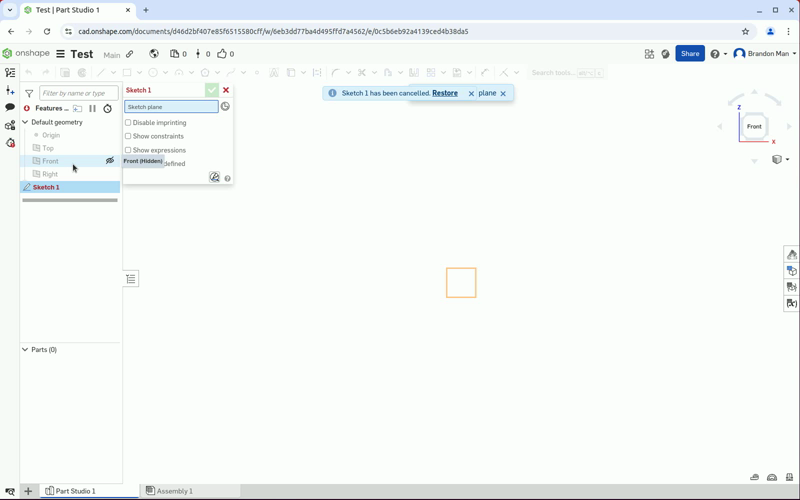
click(73, 163)
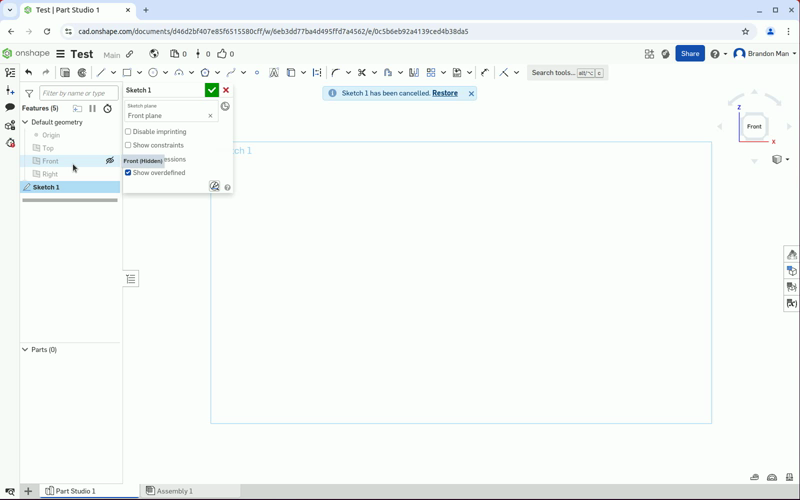
mouse_move(73, 352)
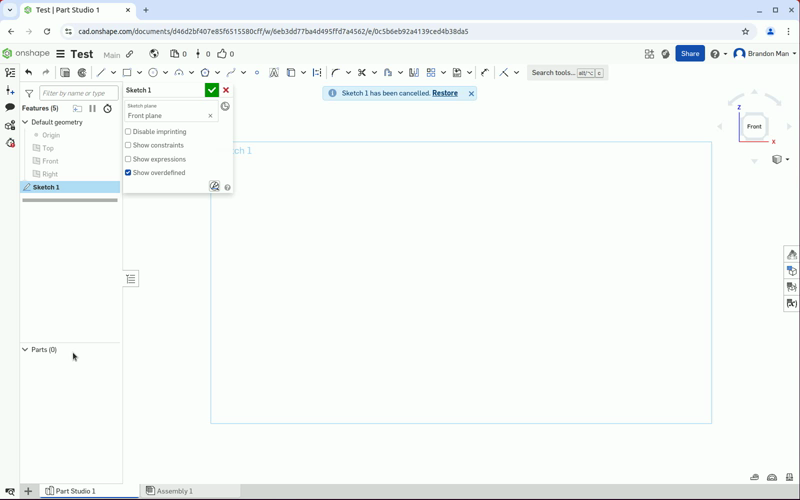
key(y)
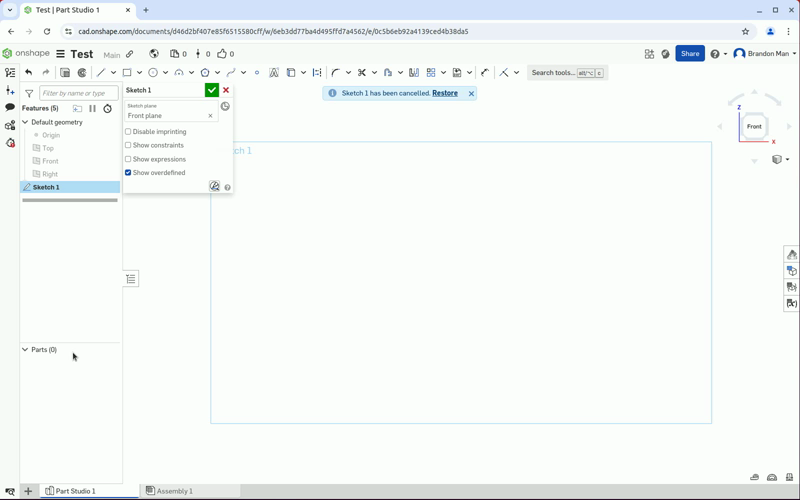
key(l)
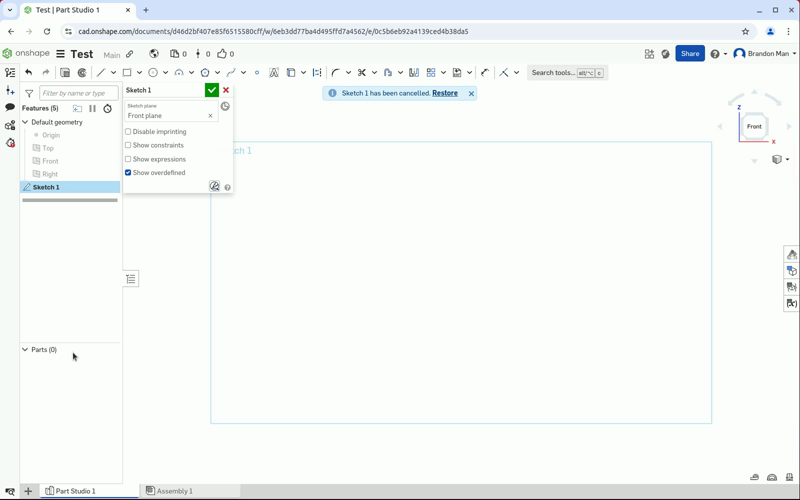
key_down(shift)
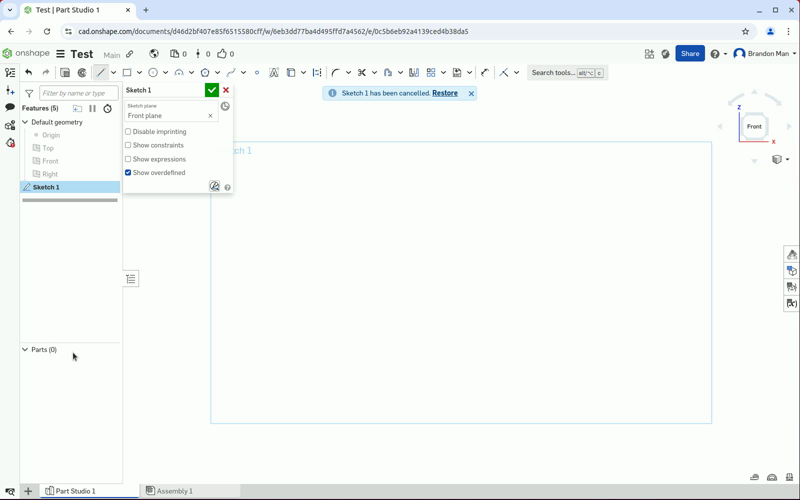
mouse_move(460, 254)
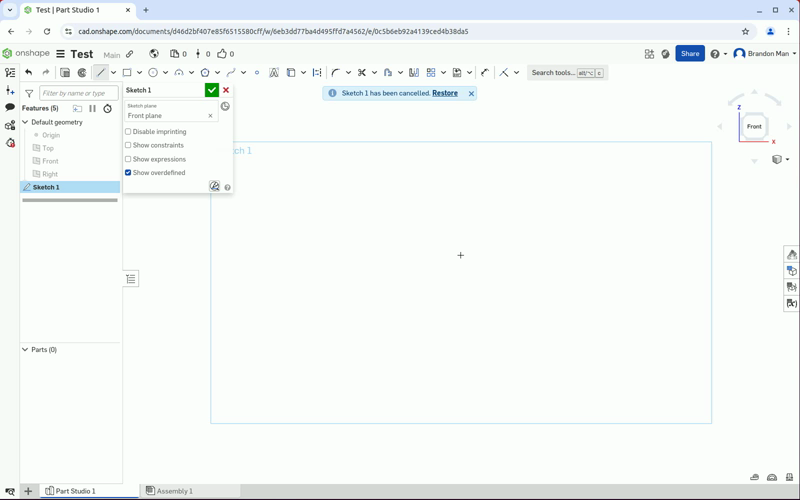
click(460, 254)
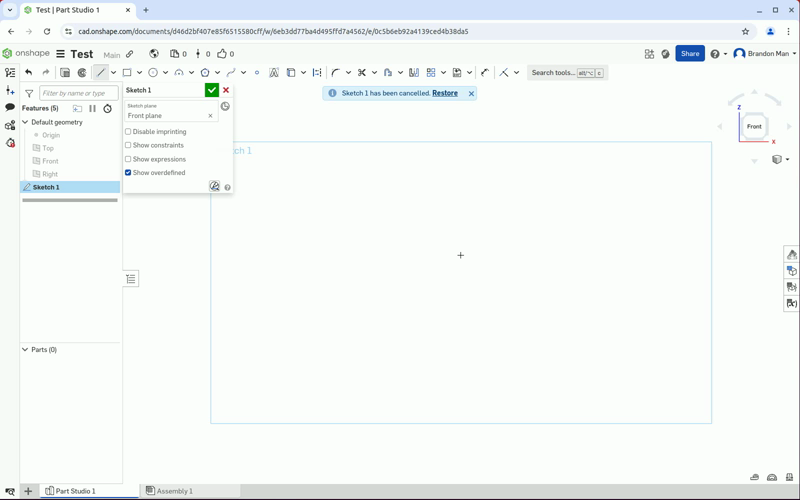
key_up(shift)
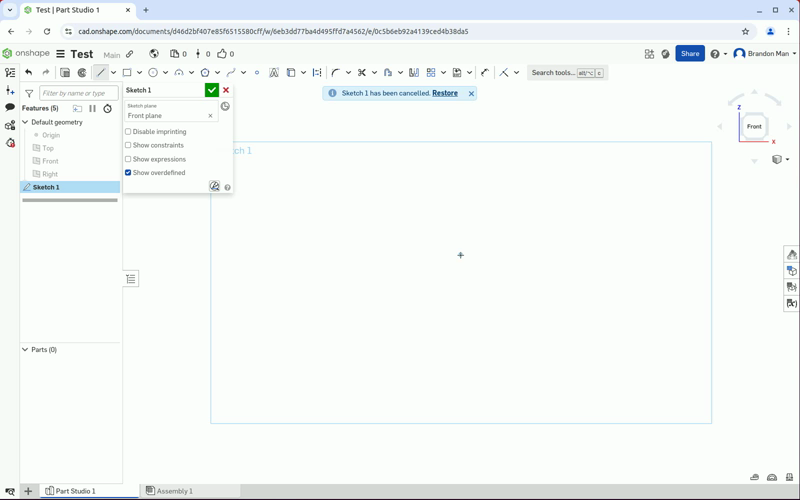
key_down(shift)
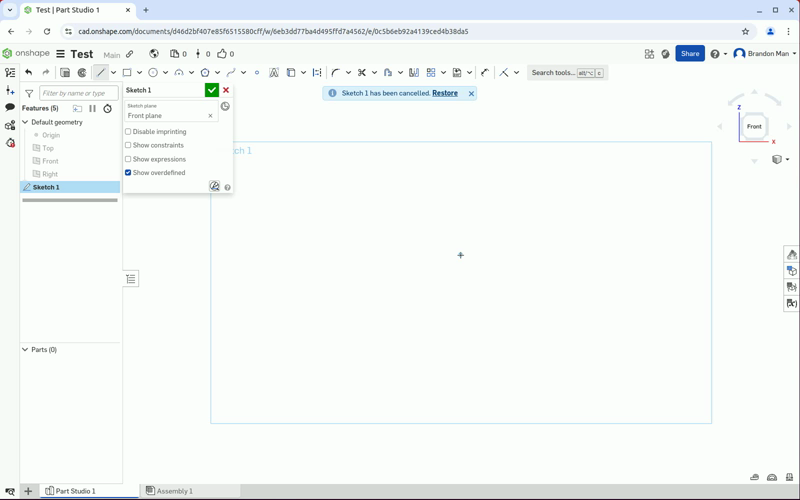
mouse_move(490, 254)
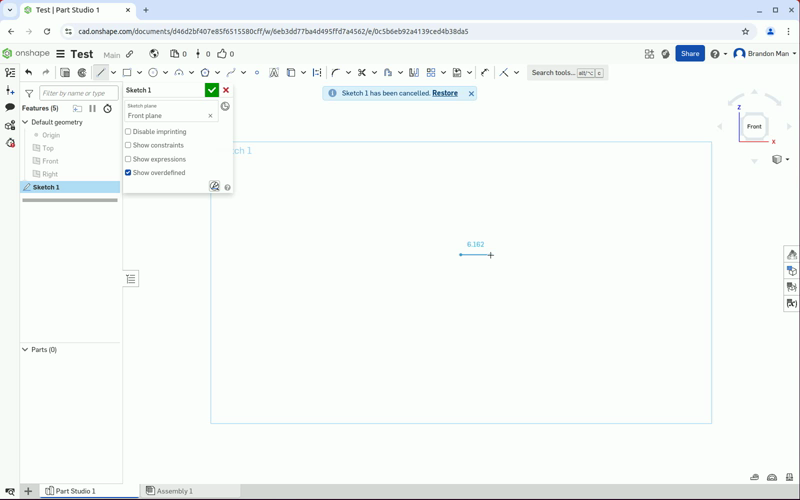
mouse_move(489, 254)
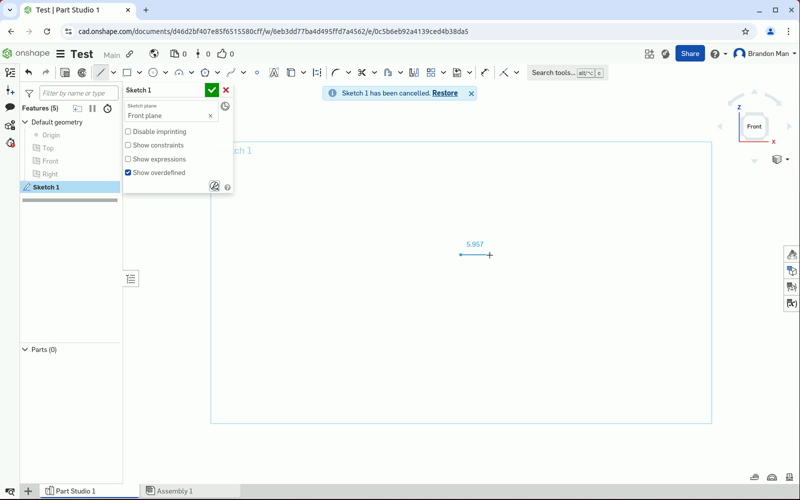
click(489, 254)
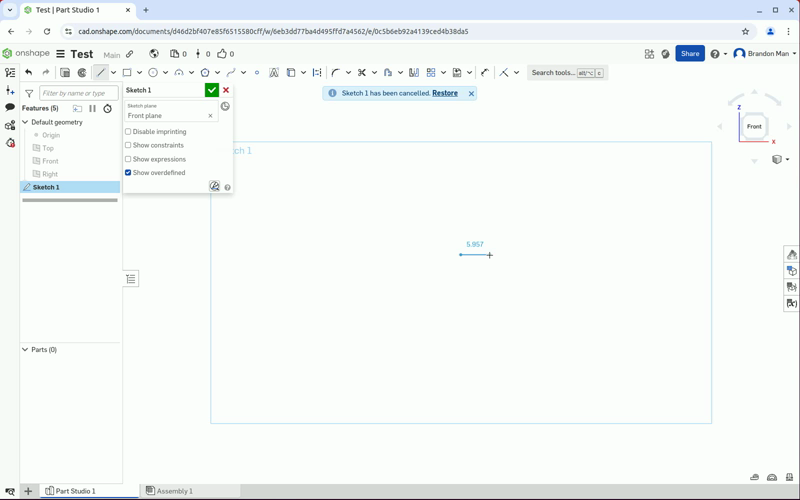
key_up(shift)
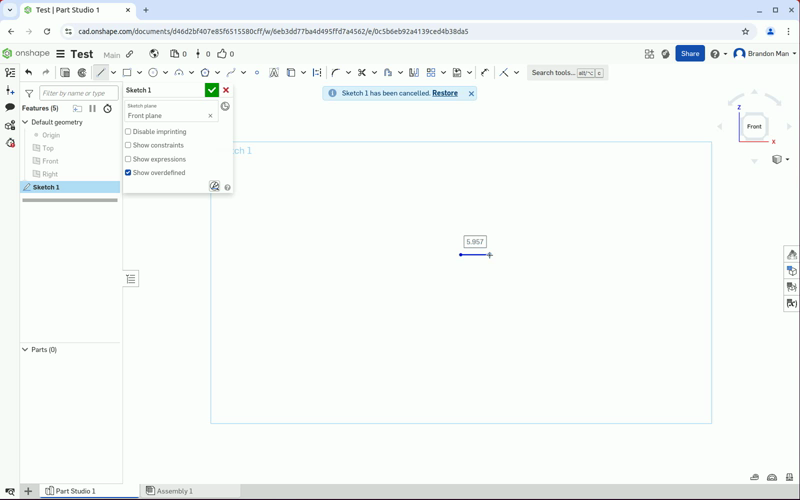
key_down(shift)
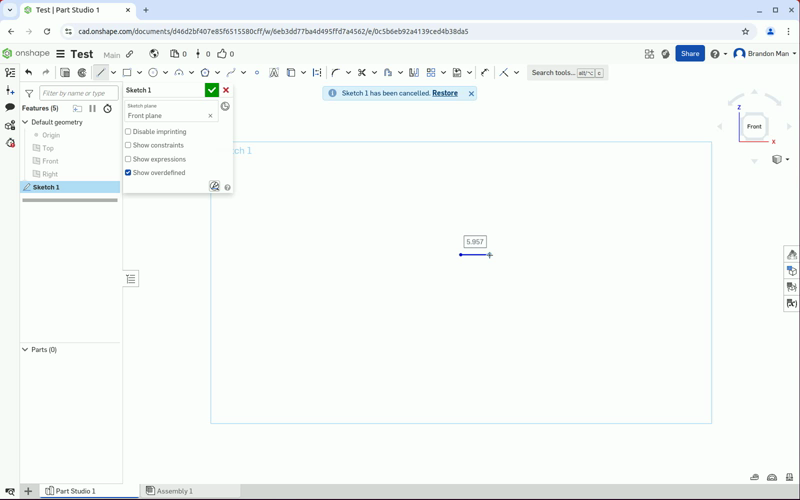
mouse_move(519, 254)
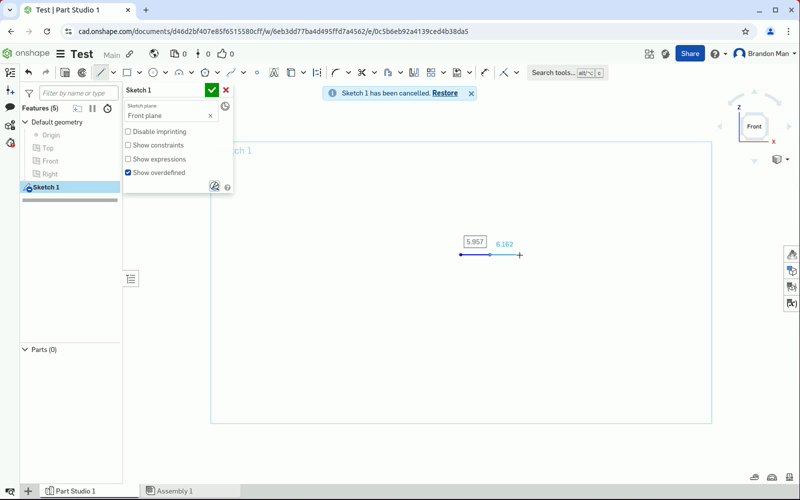
mouse_move(489, 225)
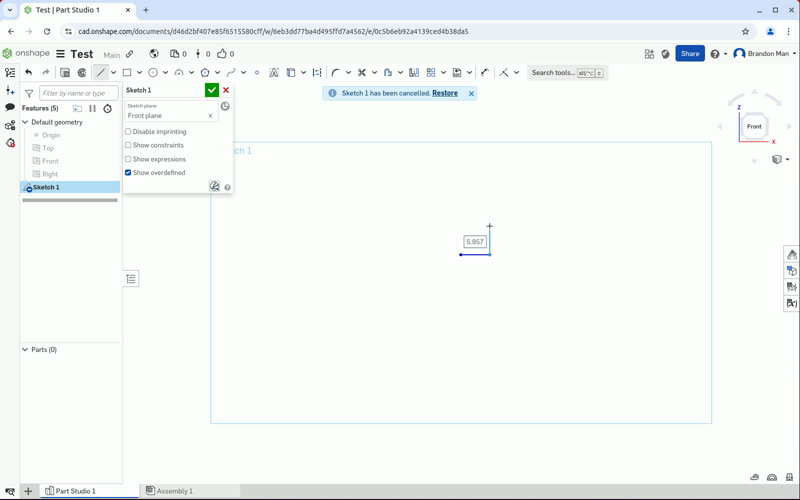
click(489, 225)
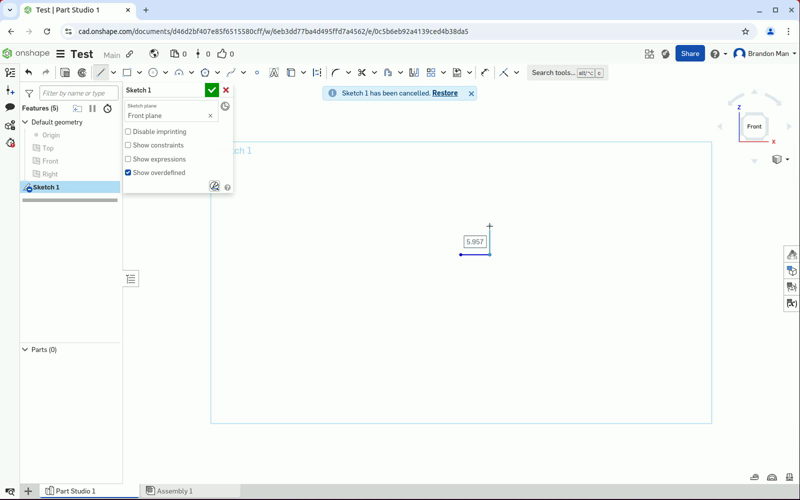
key_up(shift)
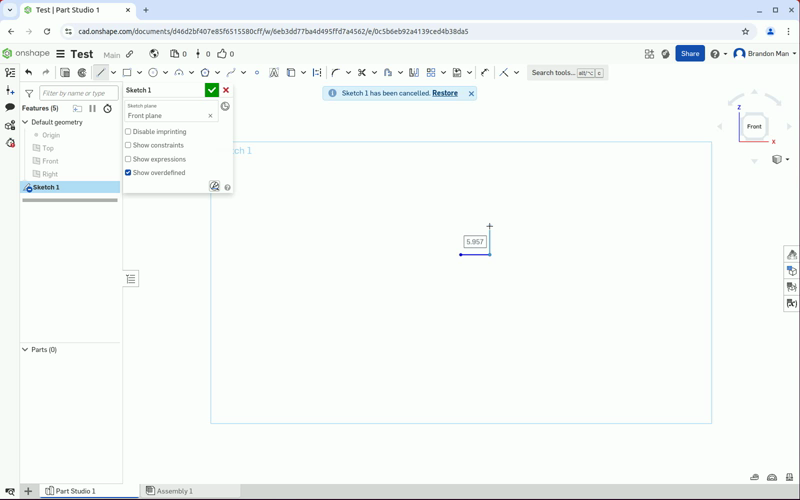
key_down(shift)
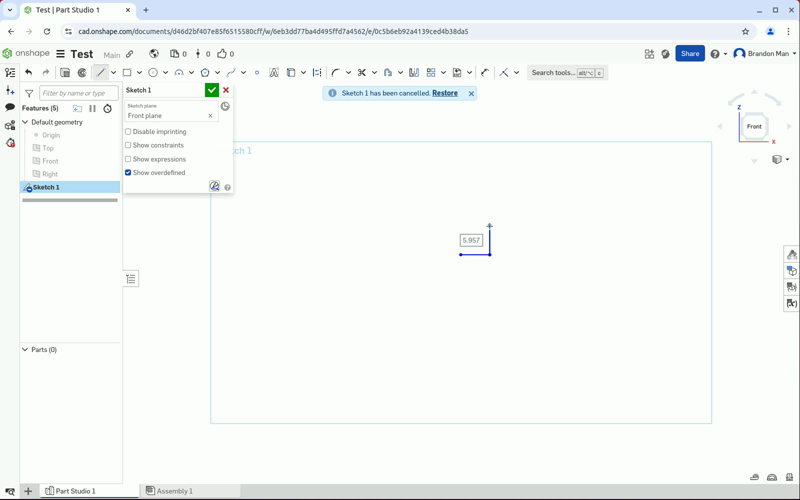
mouse_move(519, 225)
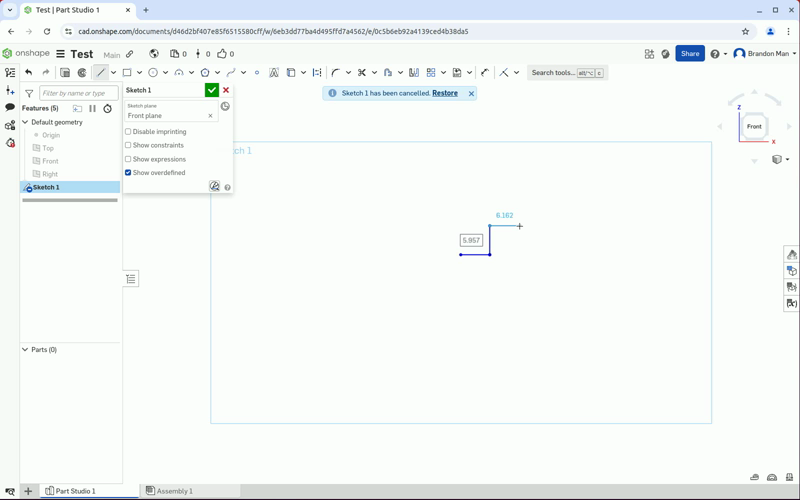
mouse_move(460, 225)
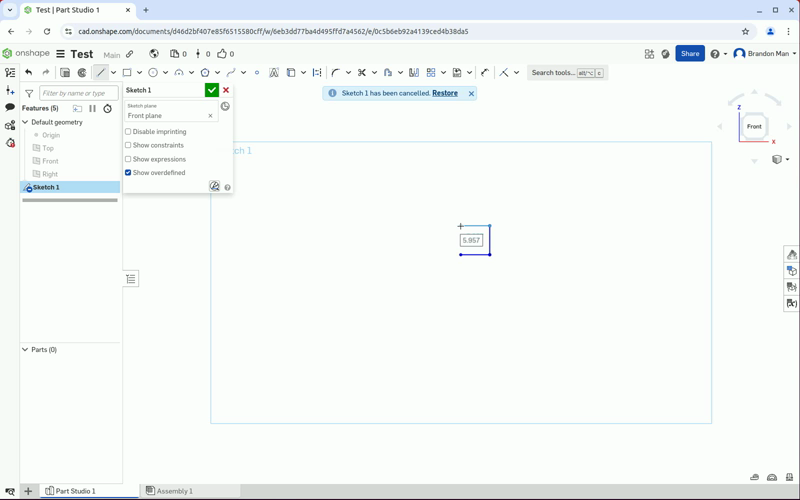
click(460, 225)
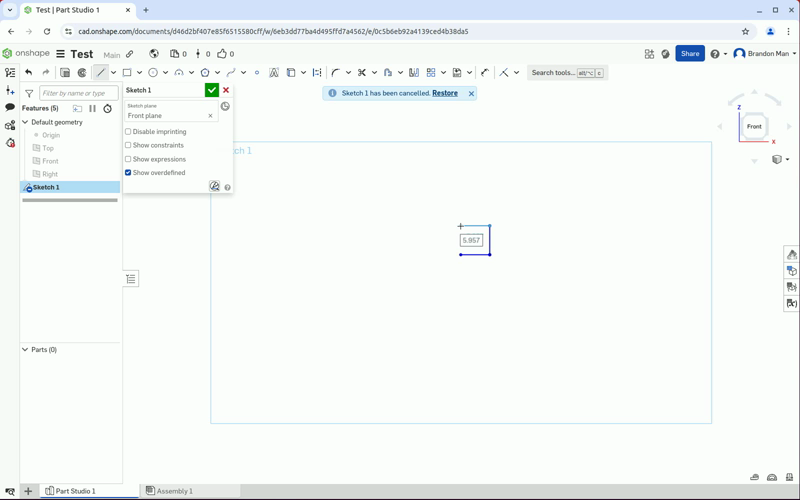
key_up(shift)
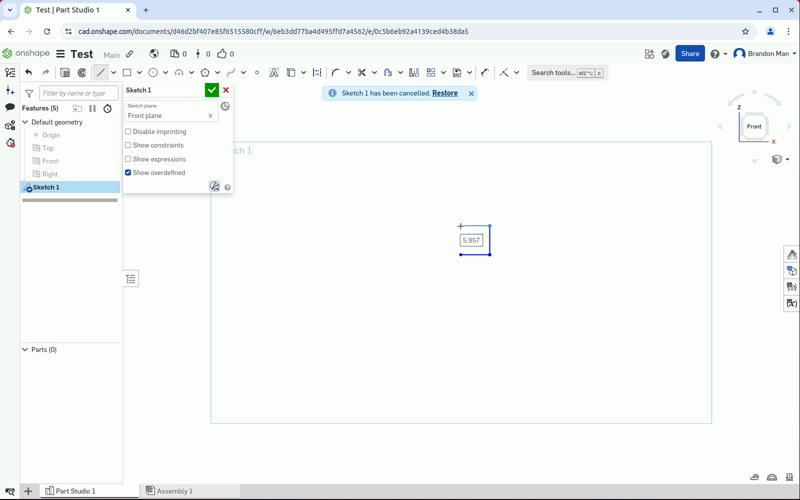
mouse_move(490, 225)
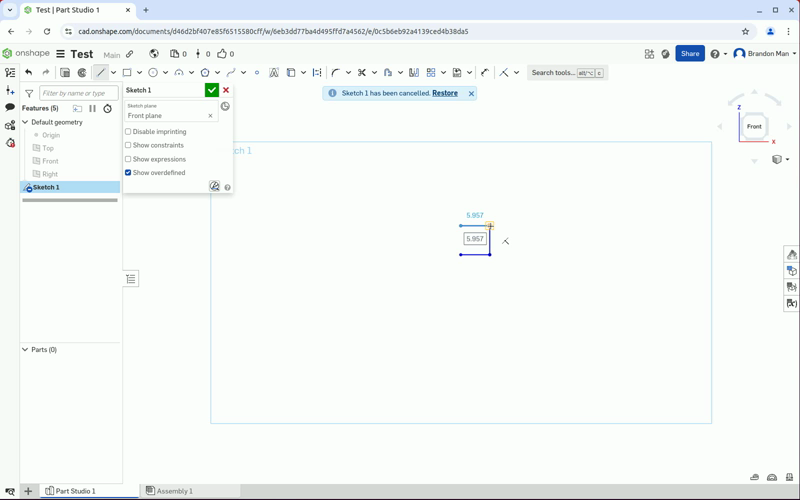
key_down(shift)
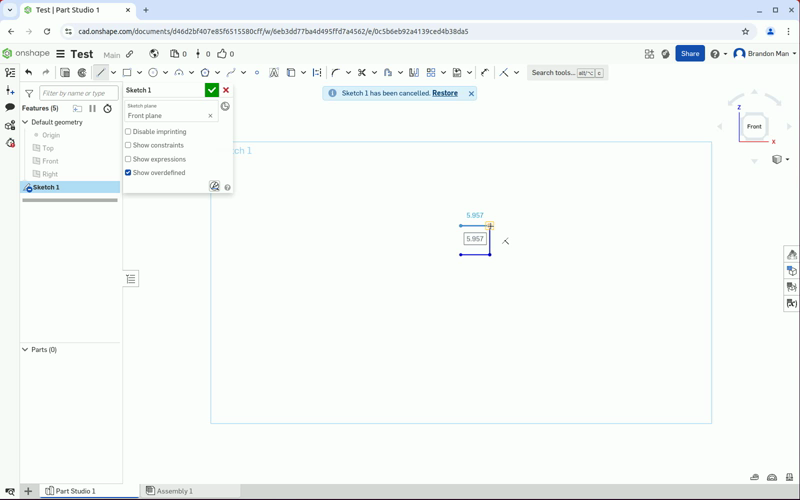
mouse_move(460, 254)
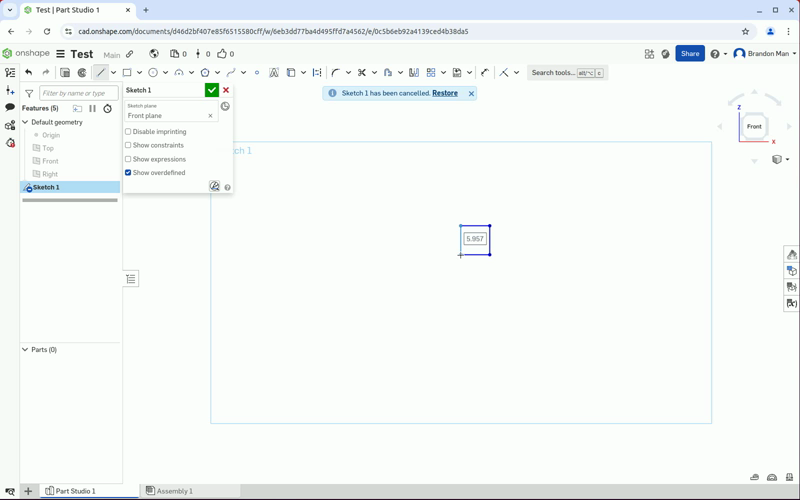
key_up(shift)
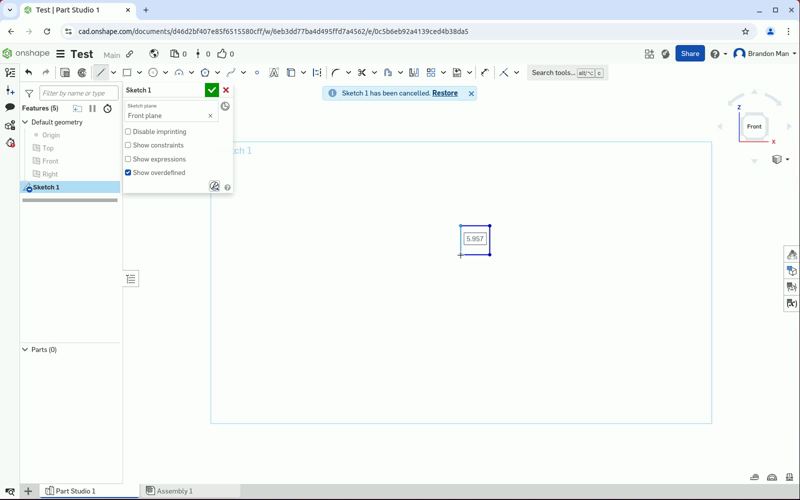
click(460, 254)
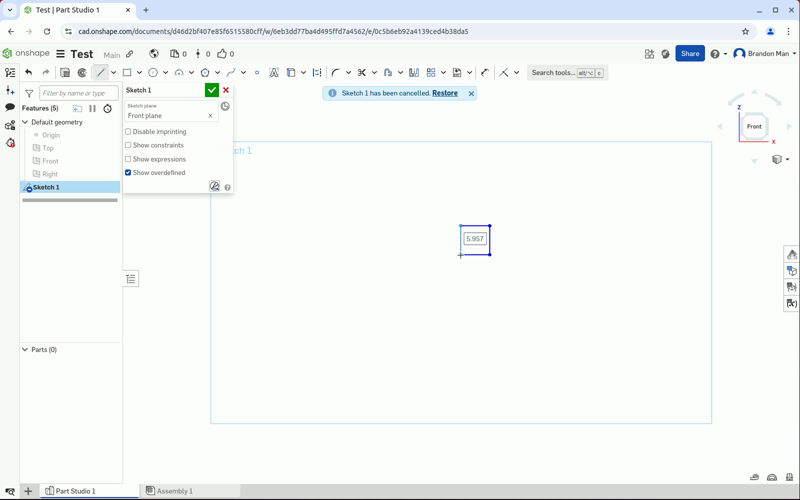
key(esc)
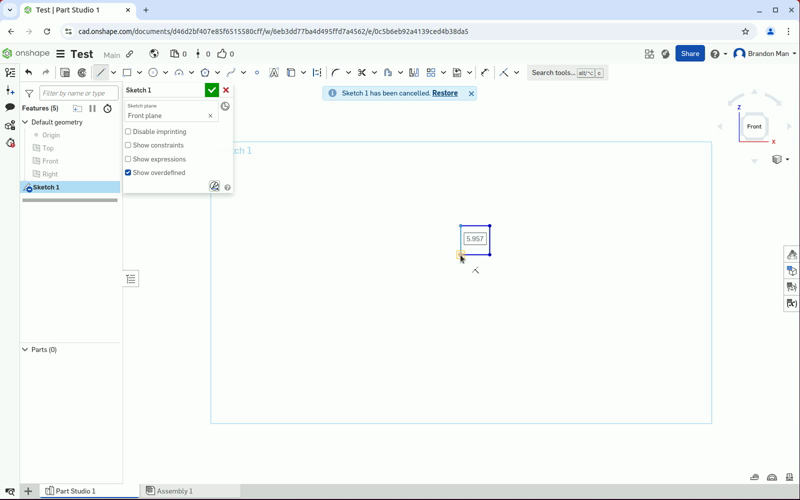
mouse_move(478, 239)
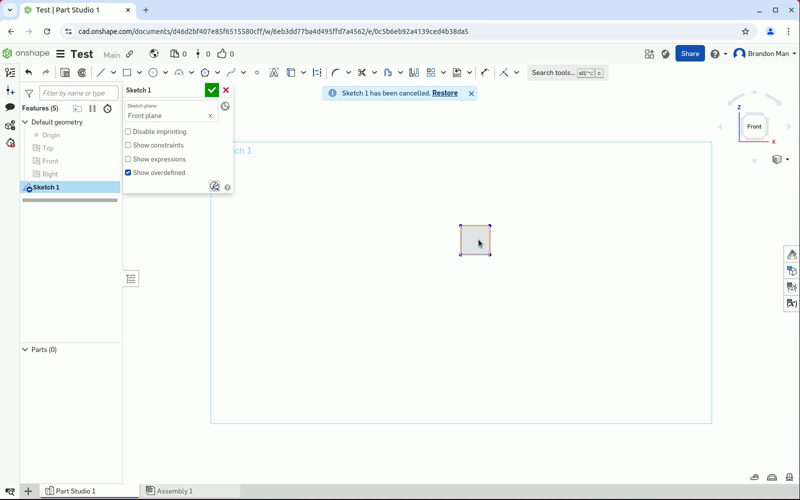
scroll(6)
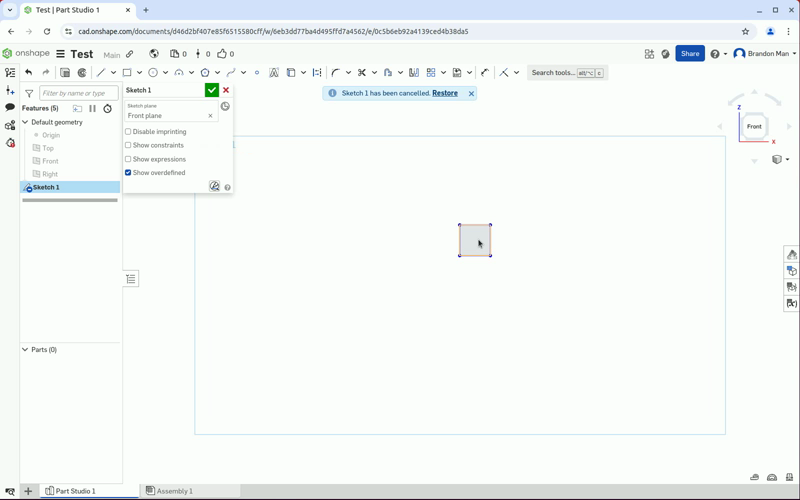
scroll(6)
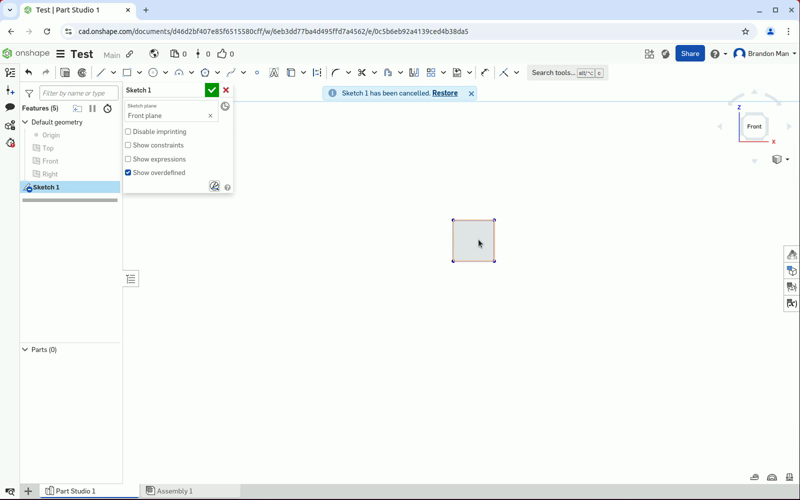
scroll(6)
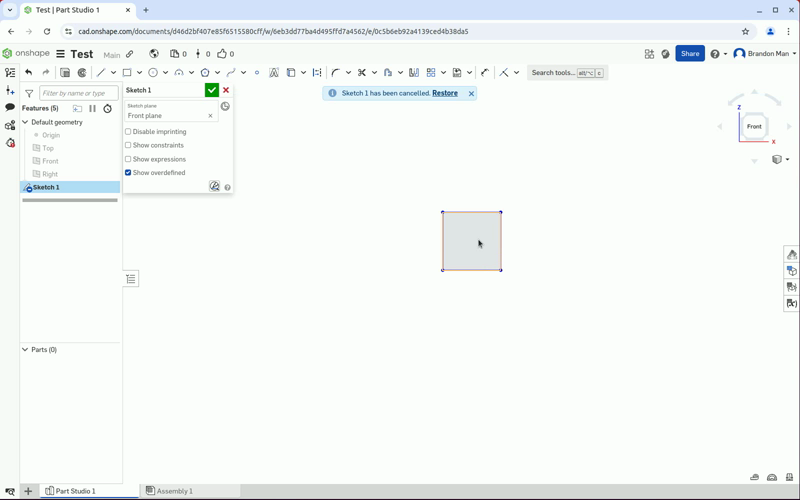
scroll(6)
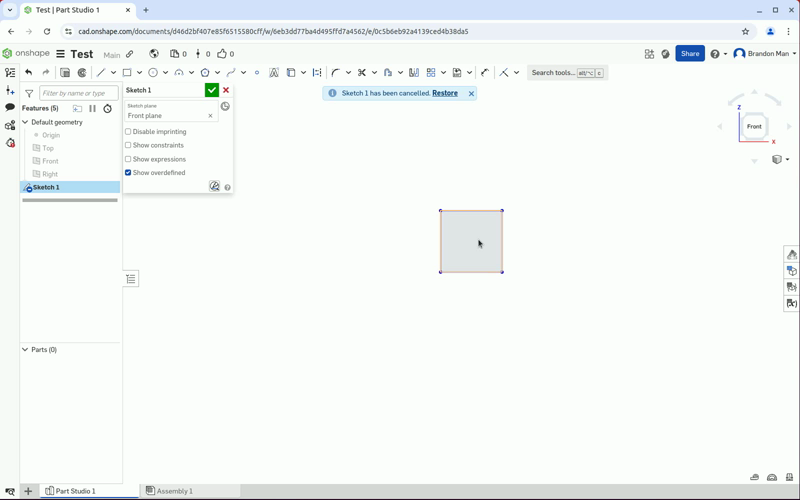
scroll(6)
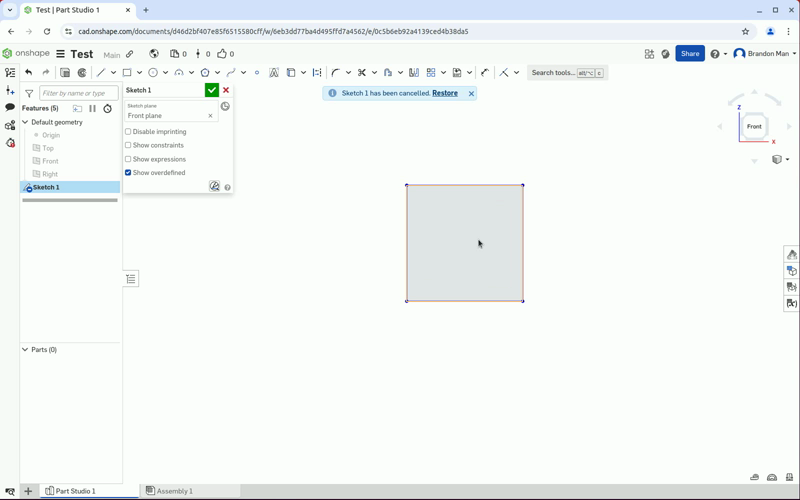
scroll(6)
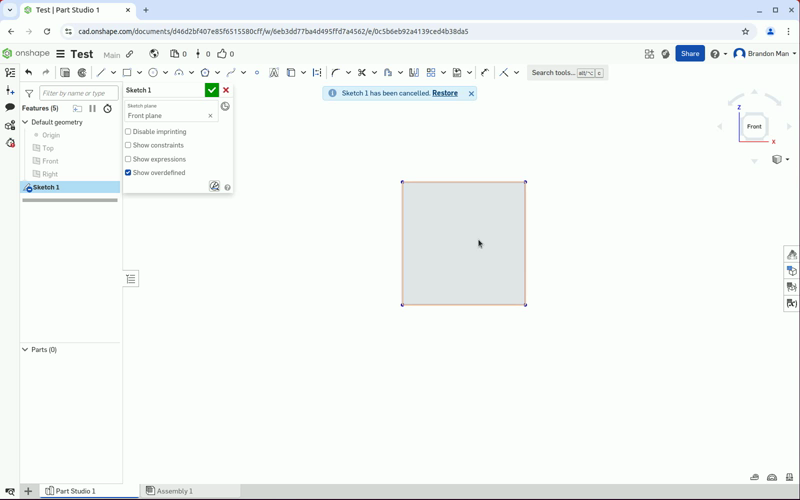
scroll(6)
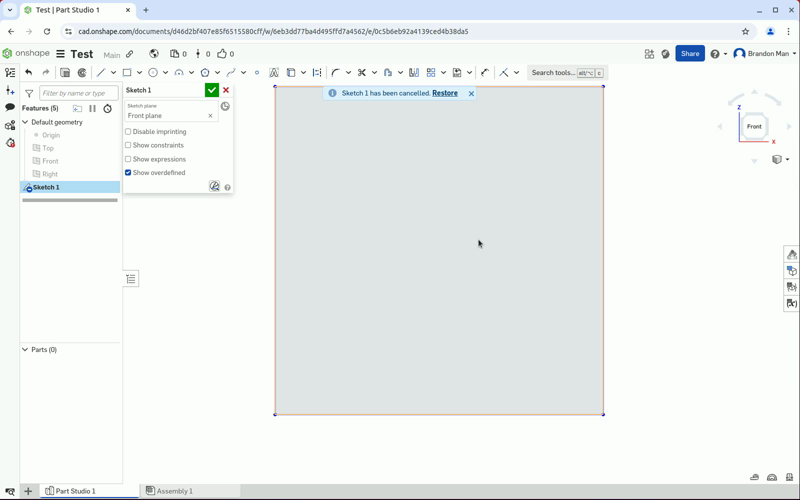
click(478, 239)
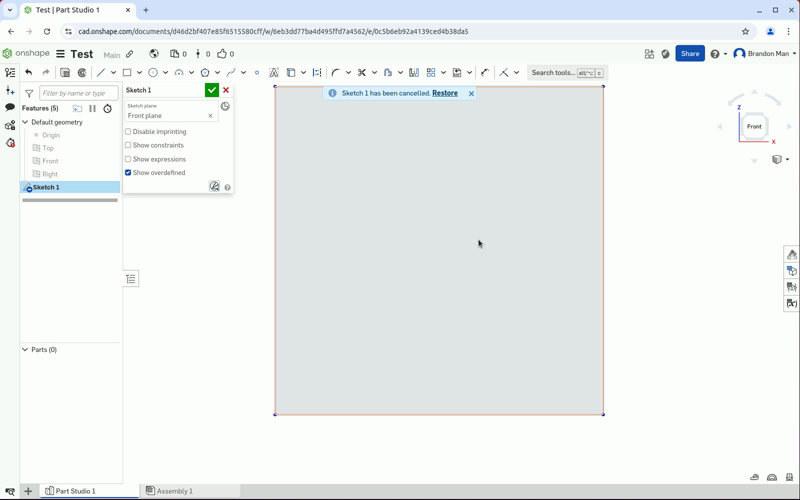
scroll(-6)
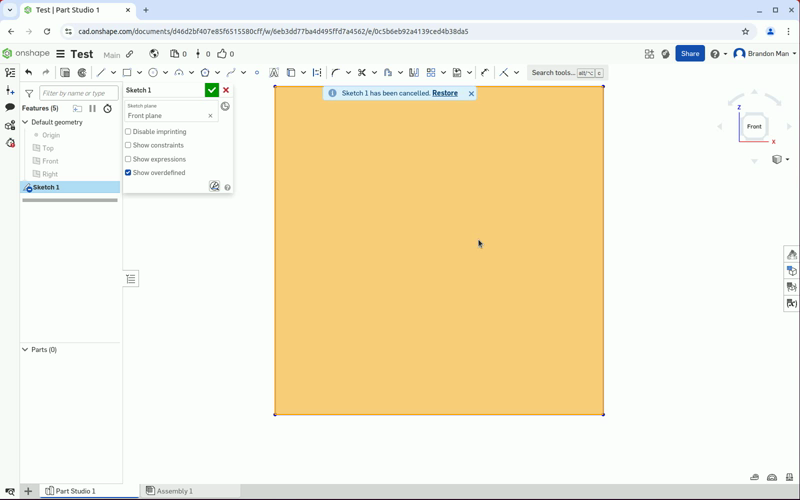
scroll(-6)
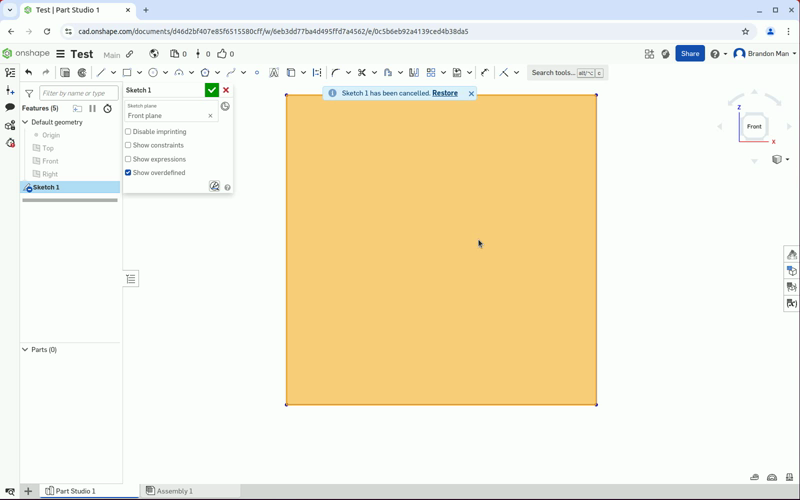
scroll(-6)
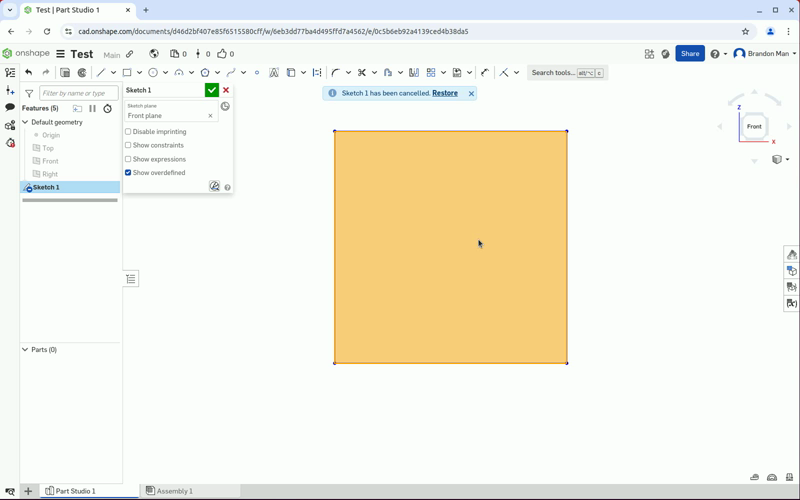
scroll(-6)
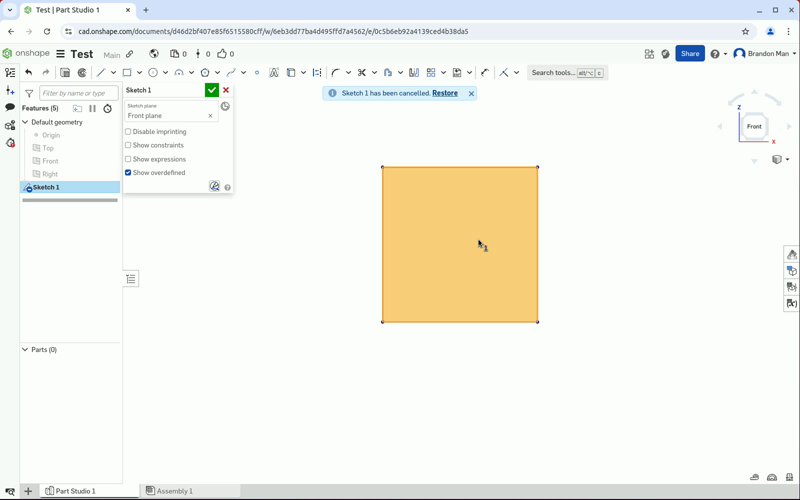
scroll(-6)
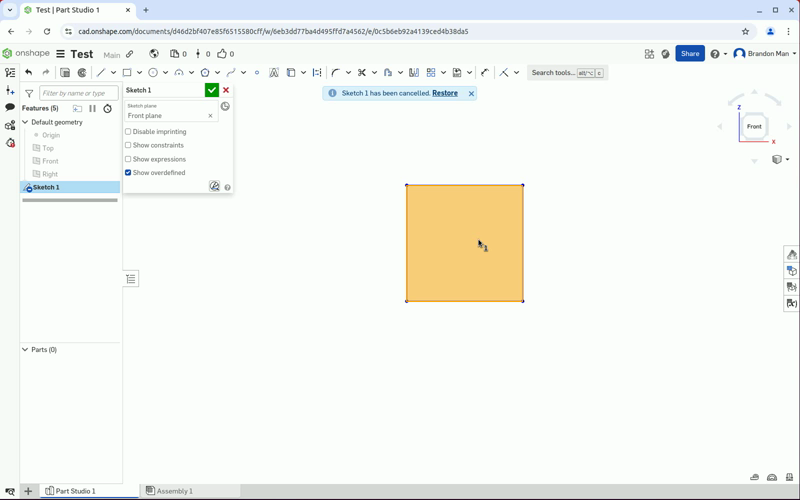
scroll(-6)
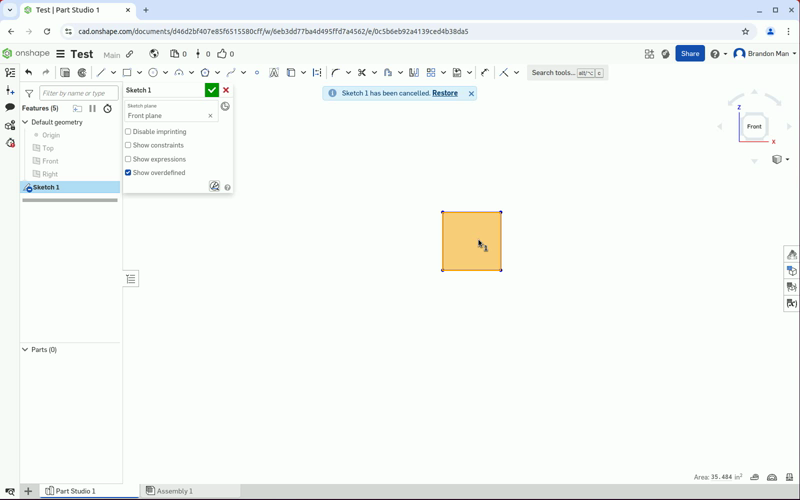
scroll(-6)
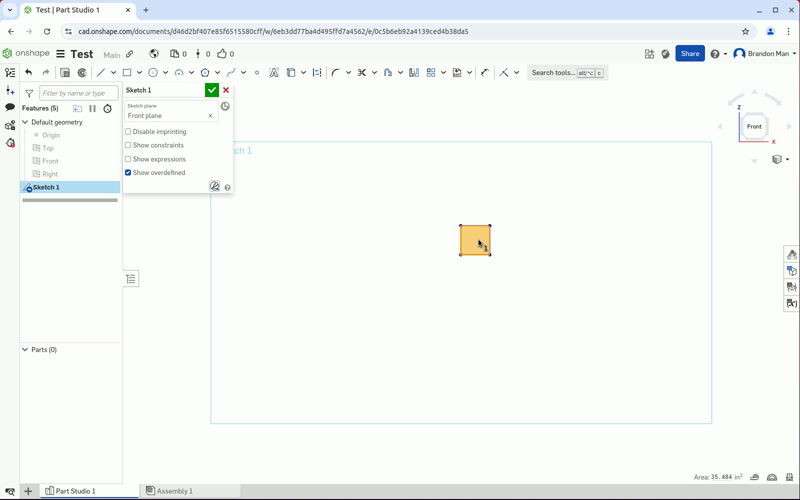
mouse_move(73, 352)
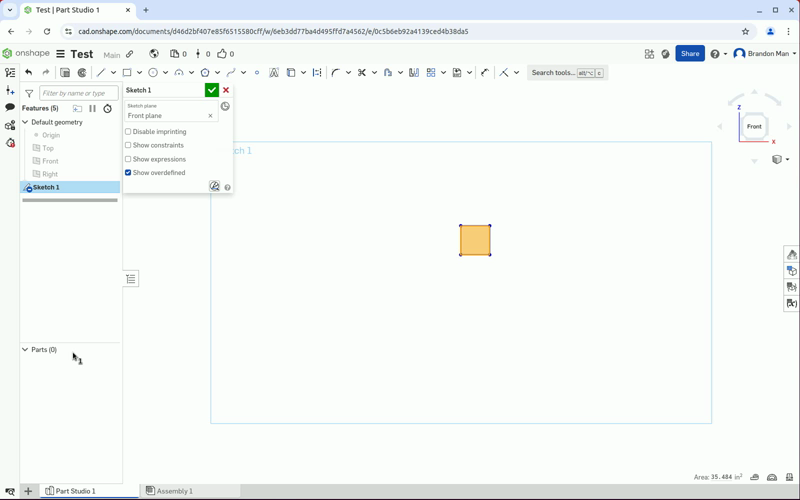
key(shift+y)
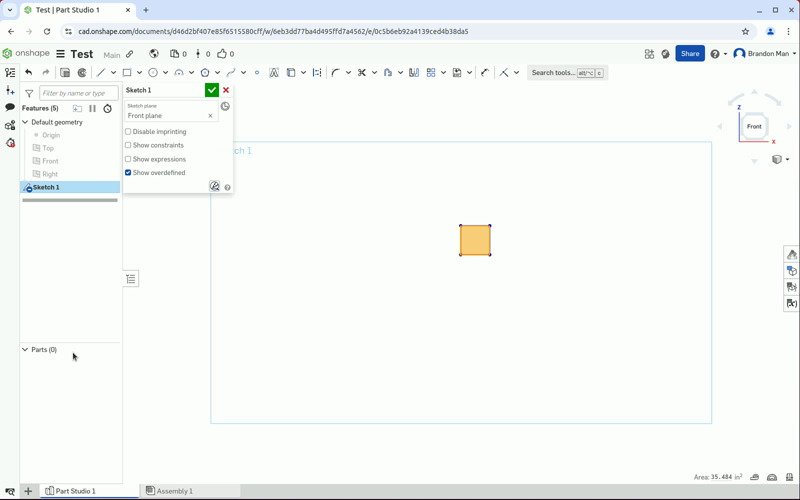
key(shift+e)
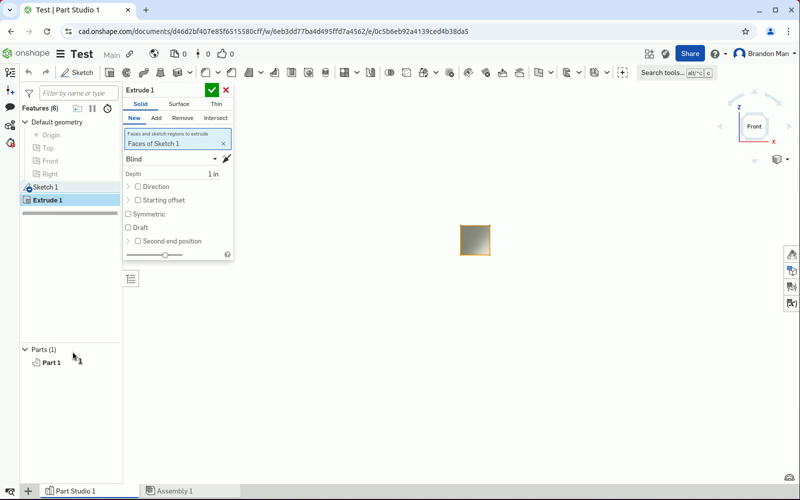
mouse_move(143, 106)
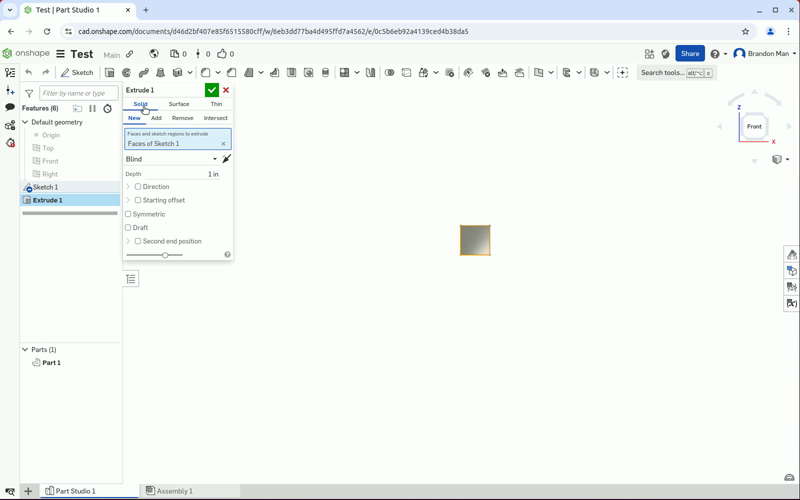
click(143, 106)
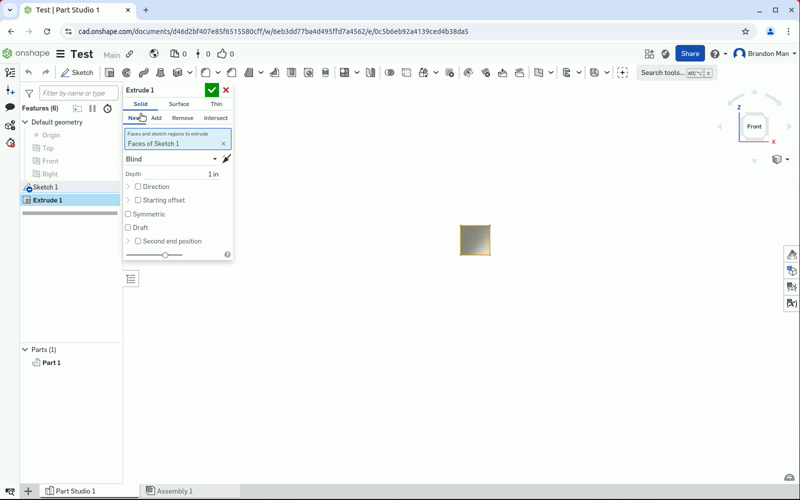
mouse_move(137, 120)
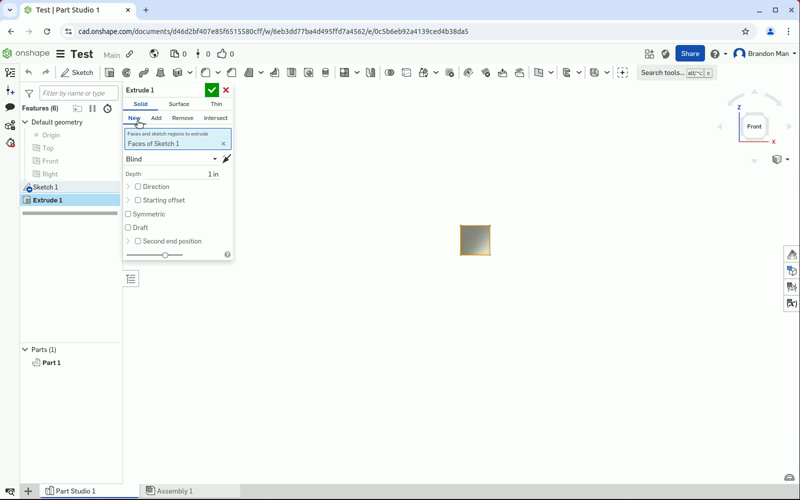
click(137, 120)
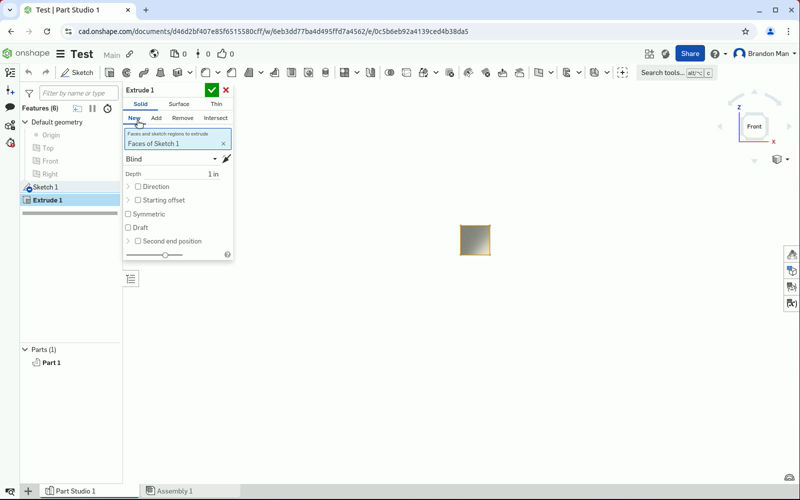
key(tab, 4)
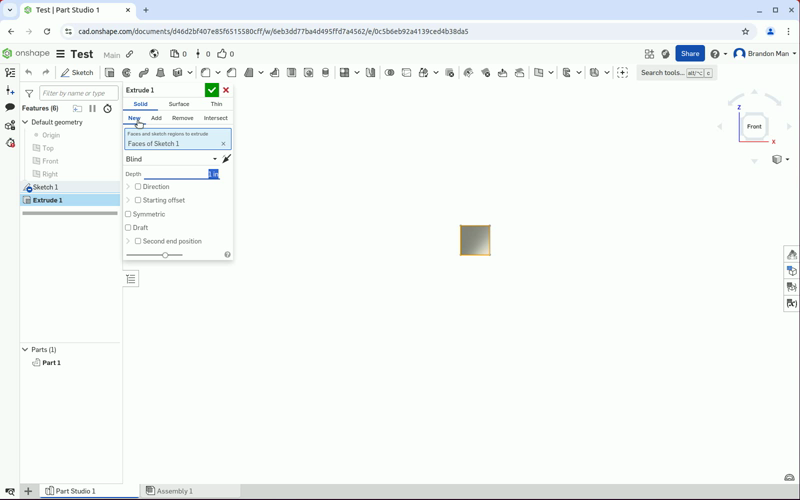
text(17.331)
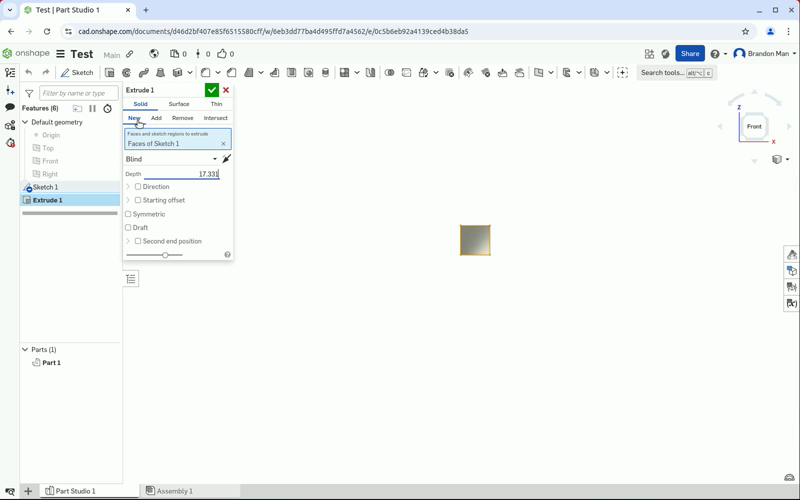
key(enter)
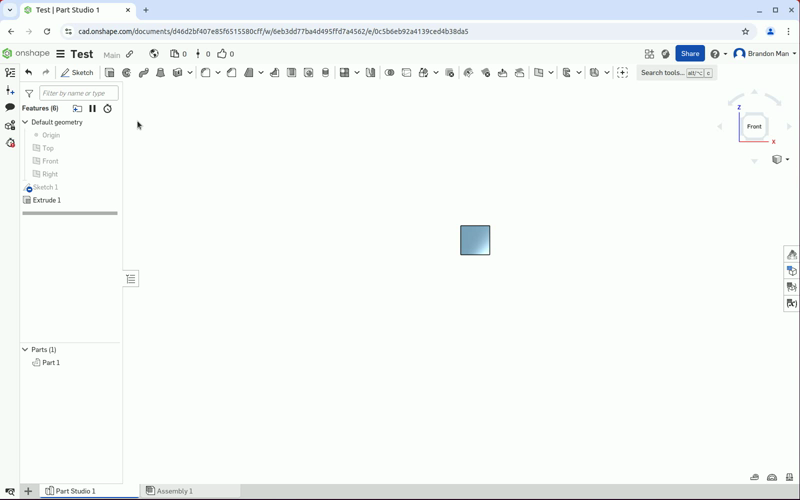
key(shift+h)
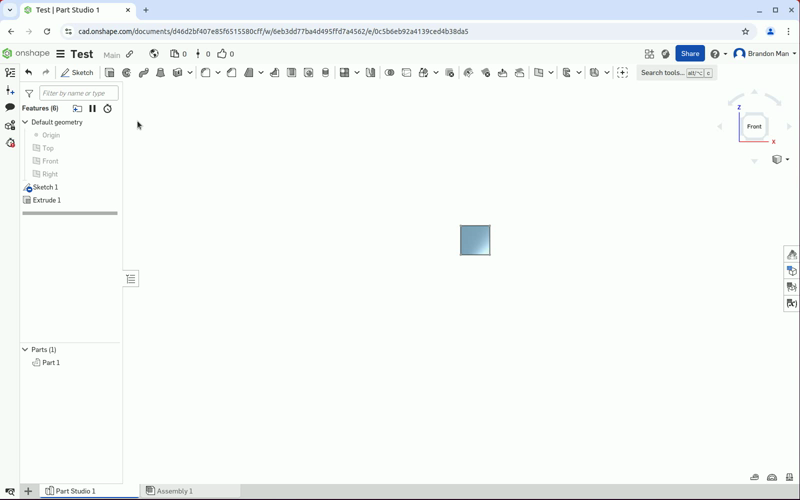
key(shift+h)
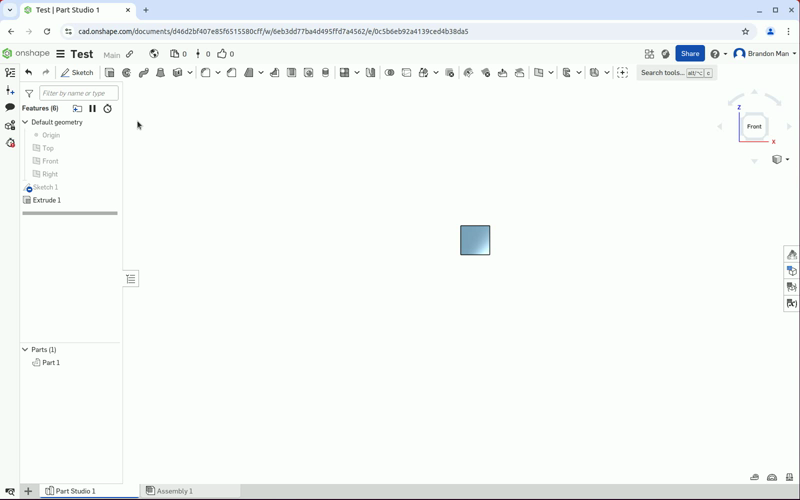
mouse_move(73, 189)
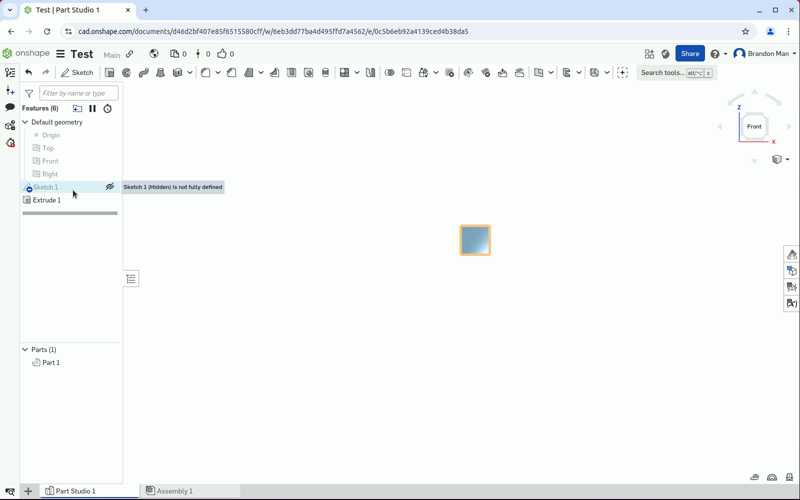
click(73, 189)
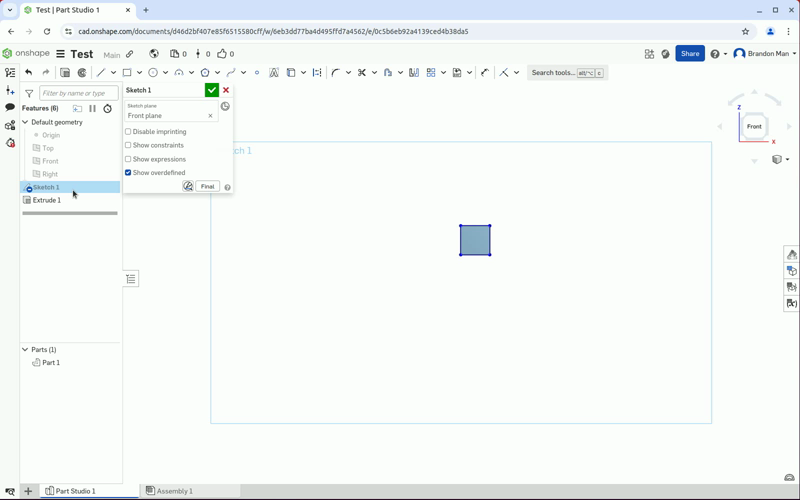
mouse_move(229, 92)
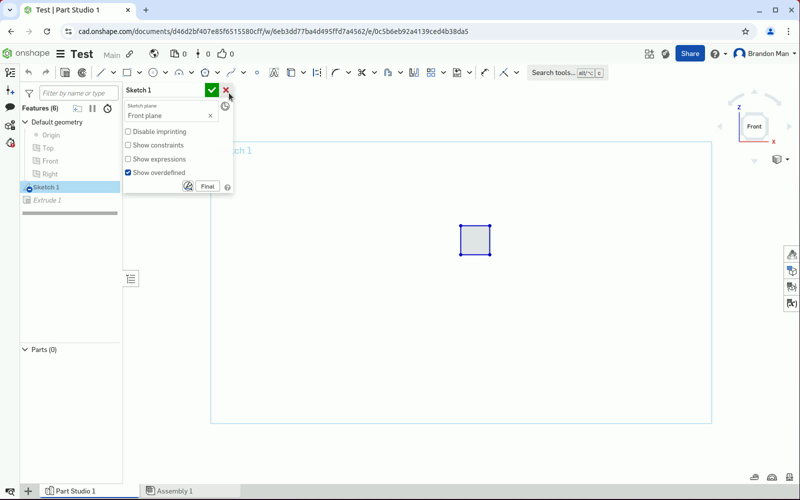
click(229, 92)
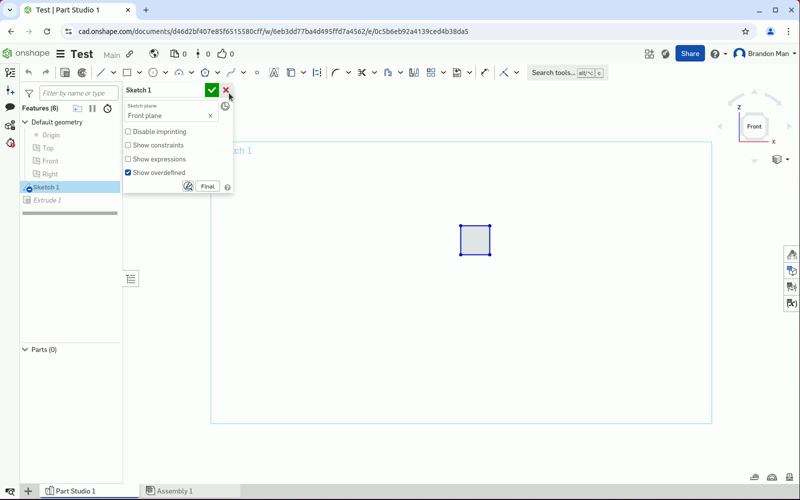
key(shift+s)
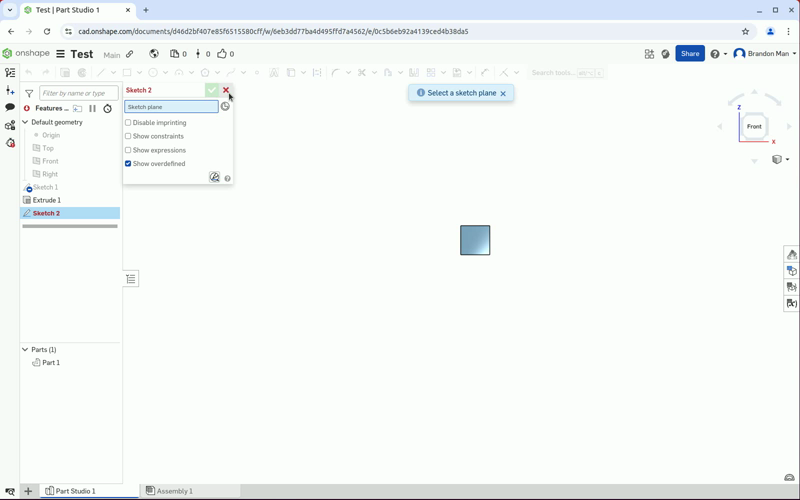
mouse_move(73, 163)
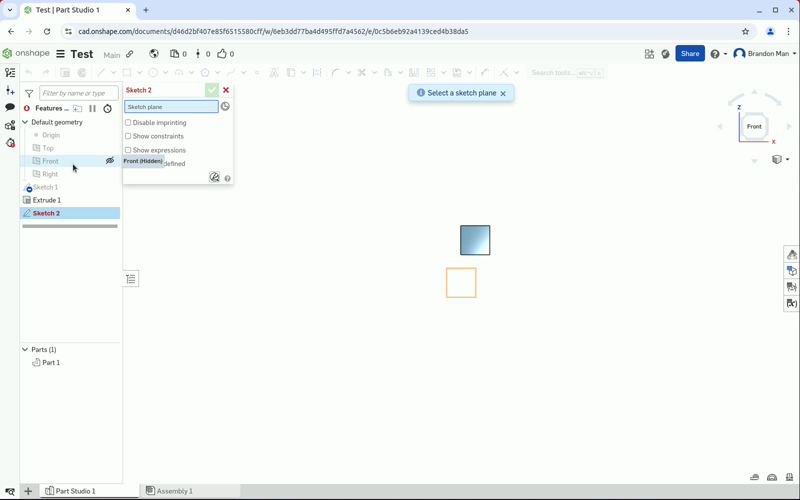
click(73, 163)
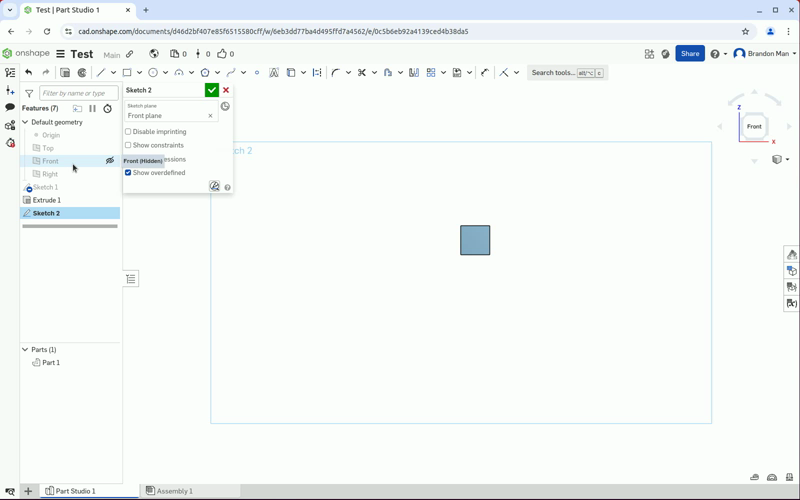
mouse_move(73, 352)
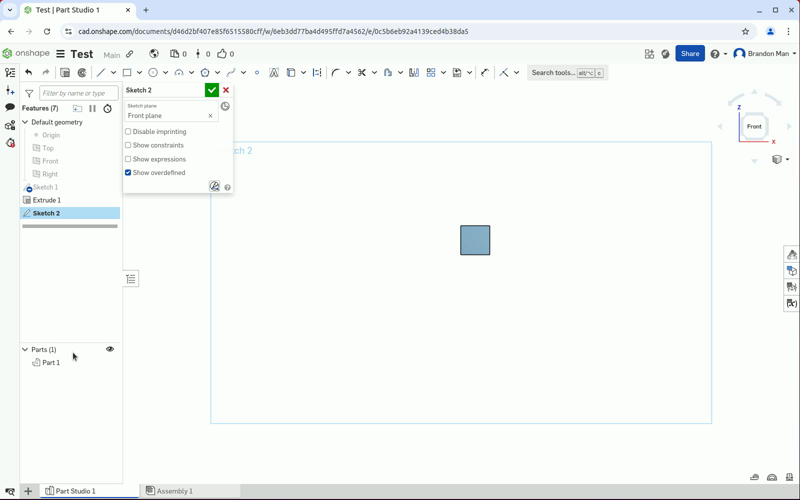
key(y)
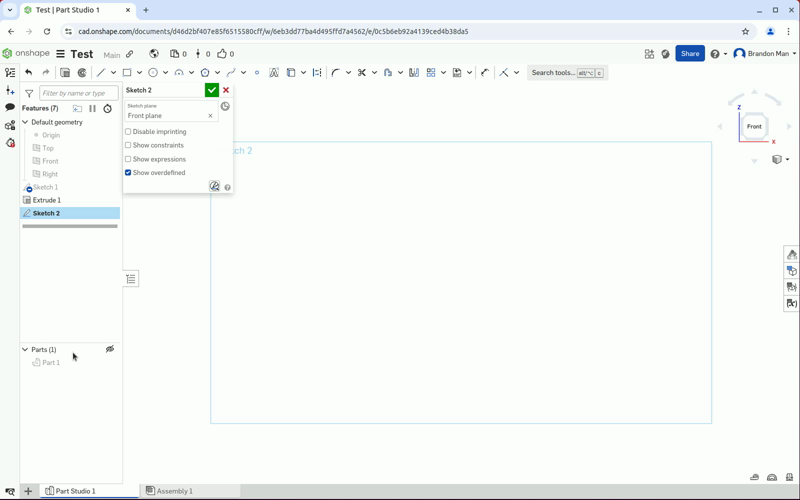
key(l)
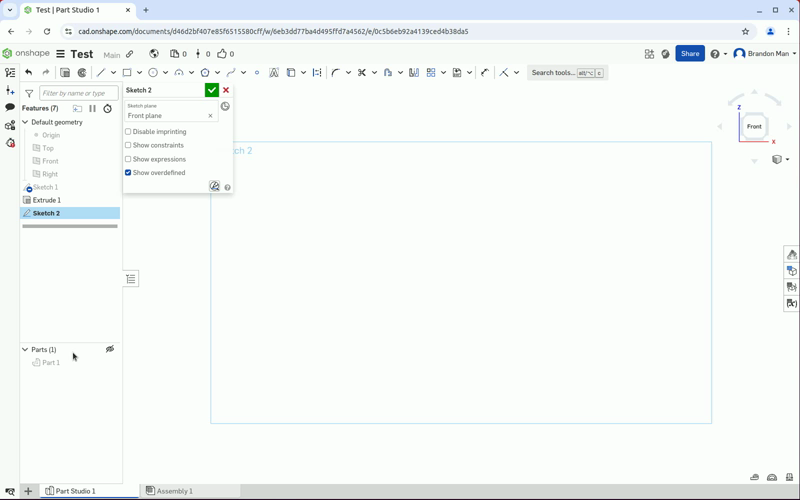
key_down(shift)
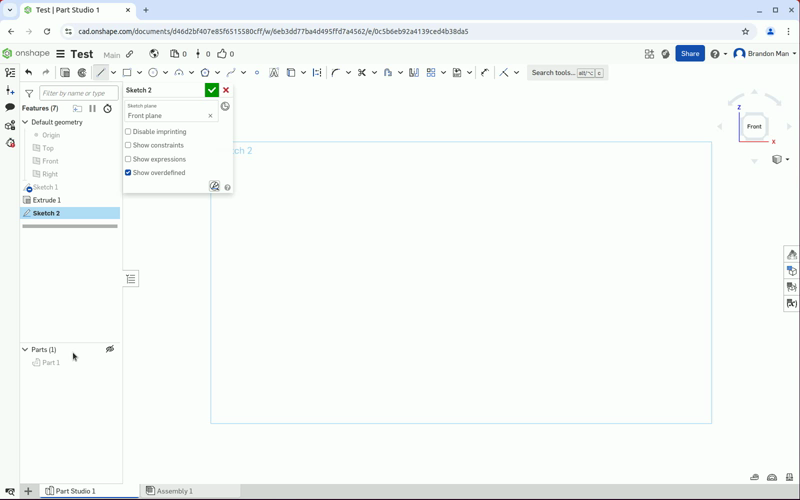
mouse_move(516, 282)
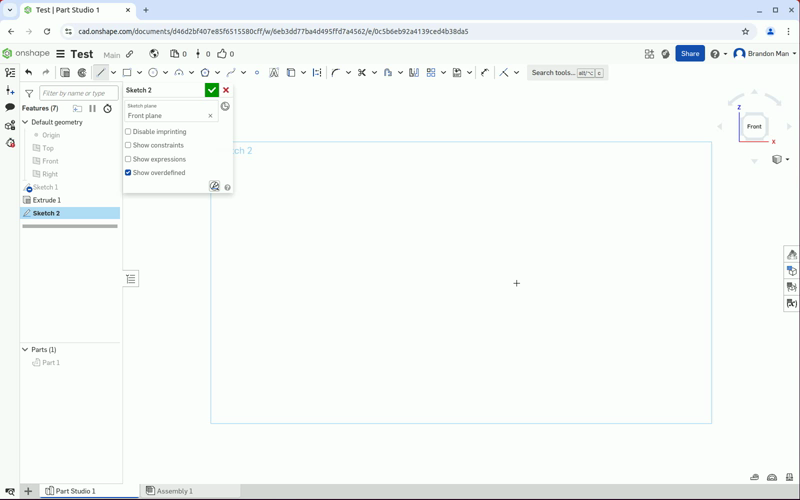
click(516, 282)
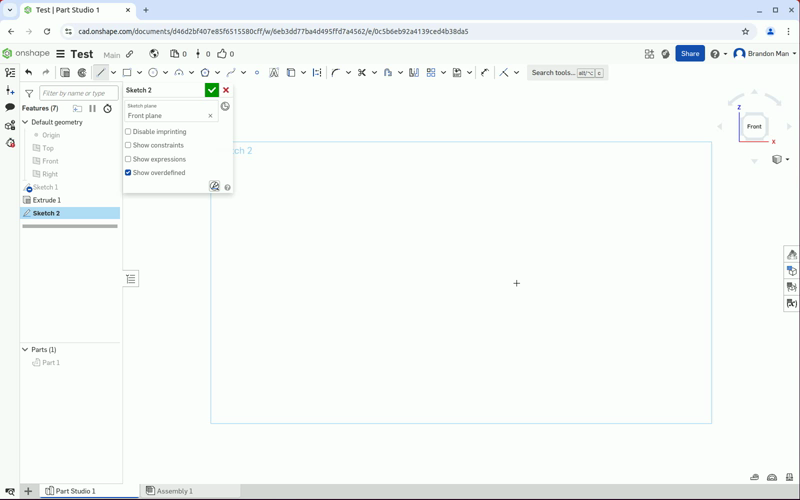
key_up(shift)
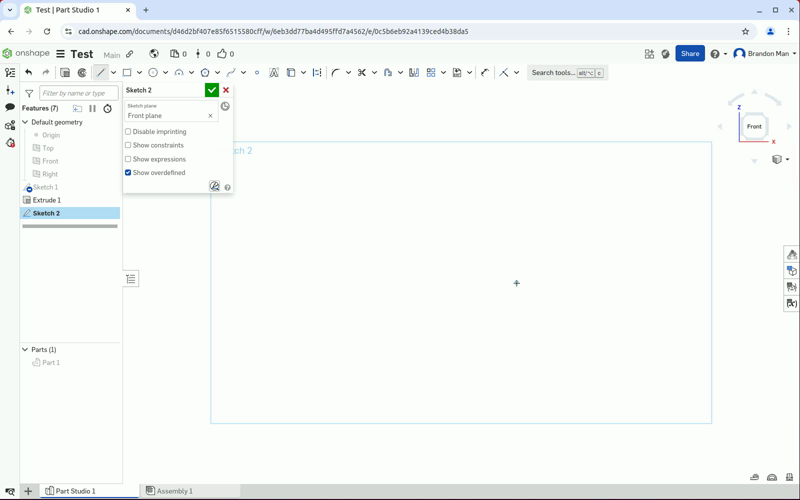
key_down(shift)
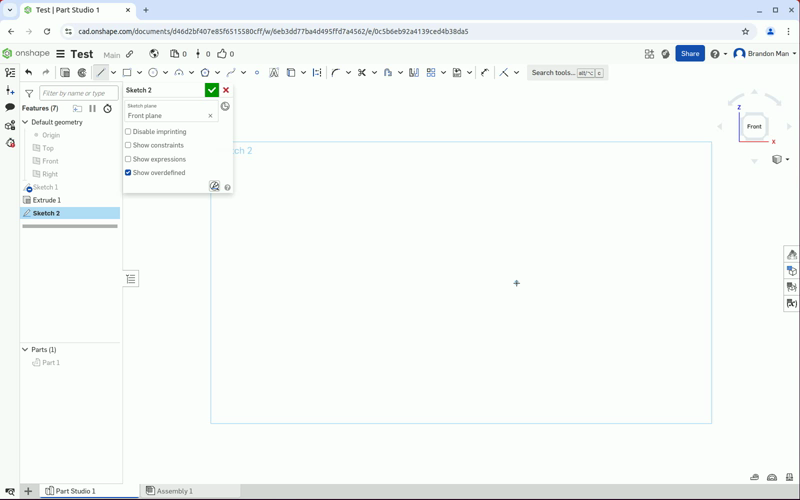
mouse_move(546, 282)
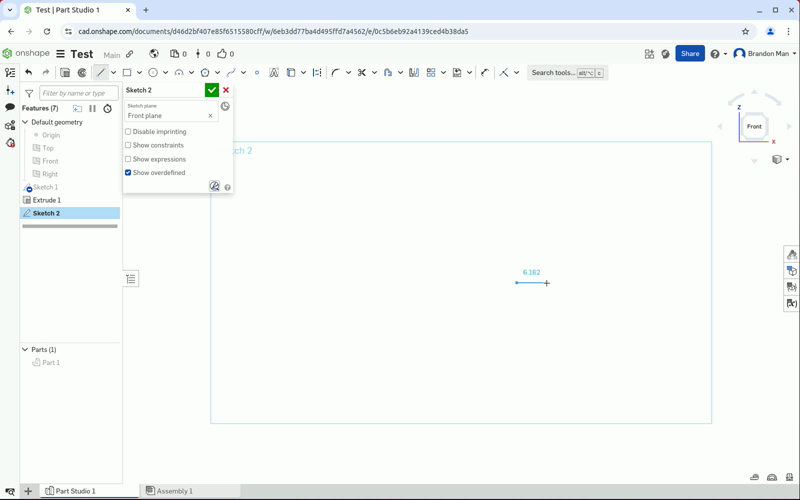
mouse_move(573, 282)
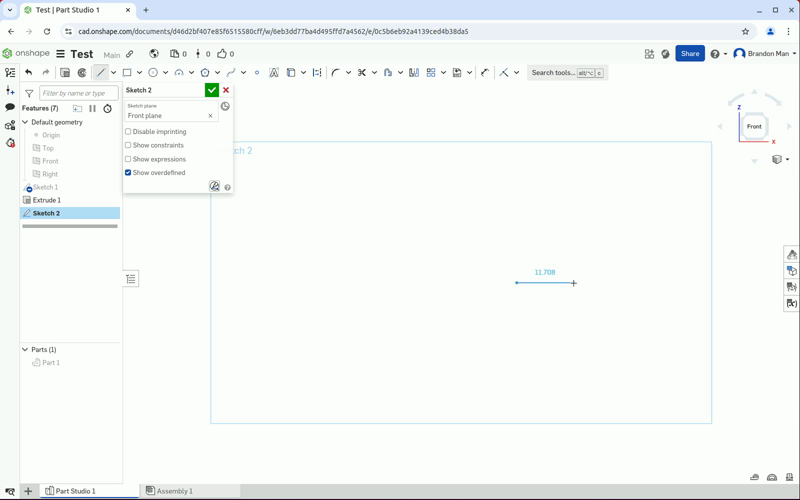
click(573, 282)
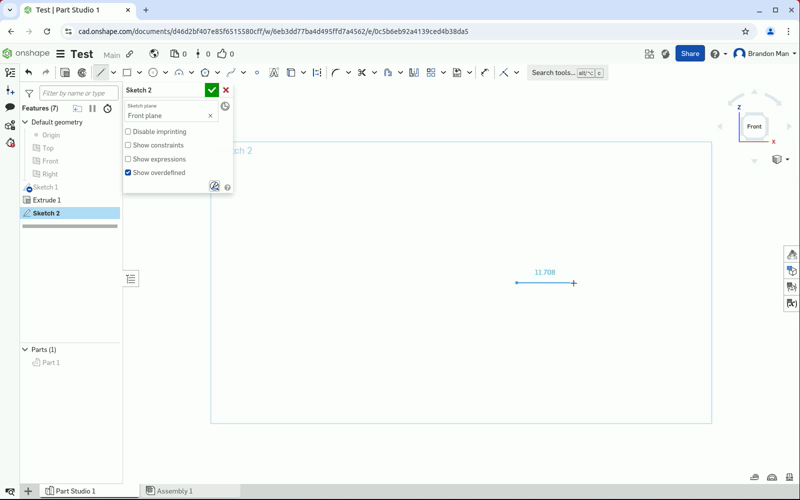
key_up(shift)
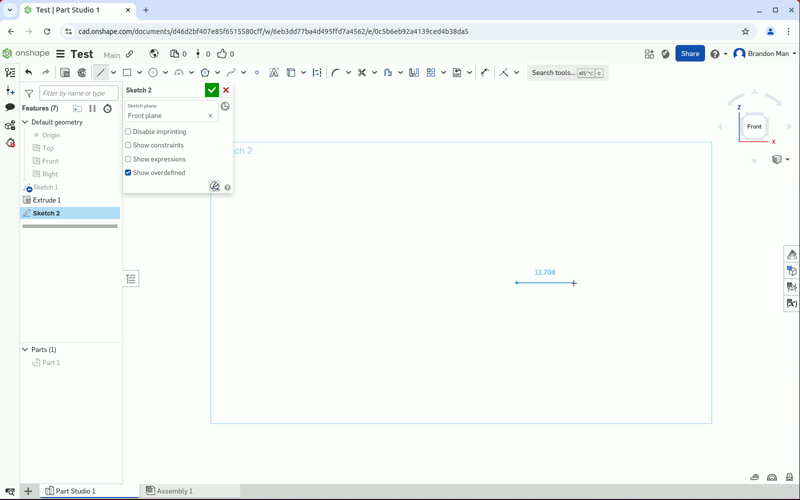
key_down(shift)
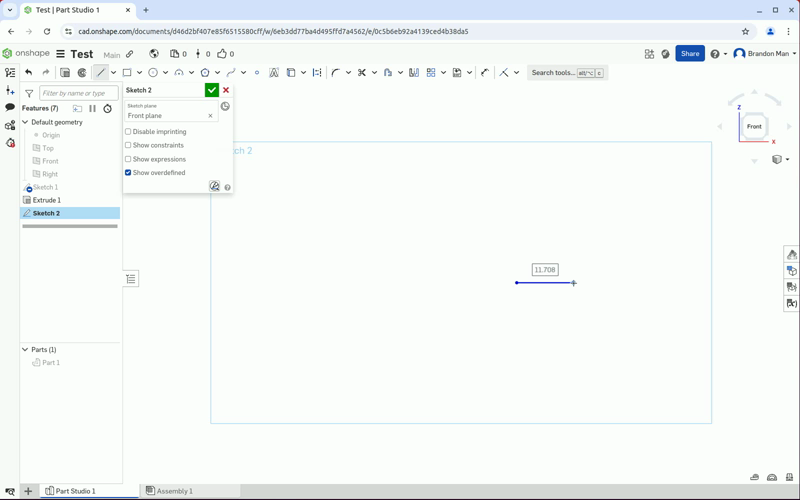
mouse_move(589, 282)
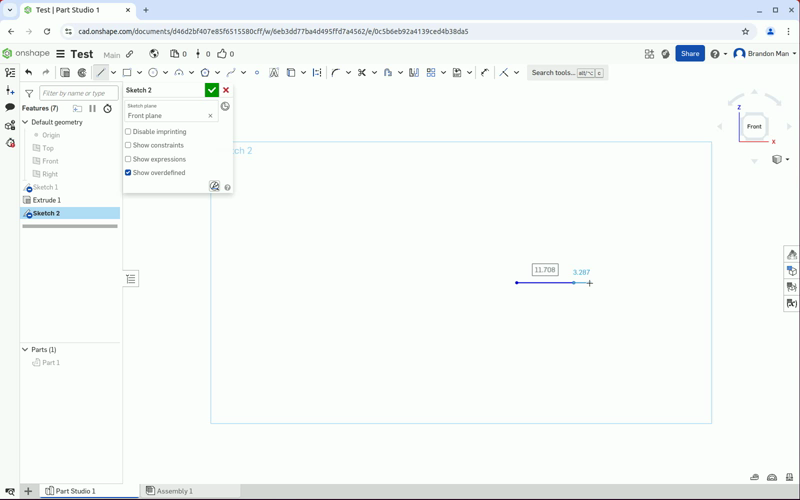
mouse_move(573, 254)
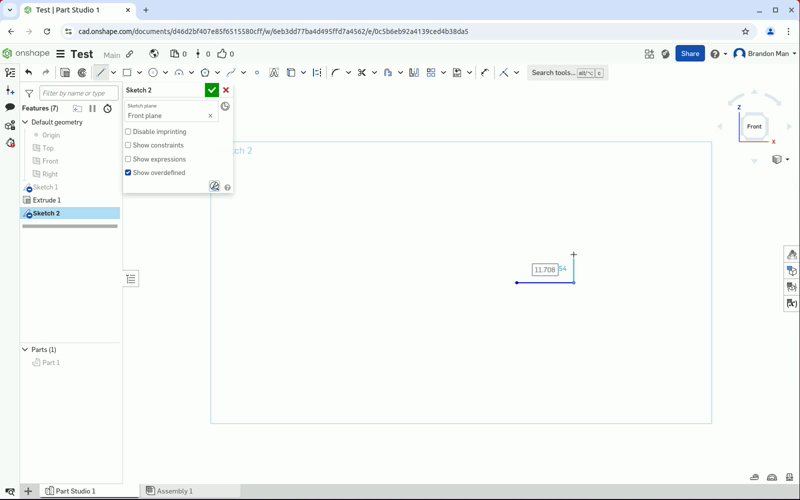
click(573, 254)
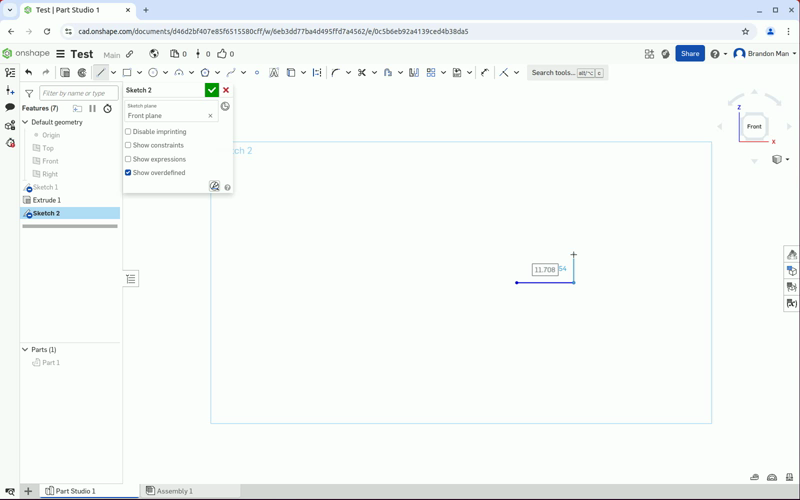
key_up(shift)
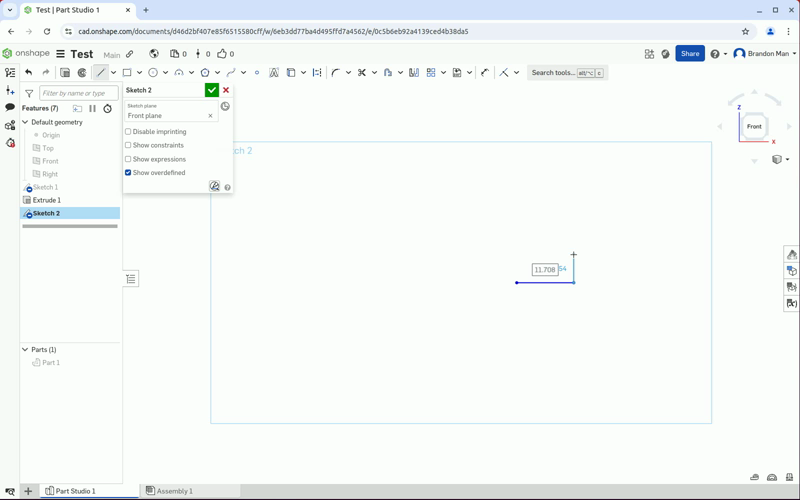
key_down(shift)
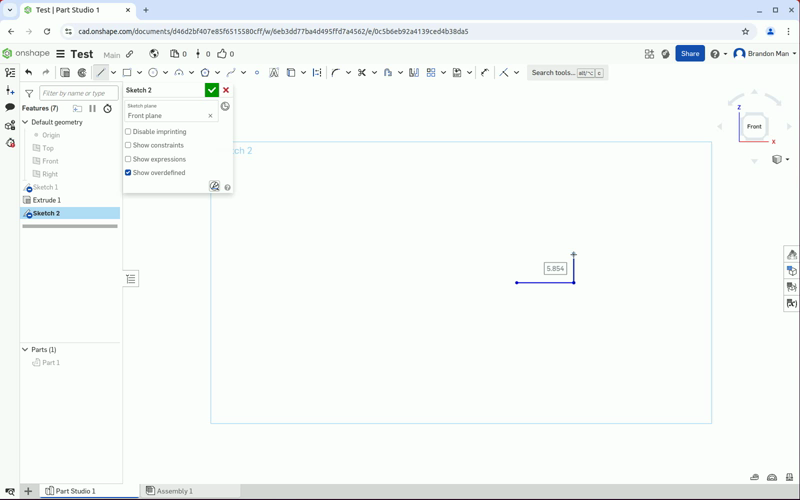
mouse_move(589, 254)
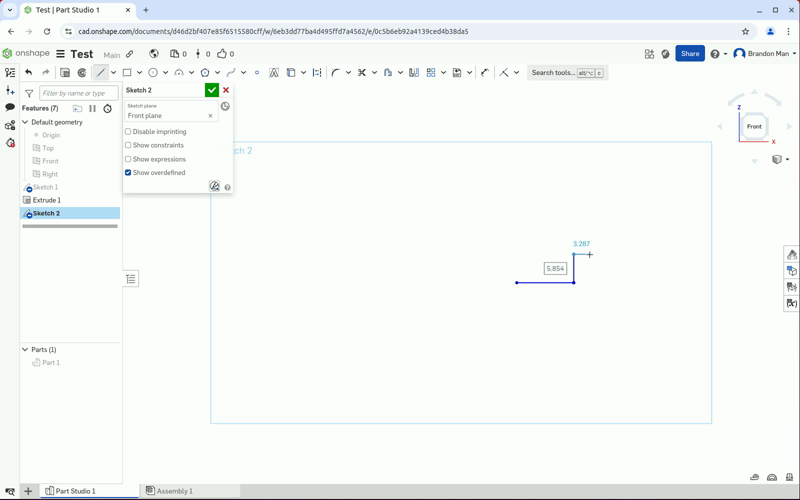
mouse_move(516, 254)
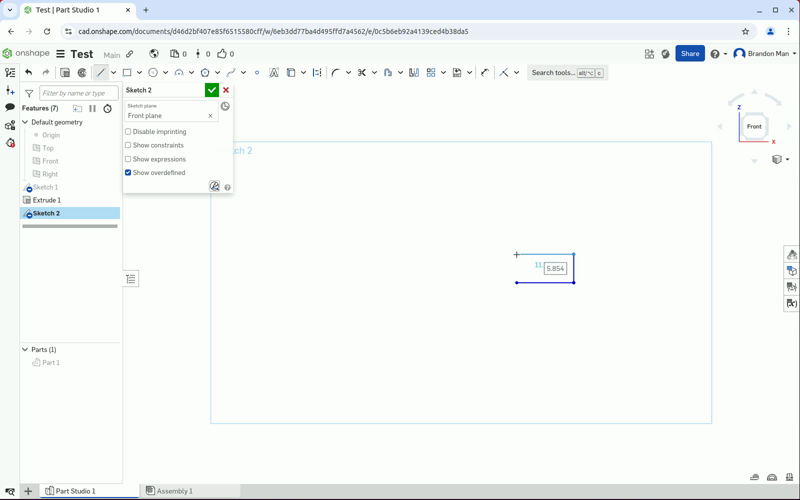
click(516, 254)
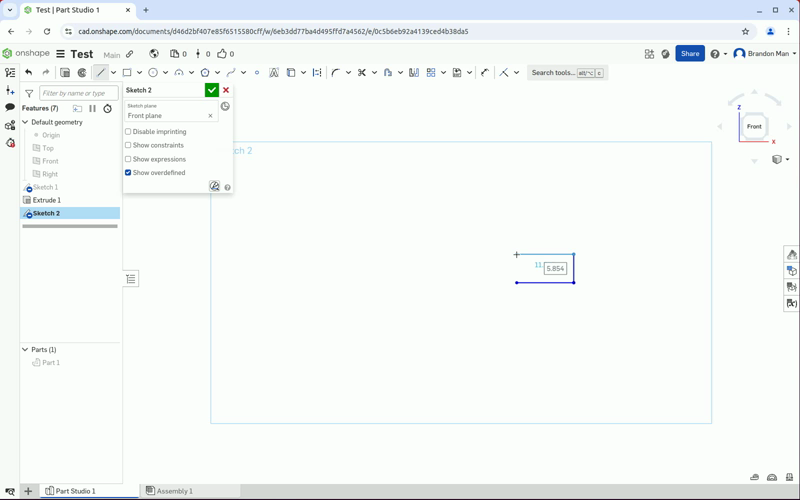
key_up(shift)
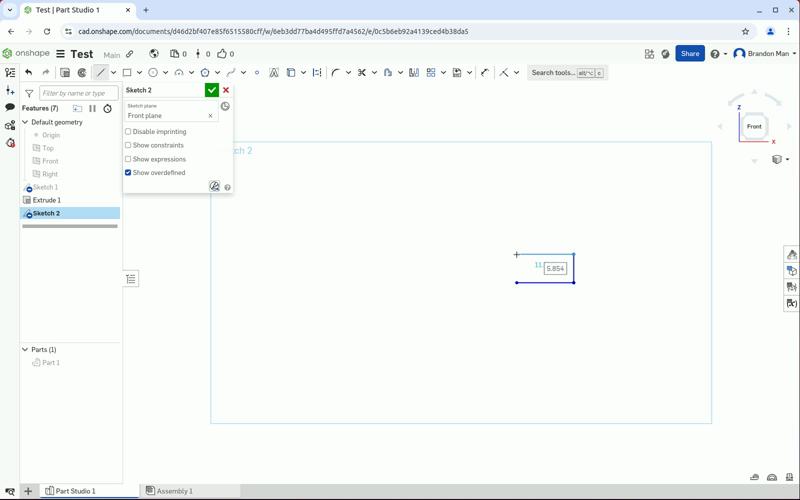
mouse_move(546, 254)
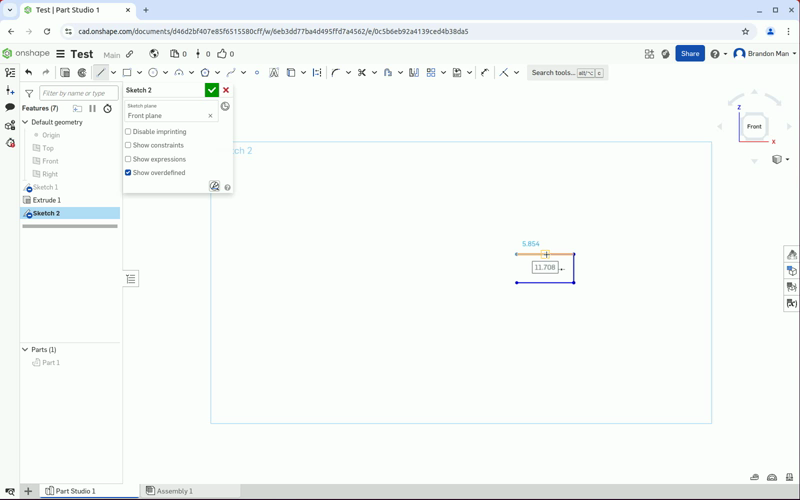
key_down(shift)
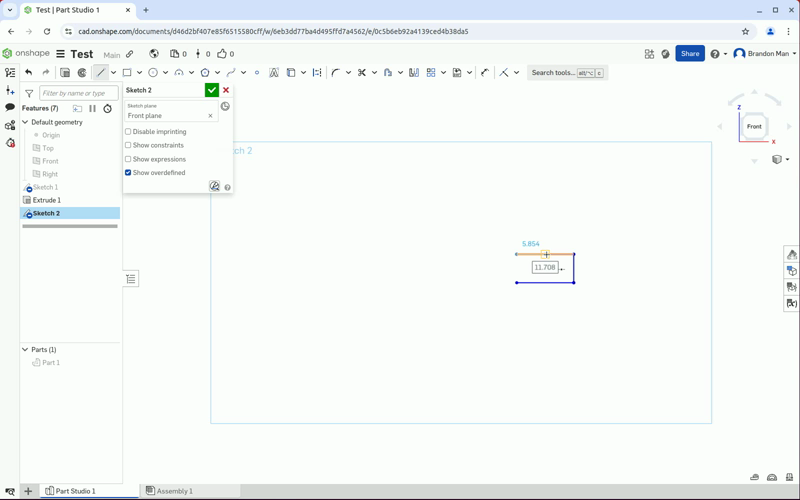
mouse_move(516, 282)
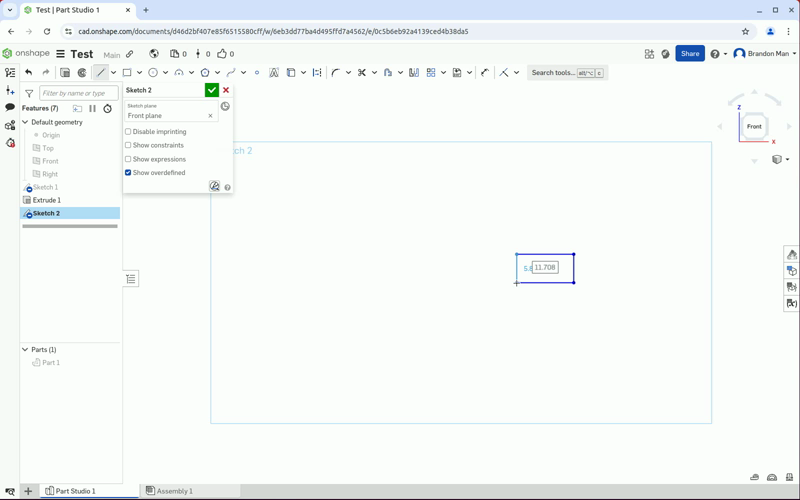
key_up(shift)
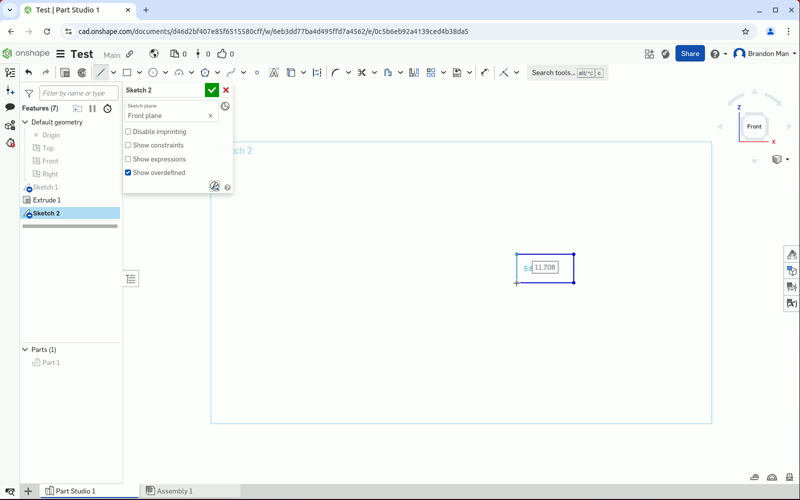
click(516, 282)
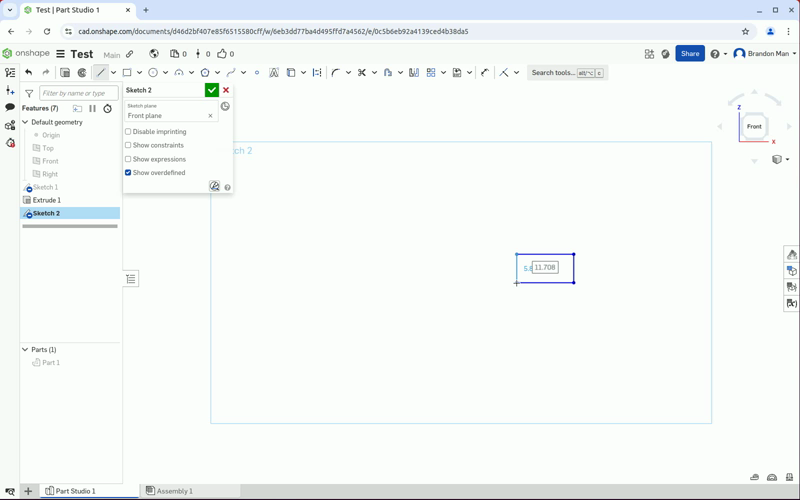
key(esc)
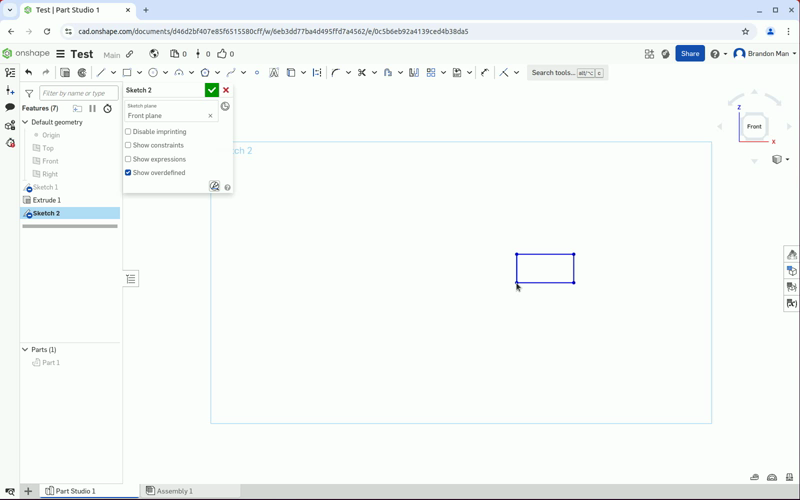
mouse_move(541, 274)
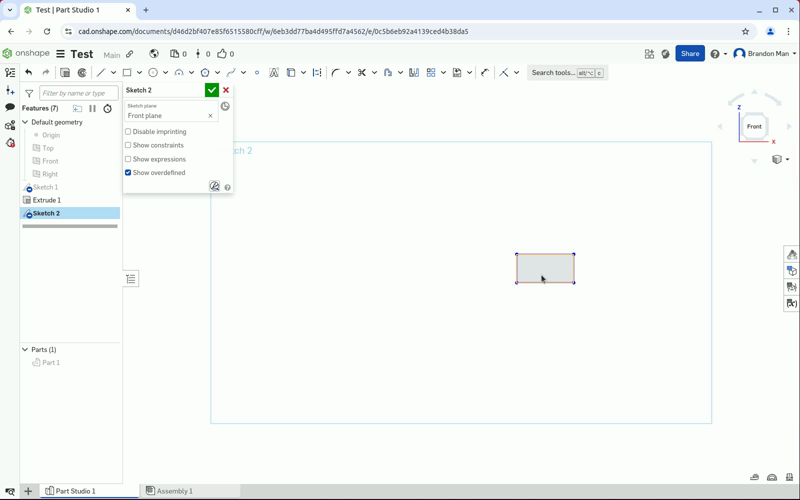
scroll(6)
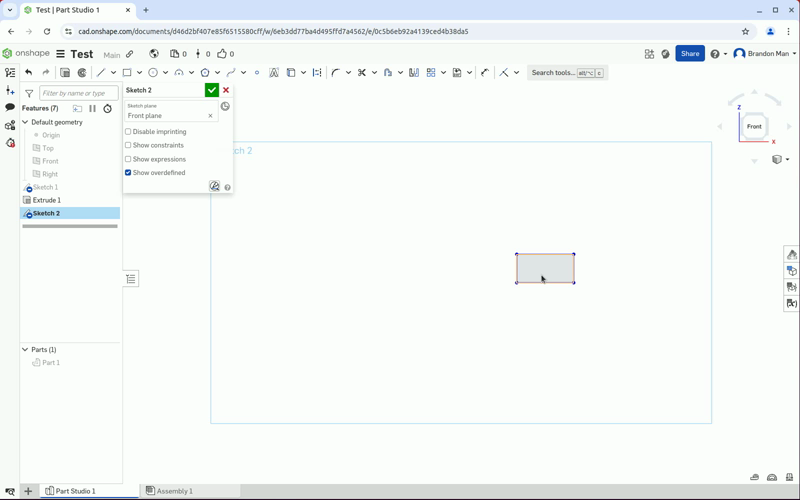
scroll(6)
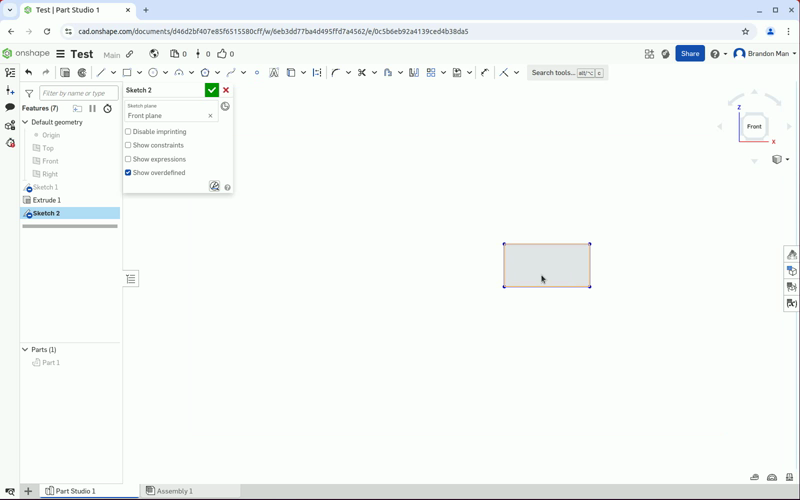
scroll(6)
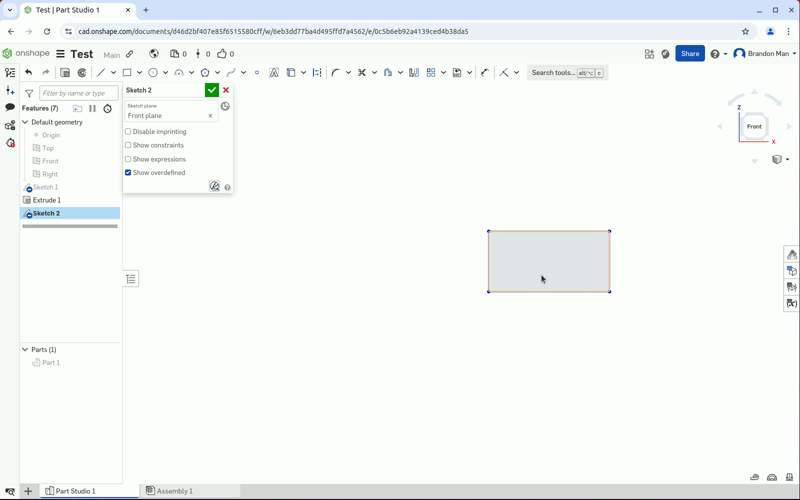
scroll(6)
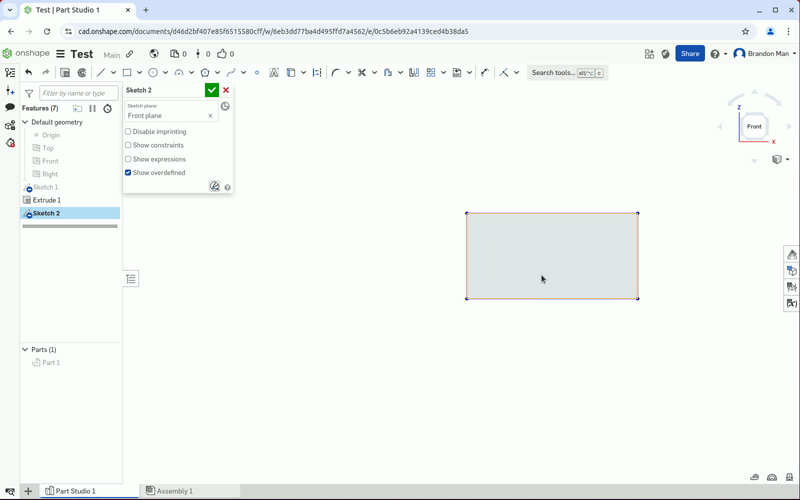
scroll(6)
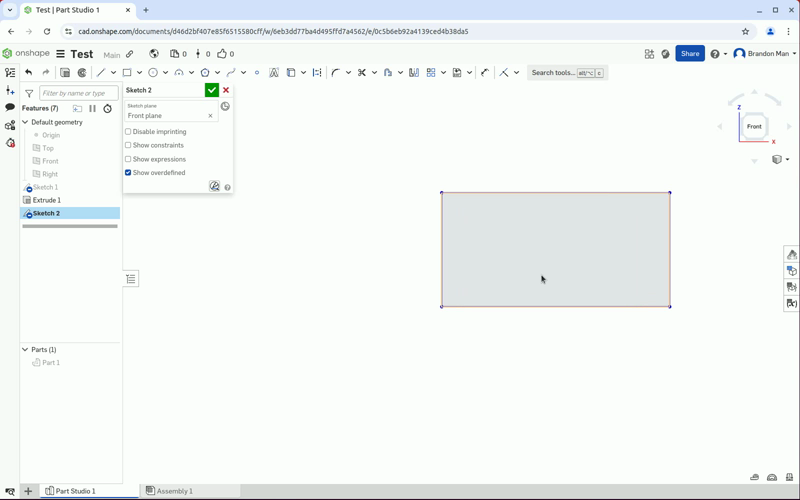
scroll(6)
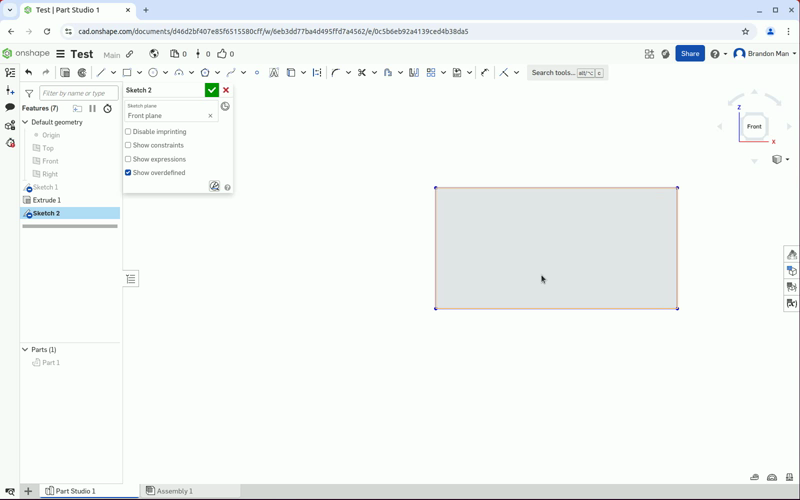
scroll(6)
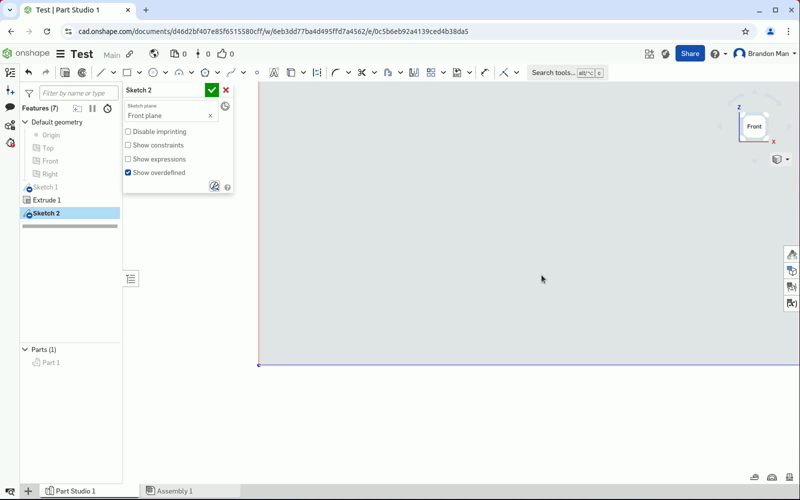
click(541, 274)
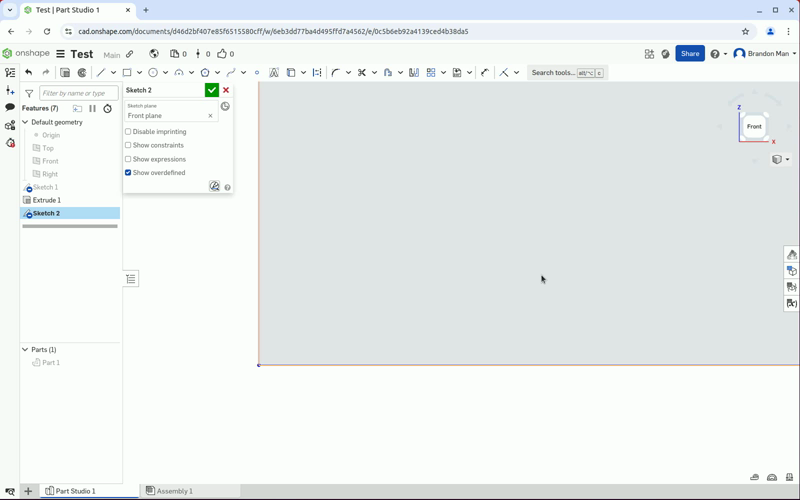
scroll(-6)
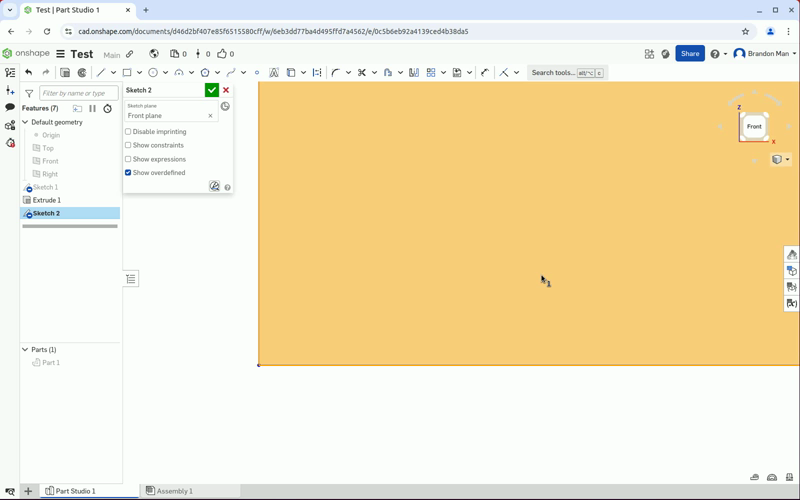
scroll(-6)
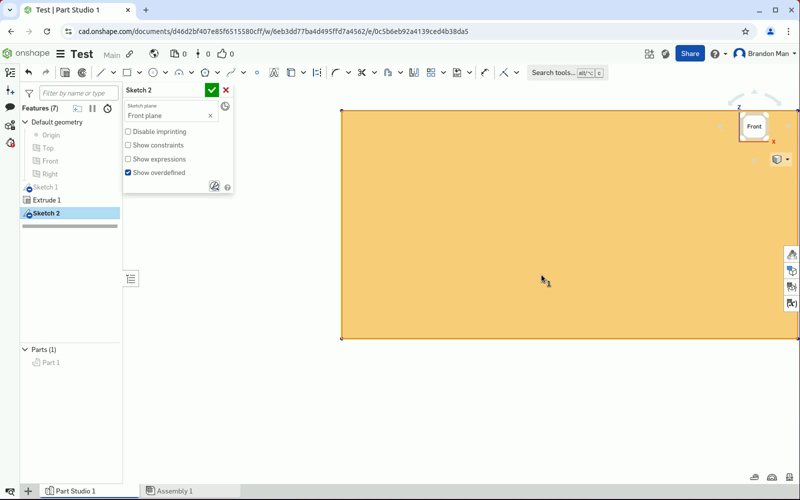
scroll(-6)
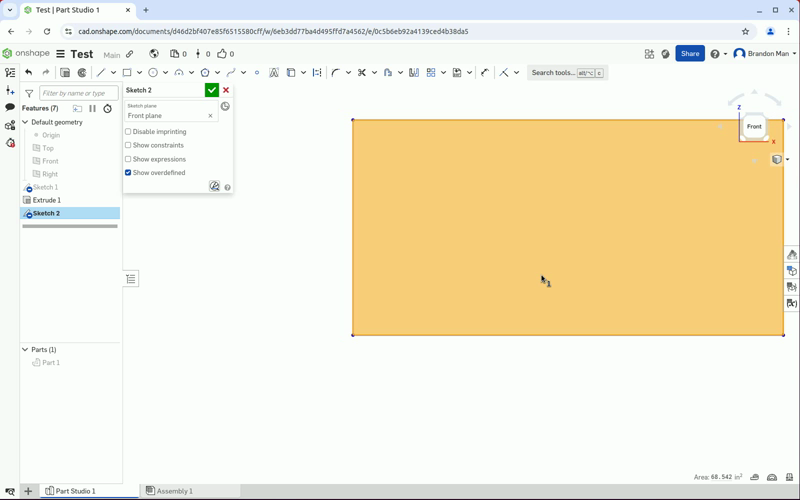
scroll(-6)
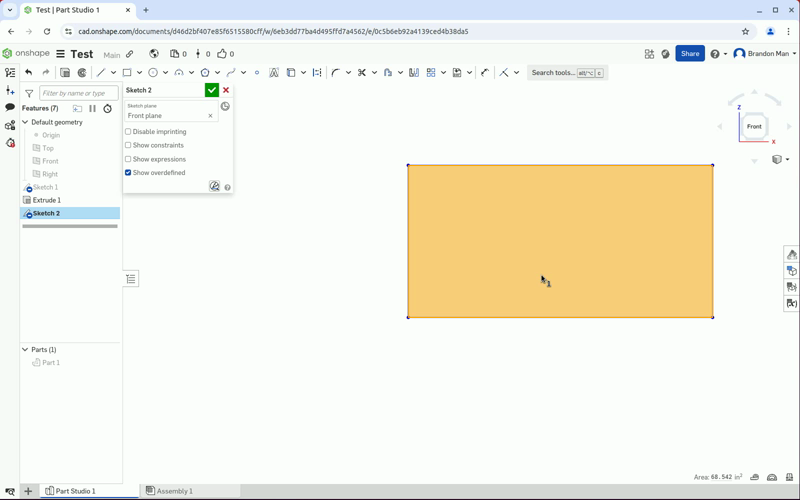
scroll(-6)
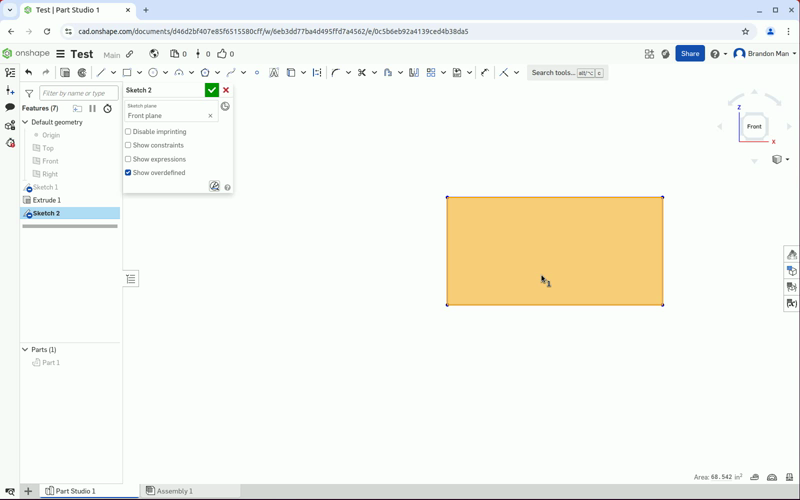
scroll(-6)
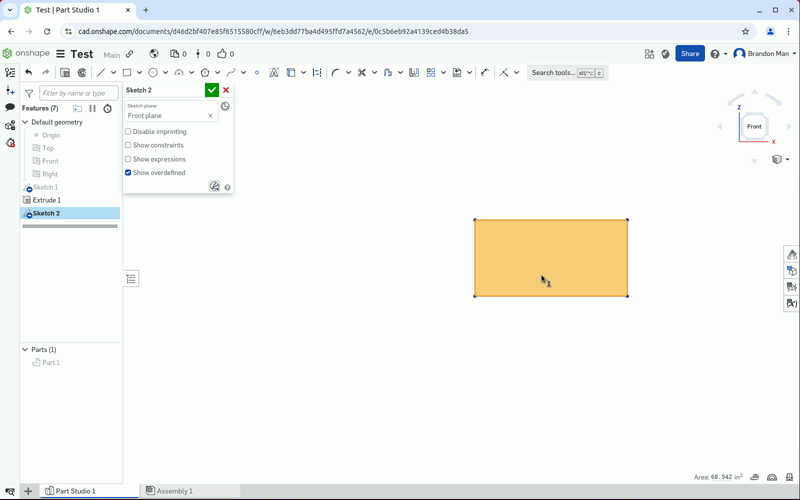
scroll(-6)
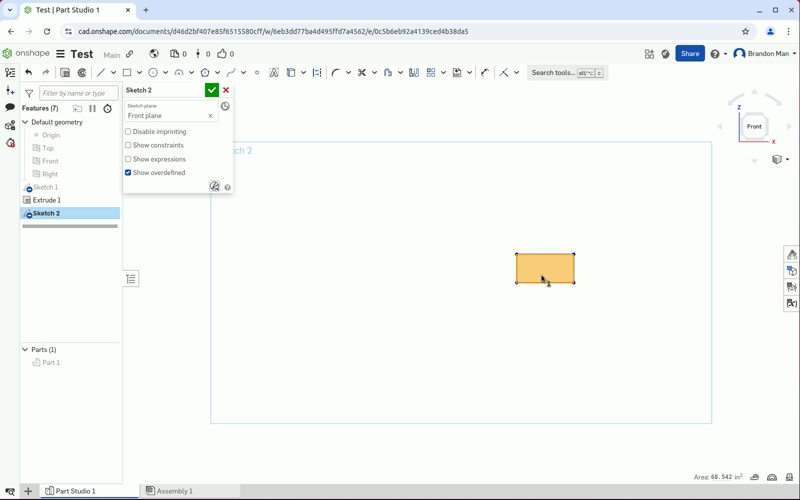
mouse_move(73, 352)
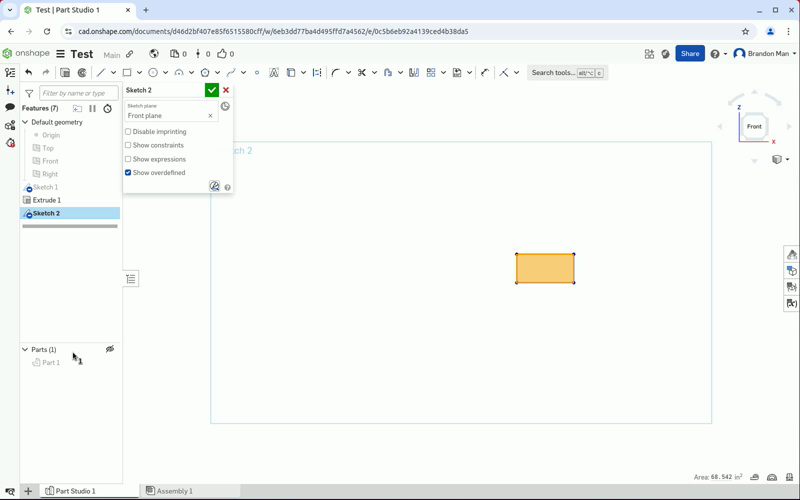
key(shift+y)
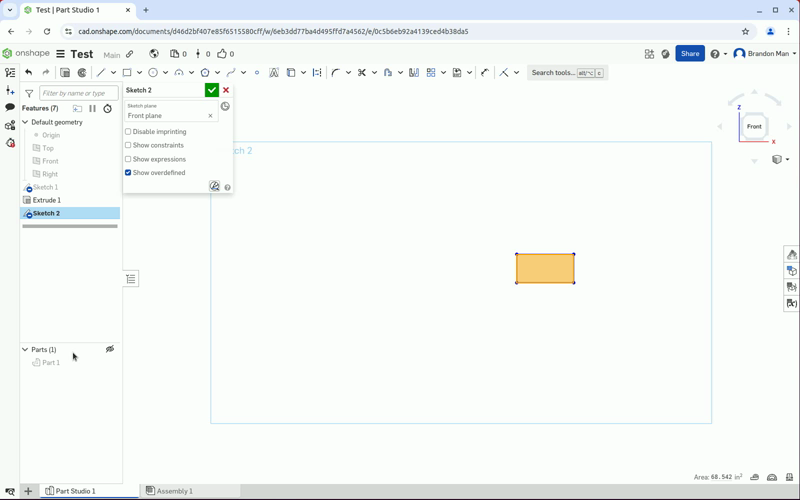
key(shift+e)
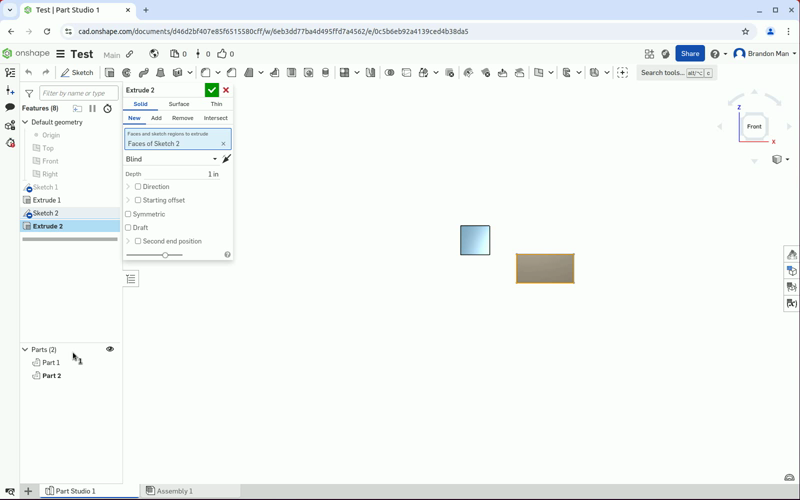
mouse_move(143, 106)
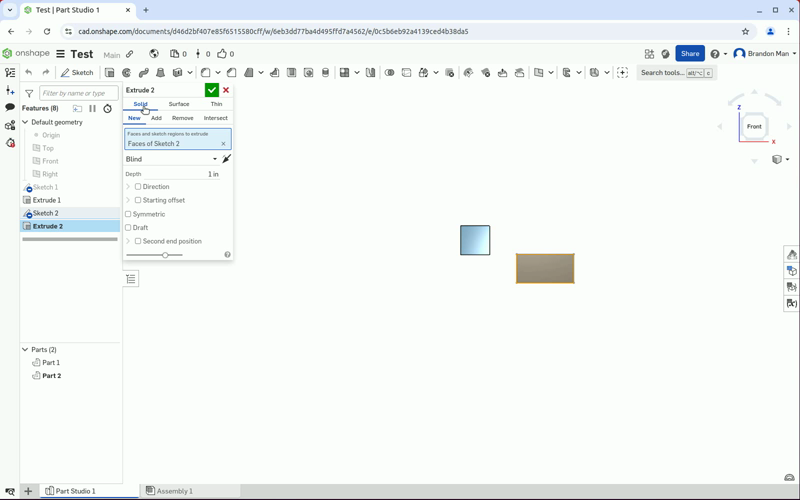
click(143, 106)
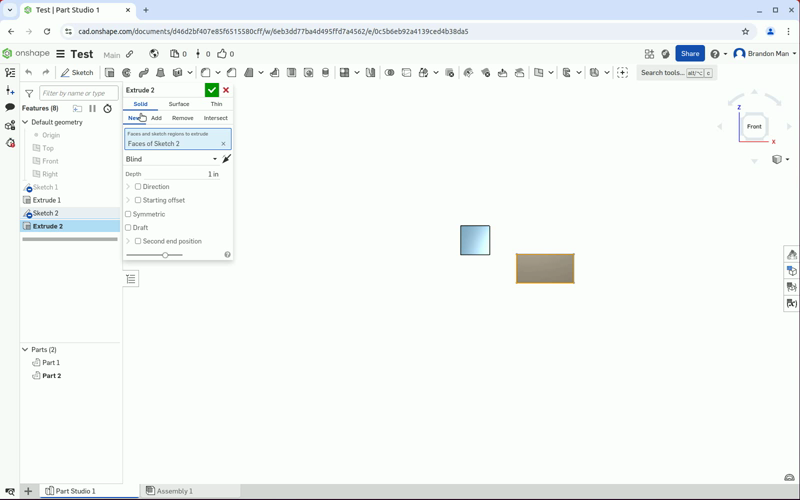
mouse_move(137, 120)
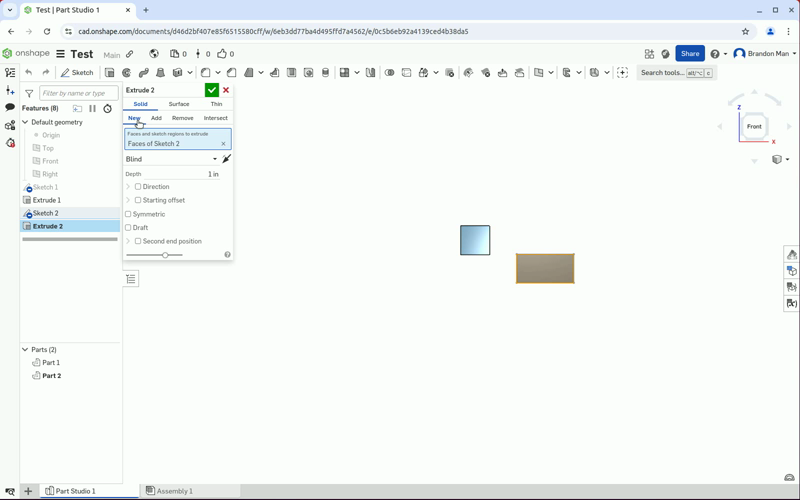
click(137, 120)
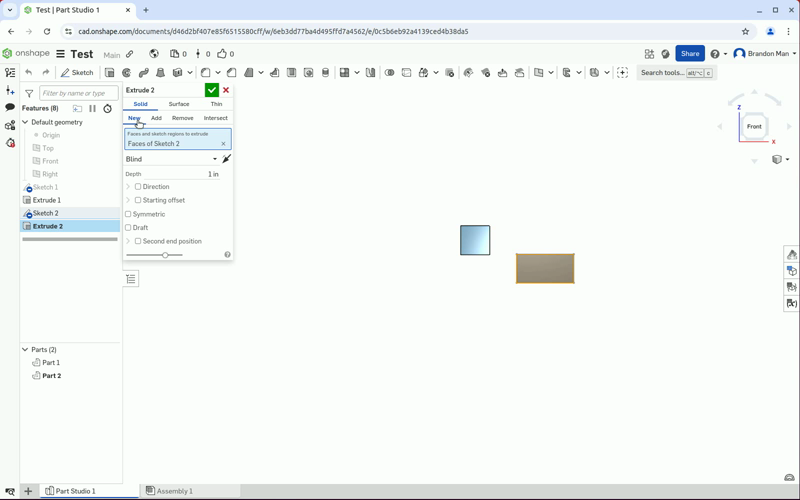
key(tab, 4)
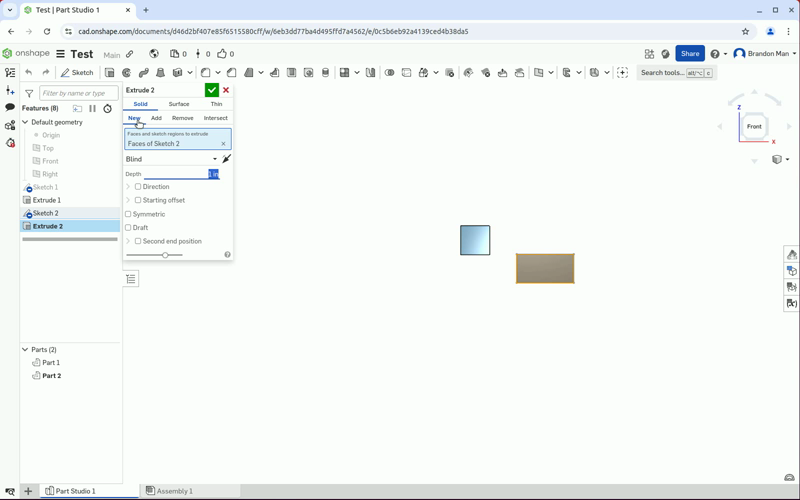
text(17.331)
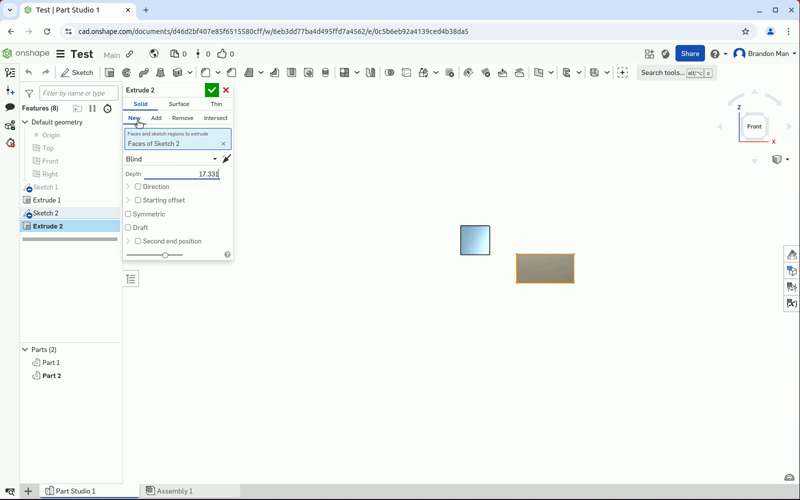
key(enter)
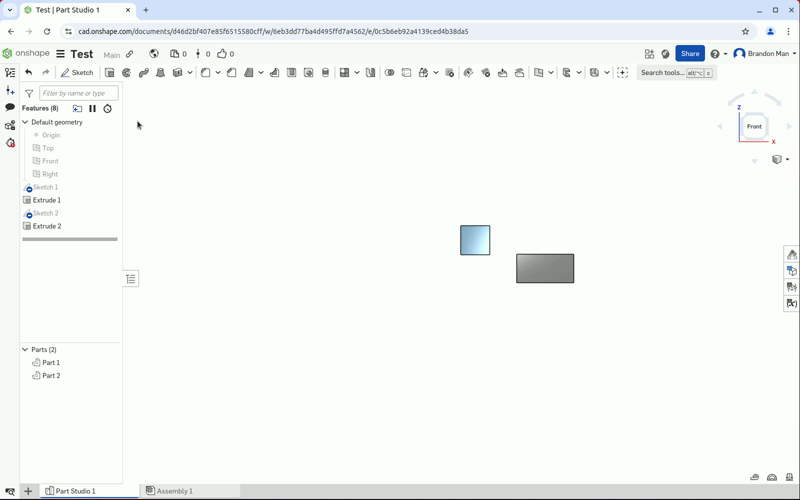
key(shift+h)
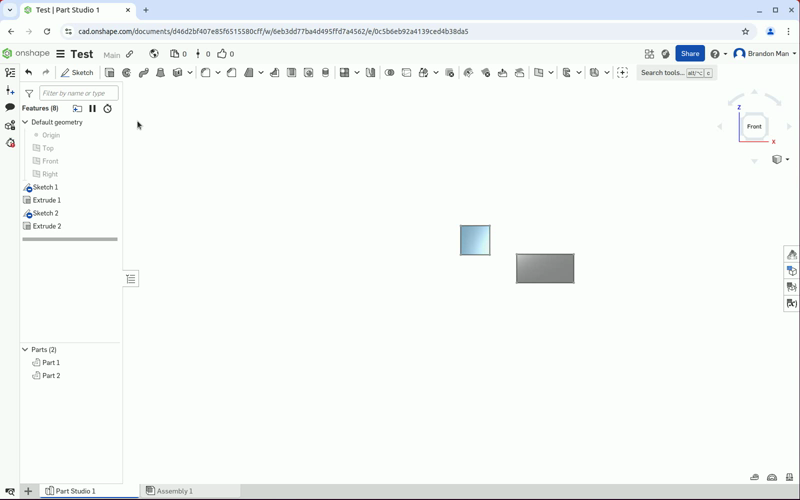
key(shift+h)
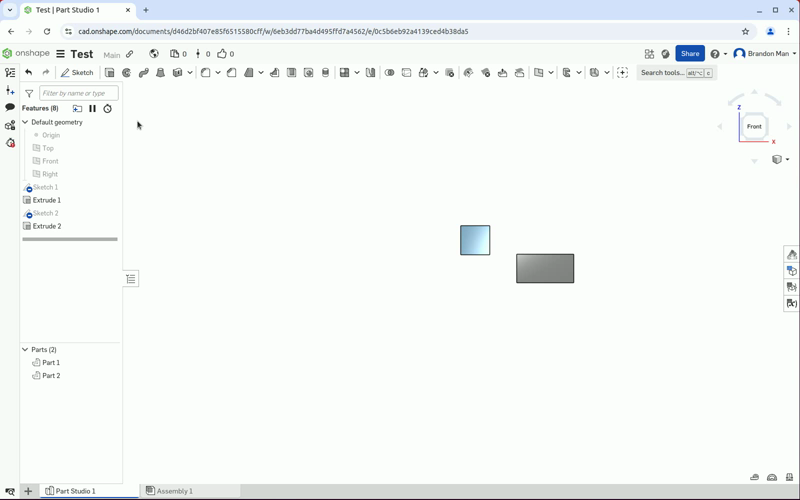
mouse_move(73, 189)
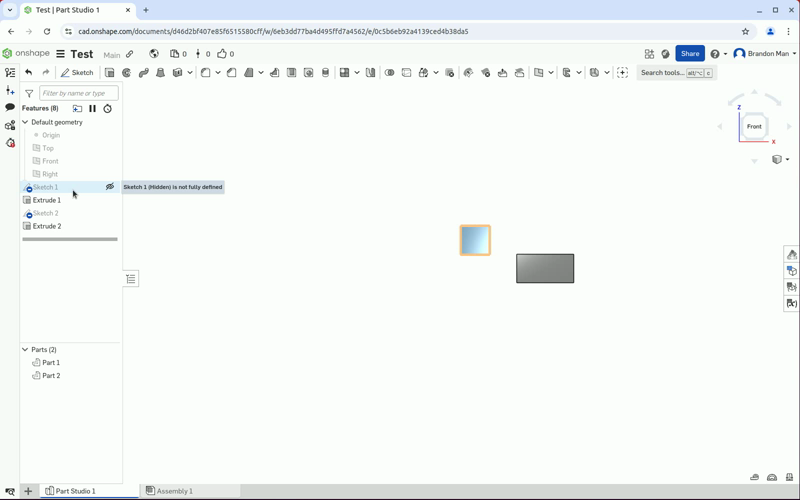
click(73, 189)
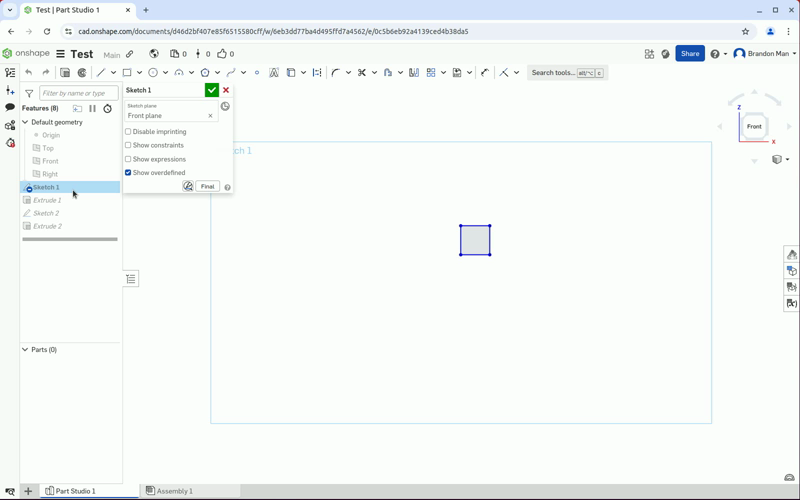
mouse_move(229, 92)
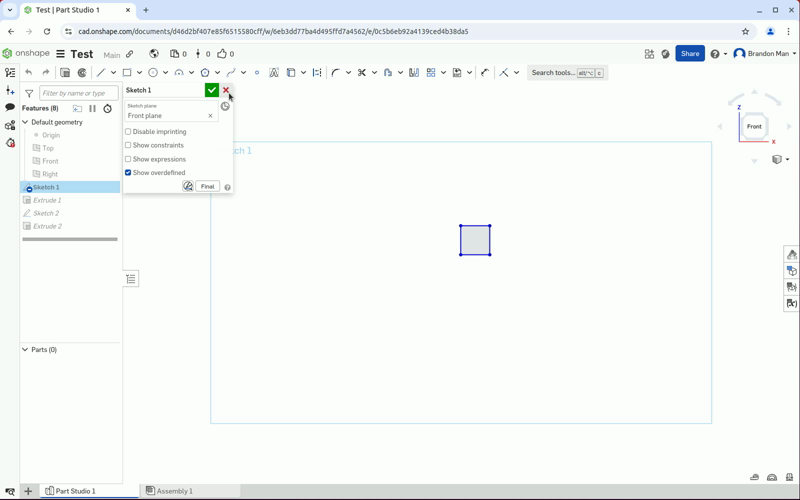
click(229, 92)
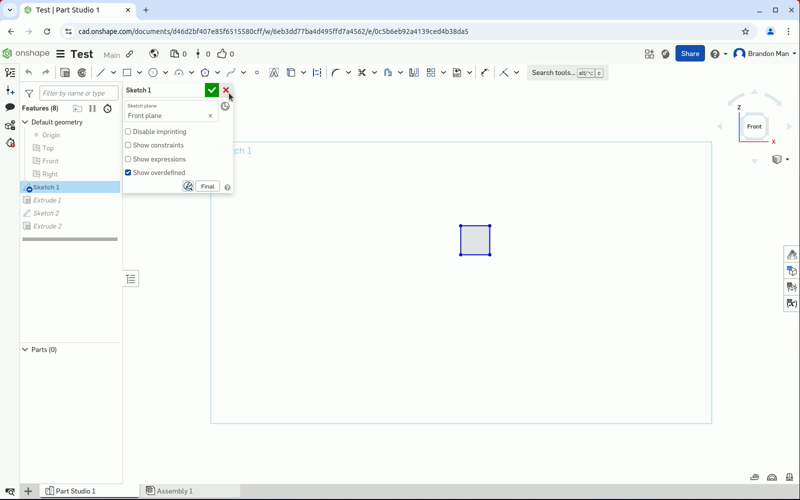
key(shift+s)
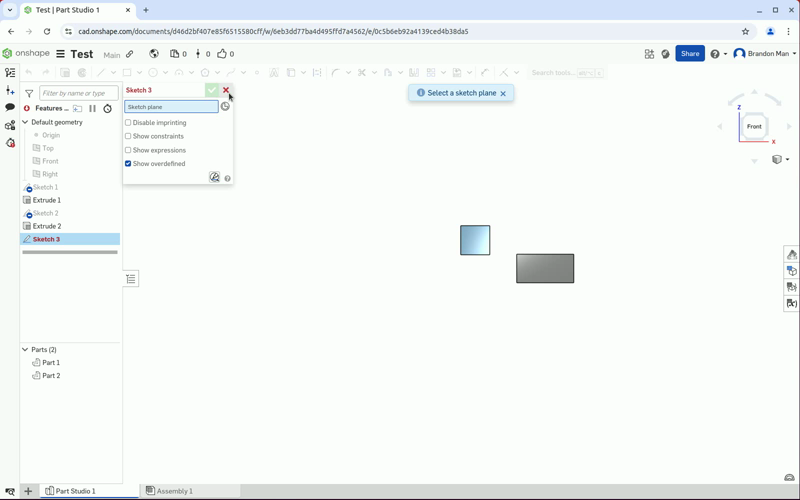
mouse_move(73, 163)
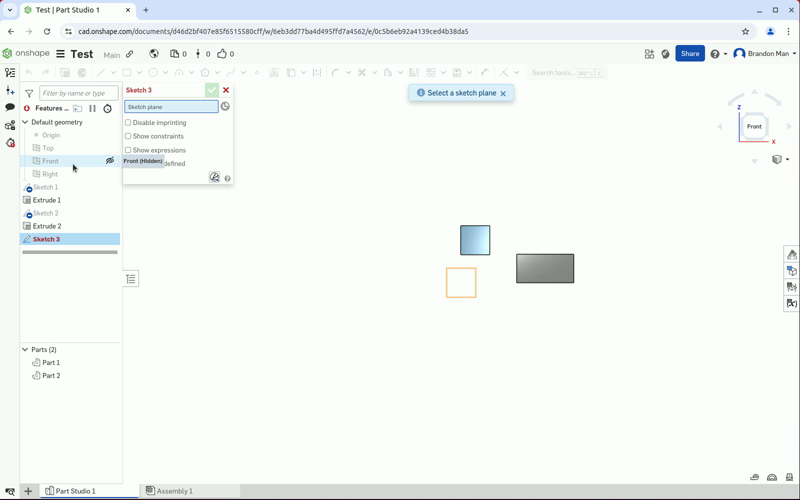
click(73, 163)
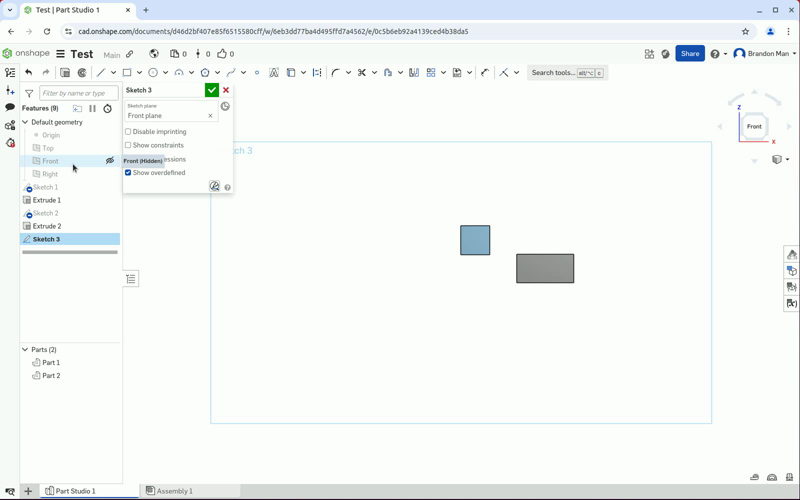
mouse_move(73, 352)
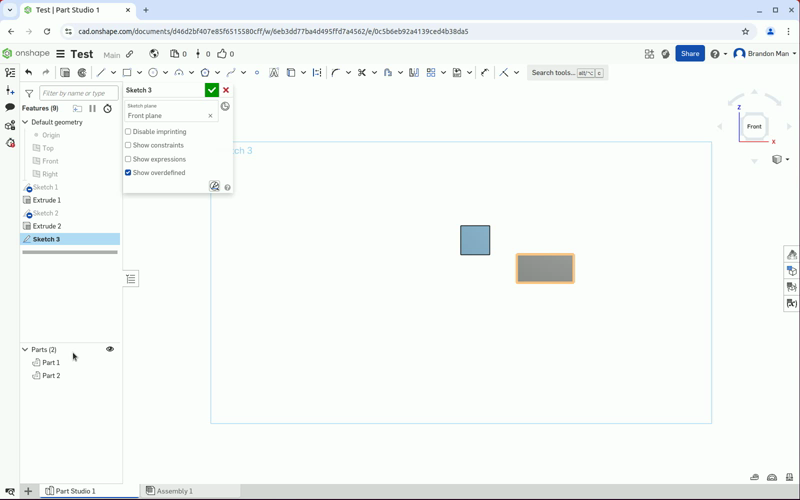
key(y)
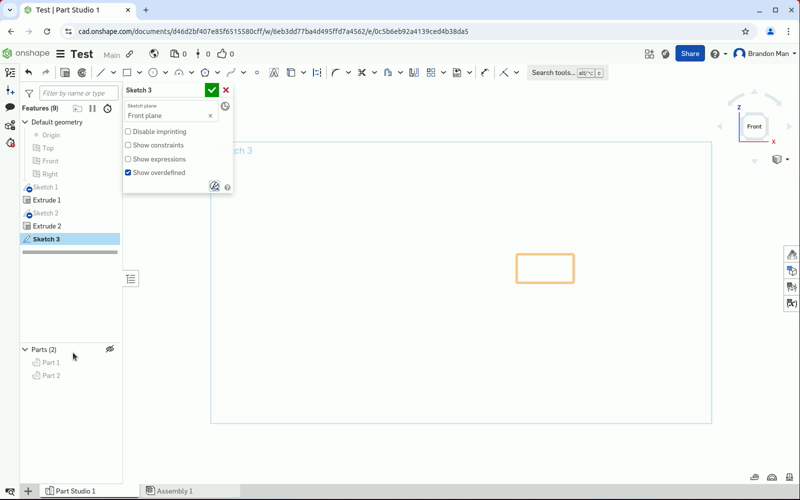
key(l)
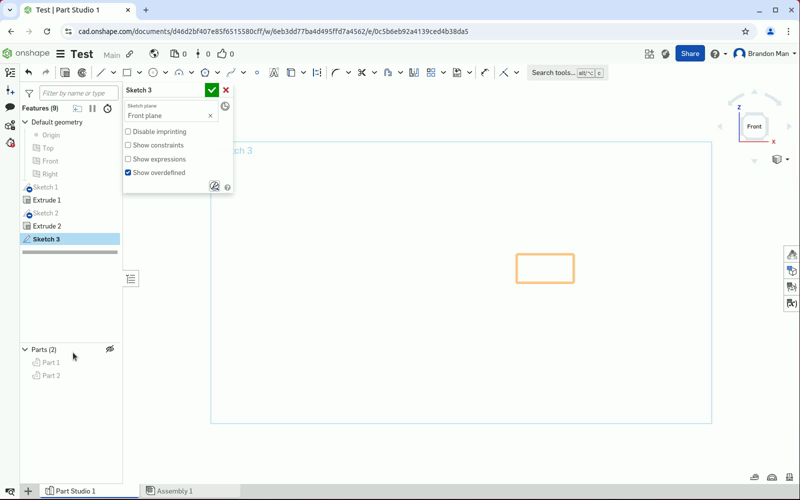
key_down(shift)
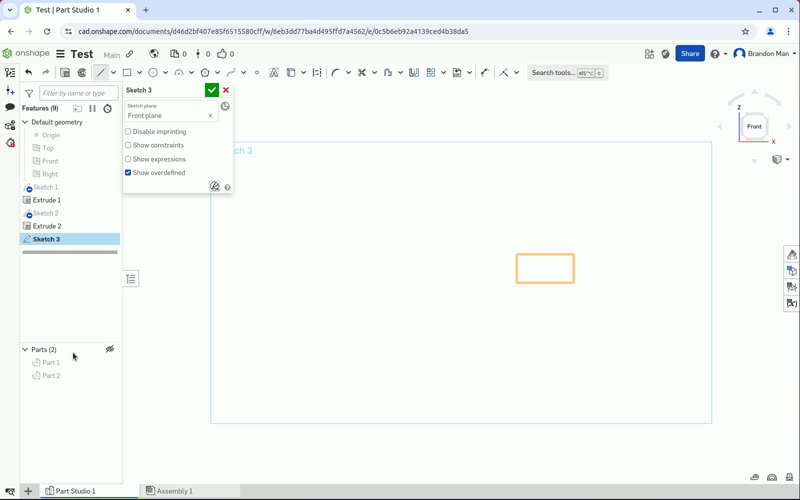
mouse_move(460, 282)
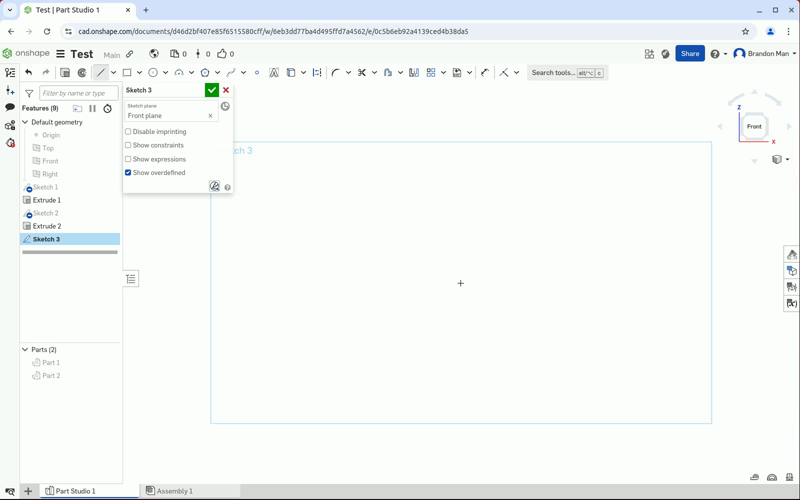
click(460, 282)
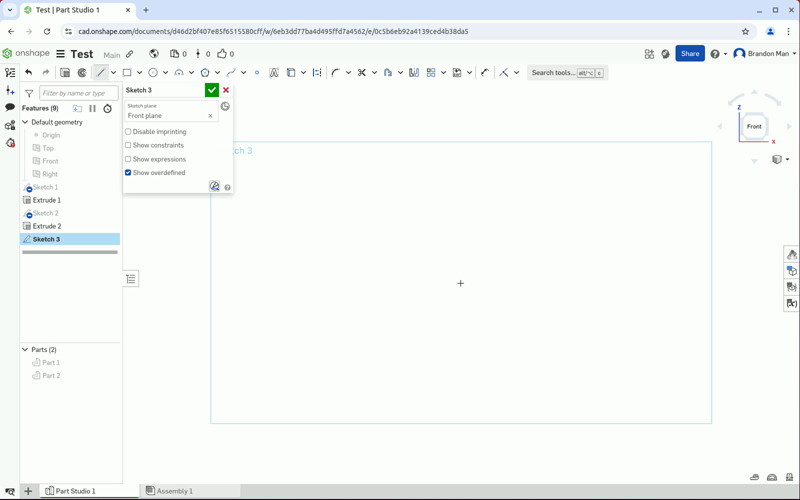
key_up(shift)
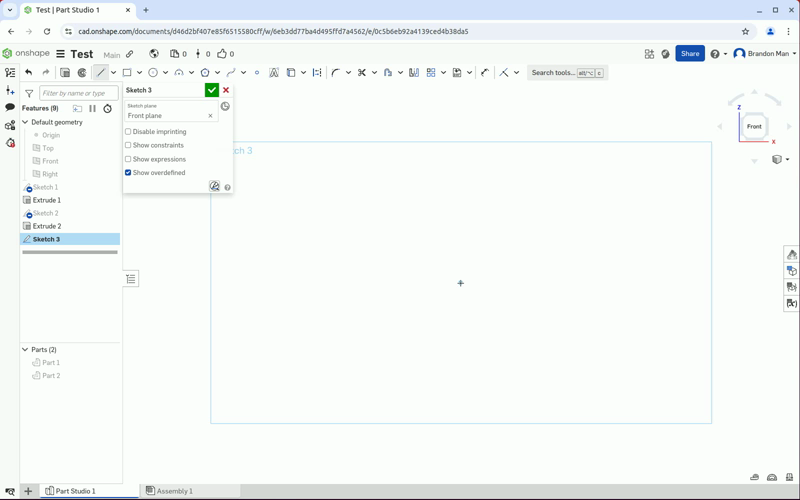
key_down(shift)
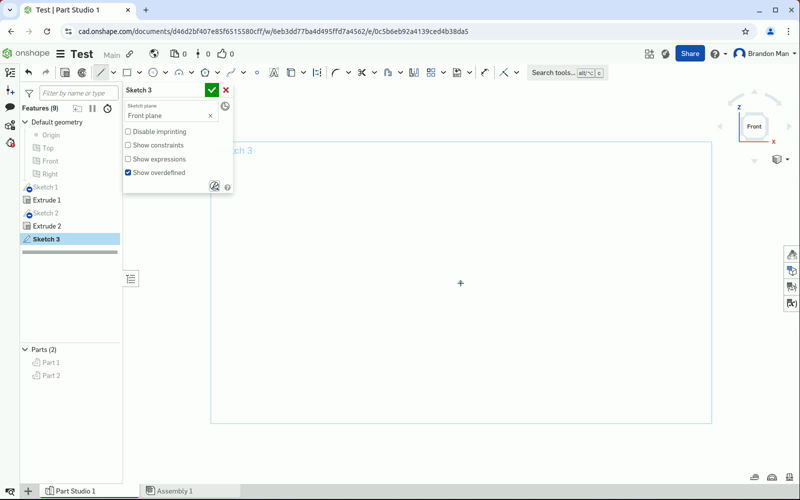
mouse_move(490, 282)
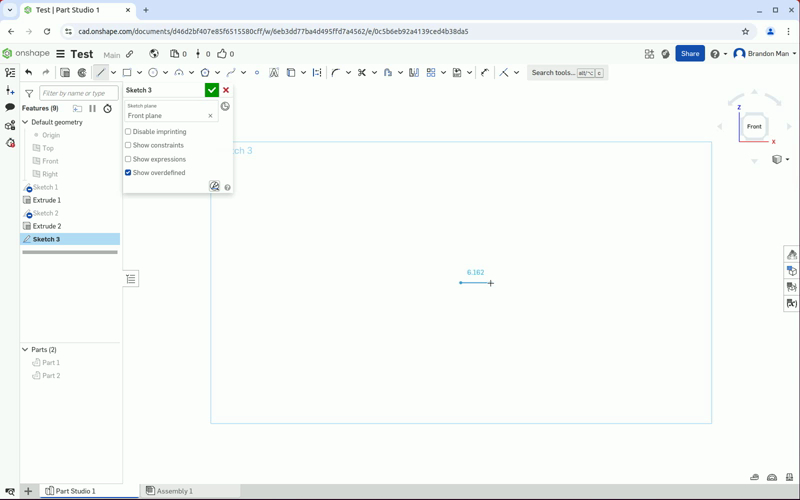
mouse_move(489, 282)
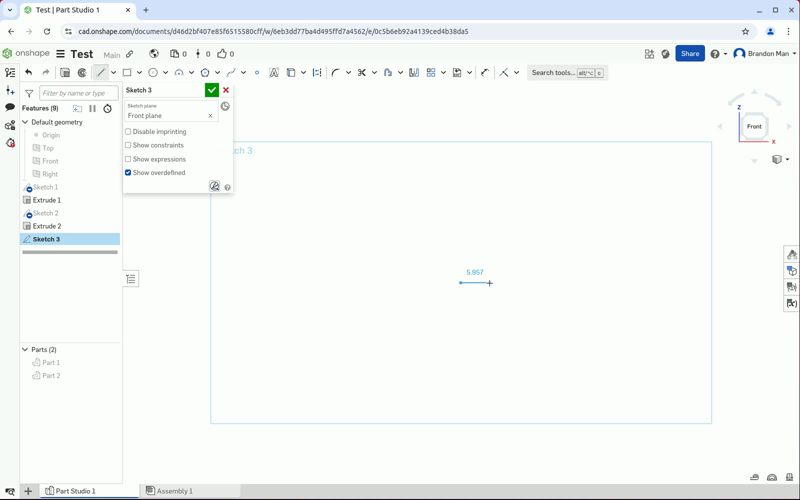
click(489, 282)
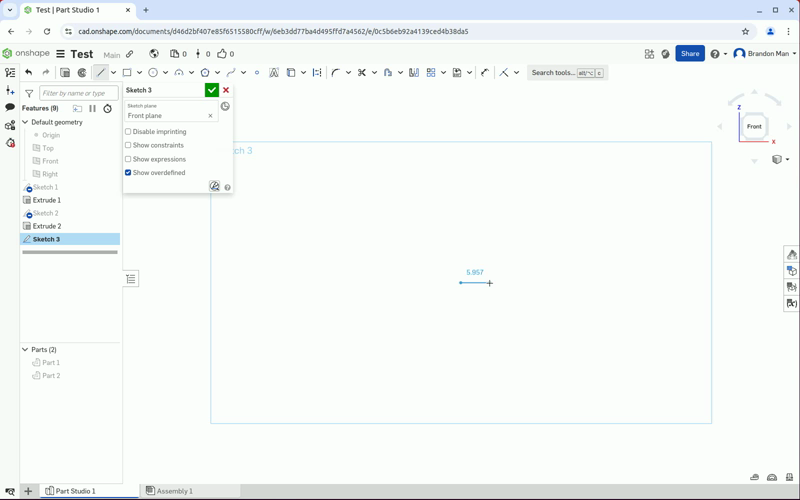
key_up(shift)
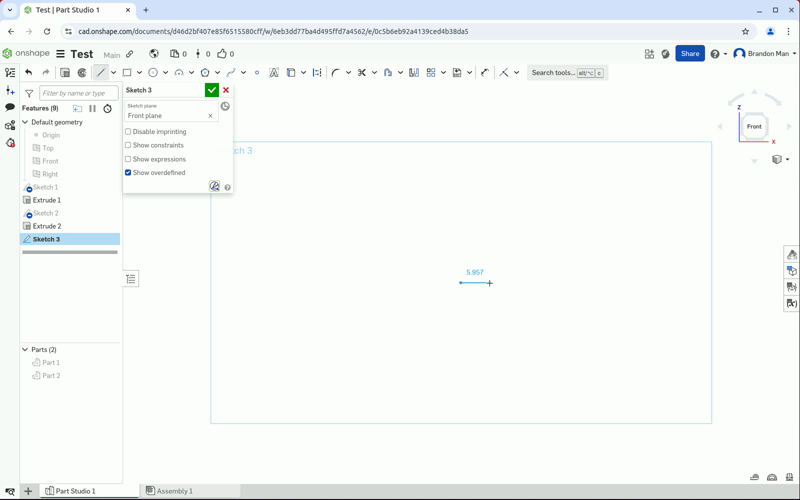
key_down(shift)
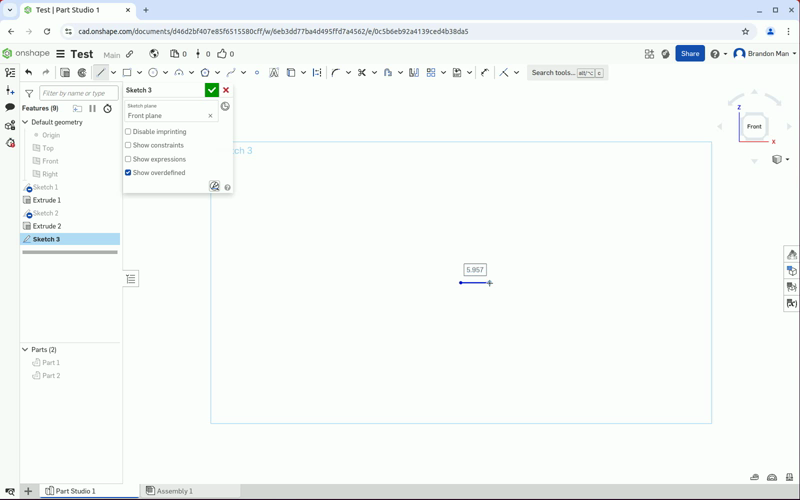
mouse_move(519, 282)
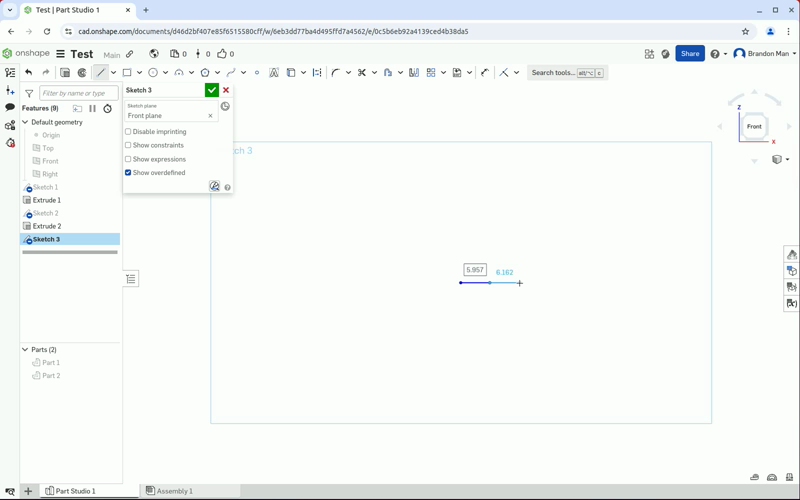
mouse_move(489, 253)
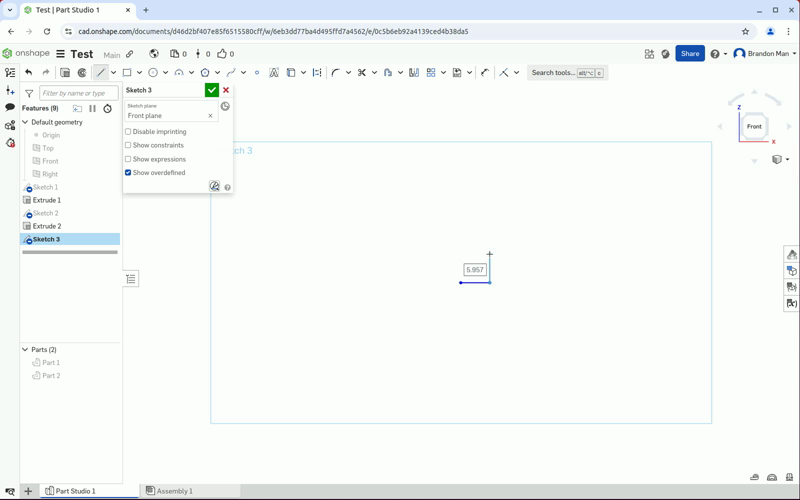
click(489, 253)
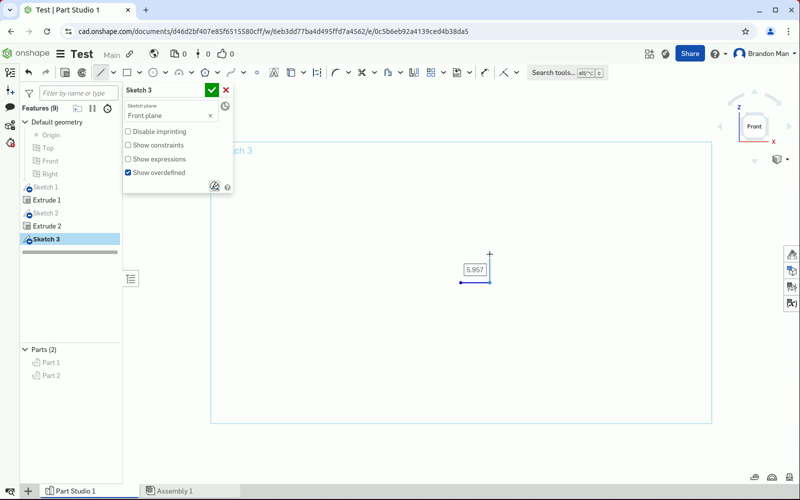
key_up(shift)
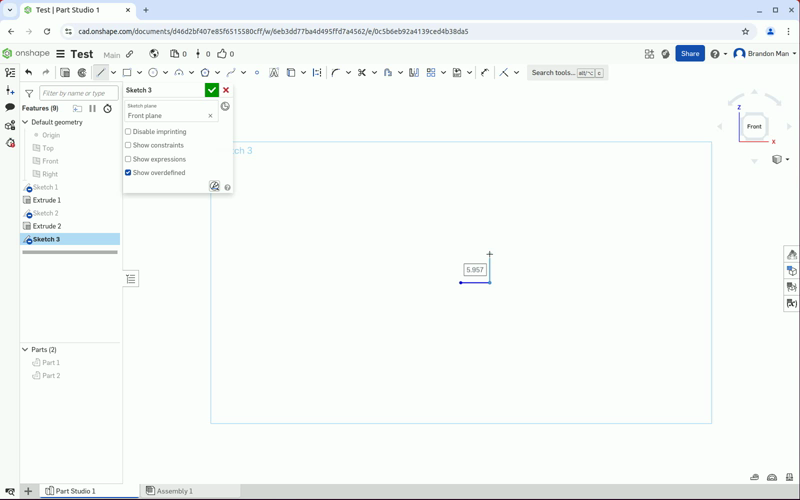
key_down(shift)
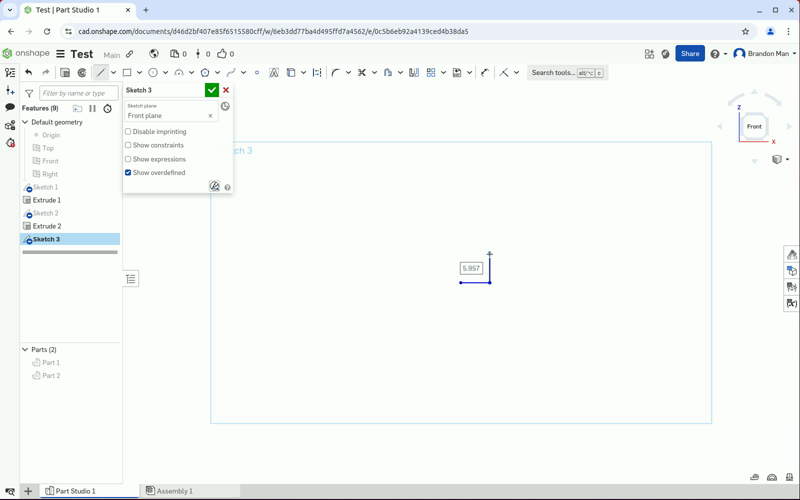
mouse_move(519, 253)
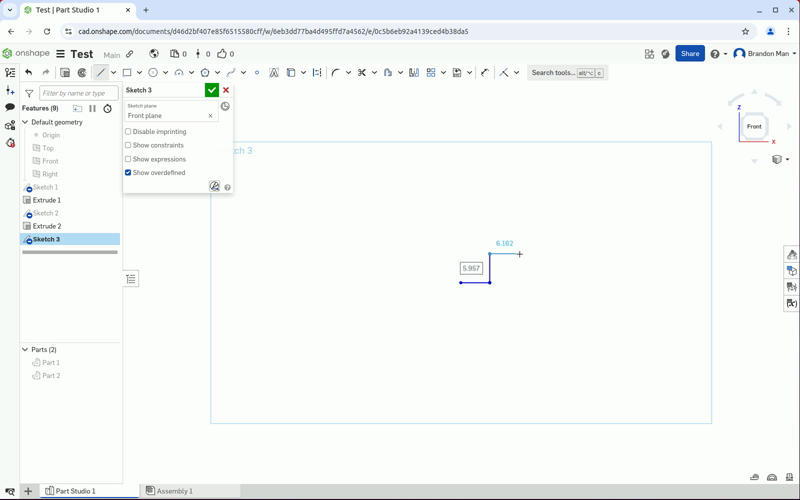
mouse_move(460, 253)
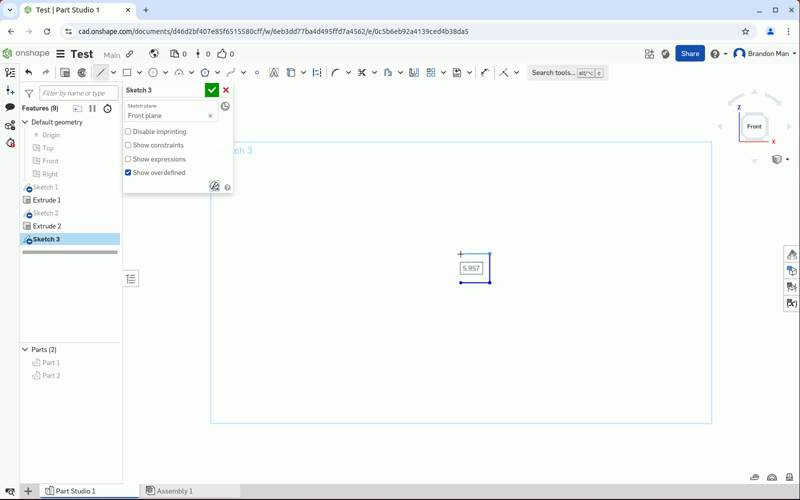
click(460, 253)
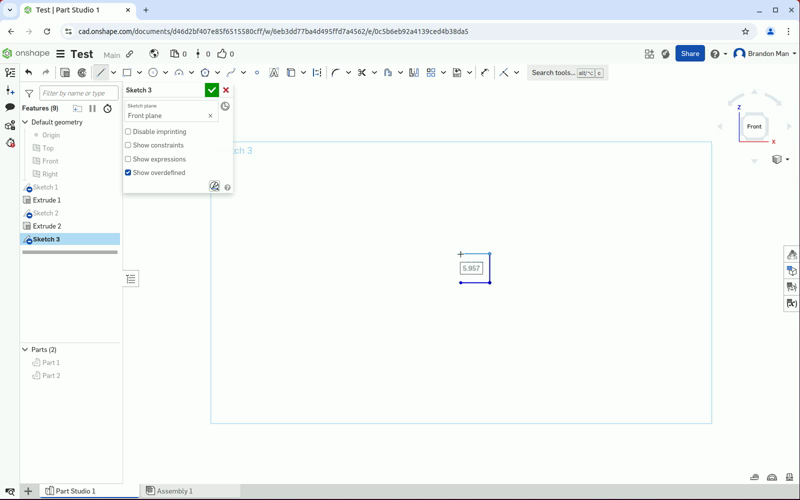
key_up(shift)
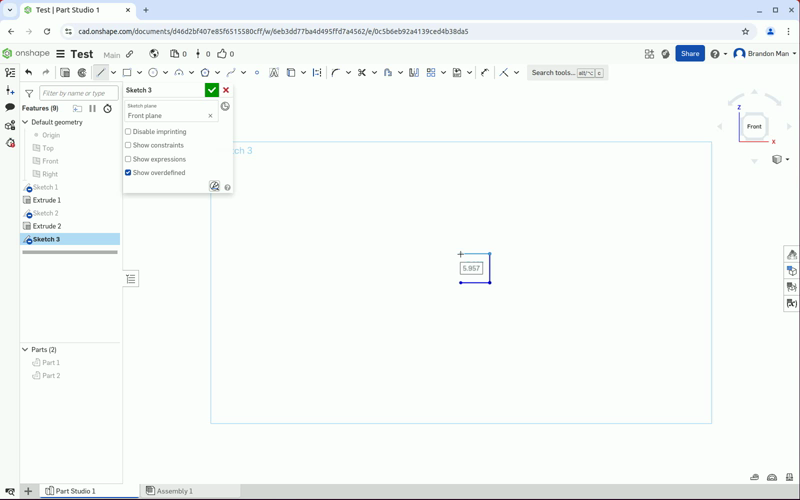
mouse_move(490, 253)
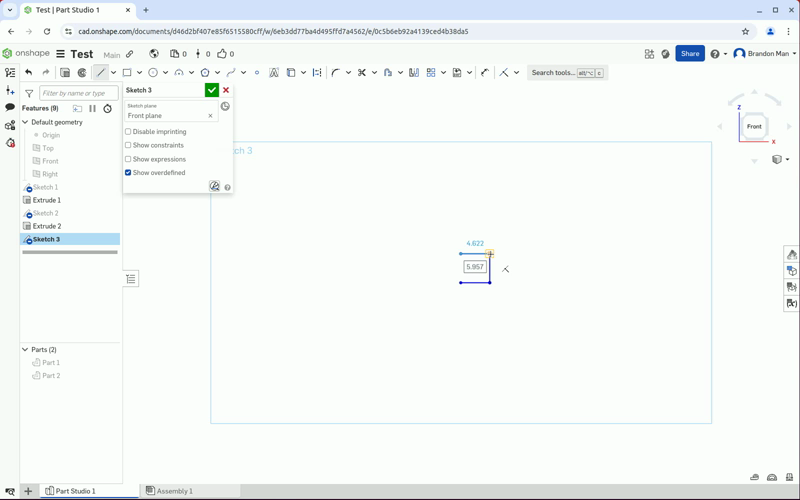
key_down(shift)
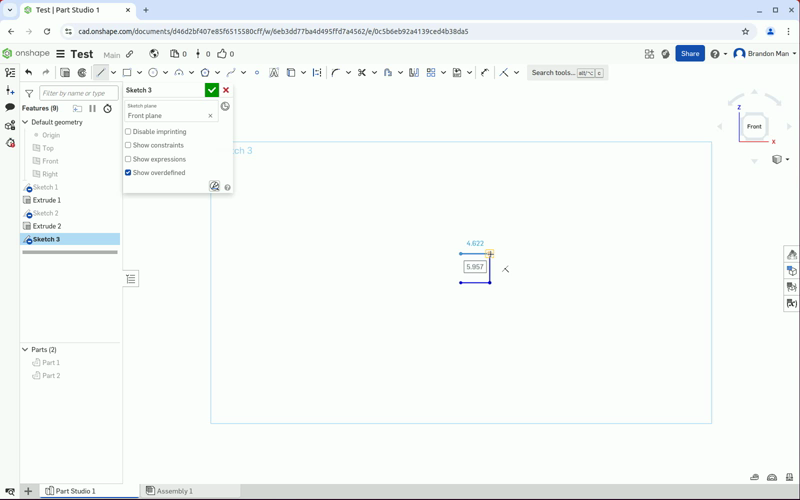
mouse_move(460, 282)
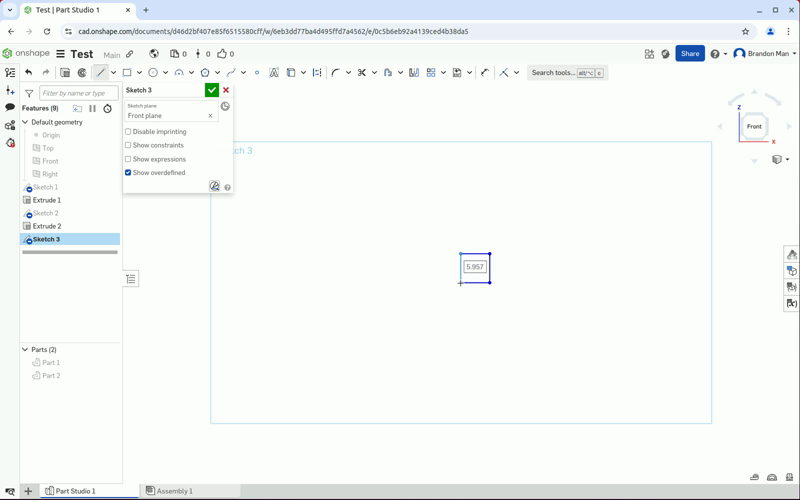
key_up(shift)
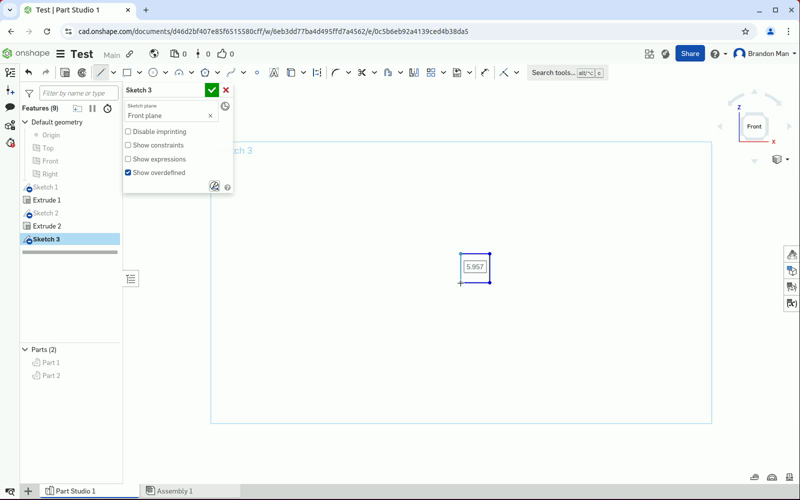
click(460, 282)
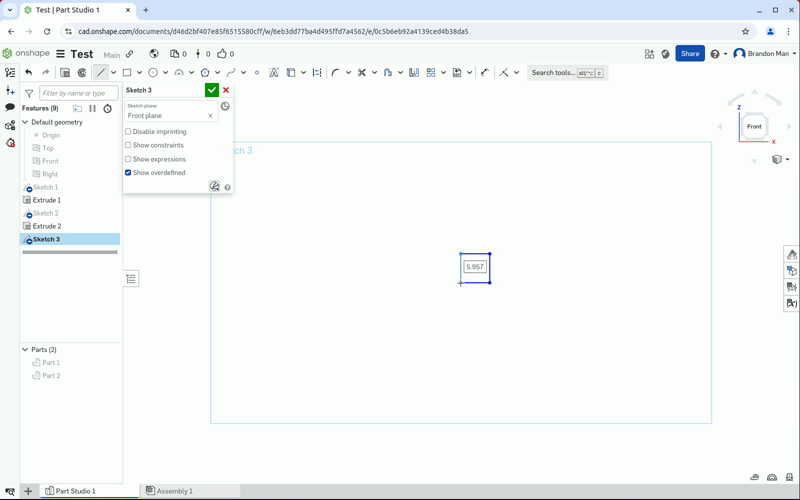
key(esc)
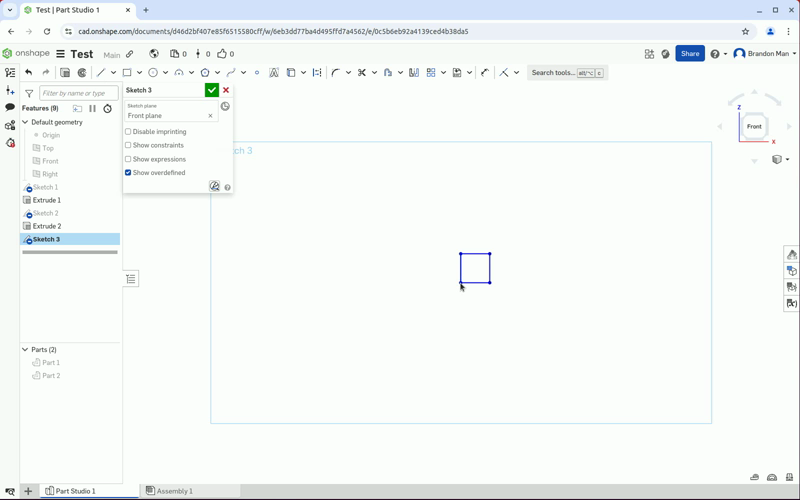
mouse_move(470, 272)
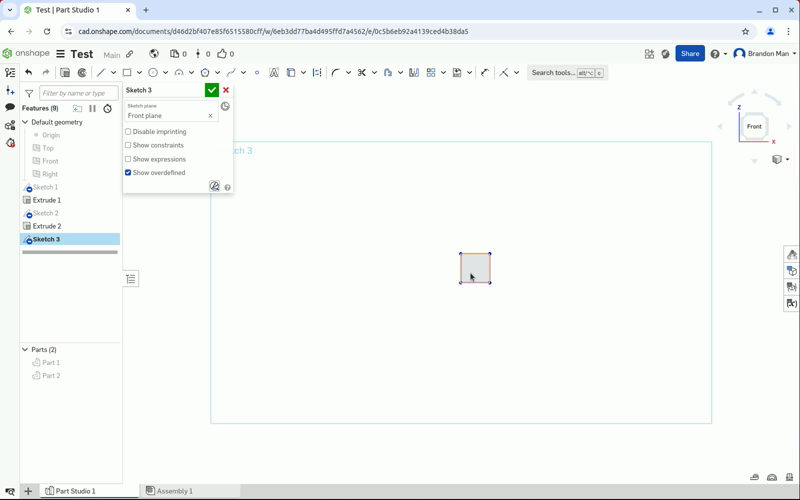
scroll(6)
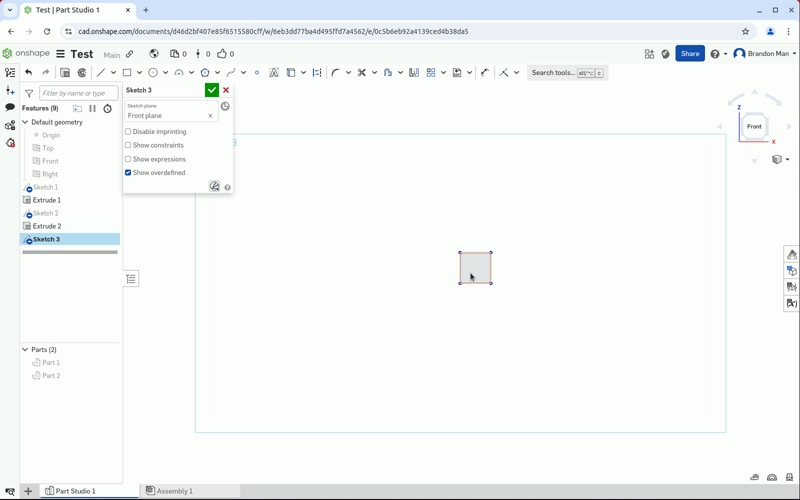
scroll(6)
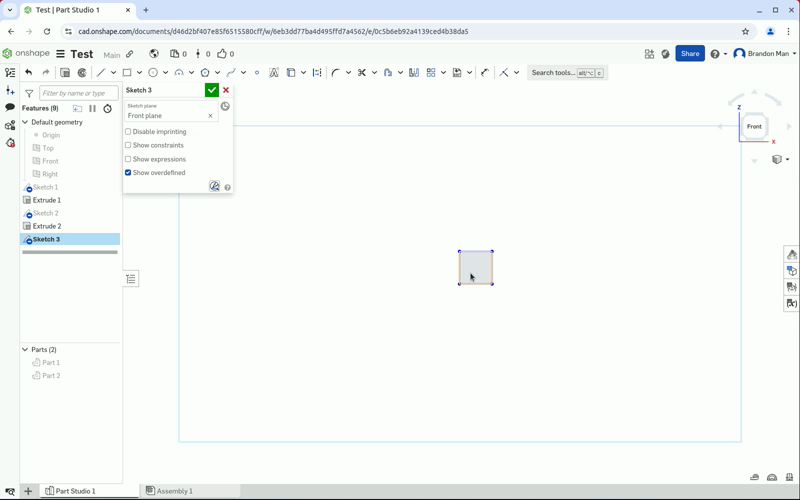
scroll(6)
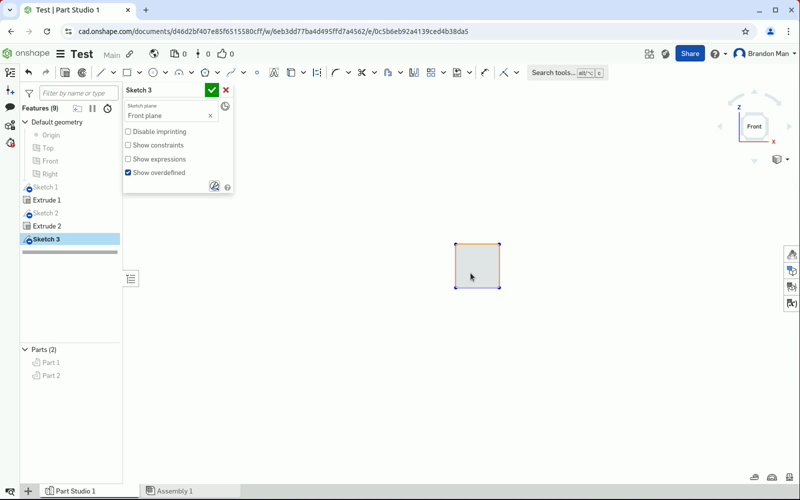
scroll(6)
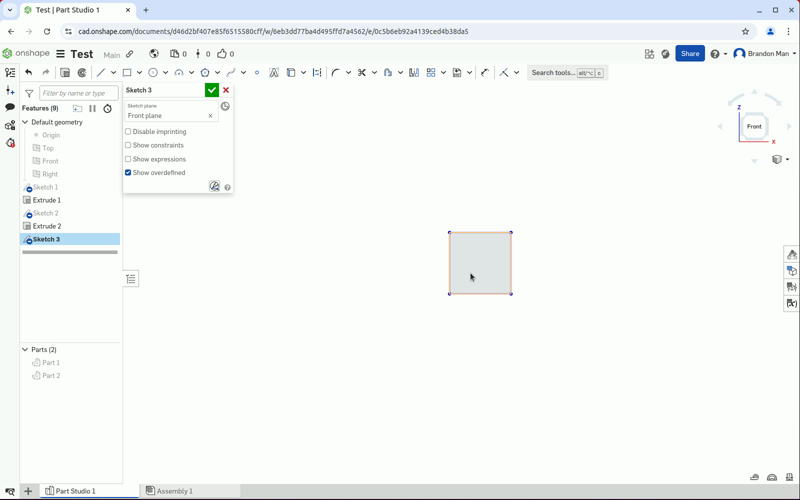
scroll(6)
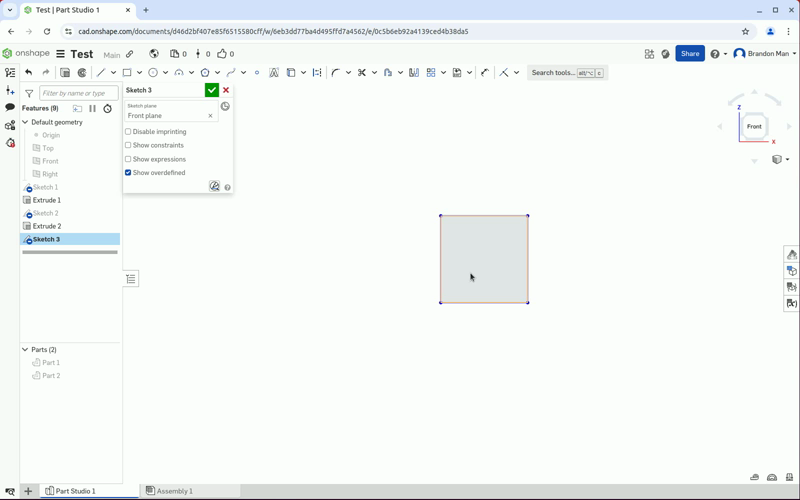
scroll(6)
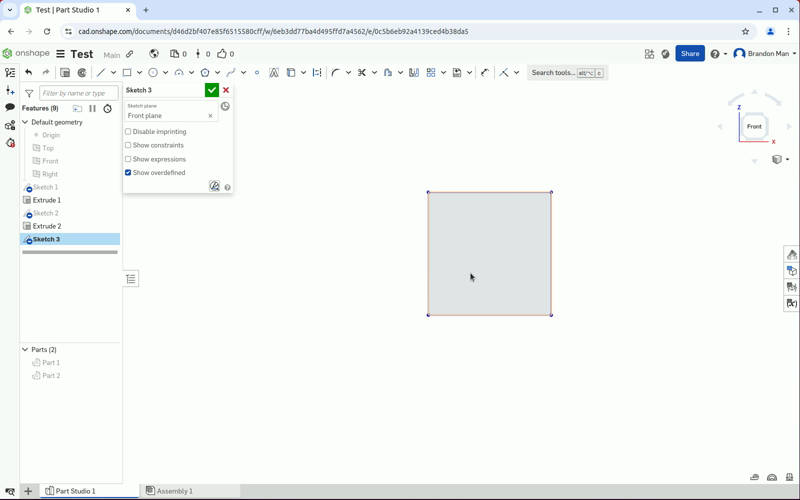
scroll(6)
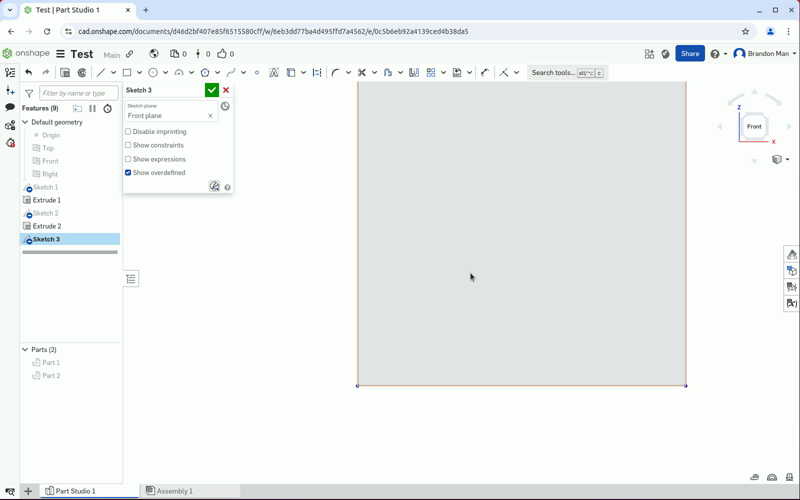
click(470, 272)
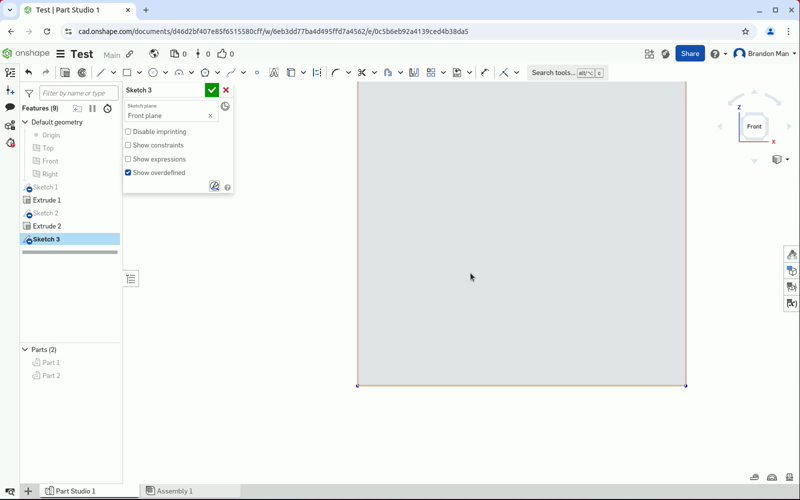
scroll(-6)
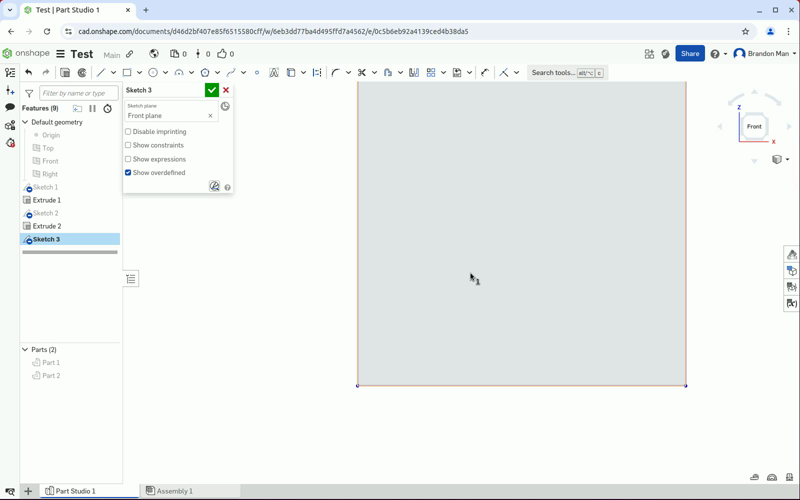
scroll(-6)
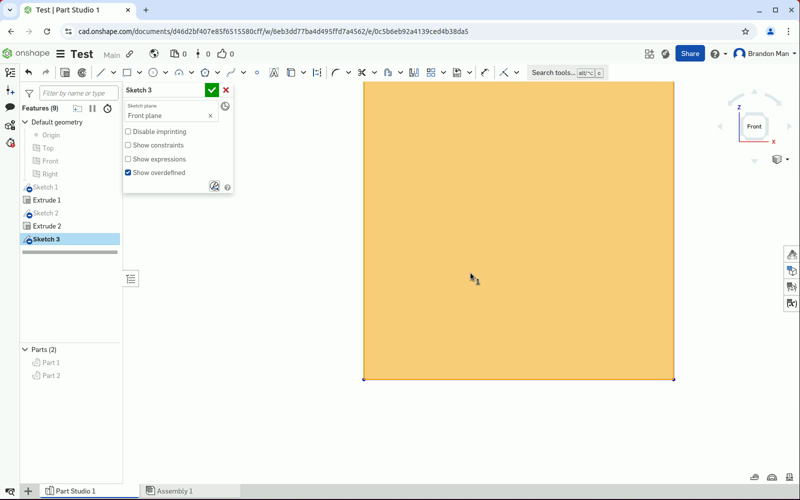
scroll(-6)
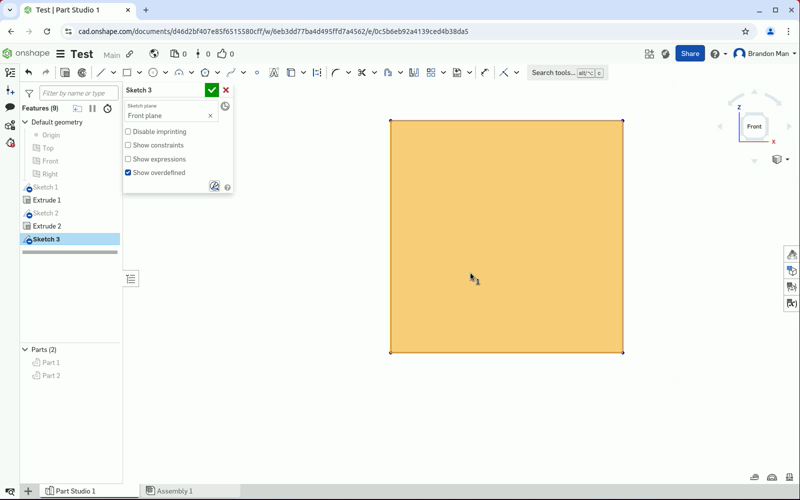
scroll(-6)
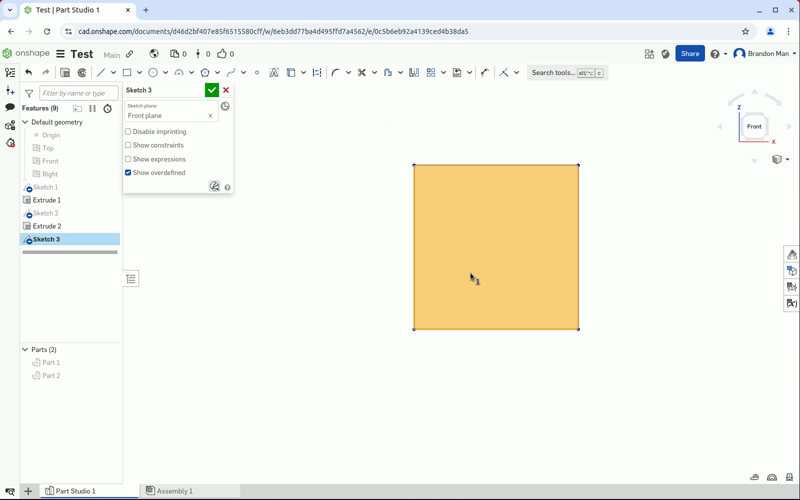
scroll(-6)
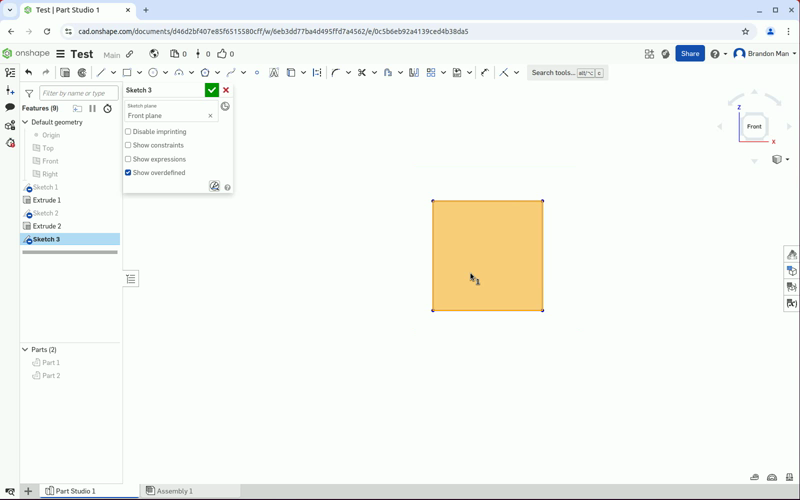
scroll(-6)
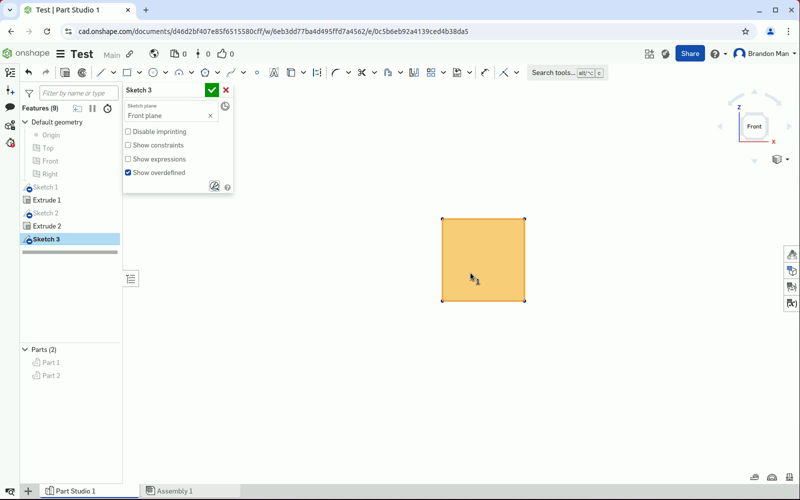
scroll(-6)
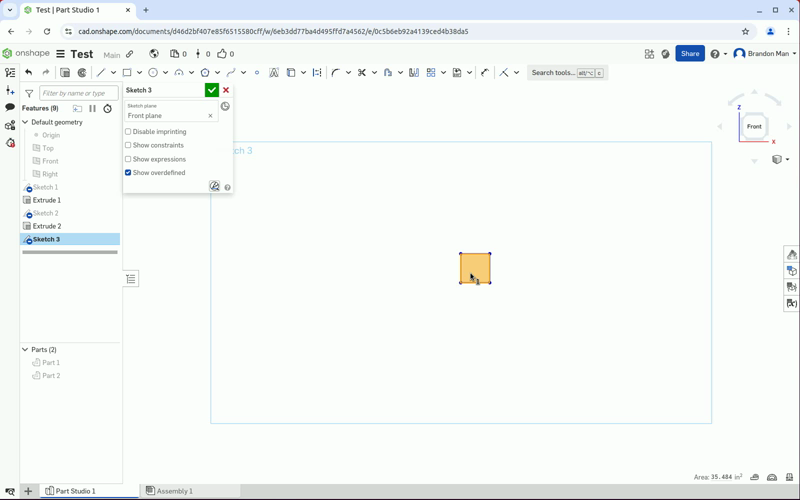
mouse_move(73, 352)
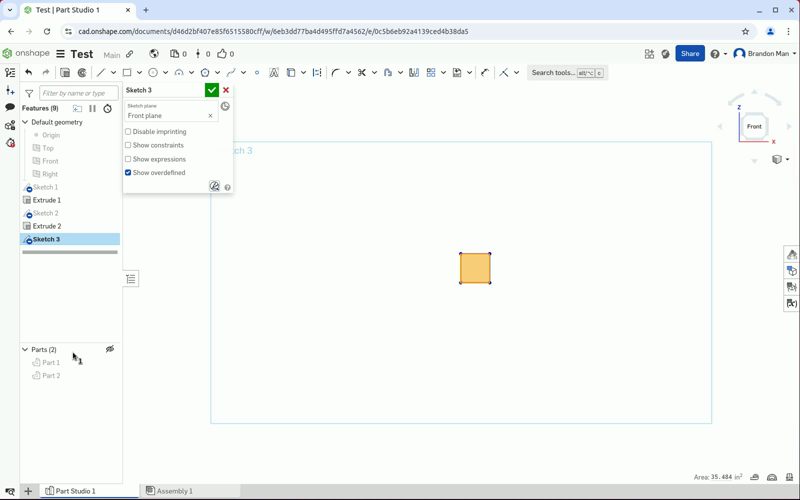
key(shift+y)
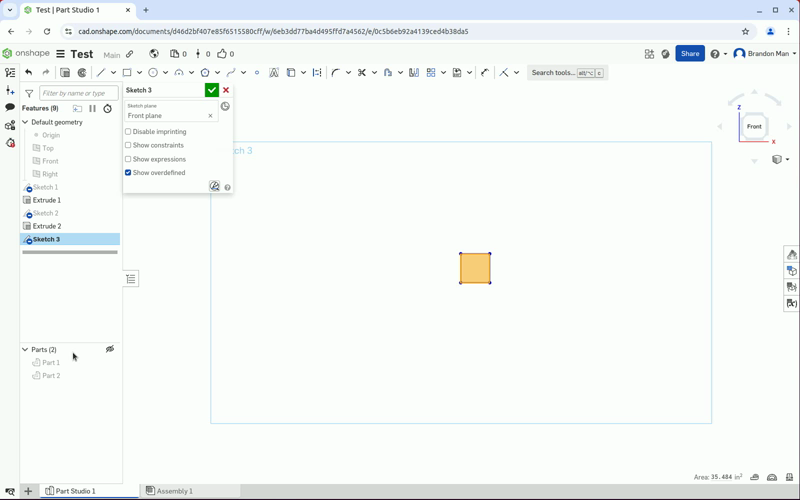
key(shift+e)
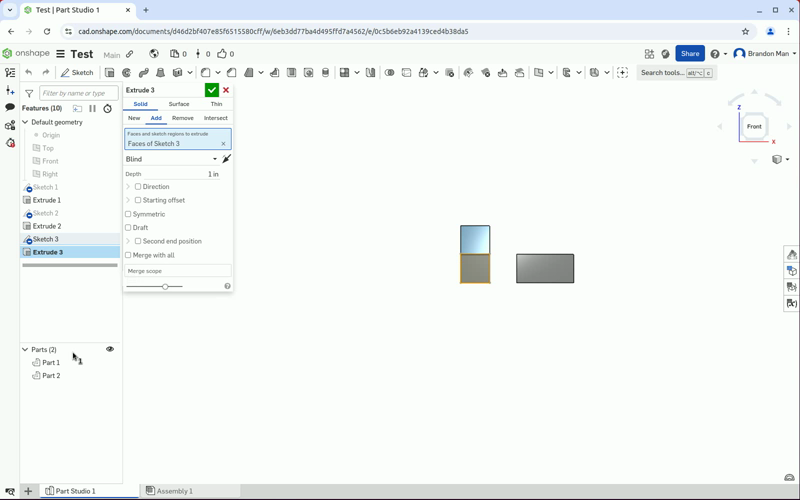
mouse_move(143, 106)
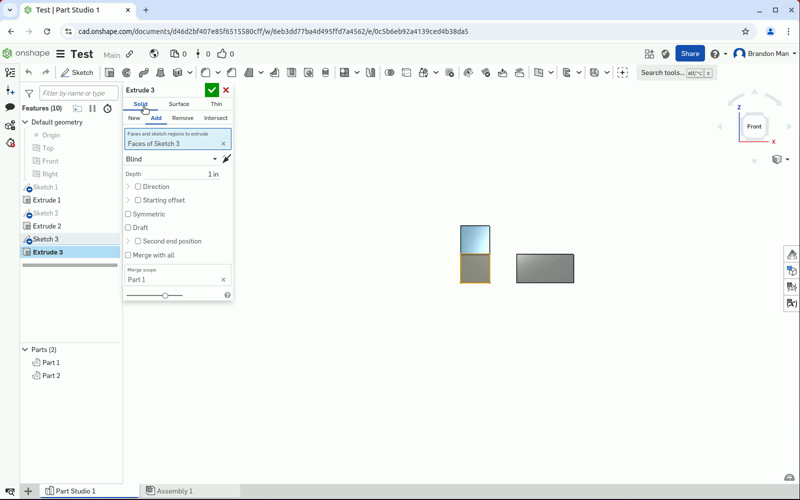
click(143, 106)
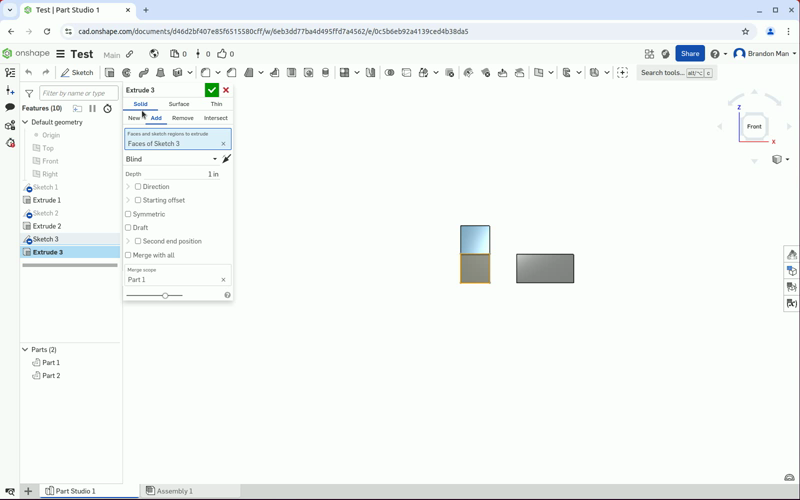
mouse_move(137, 120)
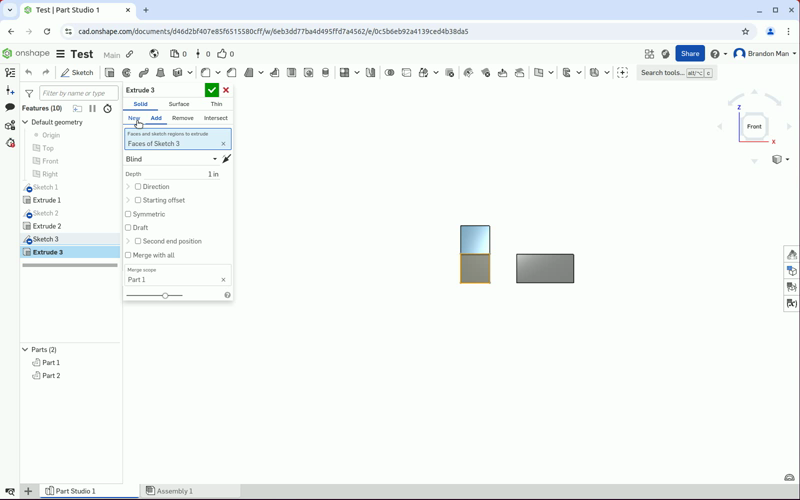
click(137, 120)
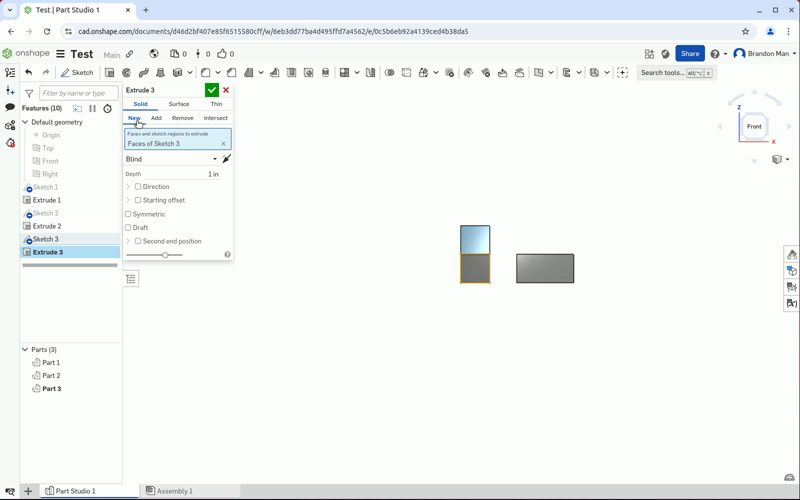
key(tab, 4)
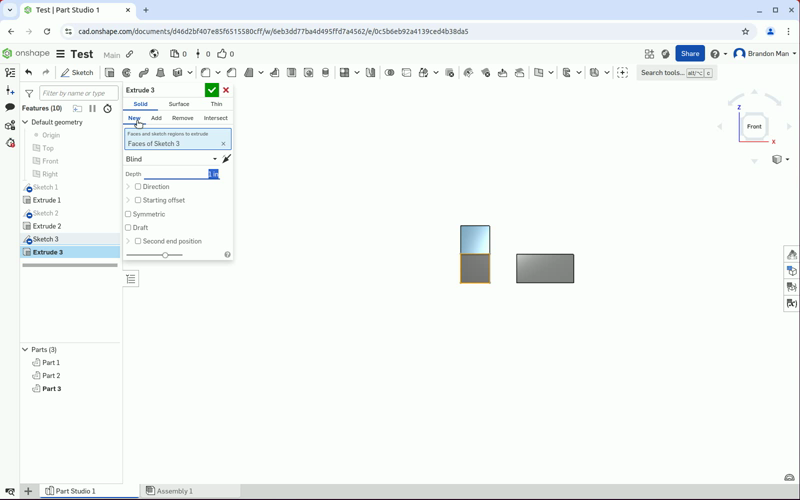
text(17.331)
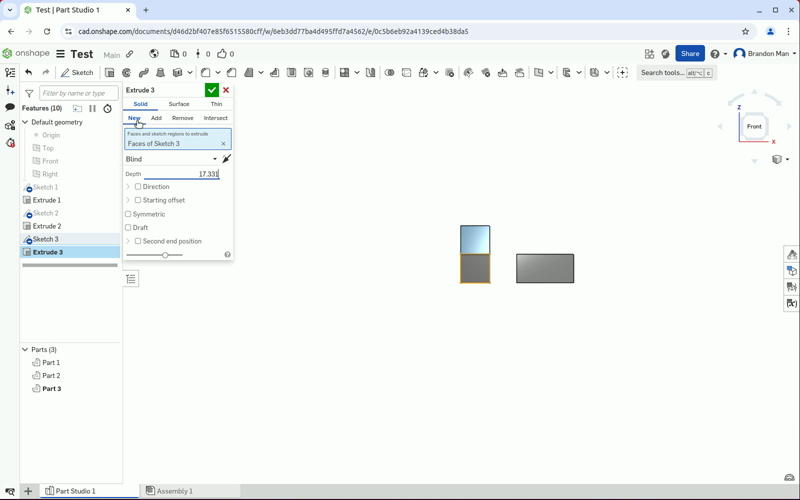
key(enter)
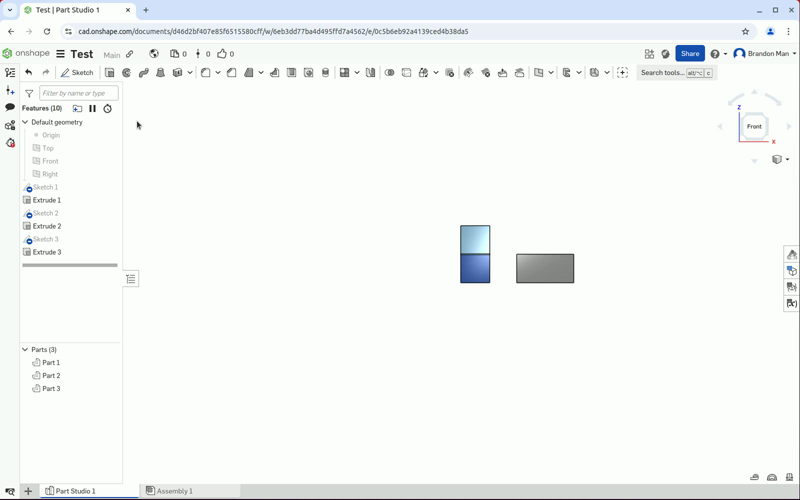
key(shift+h)
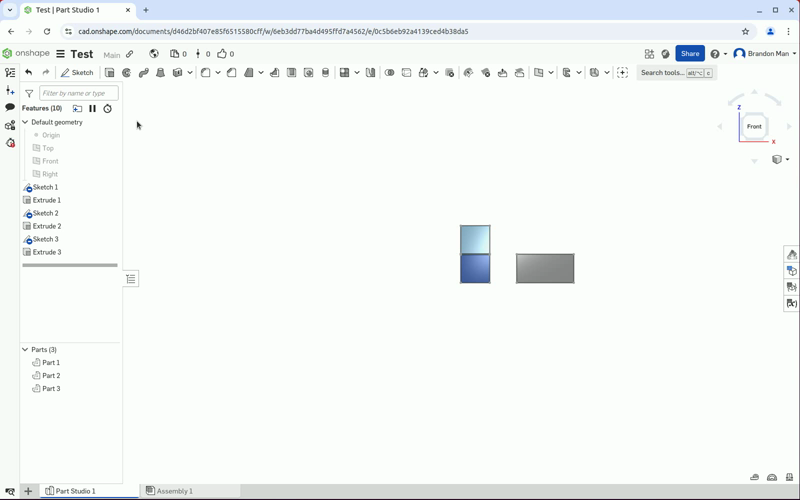
key(shift+h)
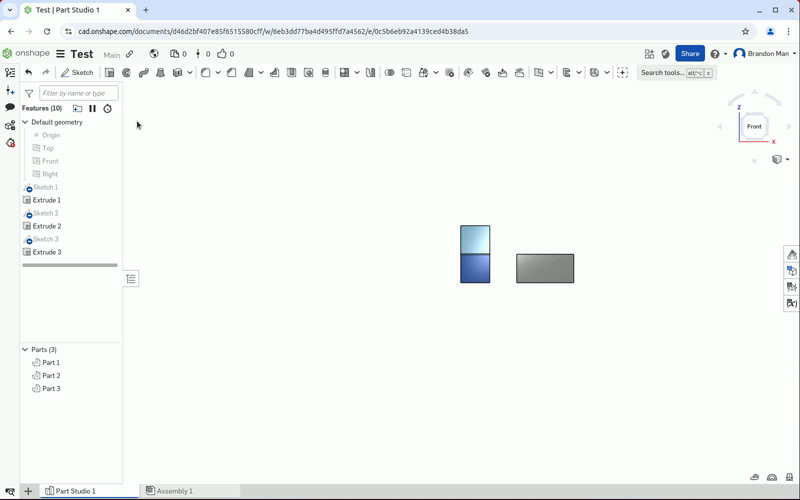
mouse_move(73, 189)
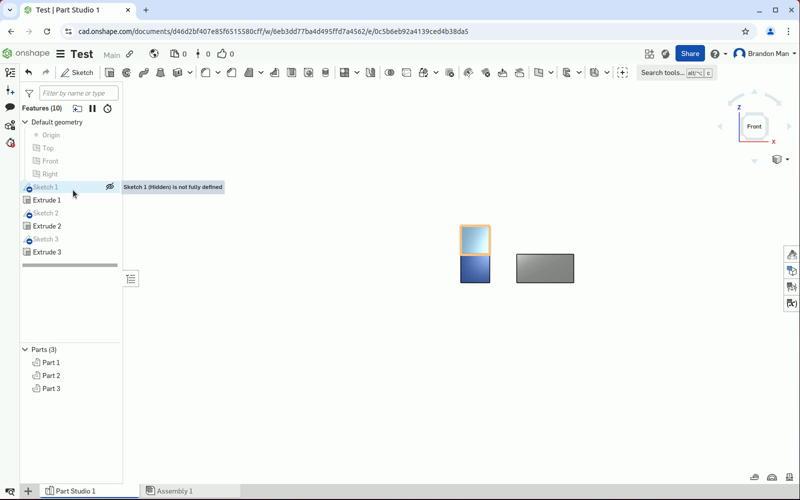
click(73, 189)
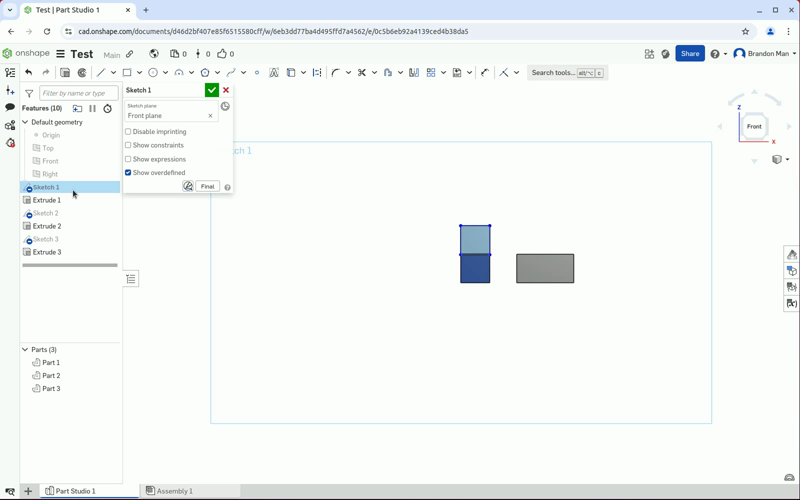
mouse_move(229, 92)
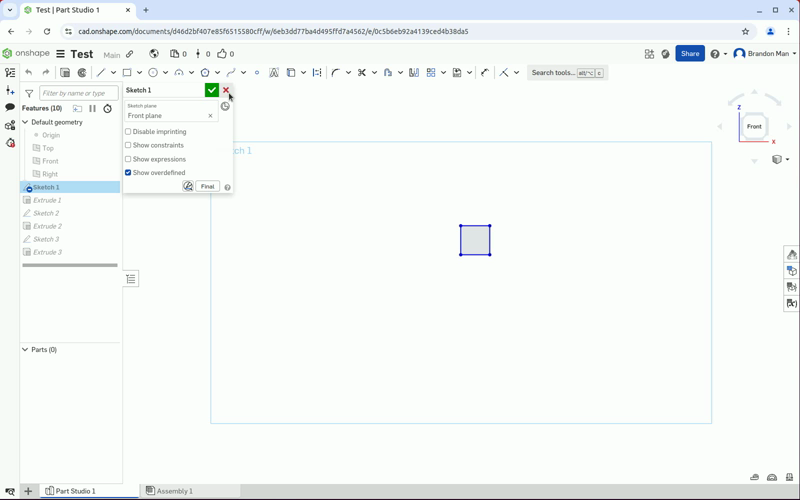
click(229, 92)
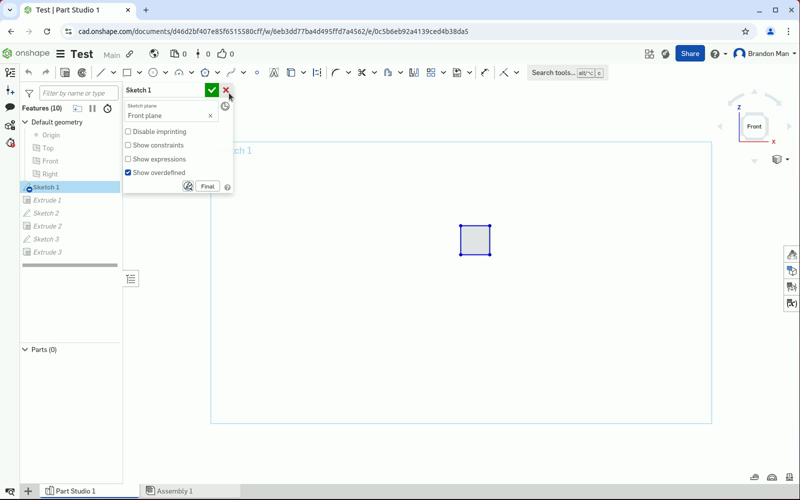
key(shift+s)
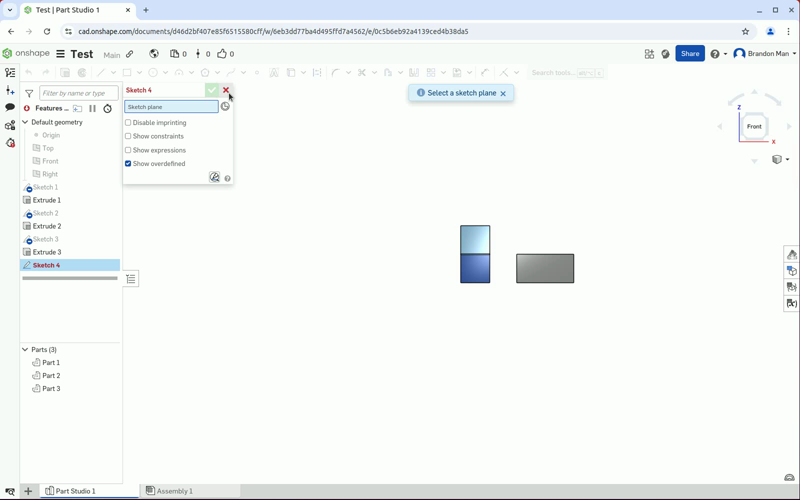
mouse_move(73, 163)
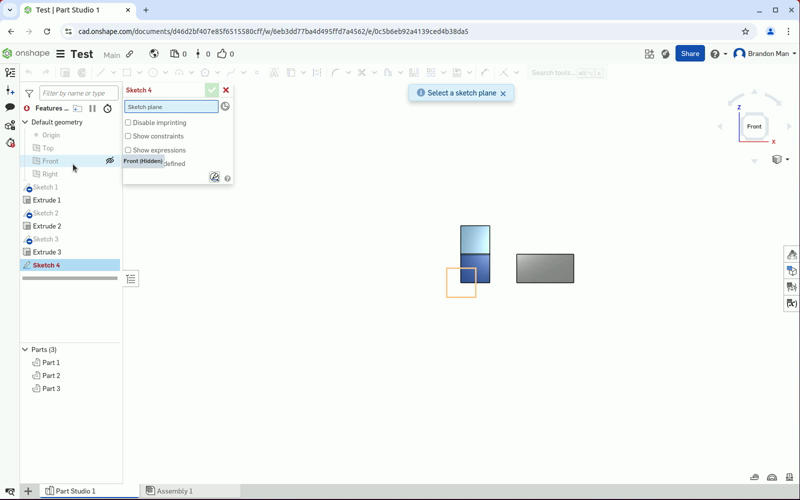
click(73, 163)
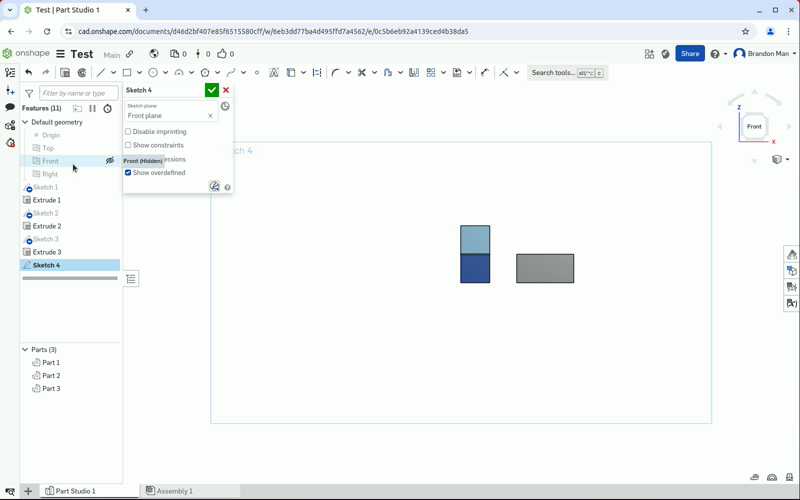
mouse_move(73, 352)
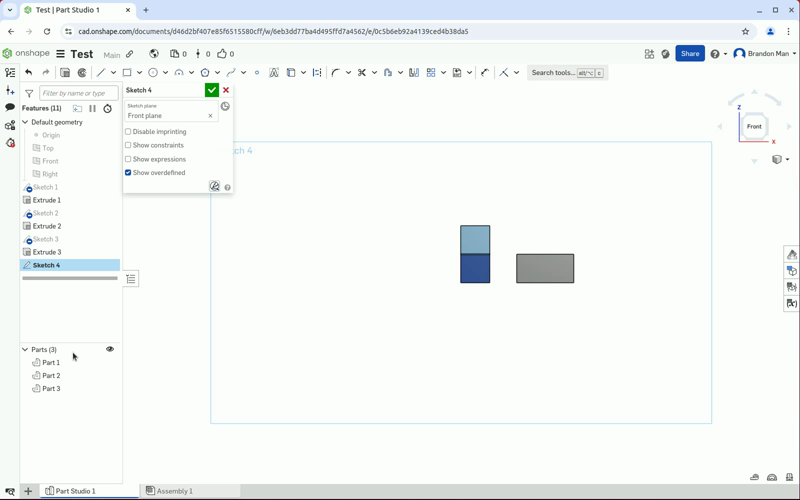
key(y)
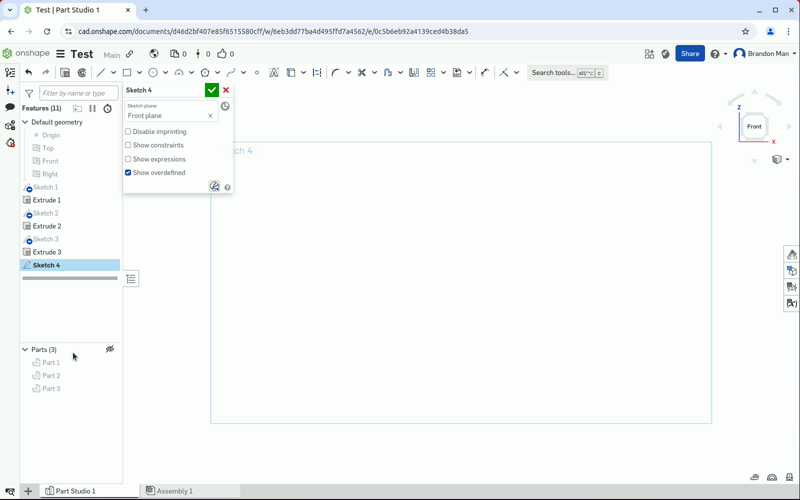
key(l)
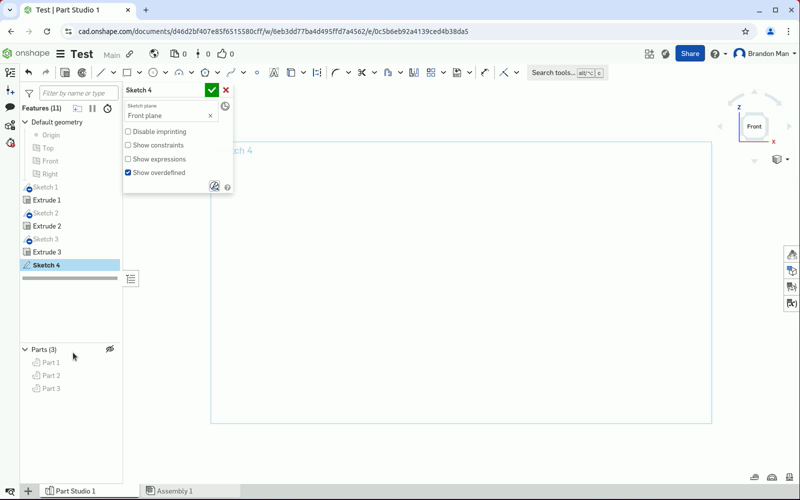
key_down(shift)
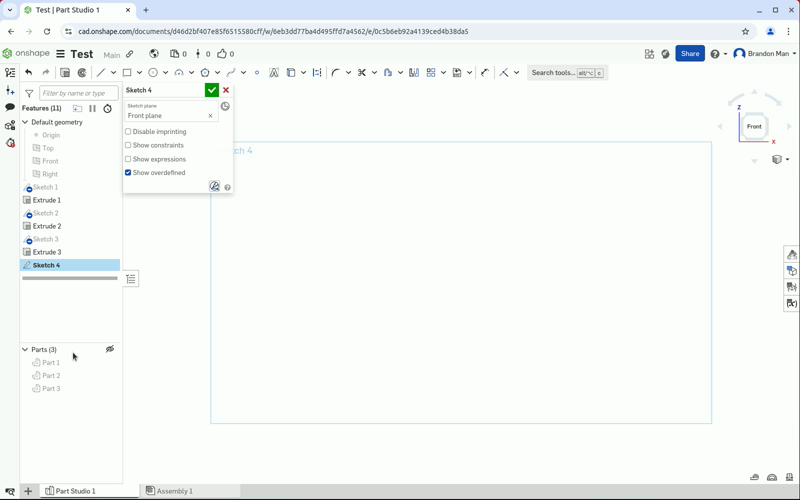
mouse_move(489, 282)
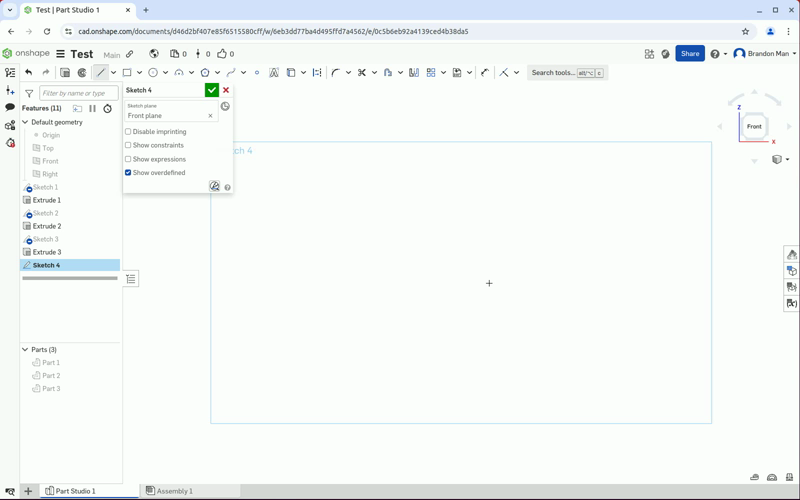
click(489, 282)
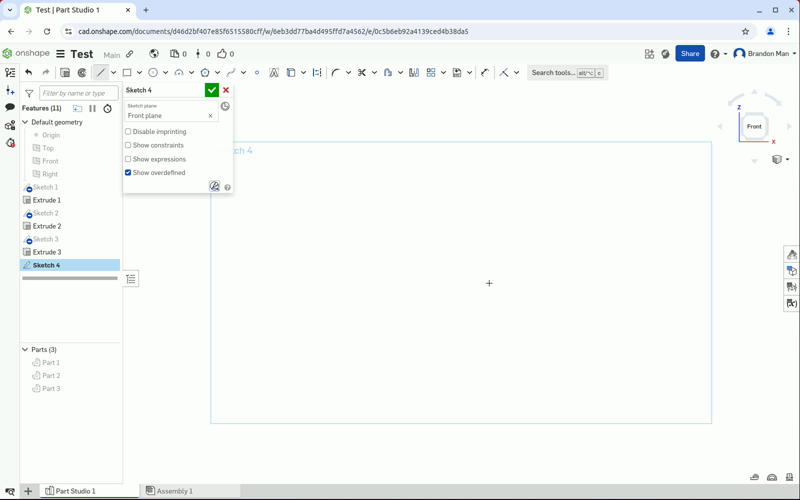
key_up(shift)
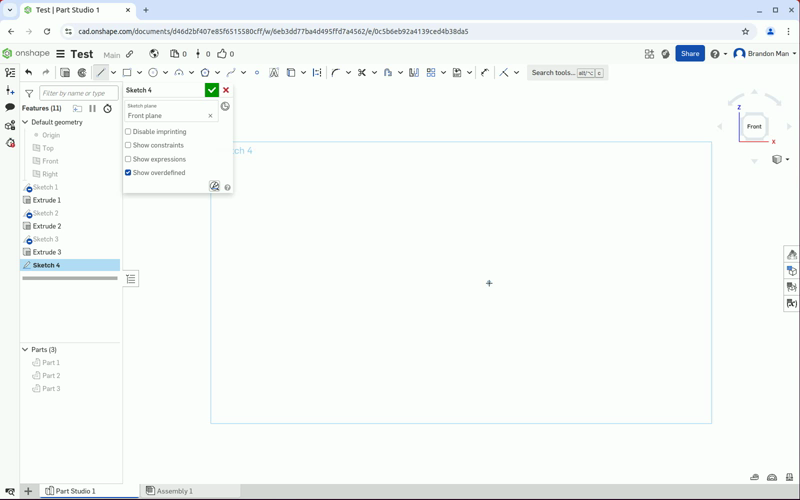
key_down(shift)
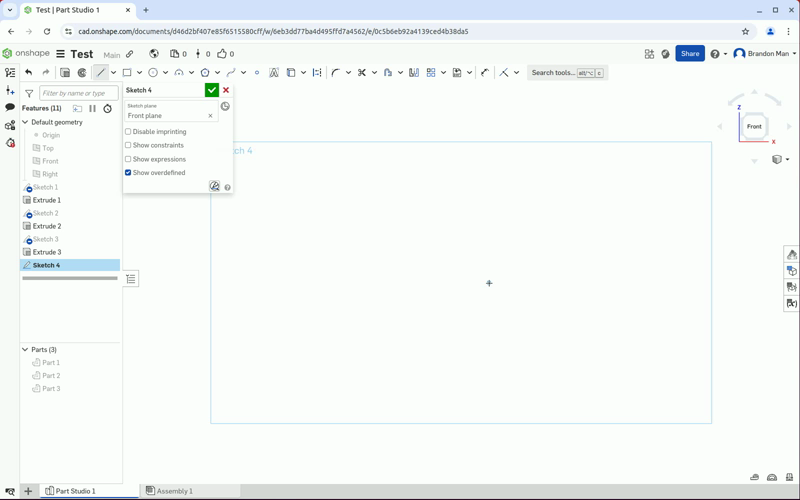
mouse_move(519, 282)
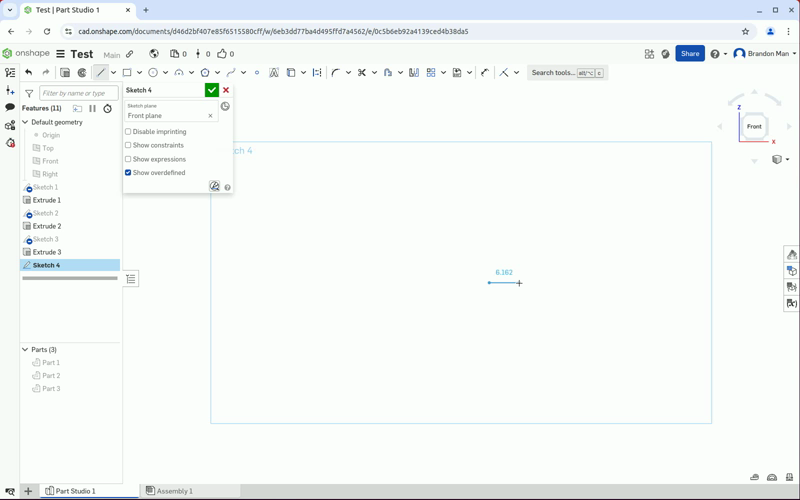
mouse_move(518, 282)
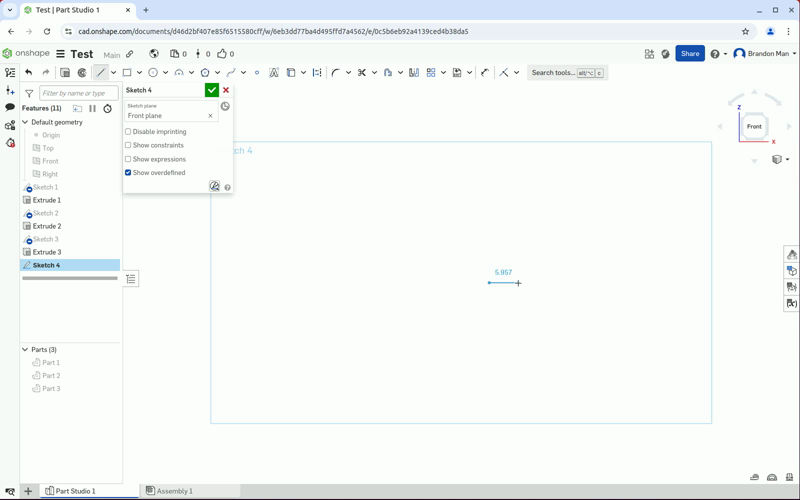
click(518, 282)
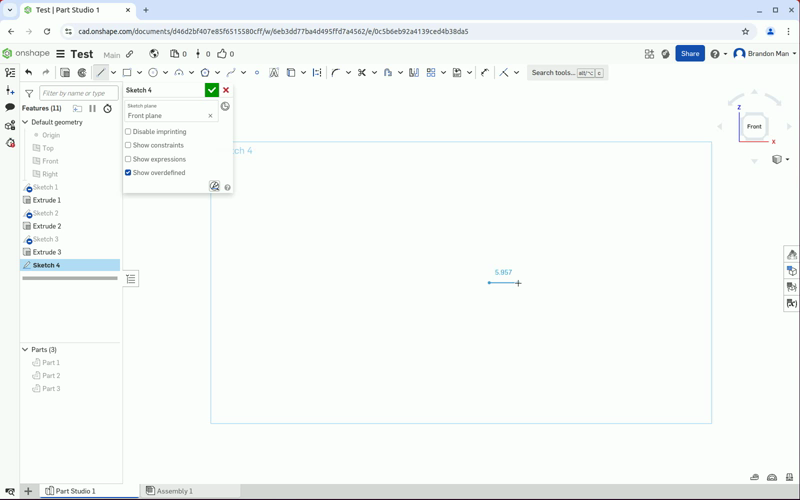
key_up(shift)
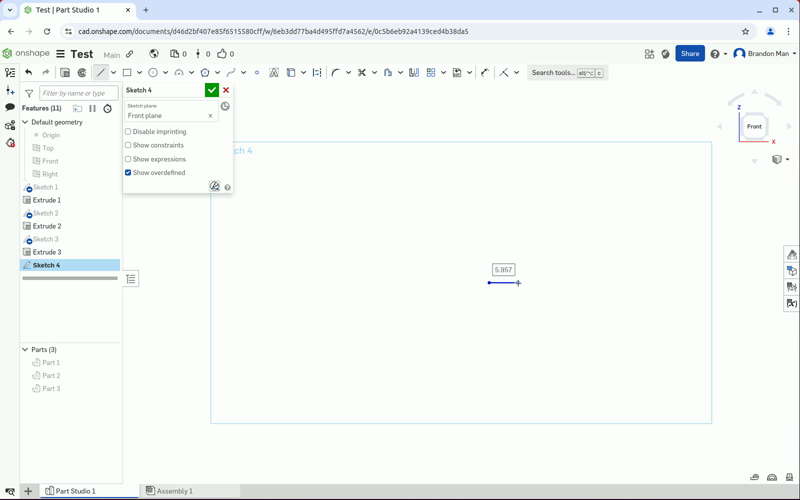
key_down(shift)
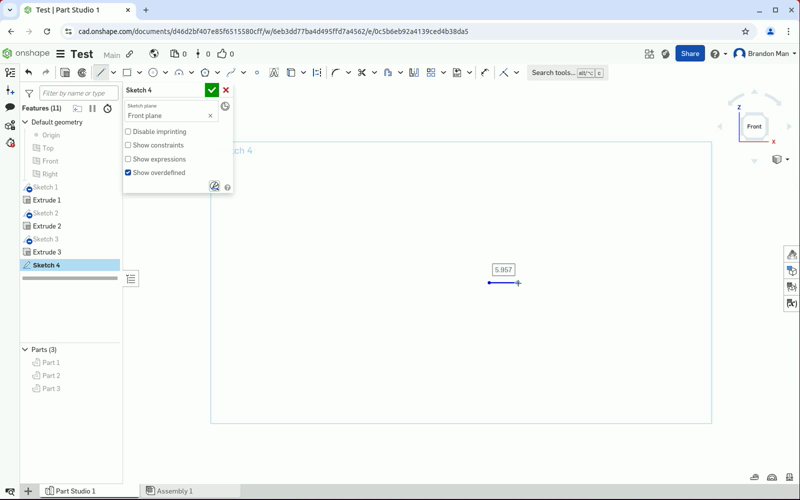
mouse_move(548, 282)
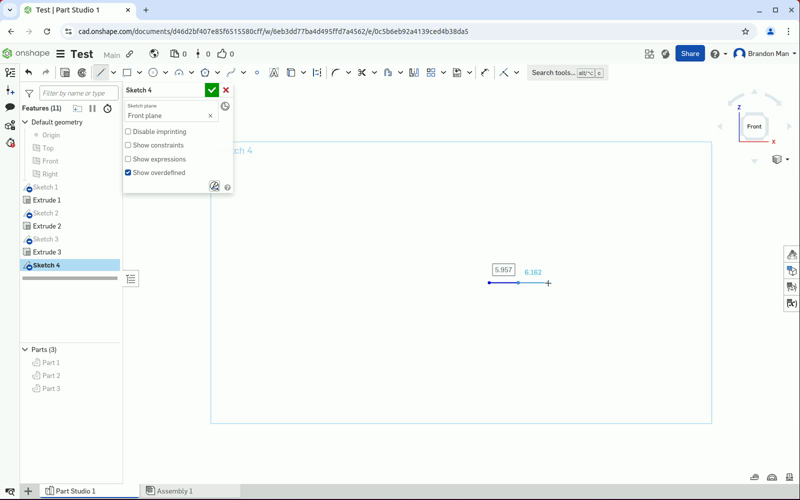
mouse_move(518, 253)
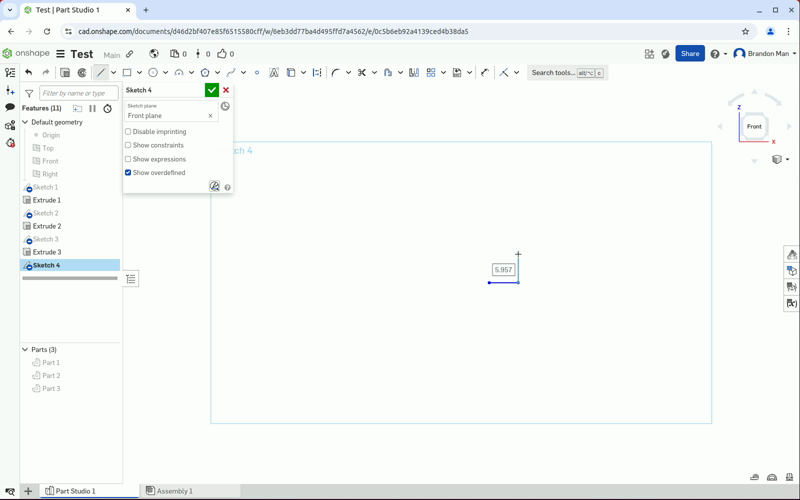
click(518, 253)
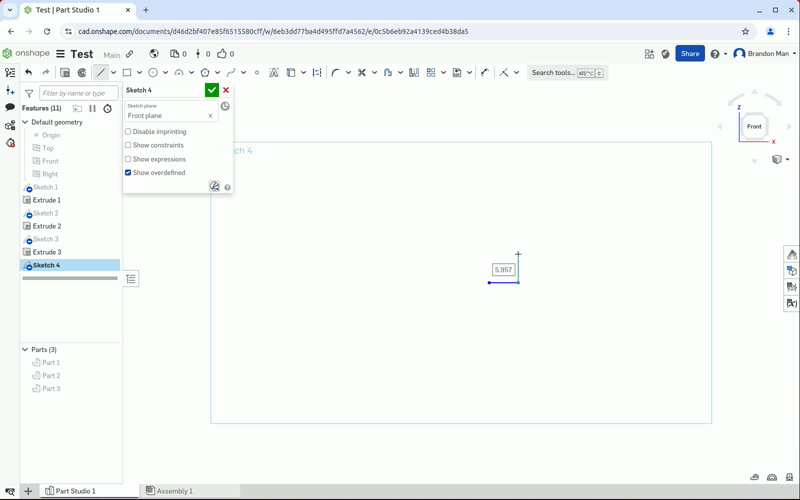
key_up(shift)
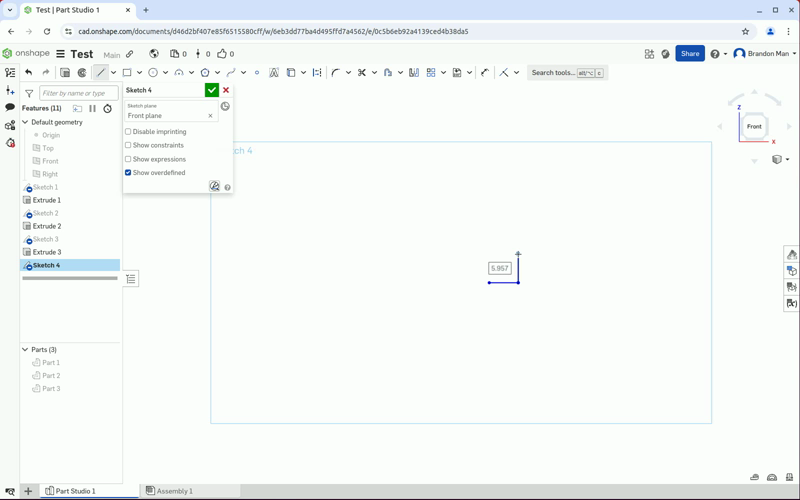
key_down(shift)
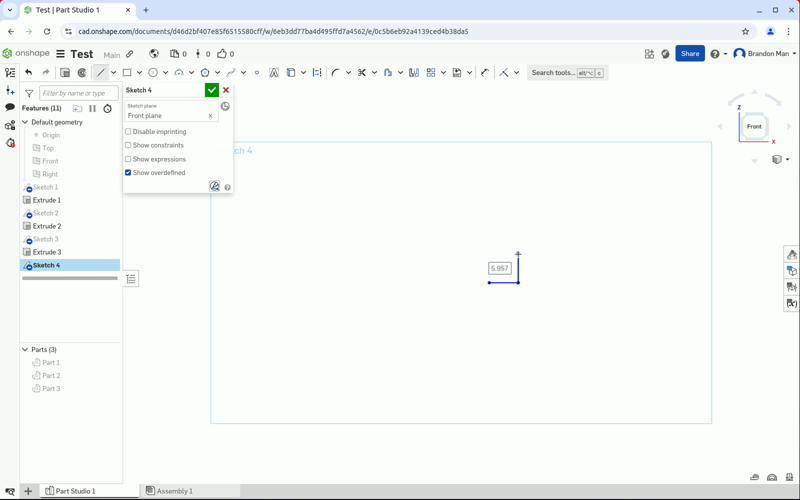
mouse_move(548, 253)
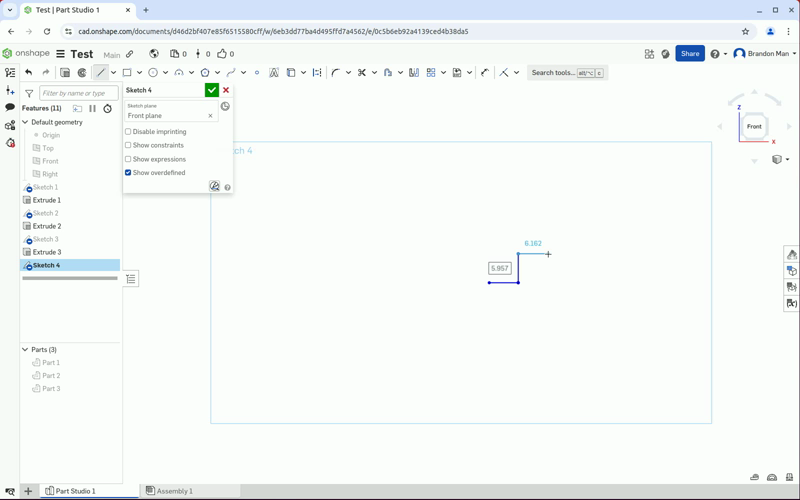
mouse_move(489, 253)
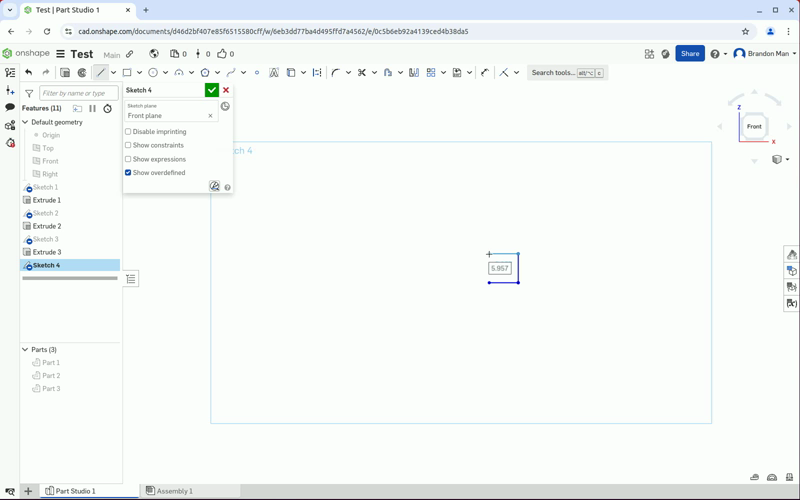
click(489, 253)
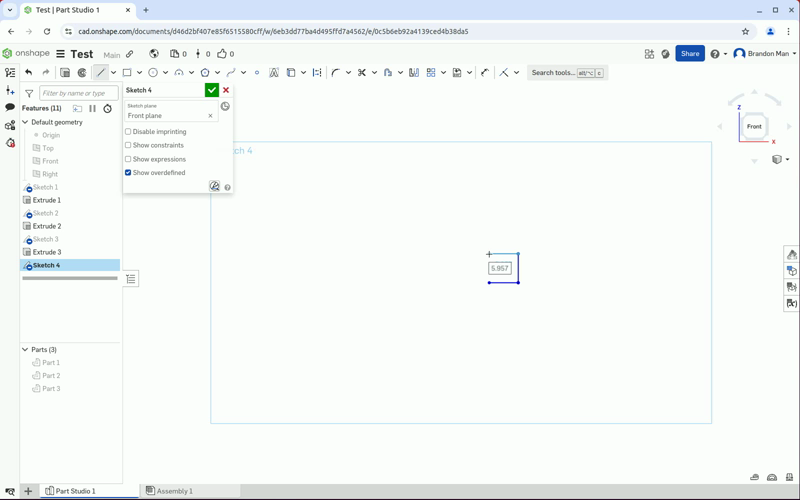
key_up(shift)
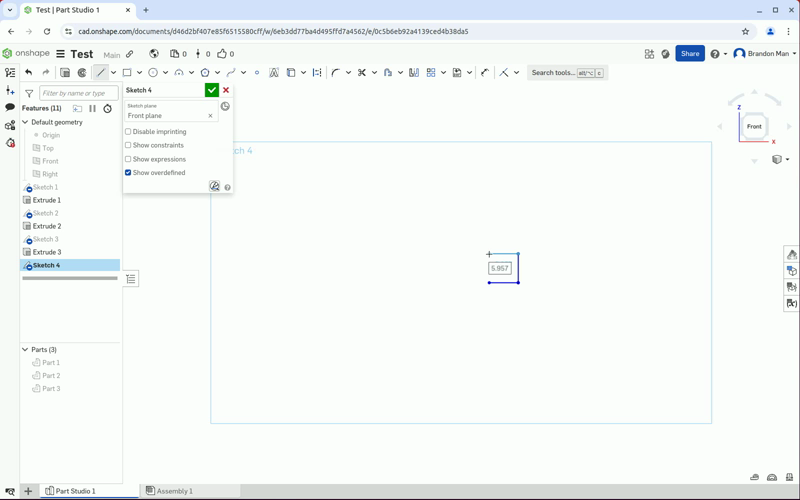
mouse_move(519, 253)
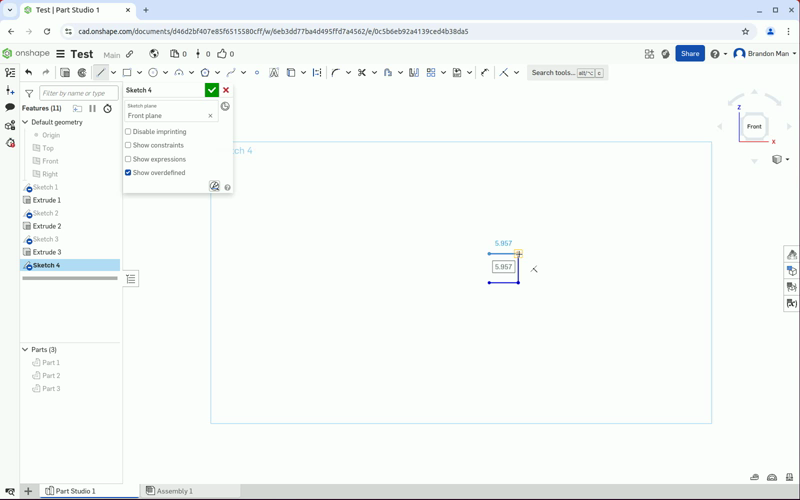
key_down(shift)
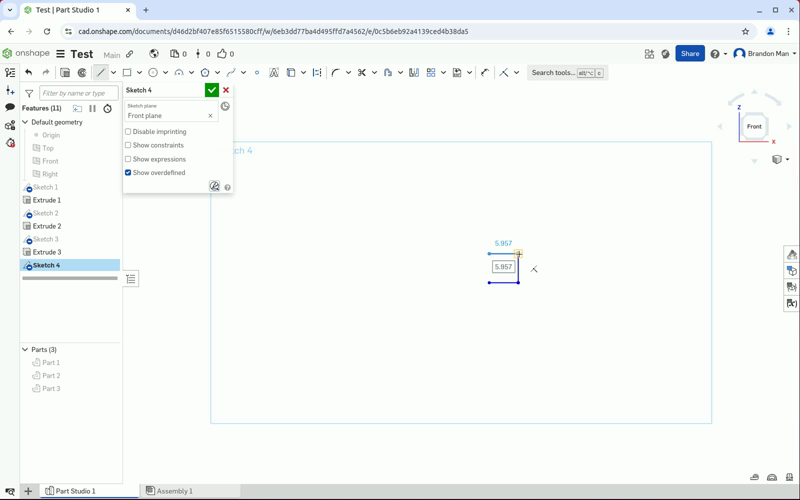
mouse_move(489, 282)
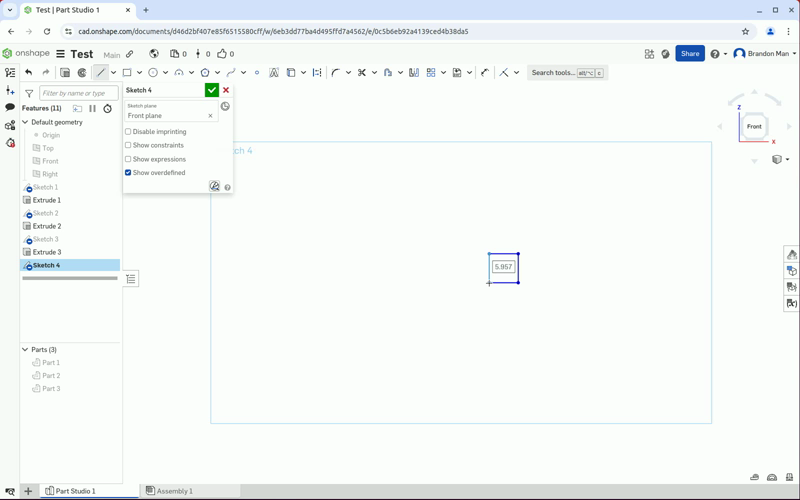
key_up(shift)
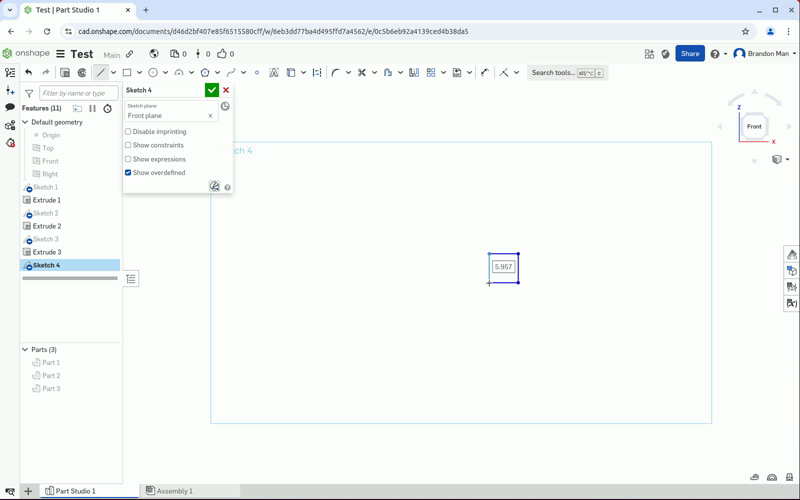
click(489, 282)
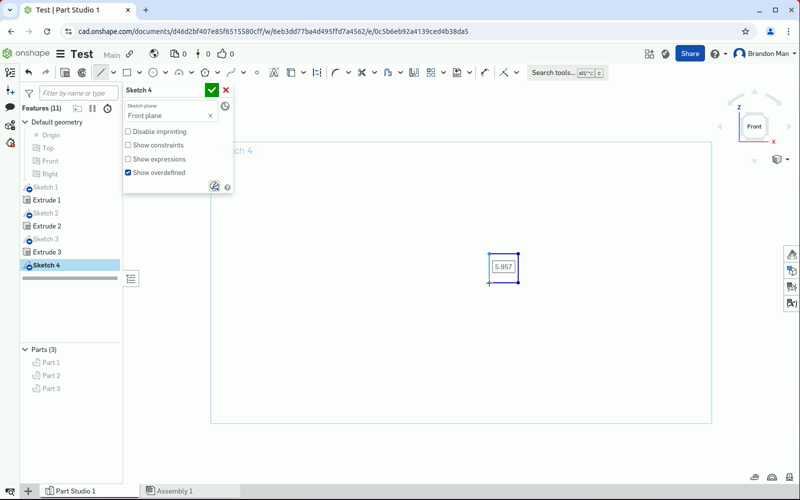
key(esc)
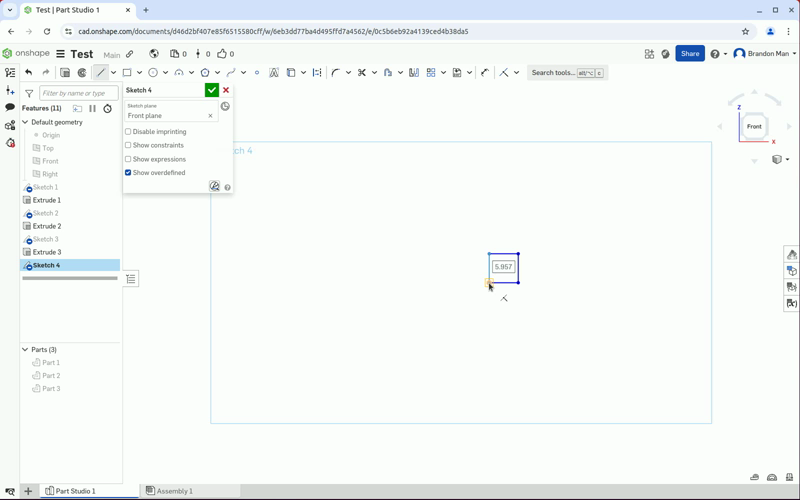
mouse_move(509, 266)
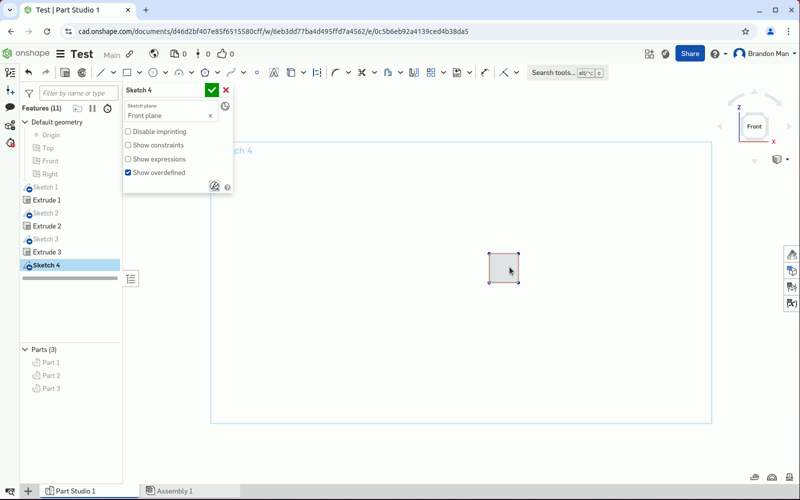
scroll(6)
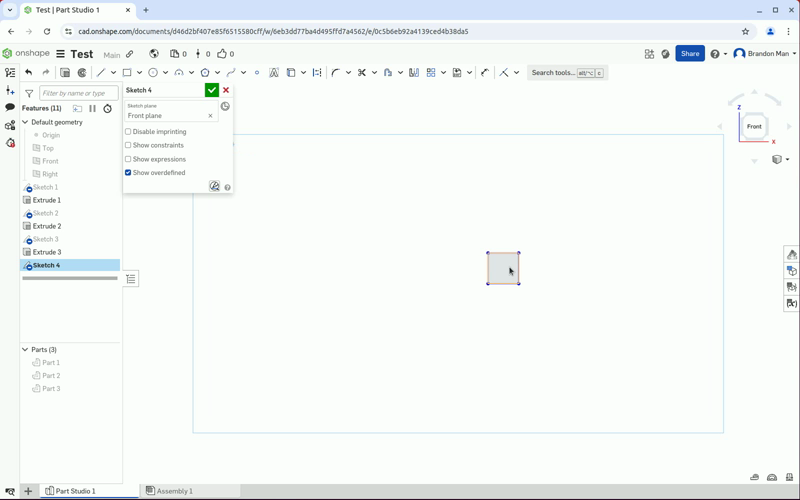
scroll(6)
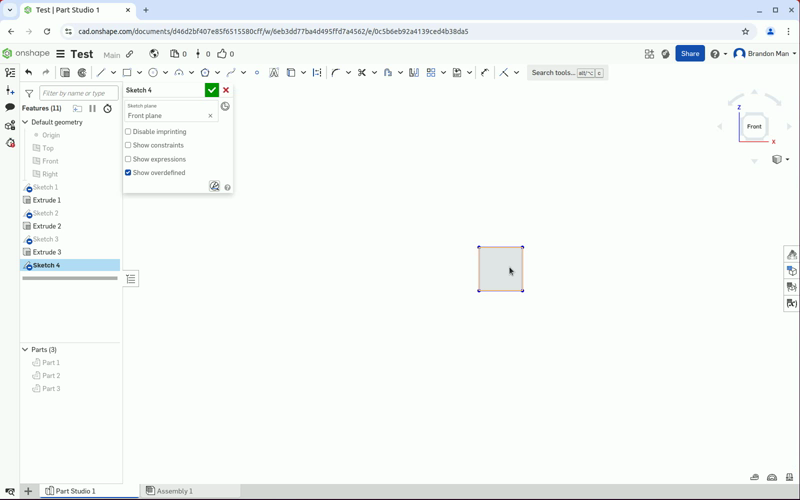
scroll(6)
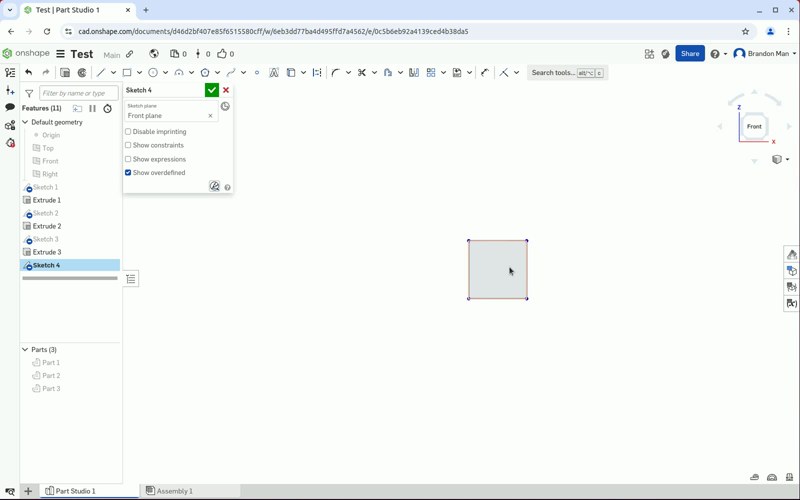
scroll(6)
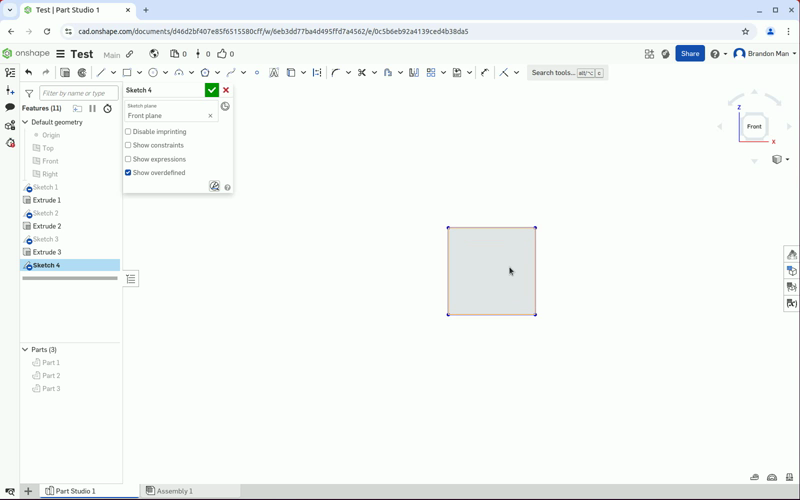
scroll(6)
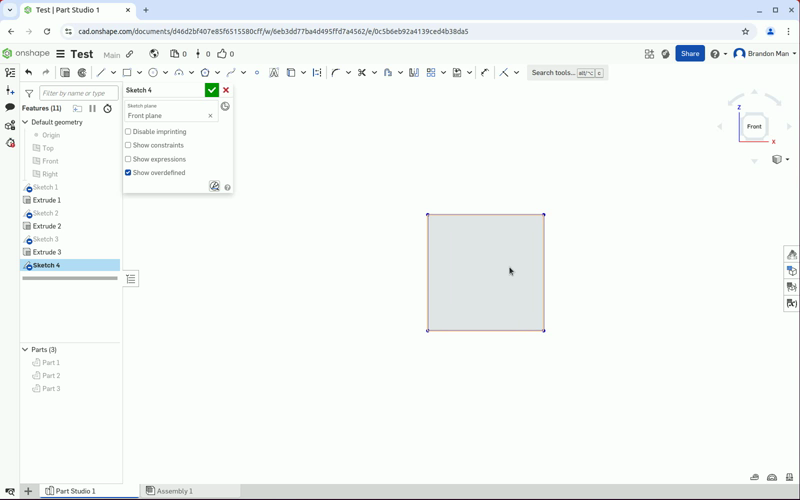
scroll(6)
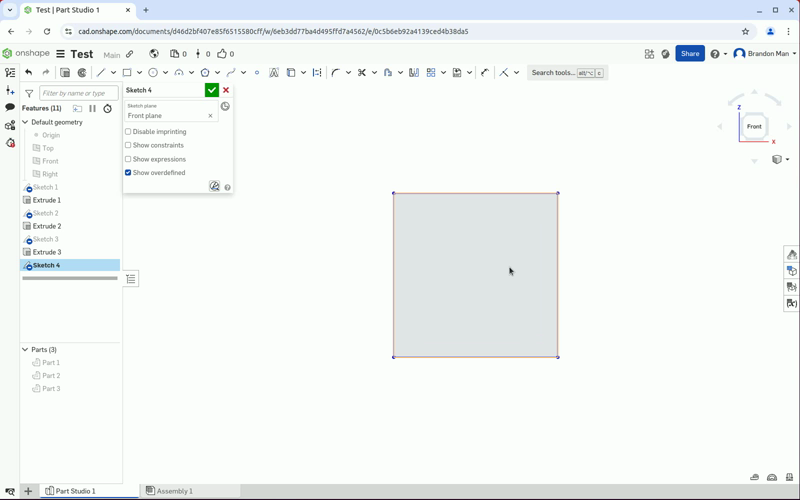
scroll(6)
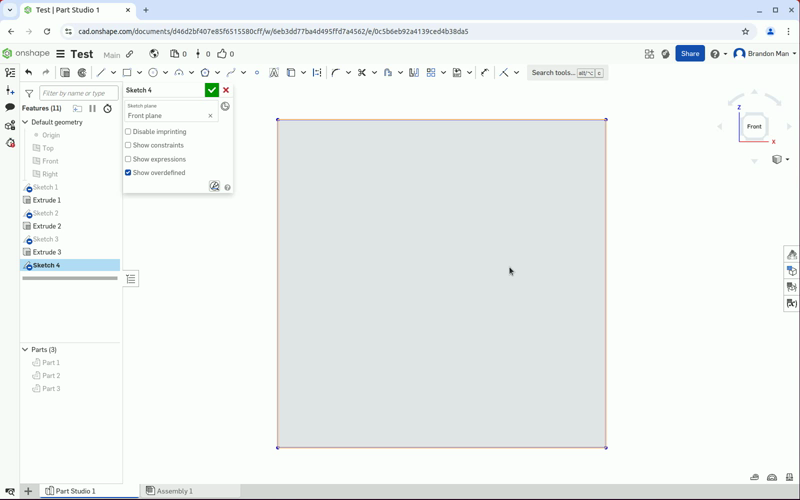
click(509, 266)
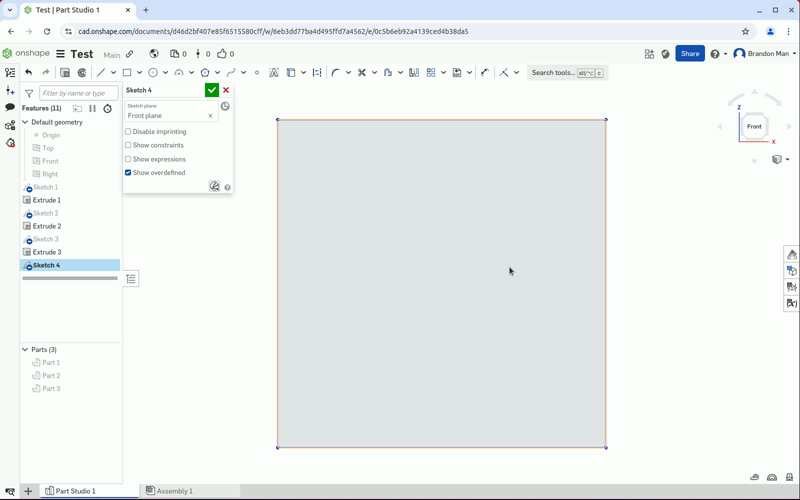
scroll(-6)
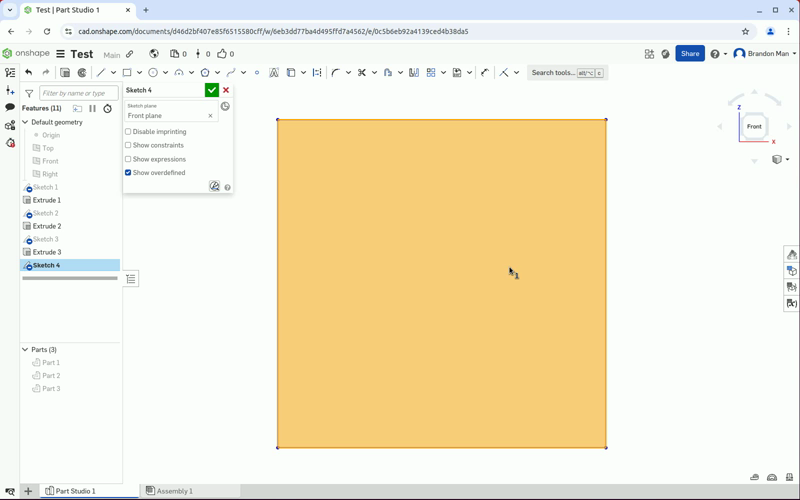
scroll(-6)
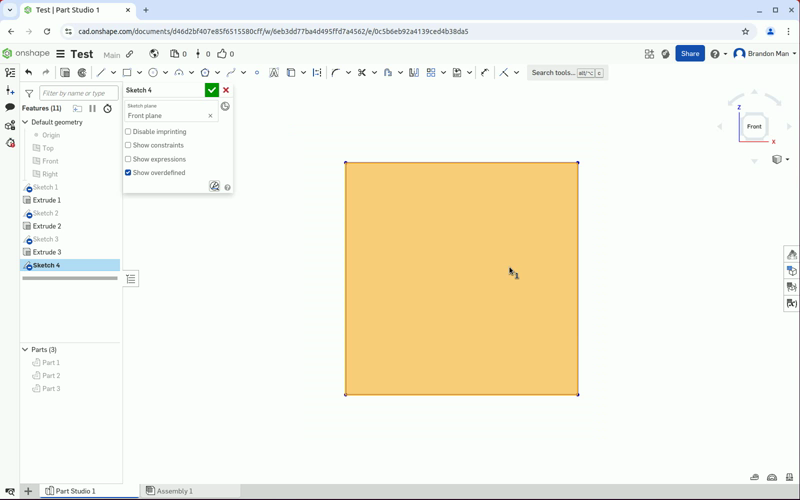
scroll(-6)
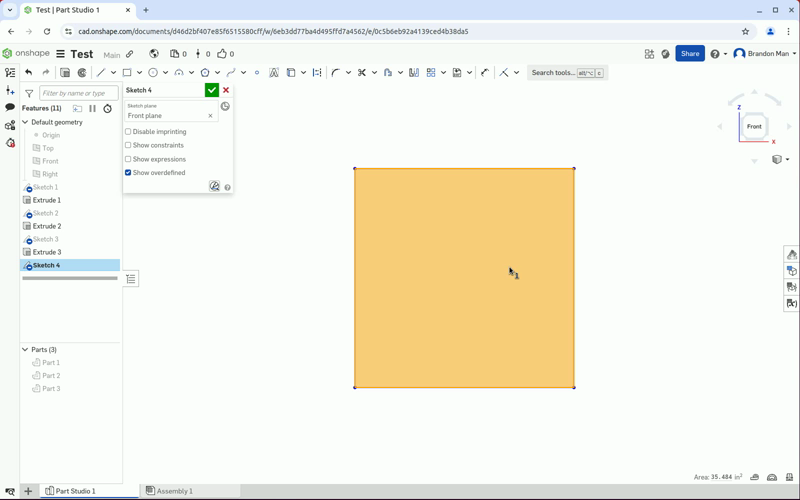
scroll(-6)
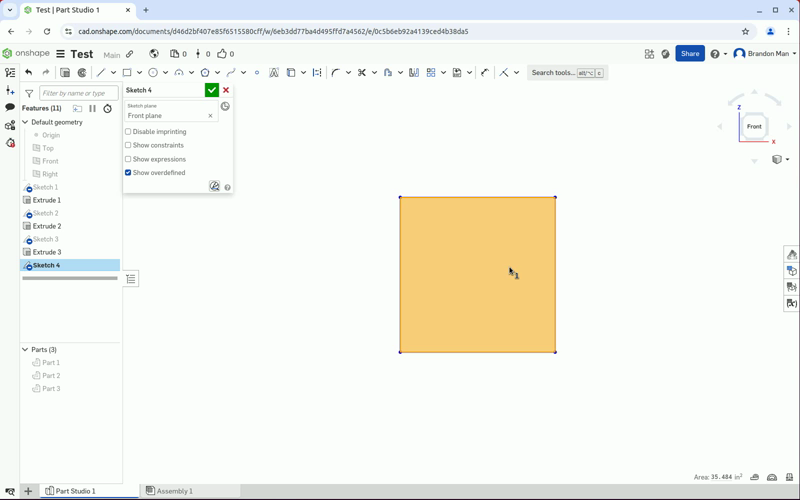
scroll(-6)
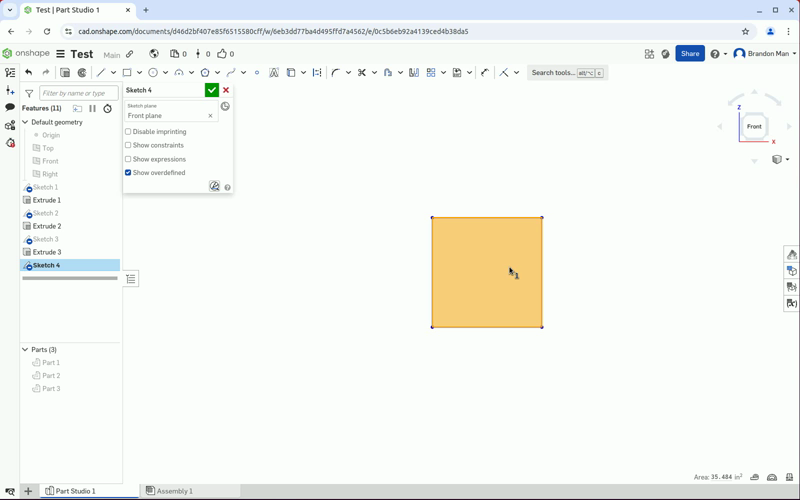
scroll(-6)
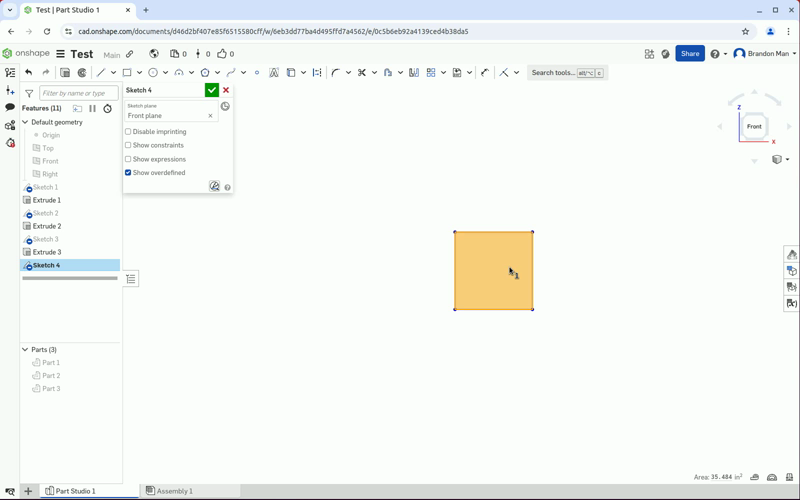
scroll(-6)
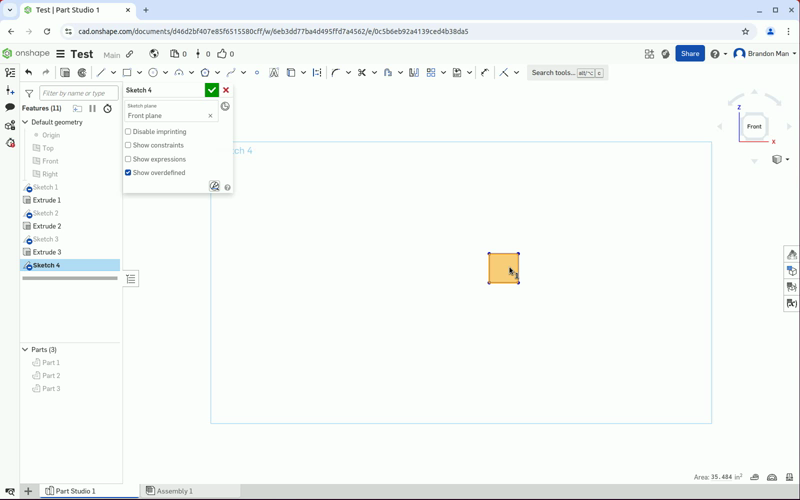
mouse_move(73, 352)
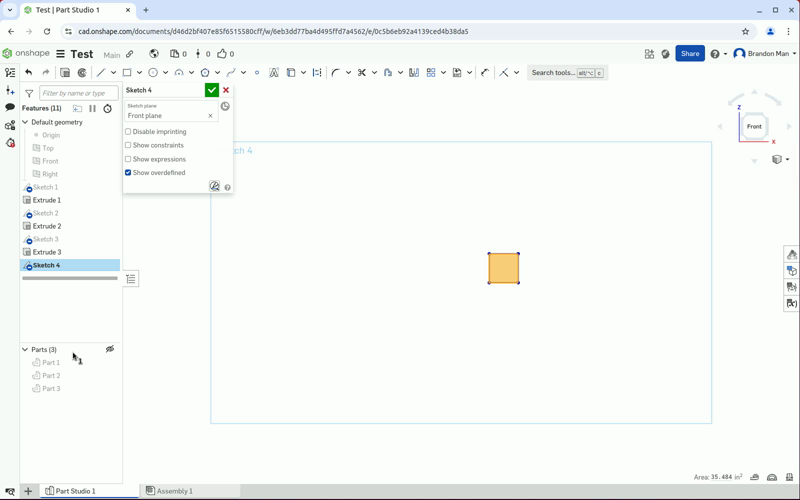
key(shift+y)
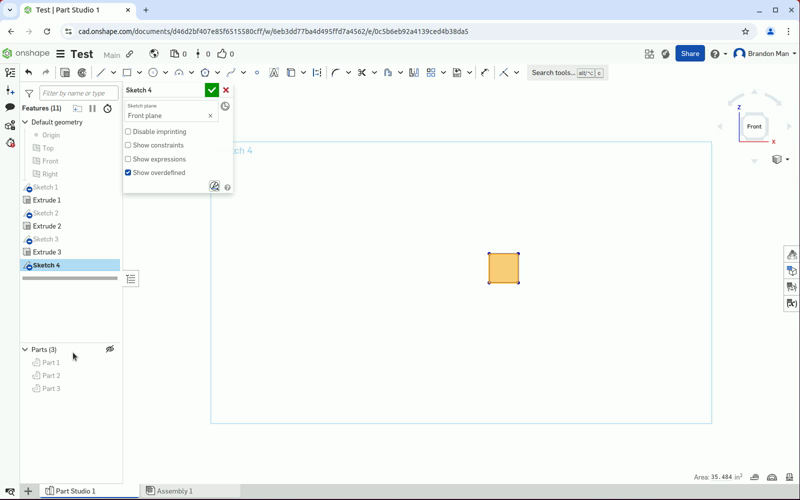
key(shift+e)
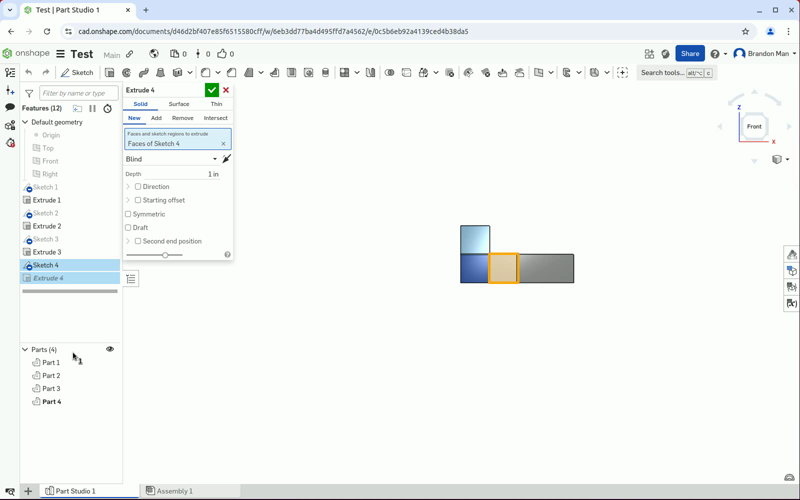
mouse_move(143, 106)
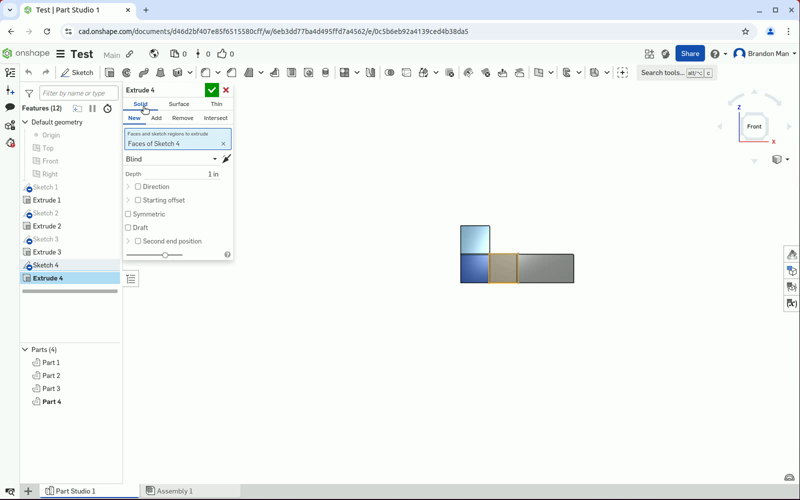
click(143, 106)
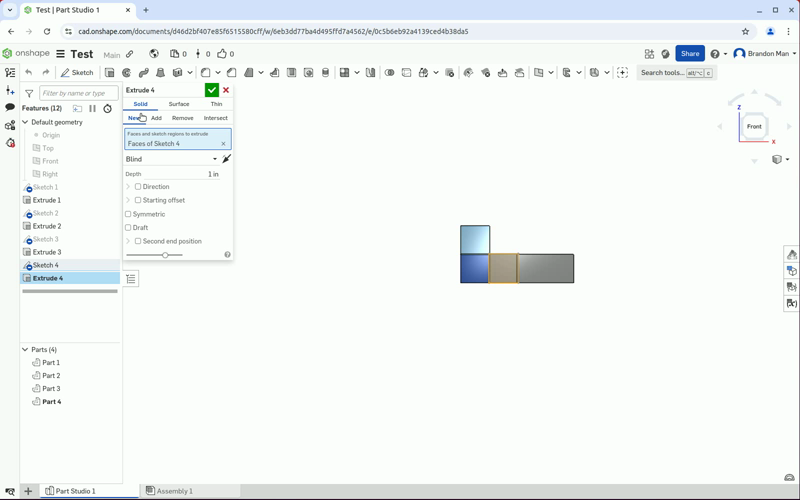
mouse_move(137, 120)
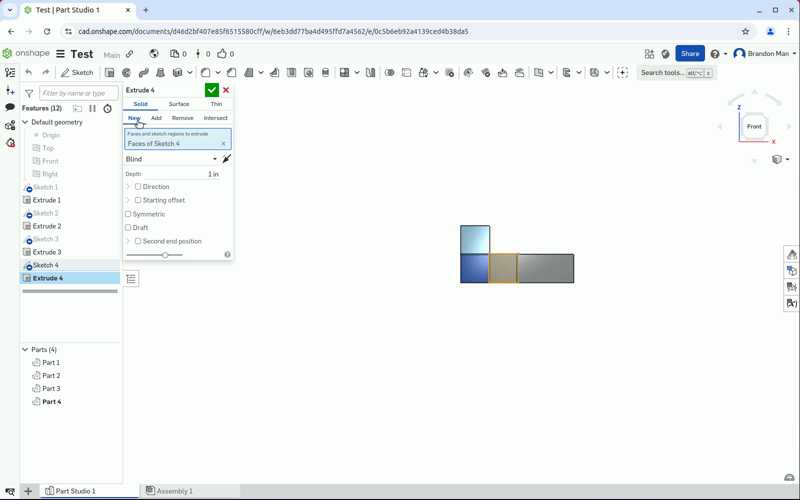
click(137, 120)
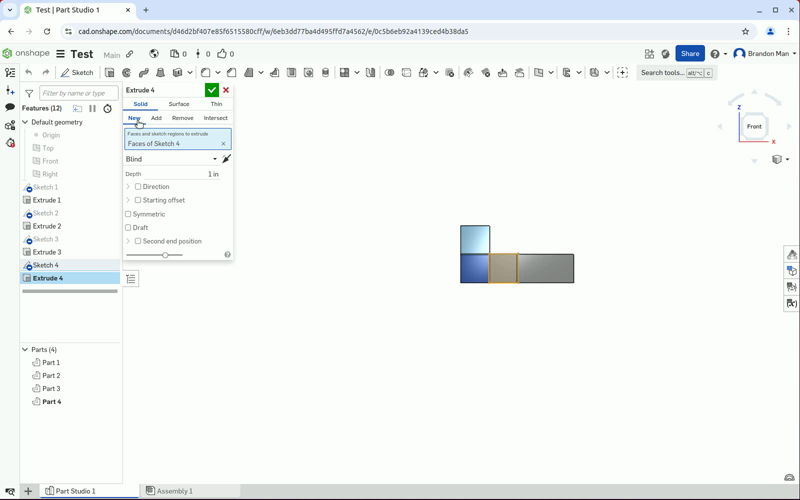
key(tab, 4)
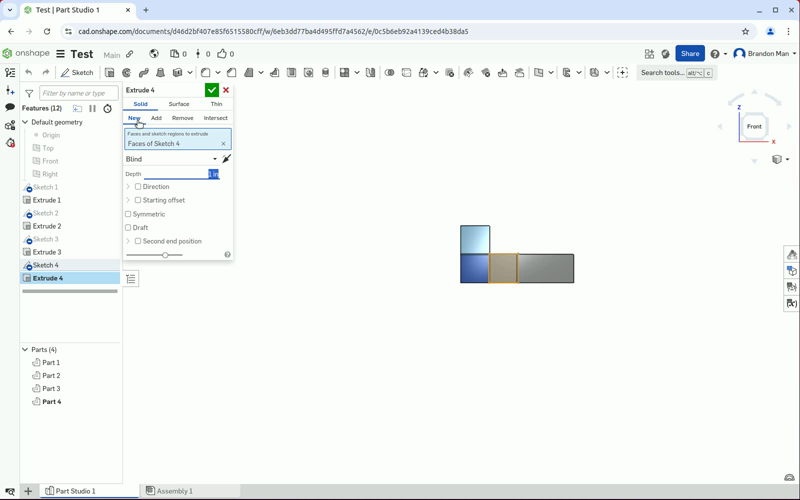
text(17.331)
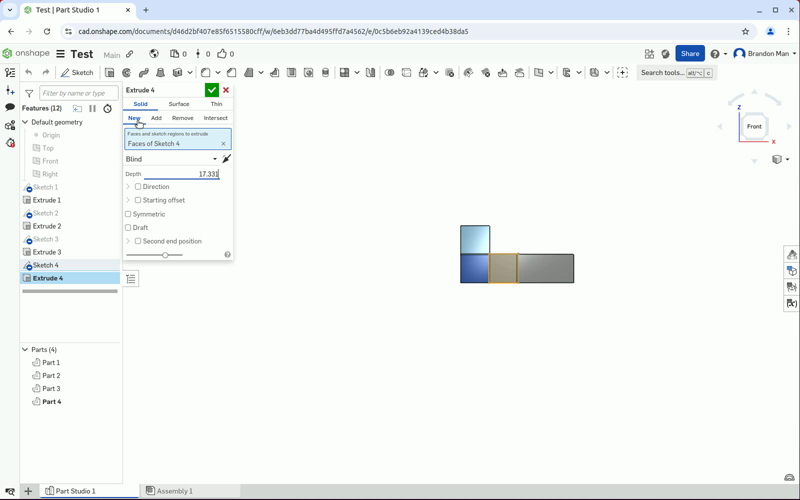
key(enter)
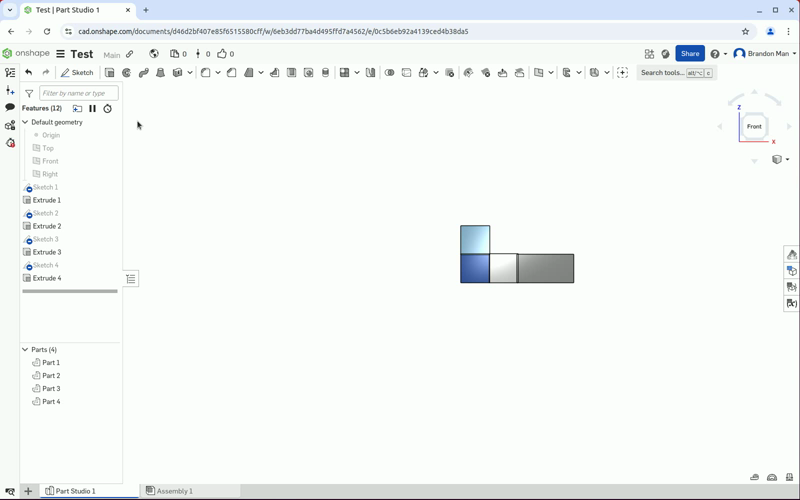
key(shift+h)
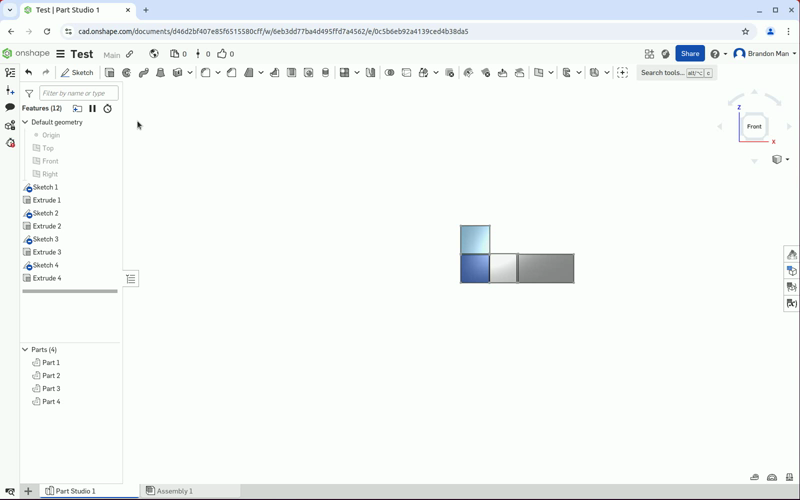
key(shift+h)
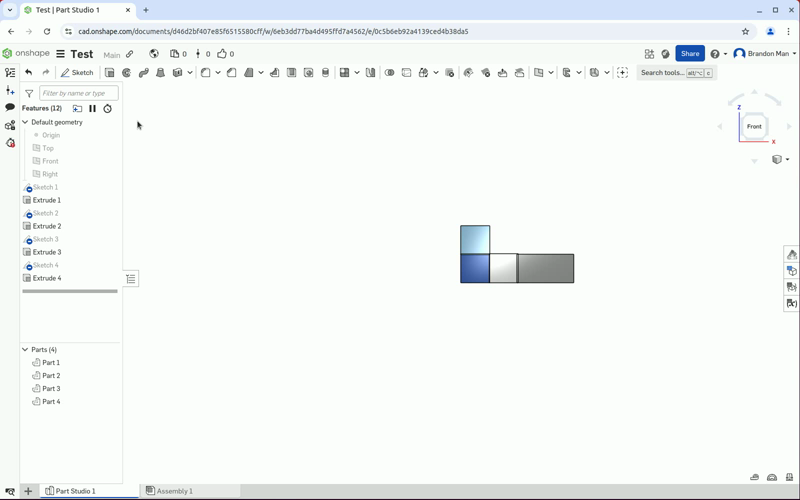
mouse_move(73, 189)
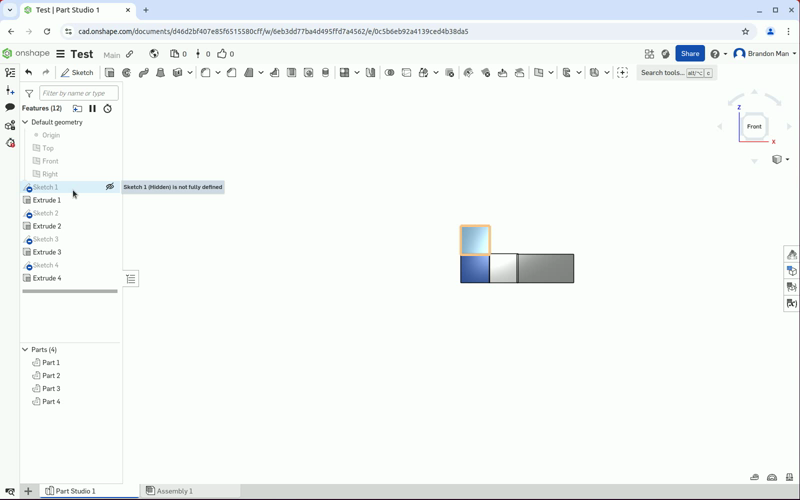
click(73, 189)
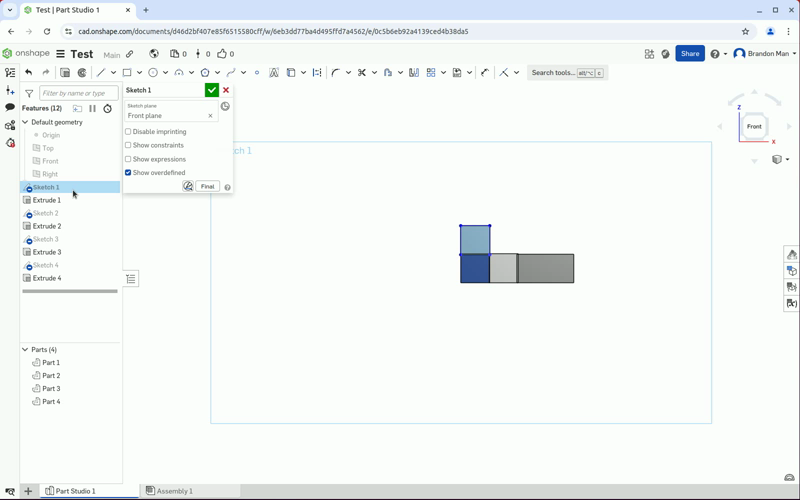
mouse_move(229, 92)
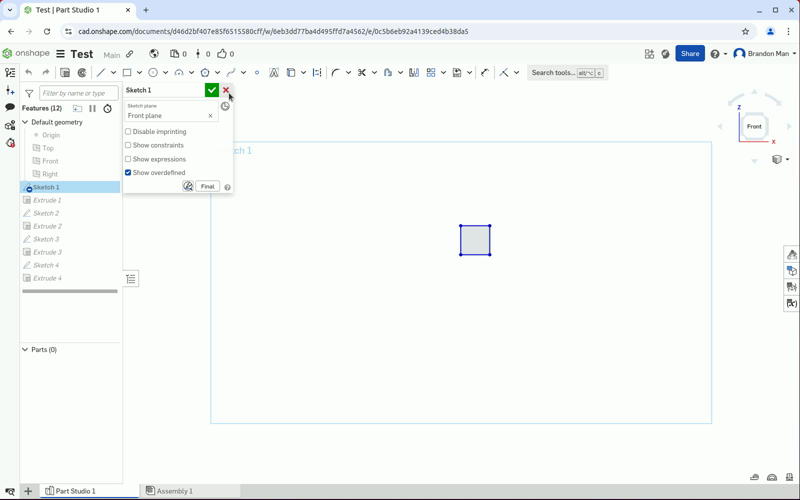
click(229, 92)
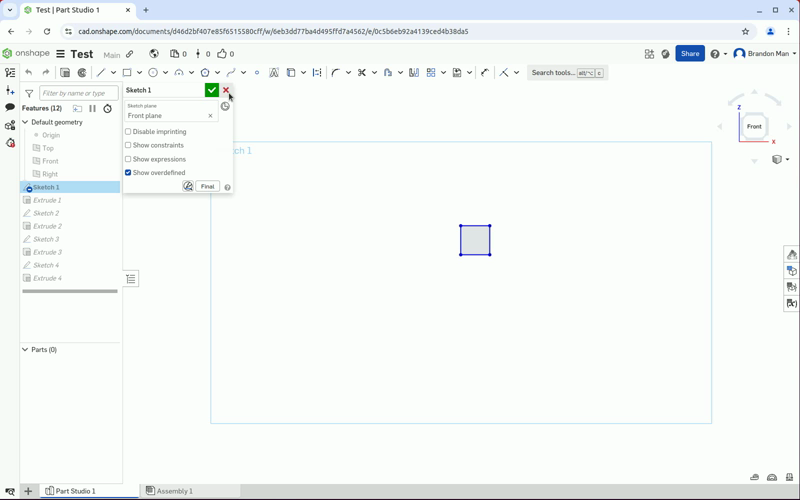
key(shift+s)
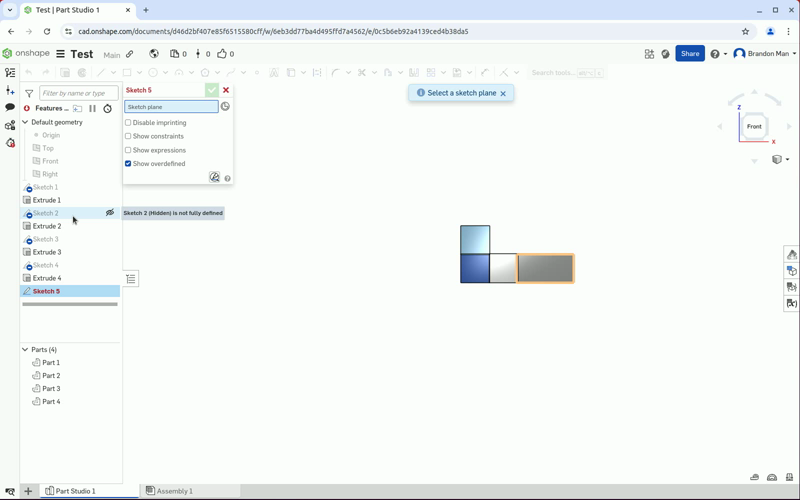
scroll(3)
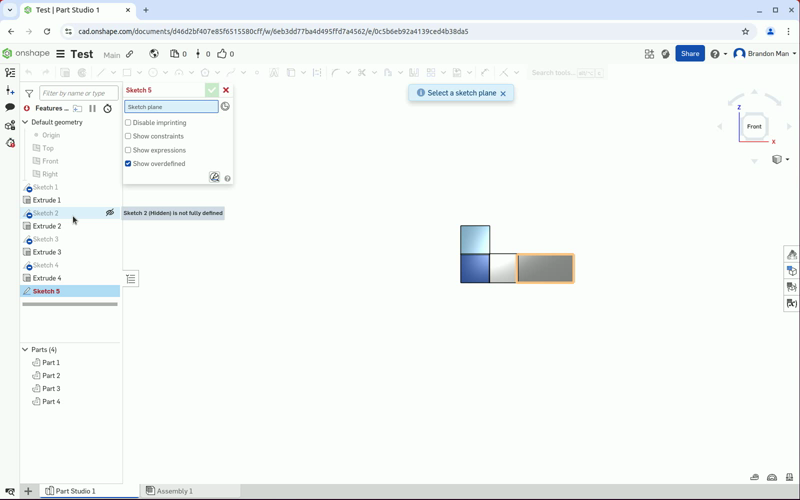
mouse_move(73, 163)
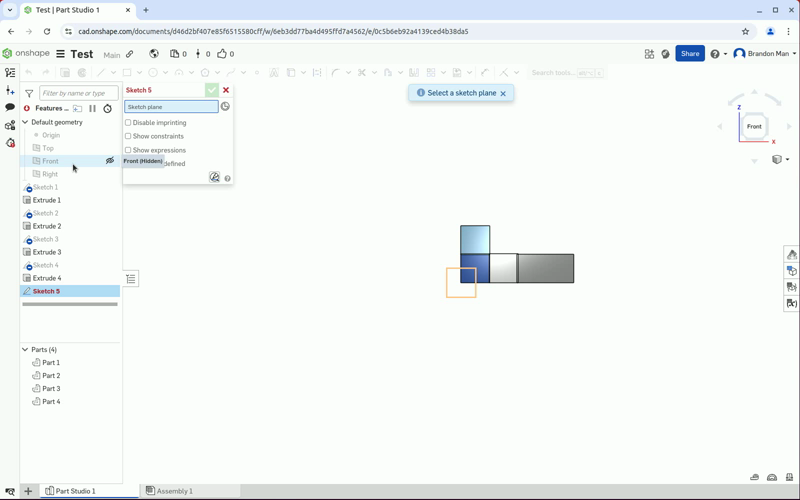
click(73, 163)
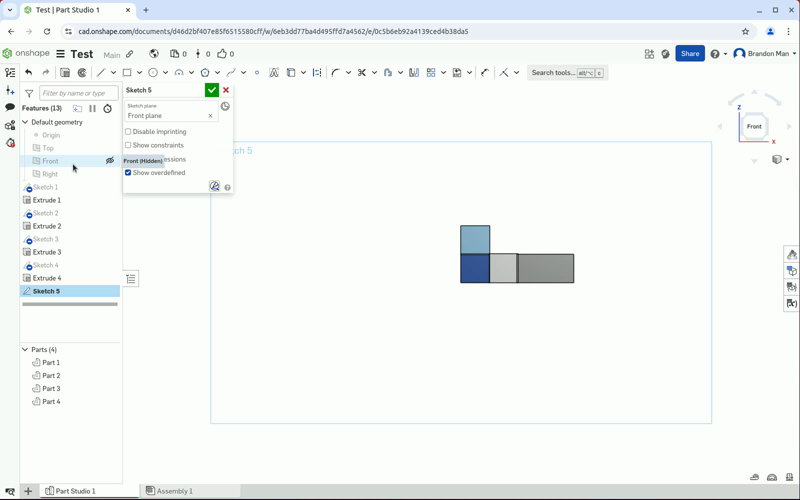
mouse_move(73, 352)
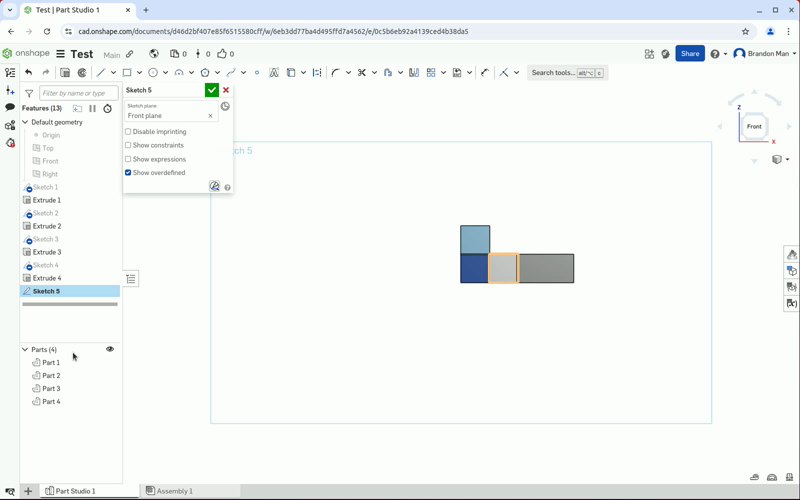
key(y)
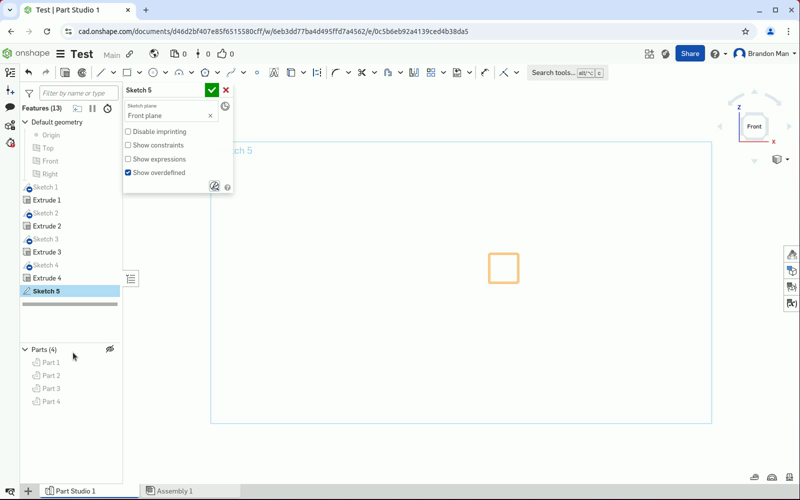
key(l)
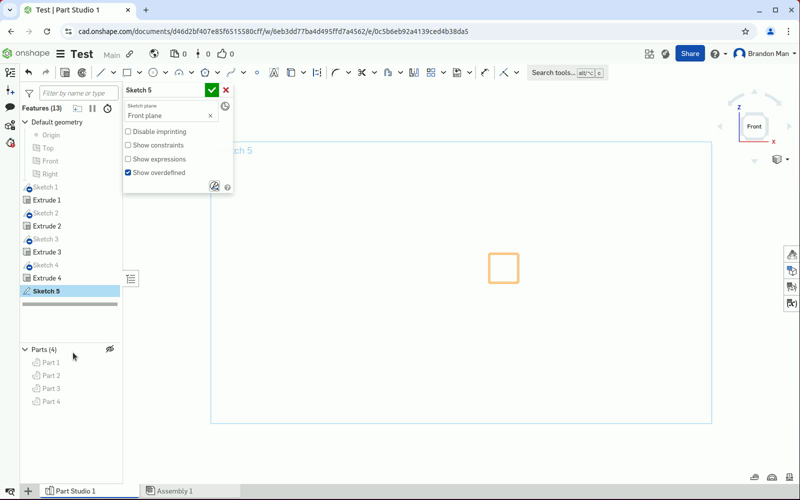
key_down(shift)
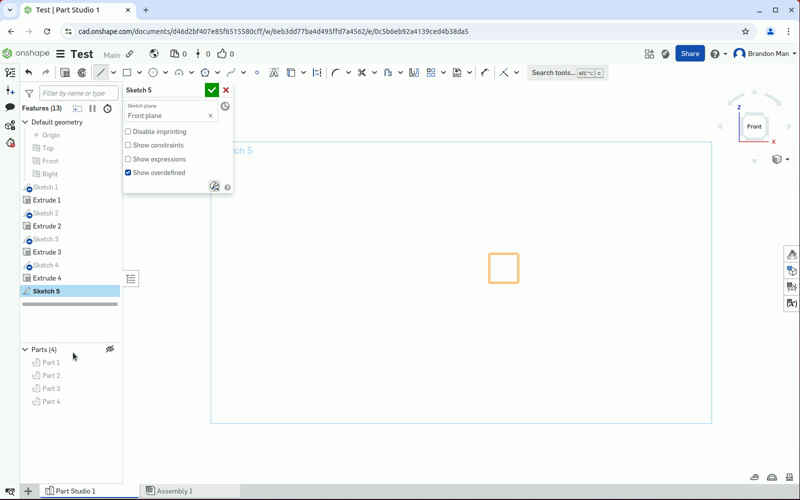
mouse_move(460, 254)
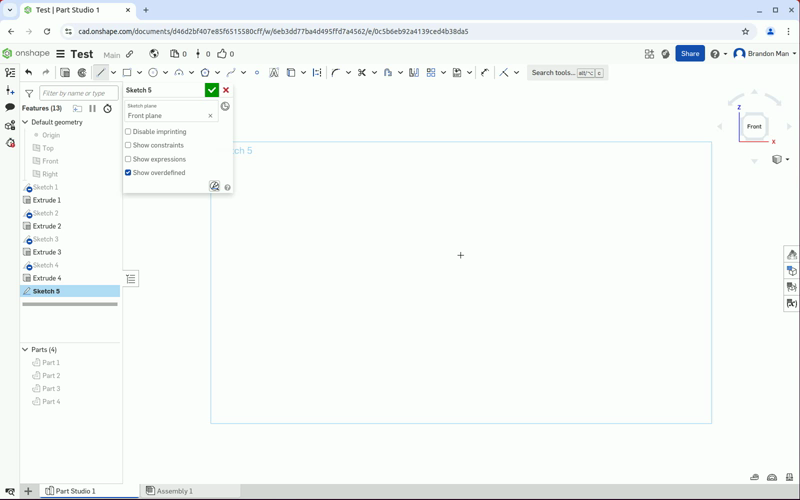
click(460, 254)
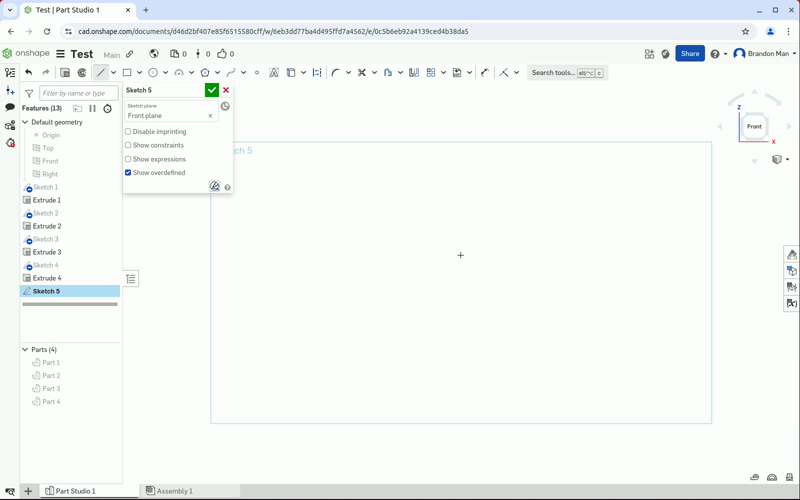
key_up(shift)
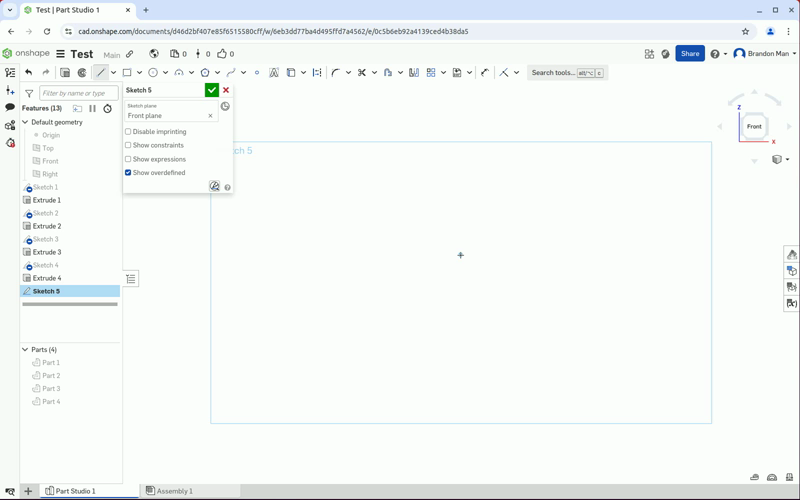
key_down(shift)
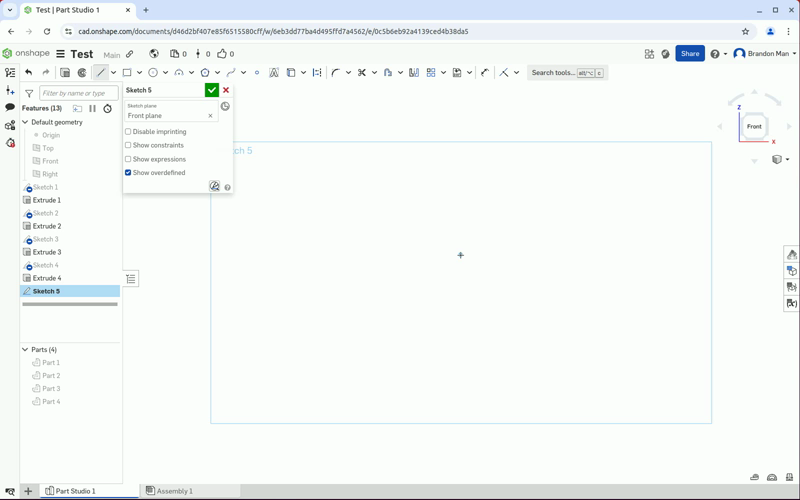
mouse_move(490, 254)
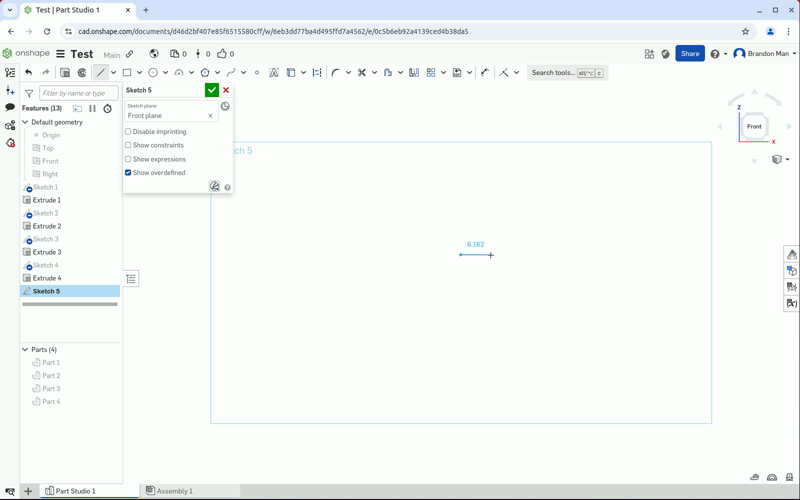
mouse_move(489, 254)
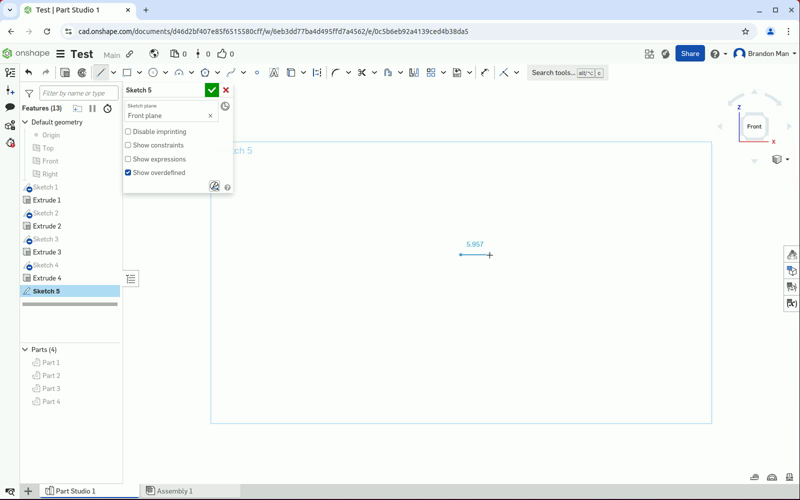
click(489, 254)
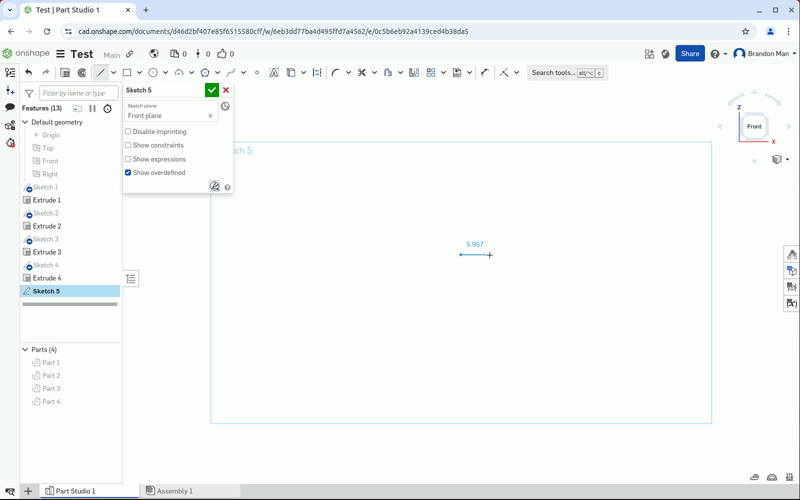
key_up(shift)
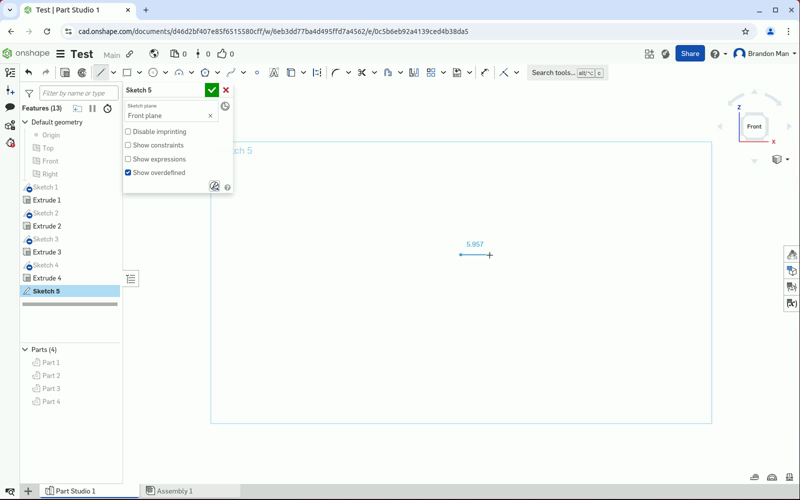
key_down(shift)
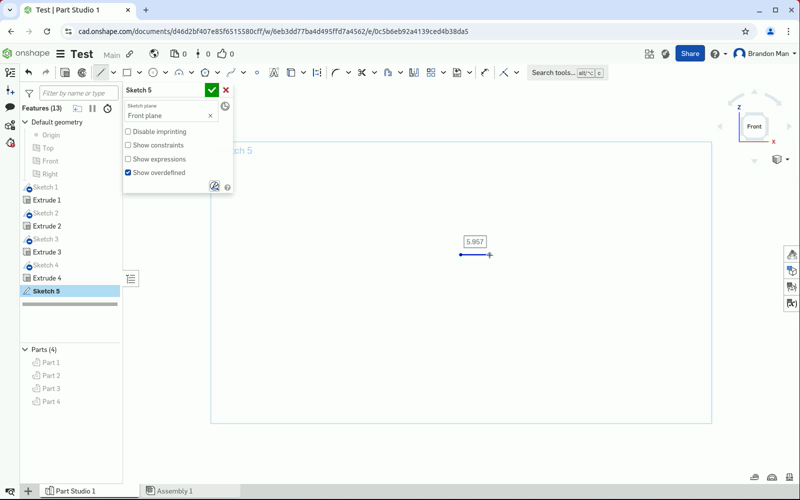
mouse_move(519, 254)
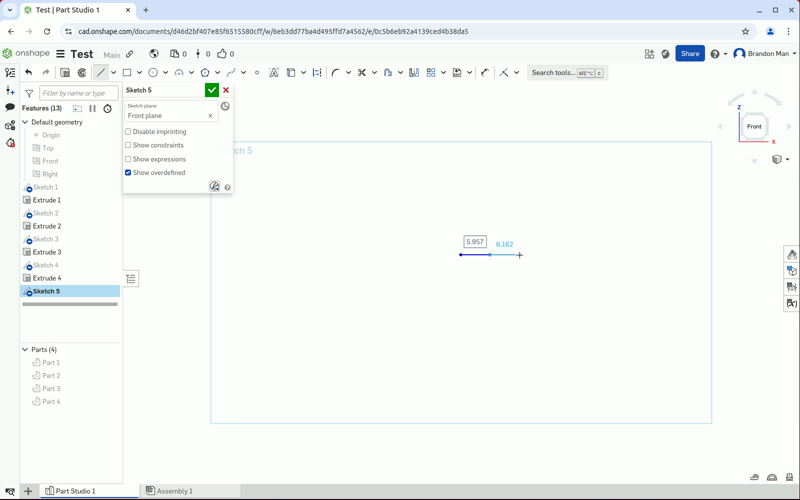
mouse_move(489, 225)
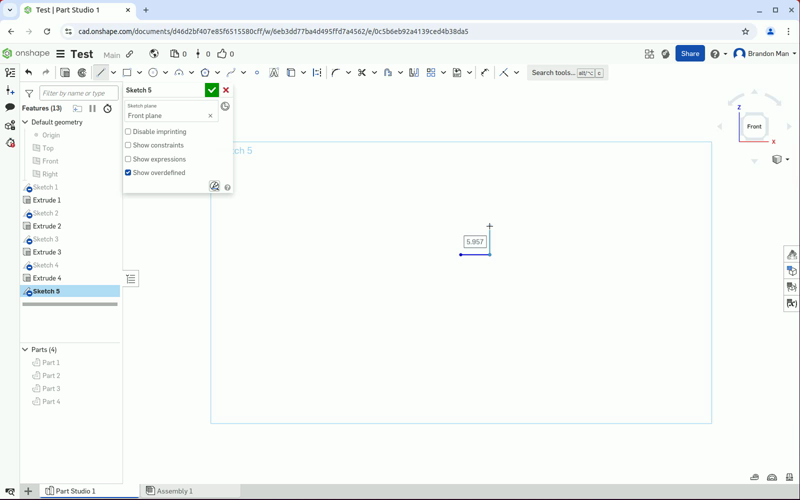
click(489, 225)
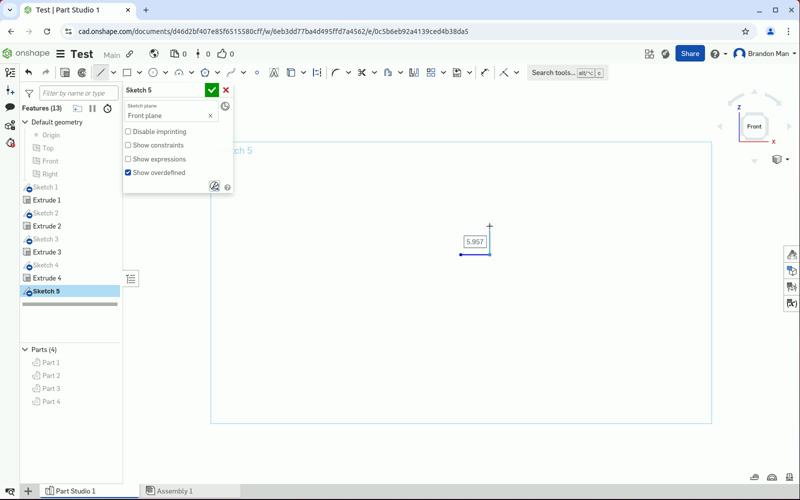
key_up(shift)
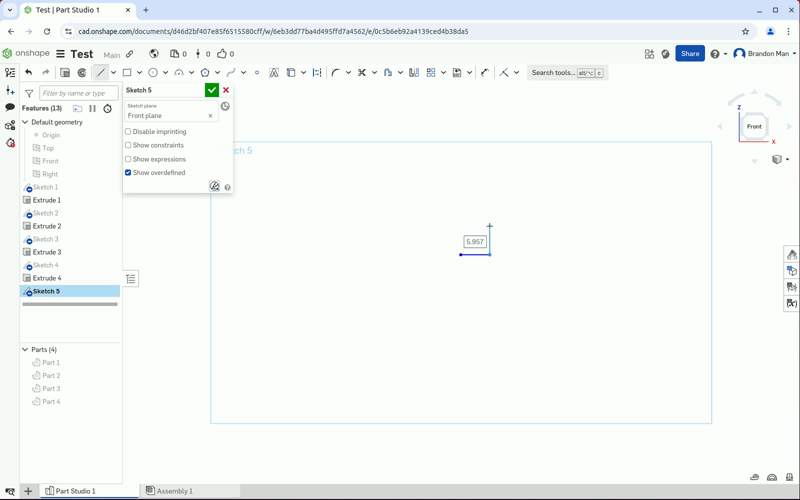
key_down(shift)
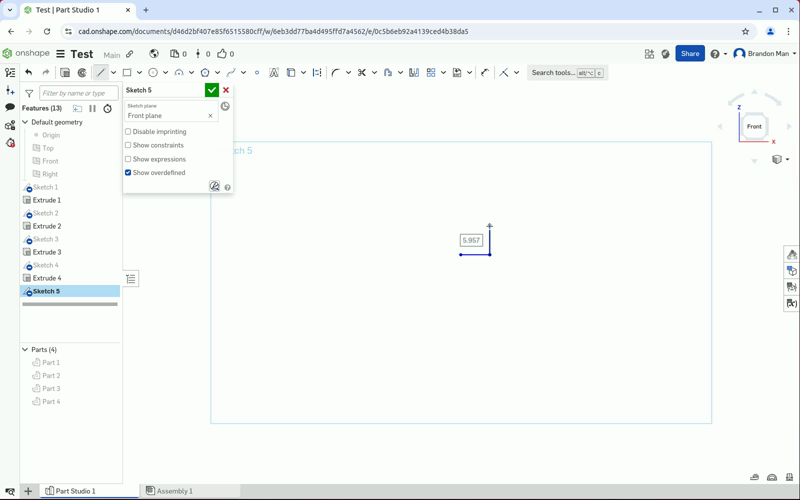
mouse_move(519, 225)
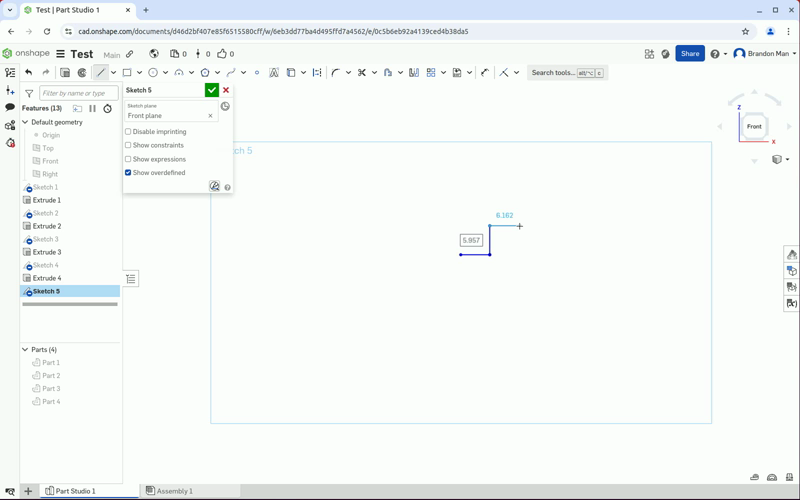
mouse_move(460, 225)
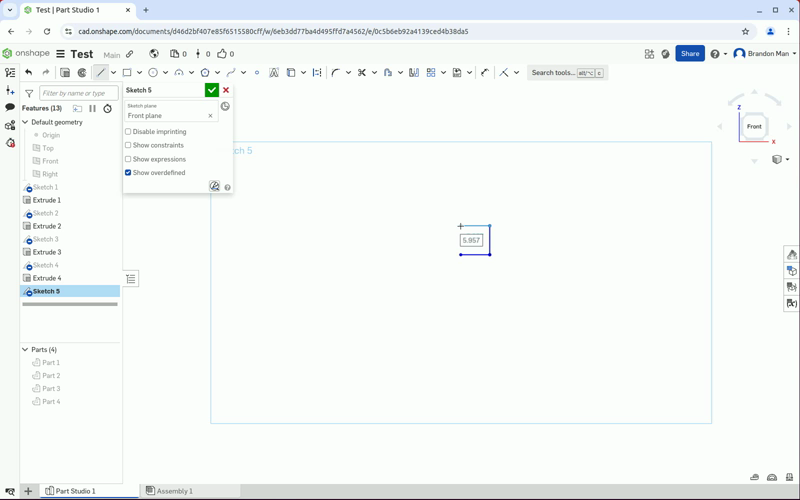
click(460, 225)
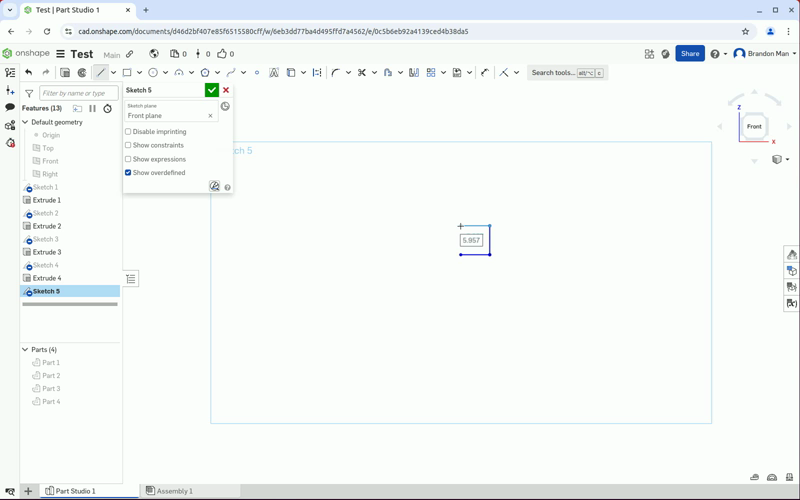
key_up(shift)
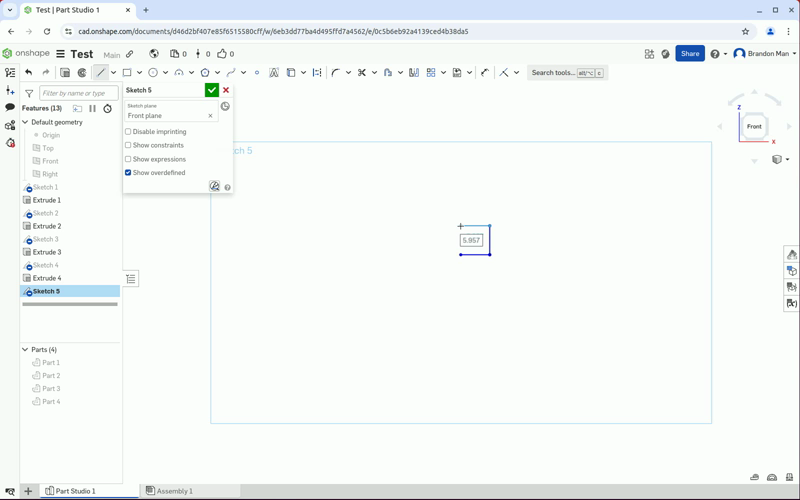
mouse_move(490, 225)
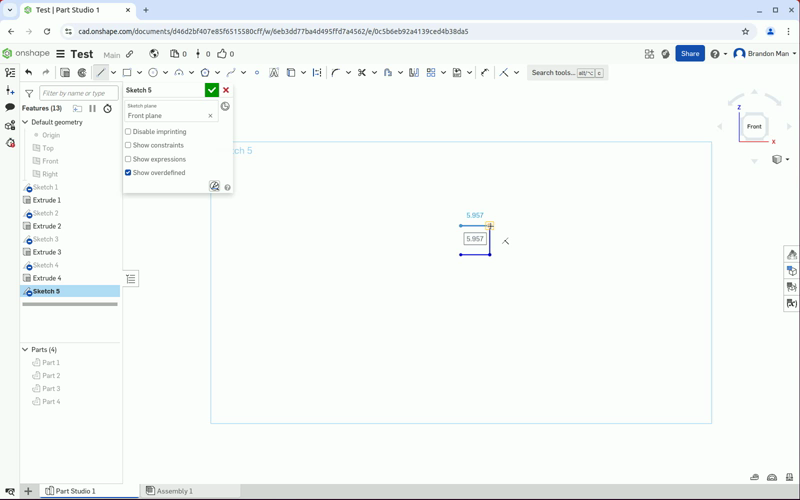
key_down(shift)
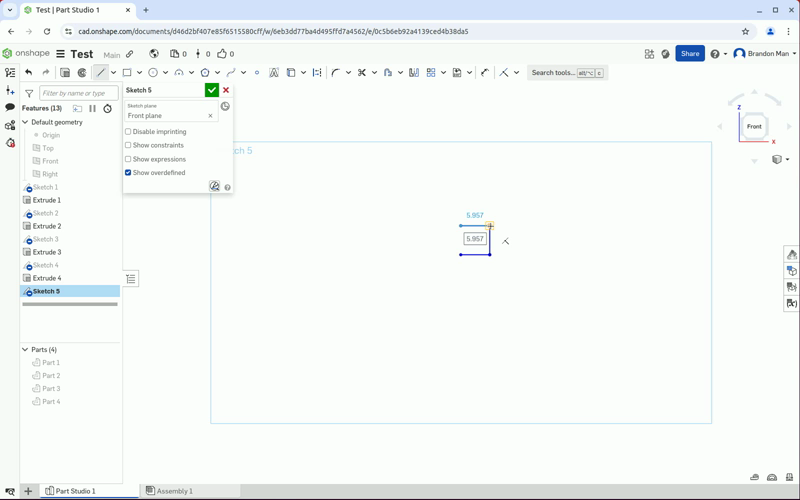
mouse_move(460, 254)
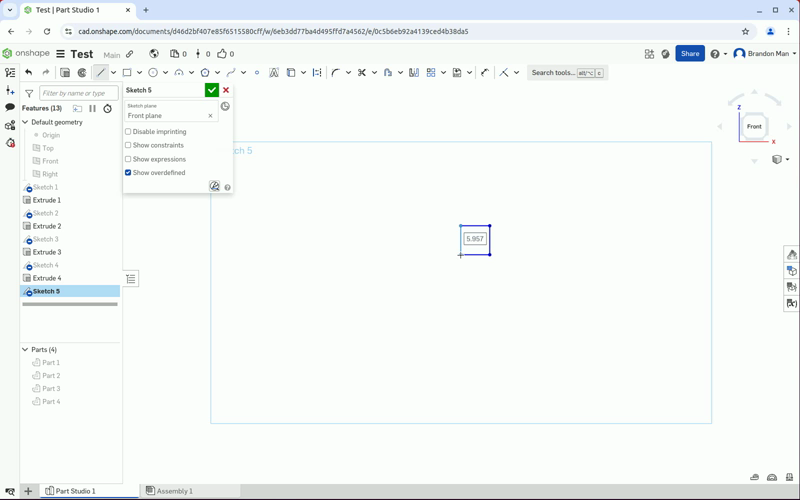
key_up(shift)
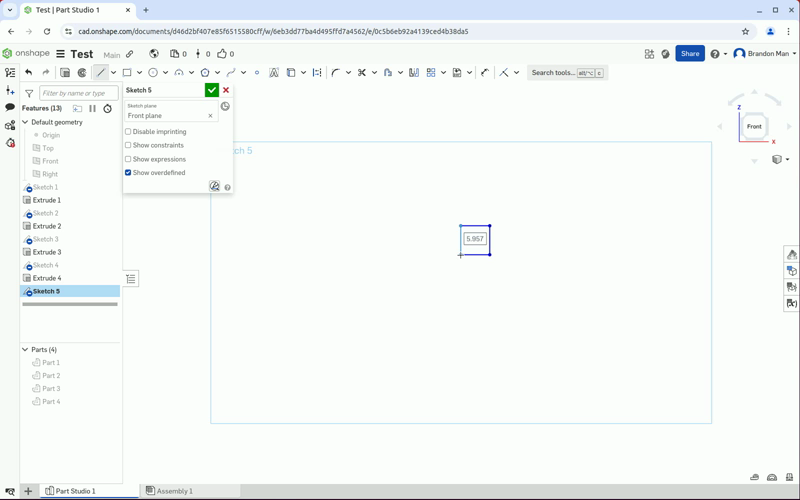
click(460, 254)
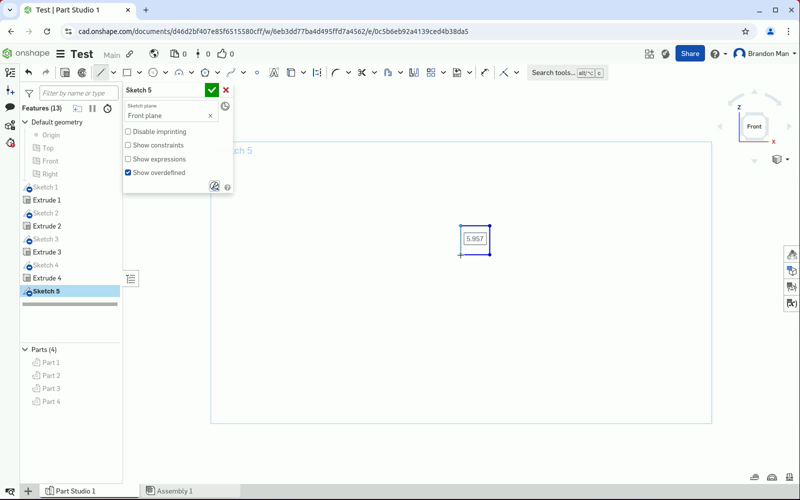
key(esc)
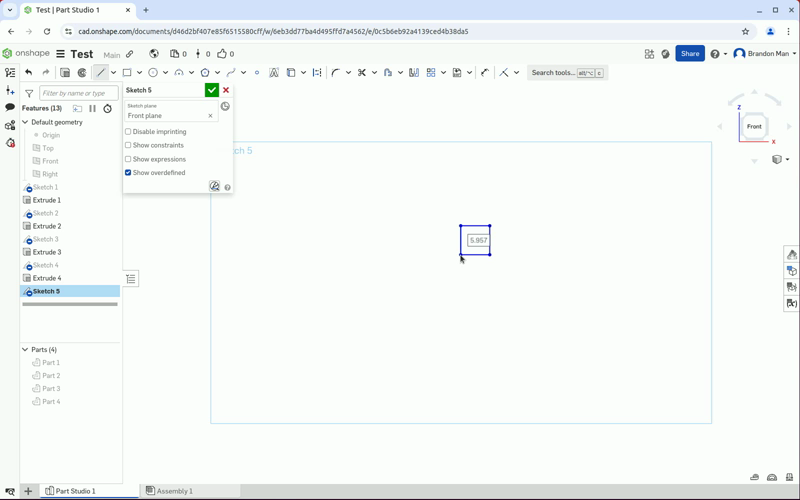
mouse_move(480, 250)
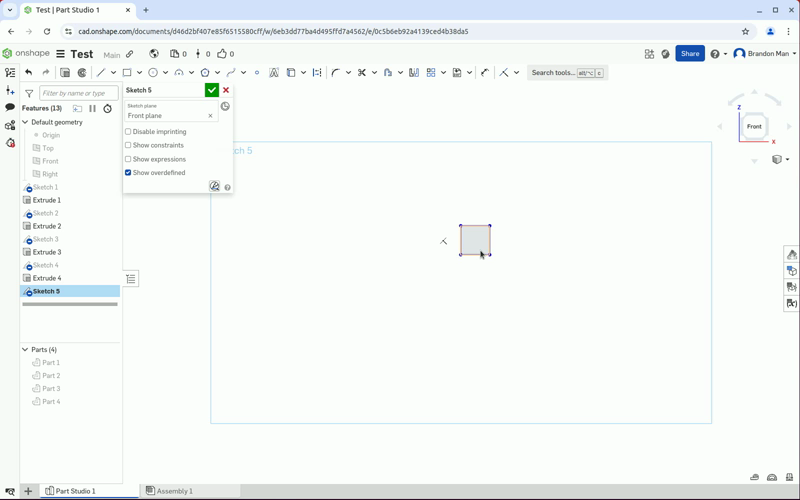
scroll(6)
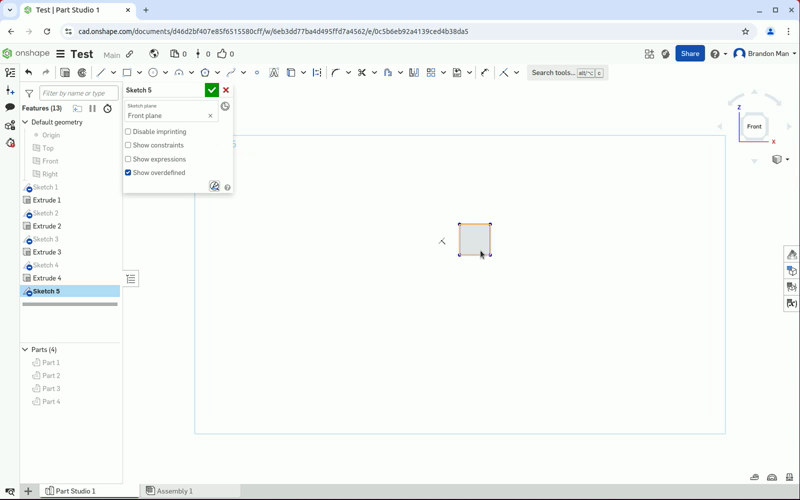
scroll(6)
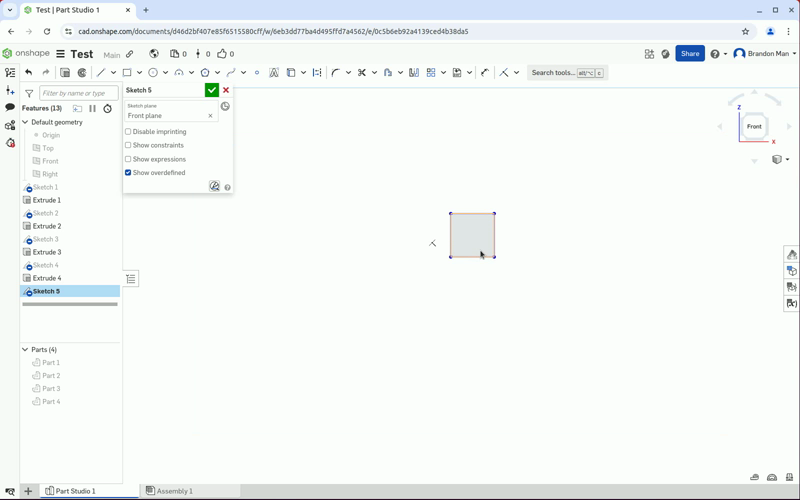
scroll(6)
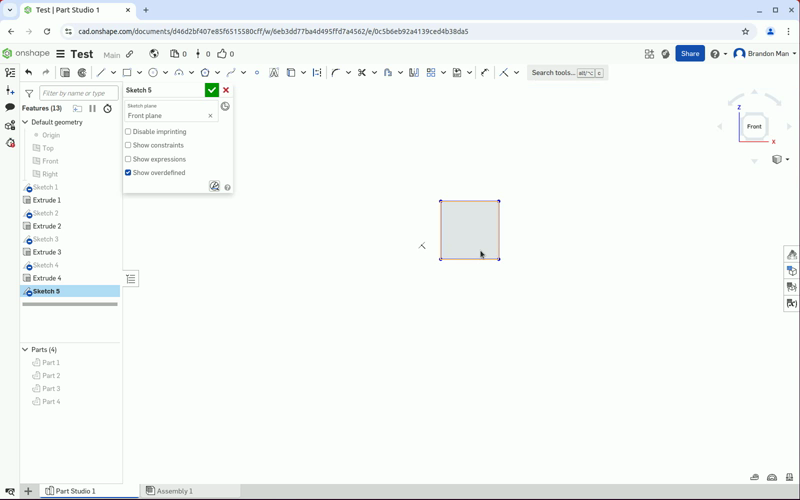
scroll(6)
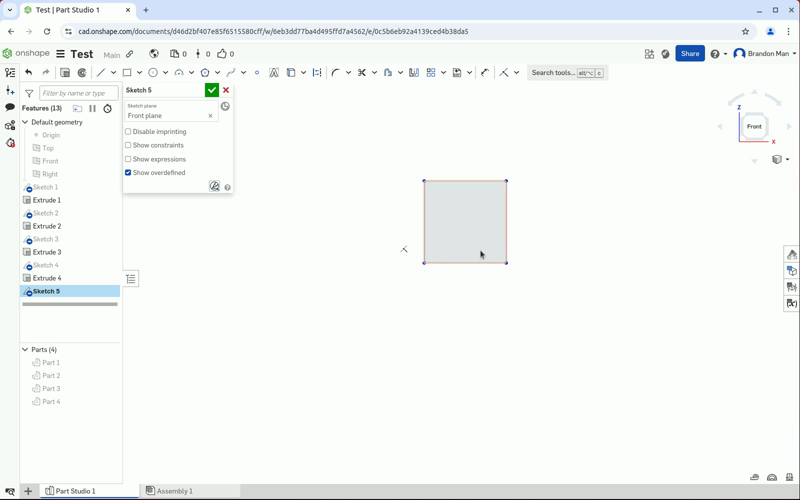
scroll(6)
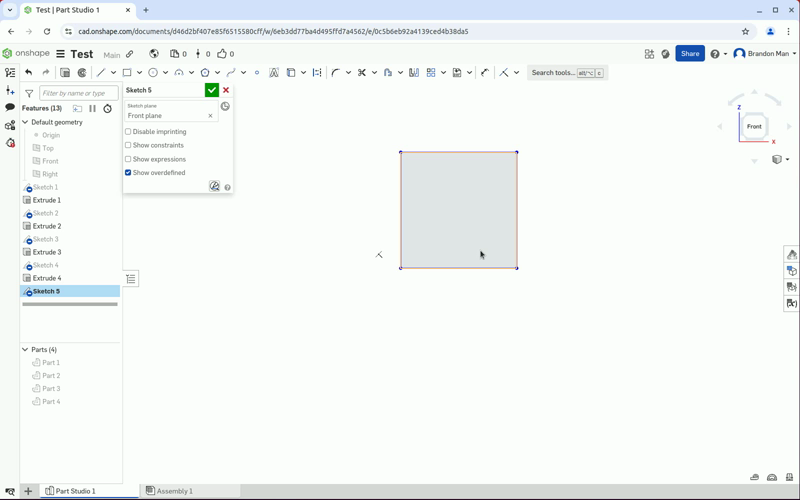
scroll(6)
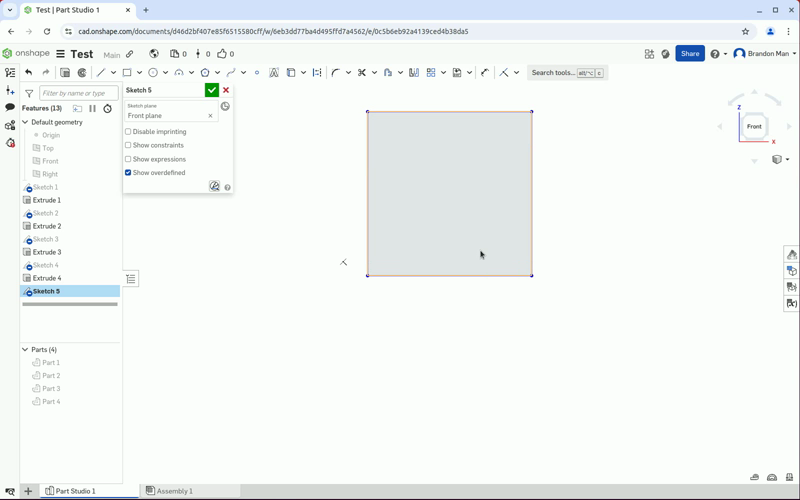
scroll(6)
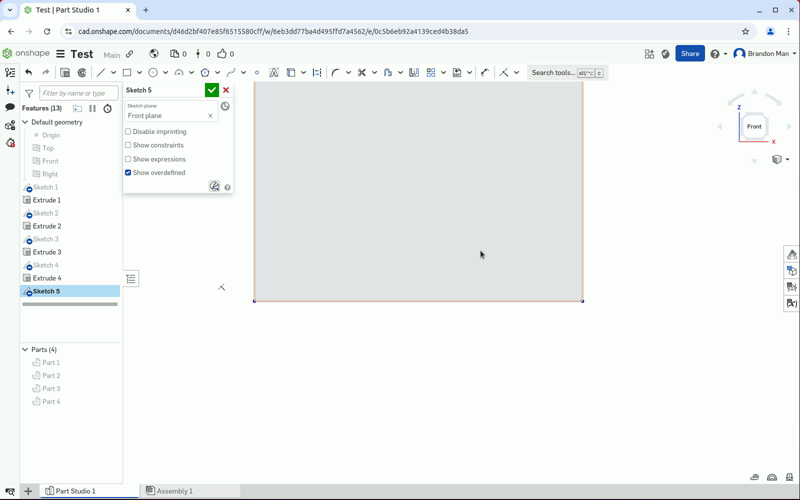
click(480, 250)
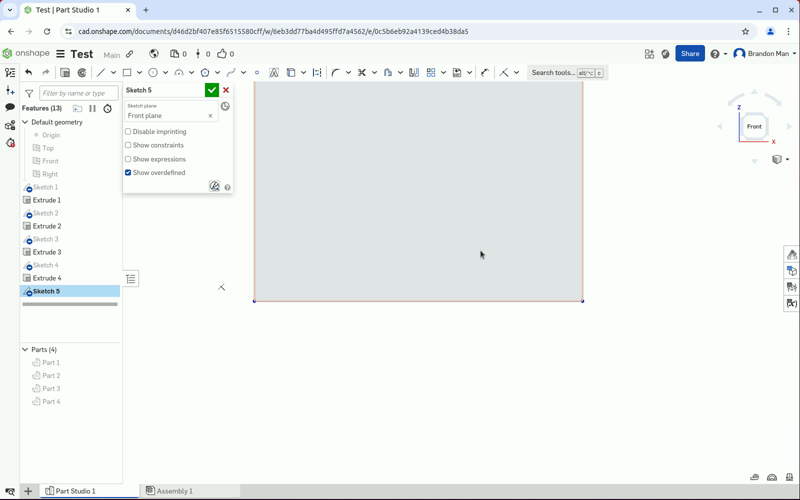
scroll(-6)
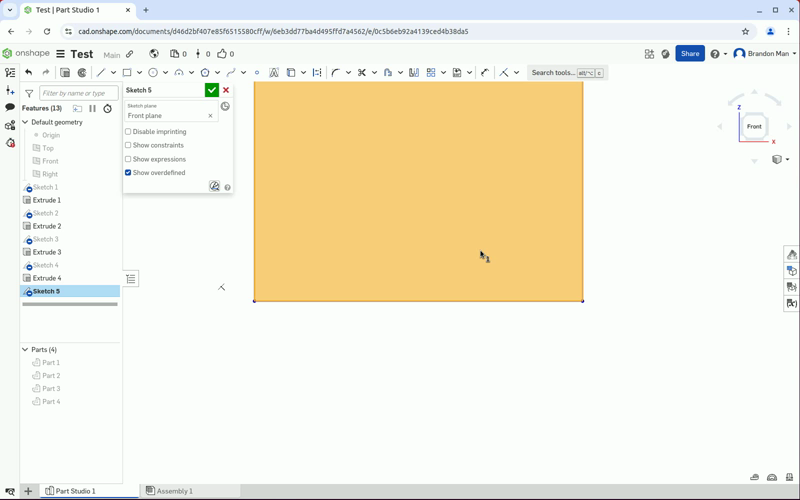
scroll(-6)
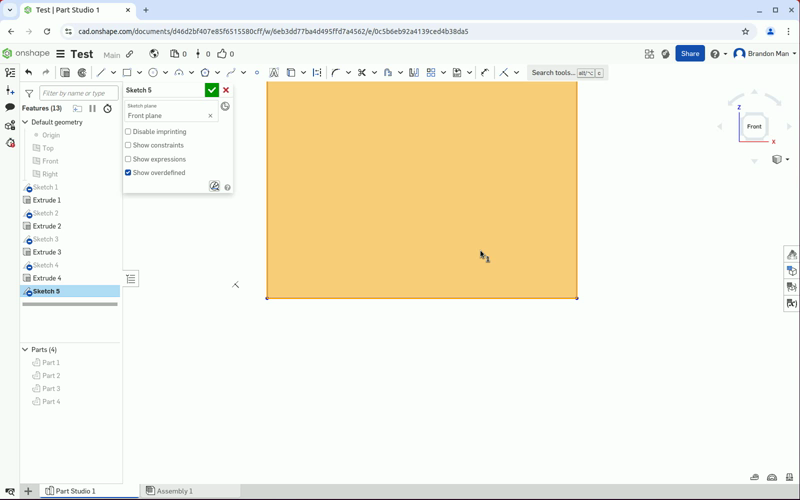
scroll(-6)
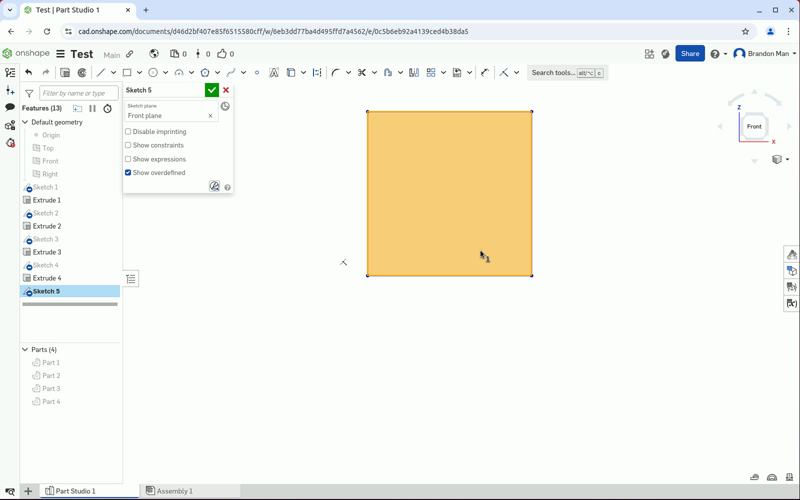
scroll(-6)
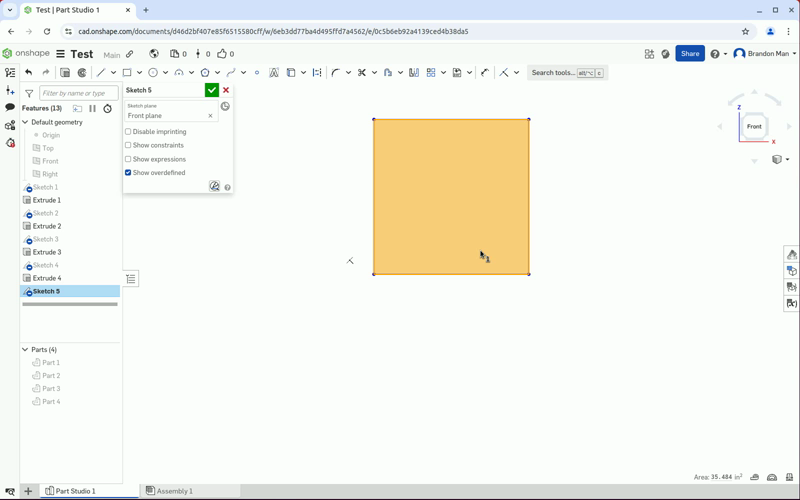
scroll(-6)
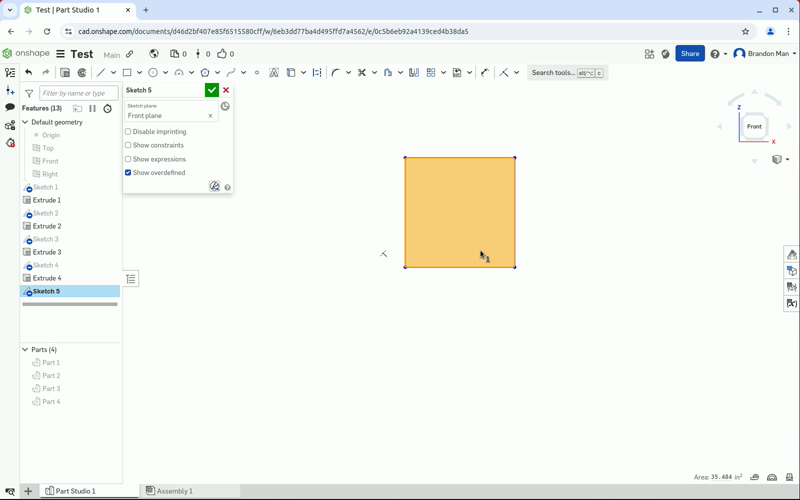
scroll(-6)
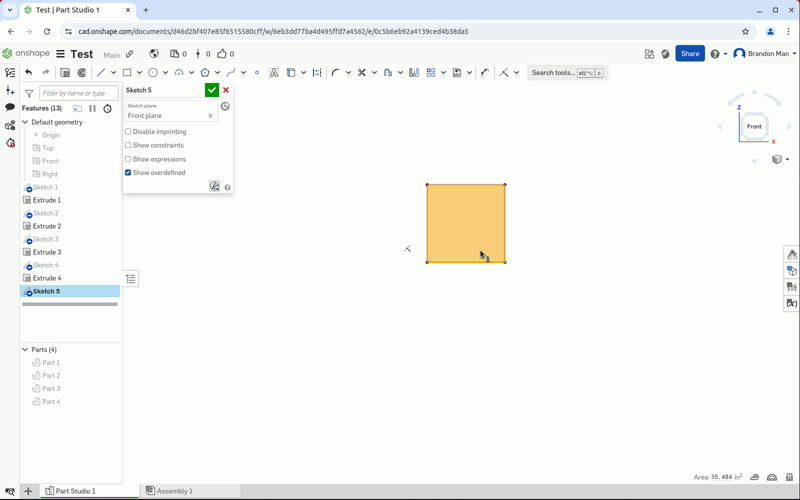
scroll(-6)
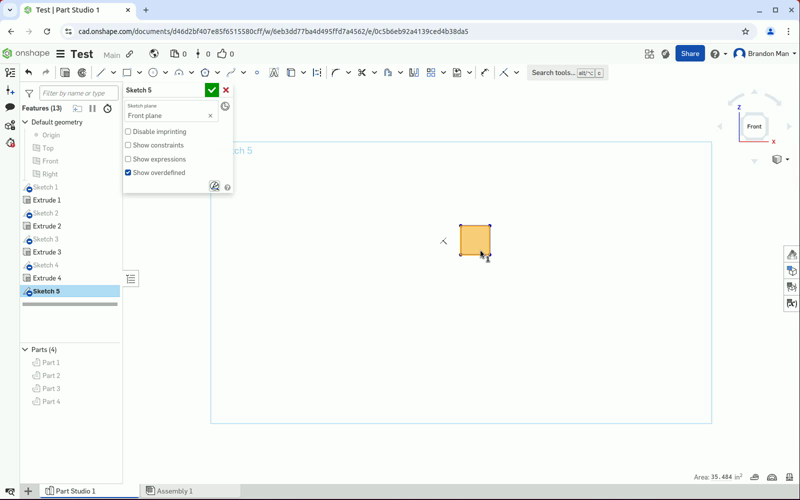
mouse_move(73, 352)
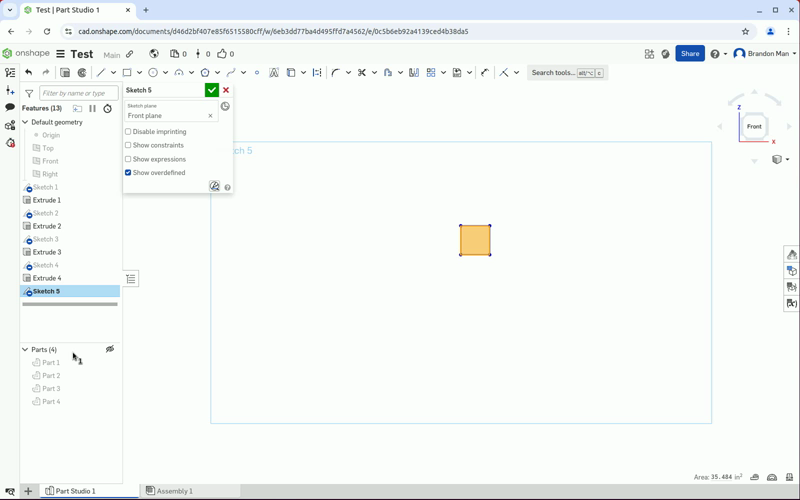
key(shift+y)
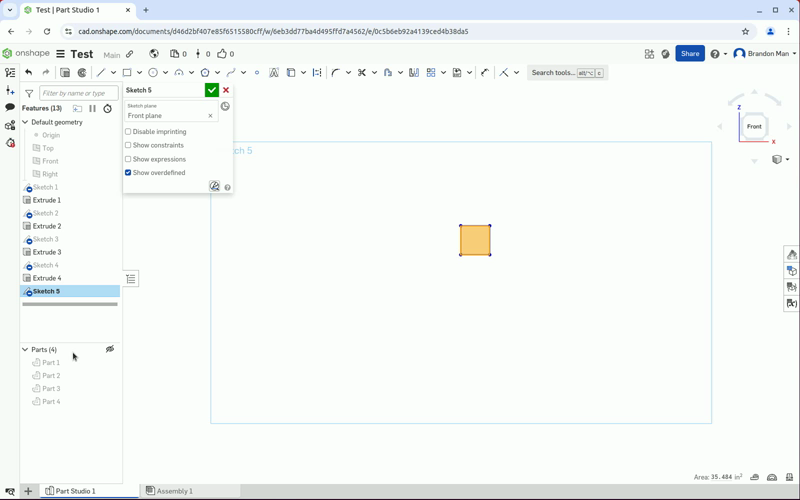
key(shift+e)
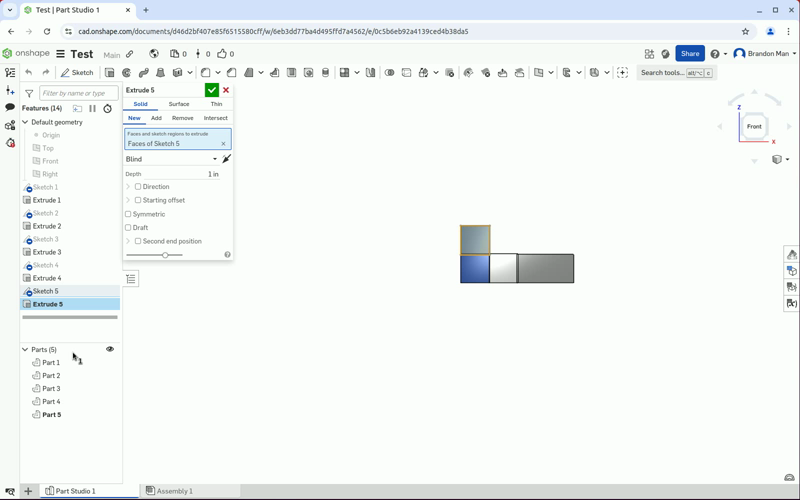
mouse_move(143, 106)
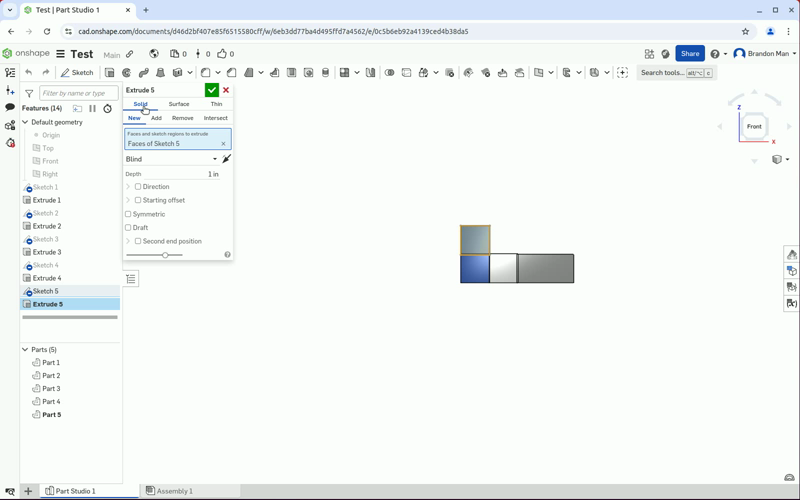
click(143, 106)
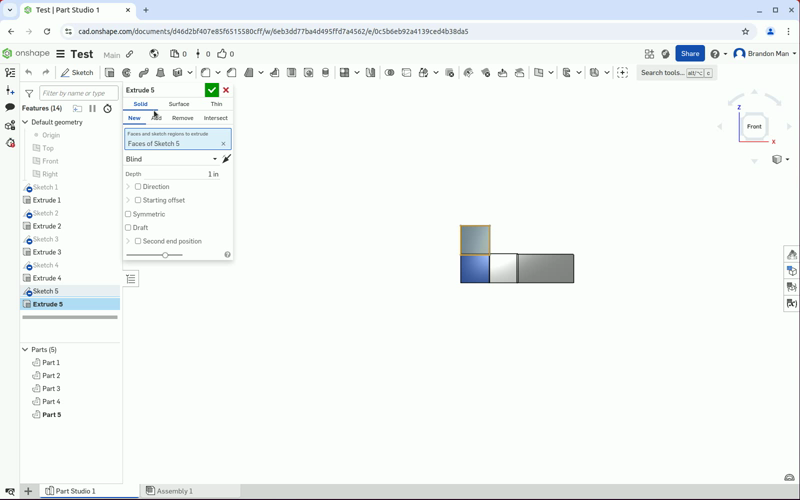
mouse_move(186, 120)
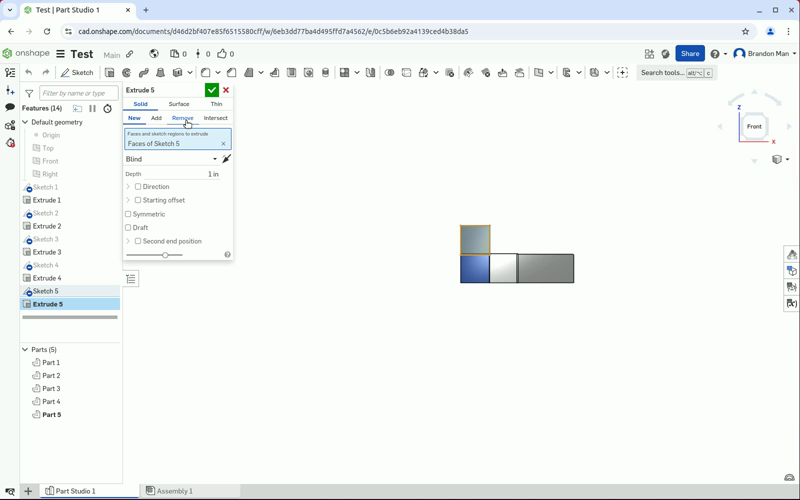
click(186, 120)
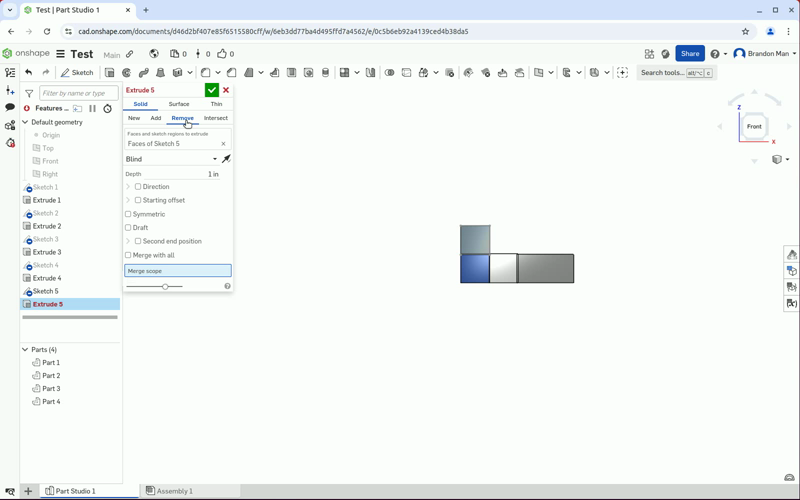
key(tab, 4)
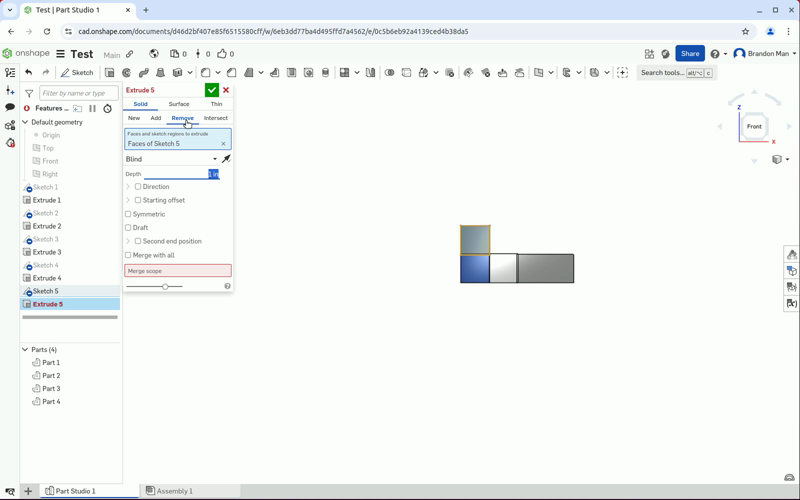
text(-5.777)
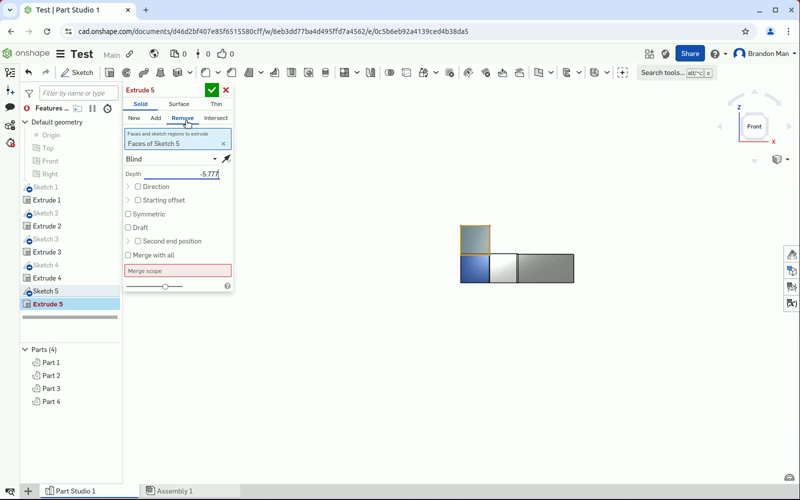
key(tab, 6)
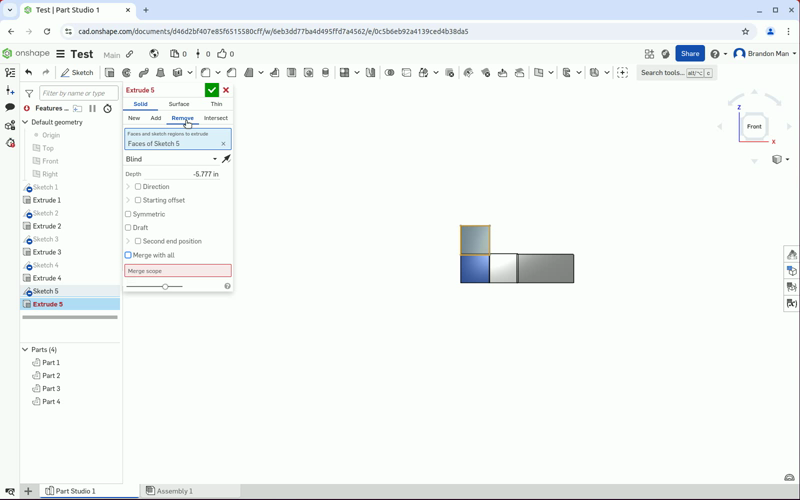
key(space)
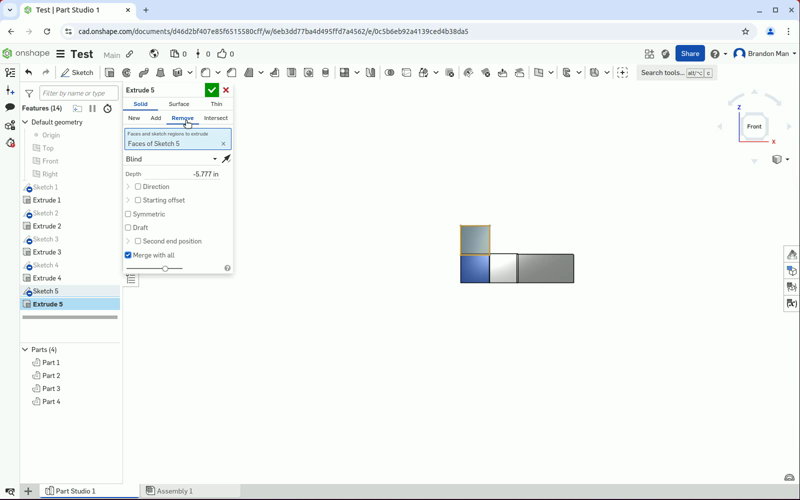
key(enter)
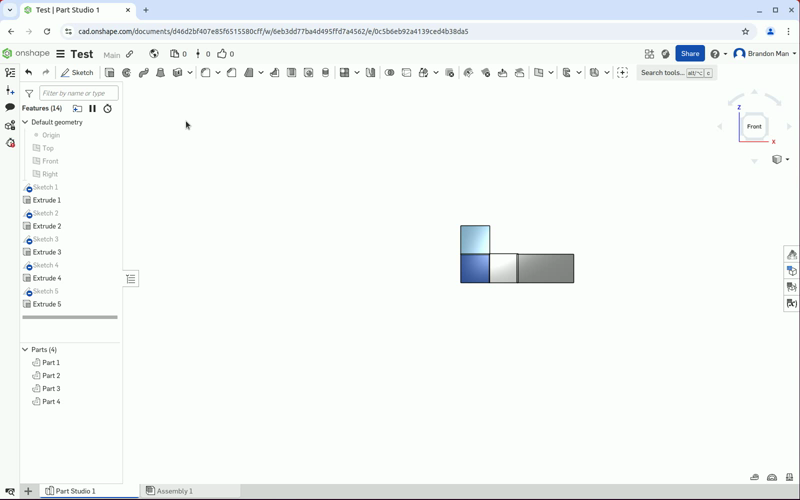
key(shift+h)
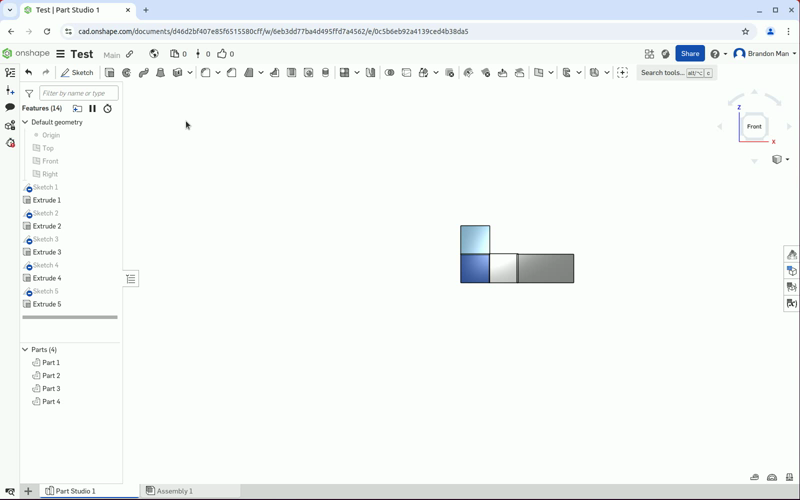
key(shift+h)
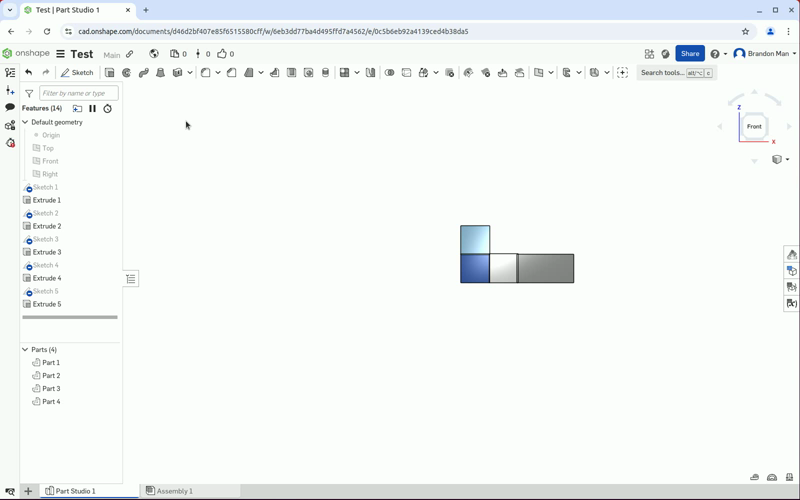
mouse_move(73, 189)
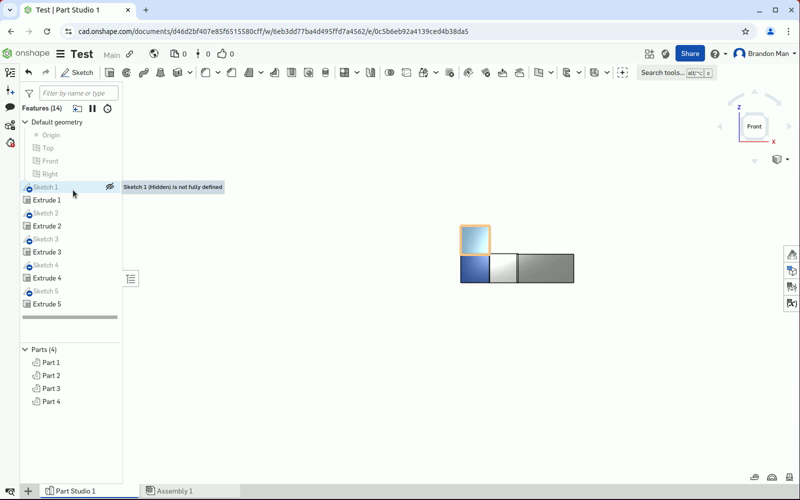
click(73, 189)
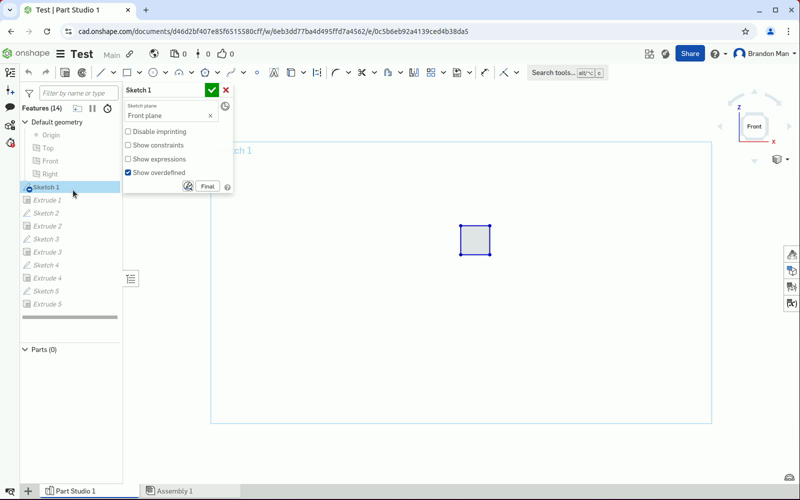
mouse_move(229, 92)
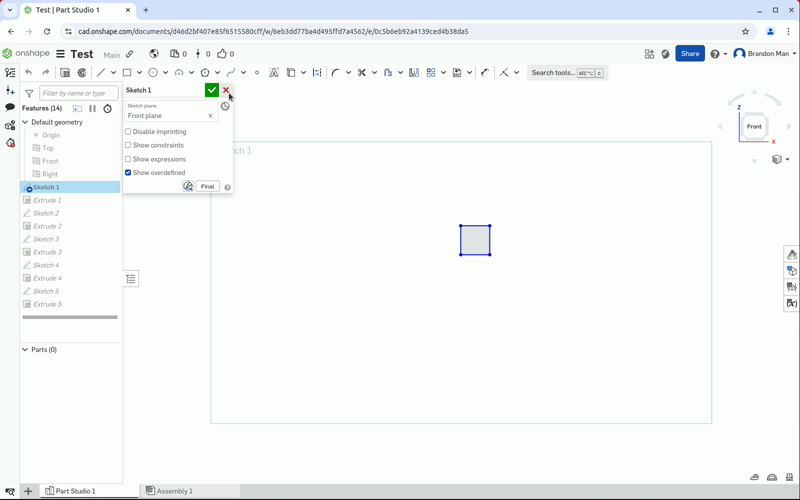
click(229, 92)
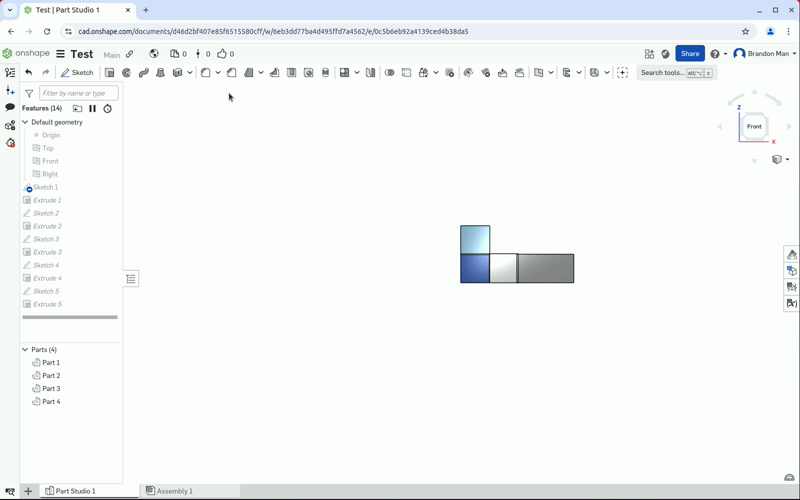
mouse_move(73, 352)
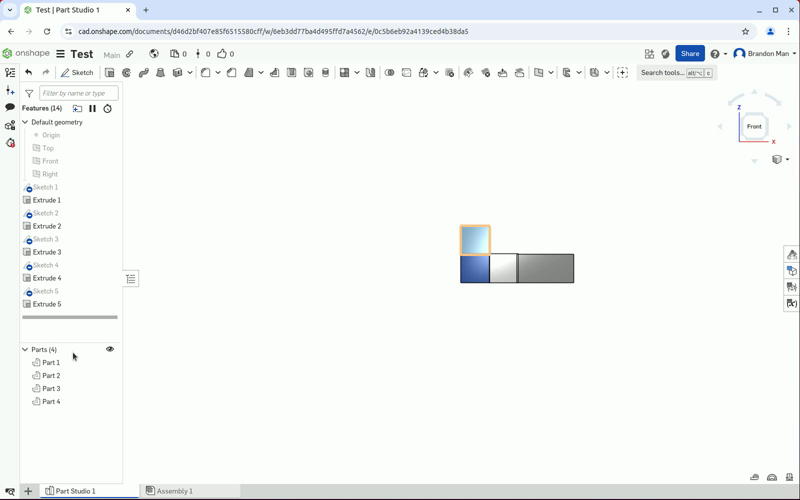
key(y)
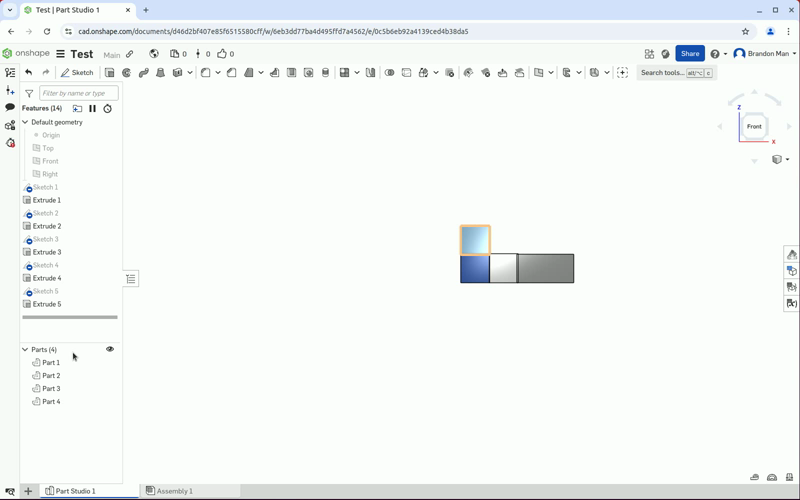
key(shift+p)
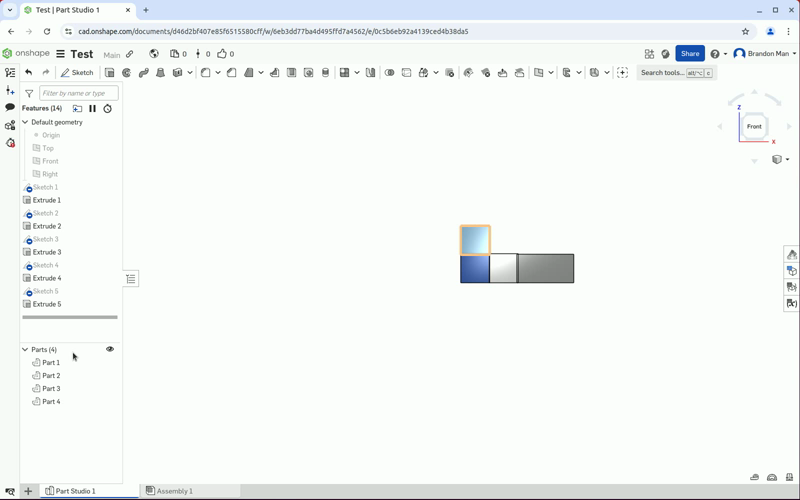
key(space)
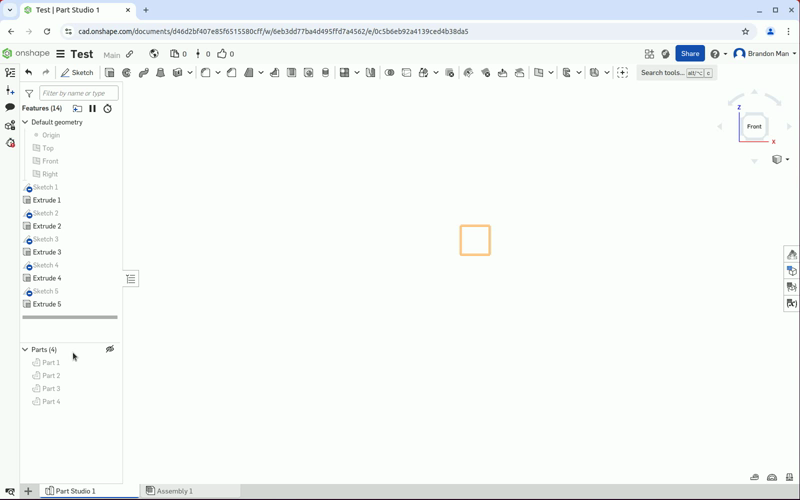
key_down(shift)
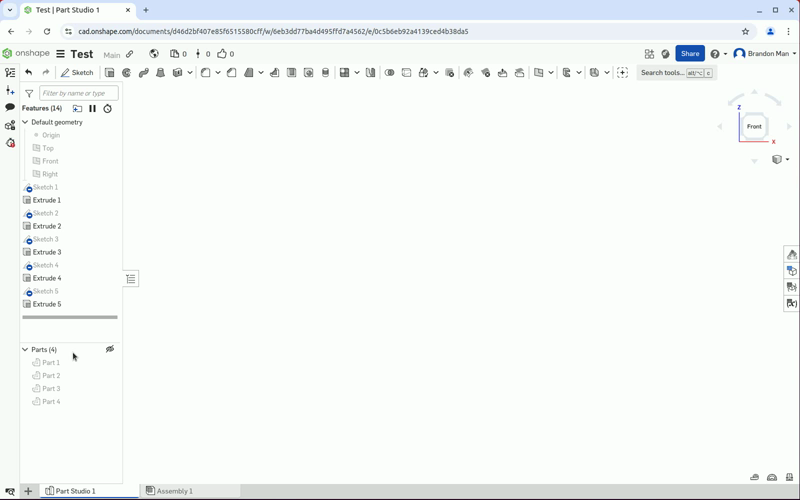
key(left)
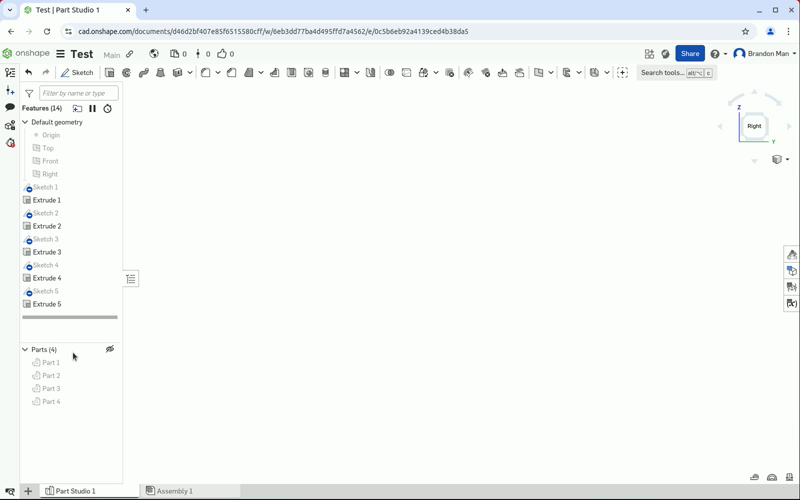
key_up(shift)
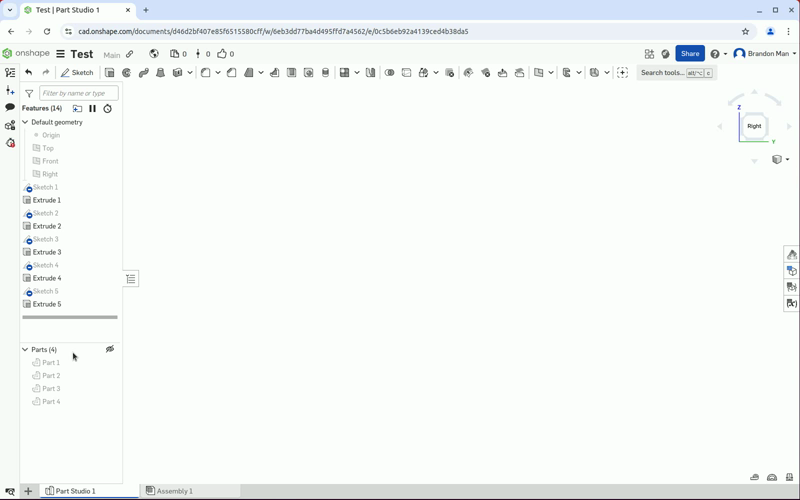
mouse_move(73, 352)
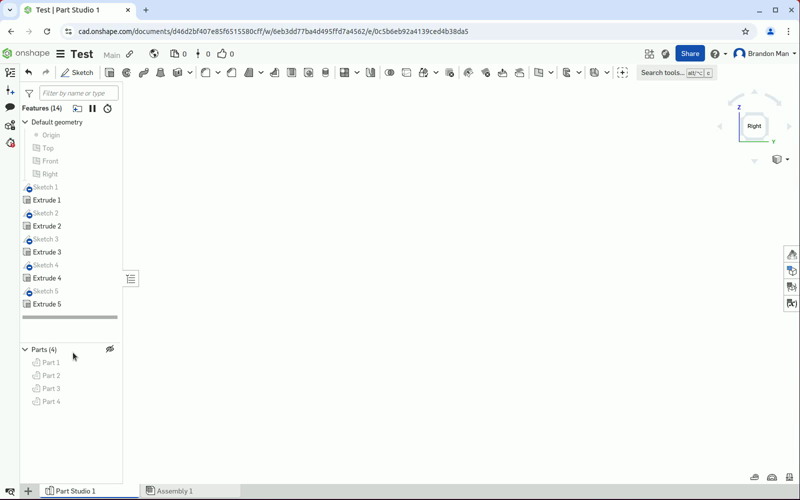
key(shift+y)
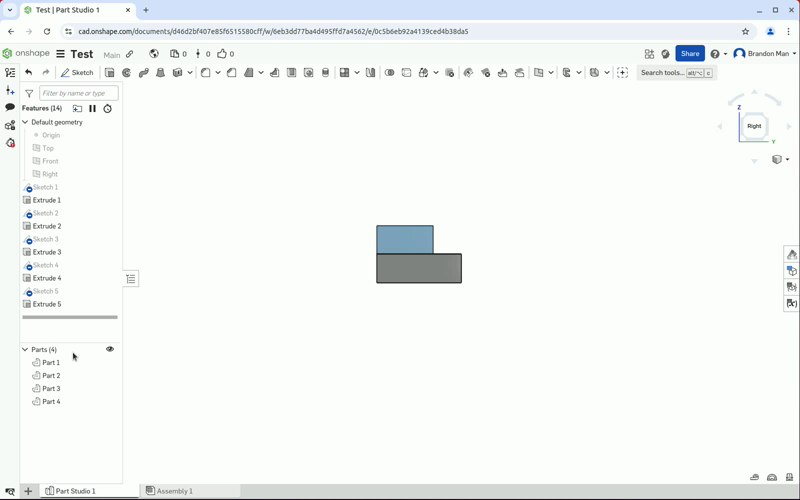
mouse_move(541, 75)
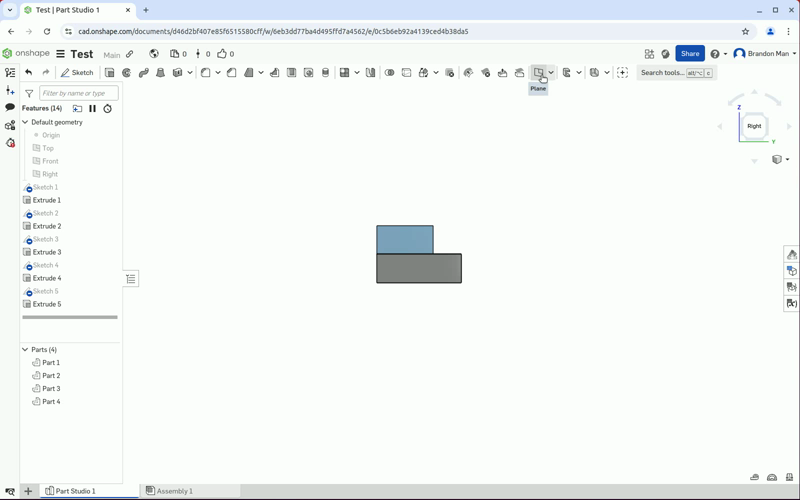
click(541, 75)
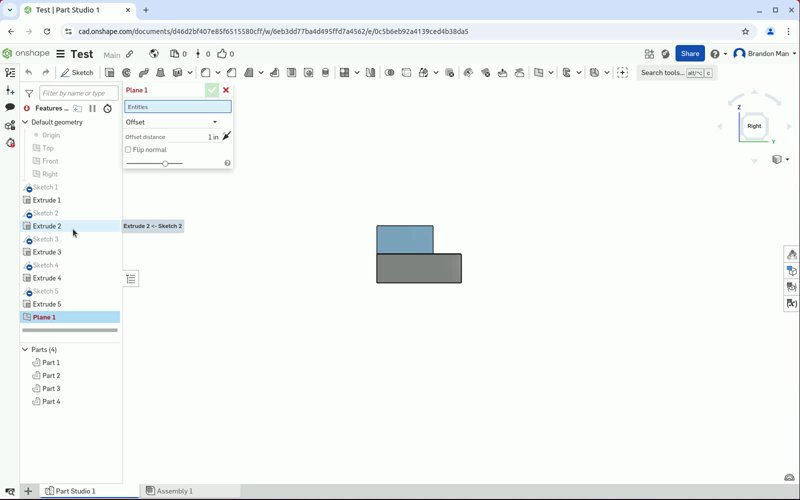
scroll(3)
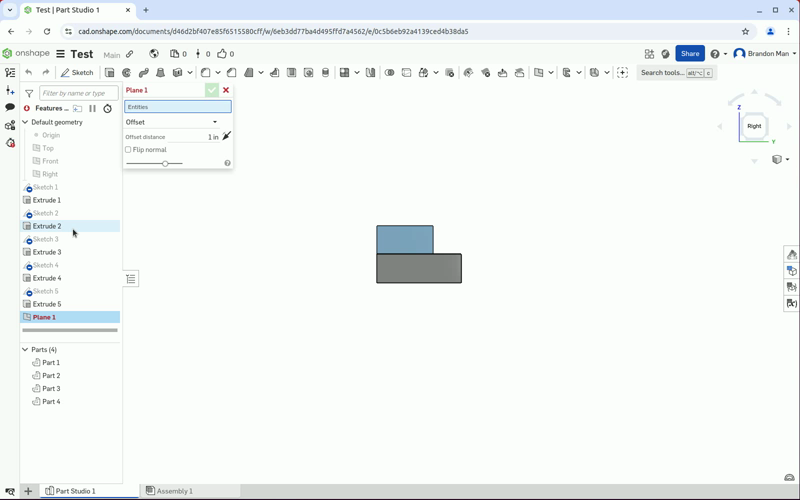
mouse_move(73, 176)
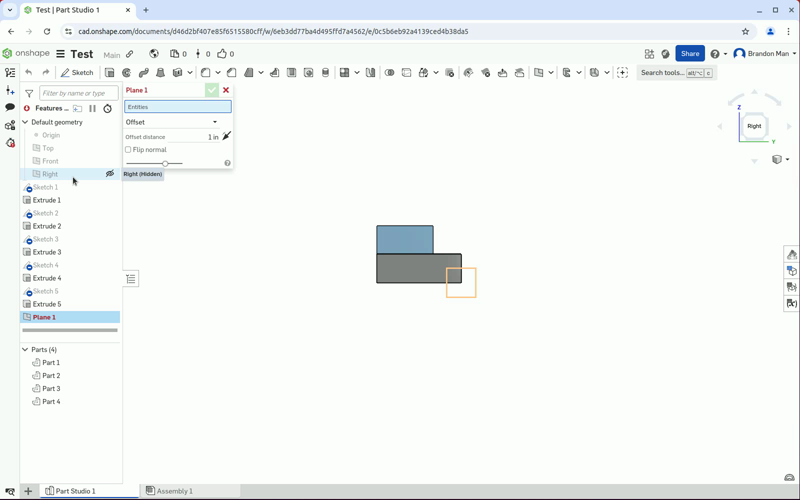
click(73, 176)
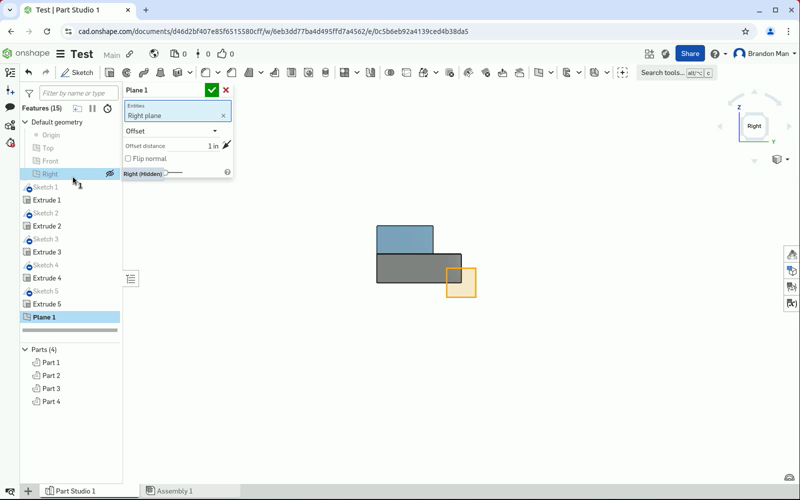
key(tab, 2)
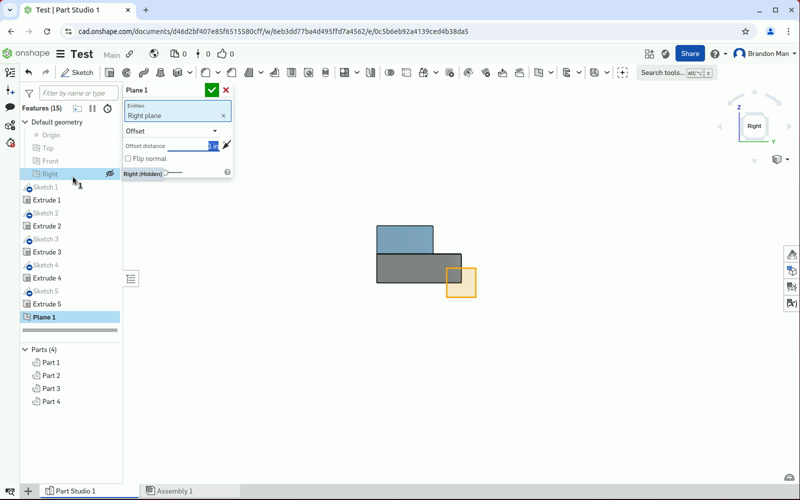
text(5.792)
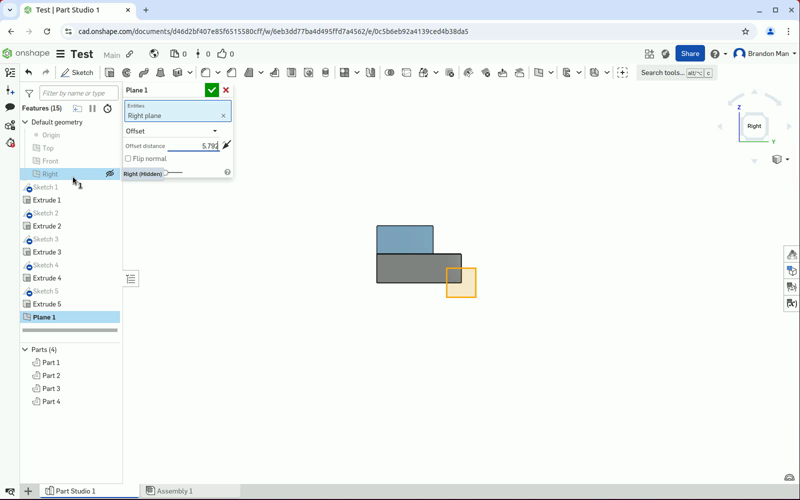
key(enter, 2)
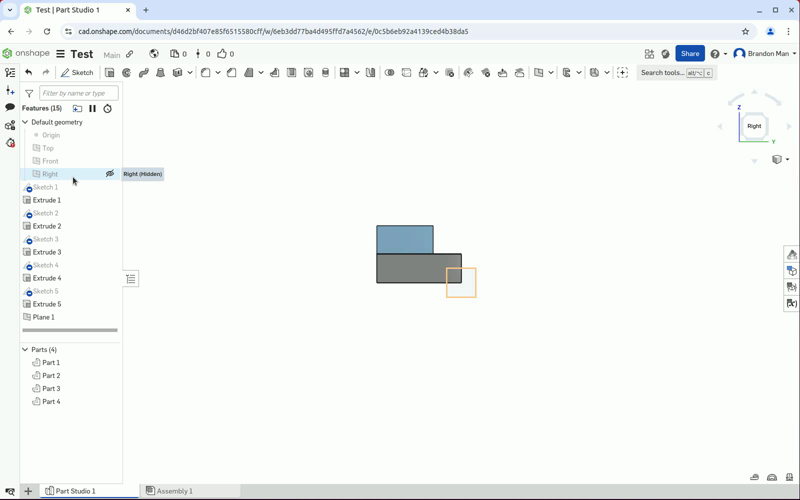
key(shift+s)
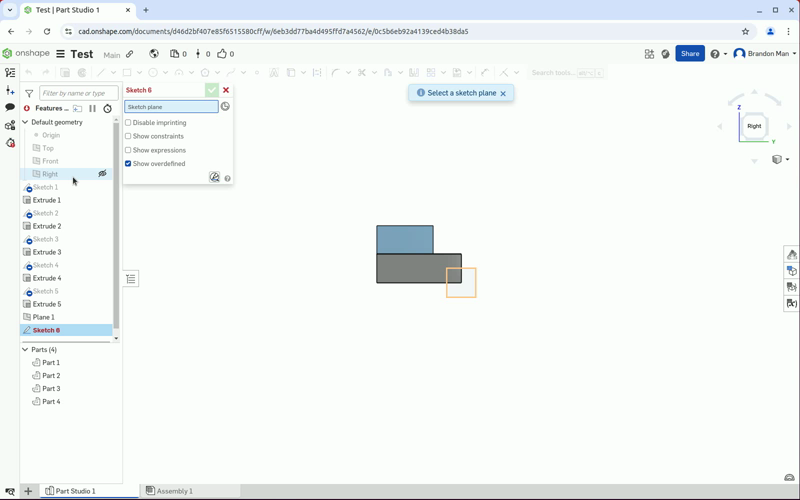
mouse_move(69, 319)
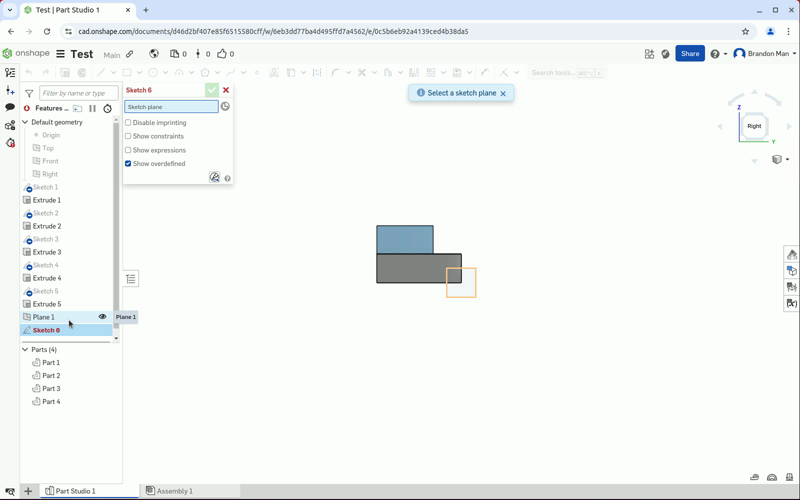
click(69, 319)
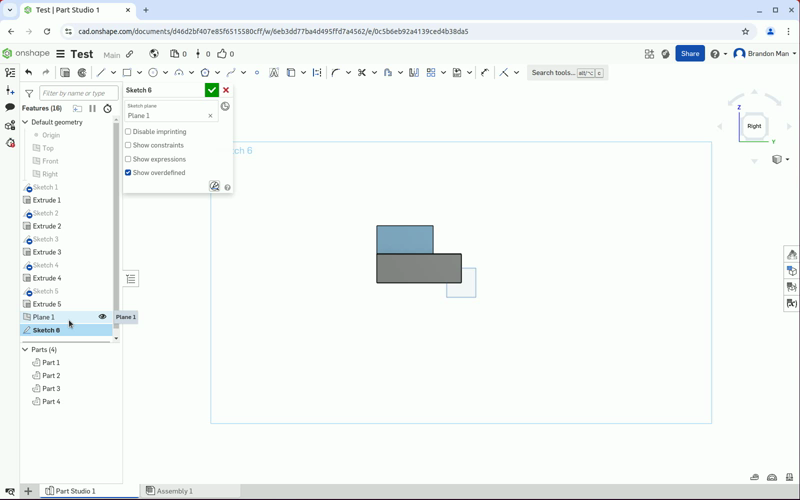
mouse_move(73, 352)
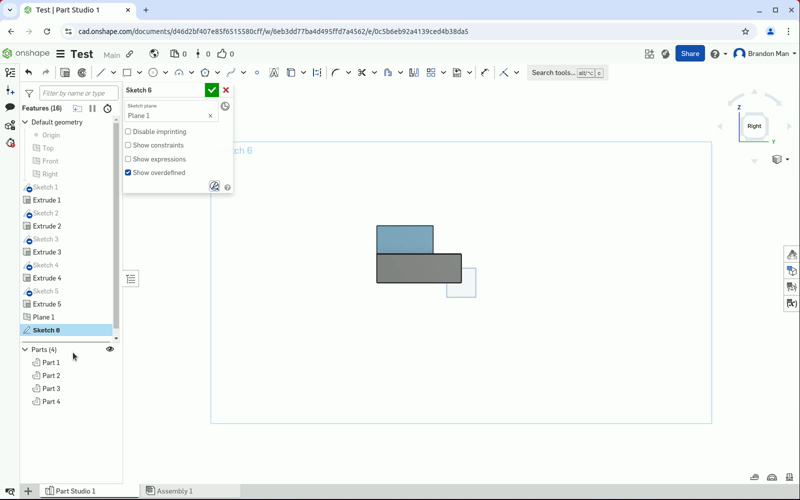
key(y)
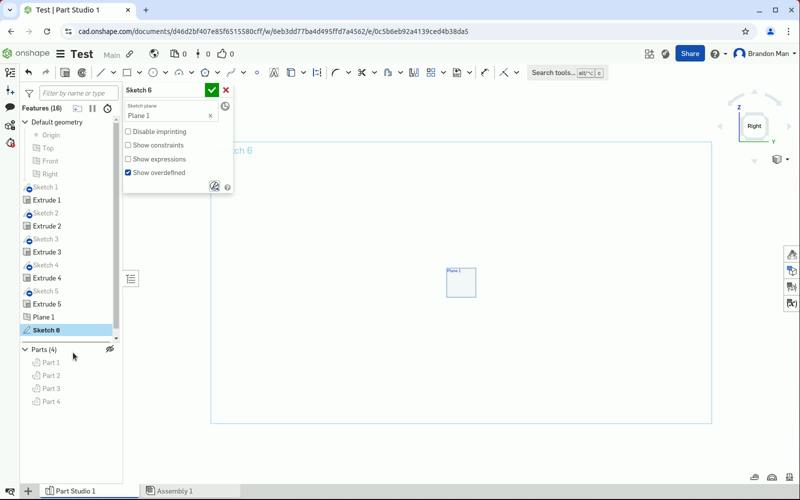
key(l)
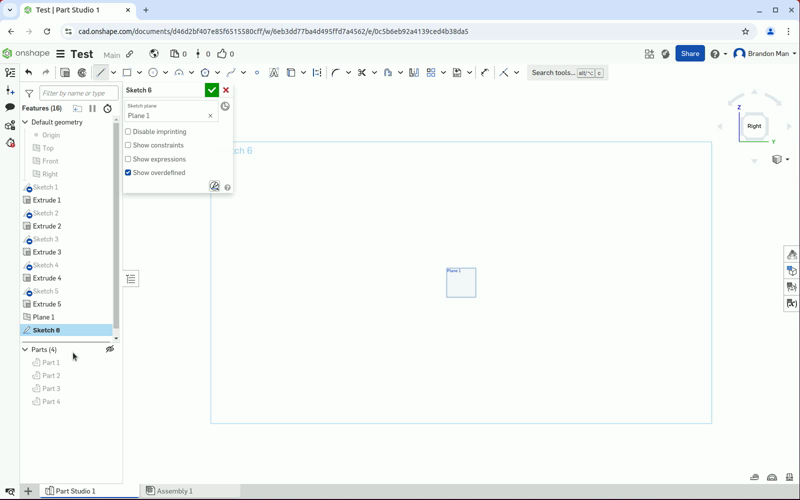
key_down(shift)
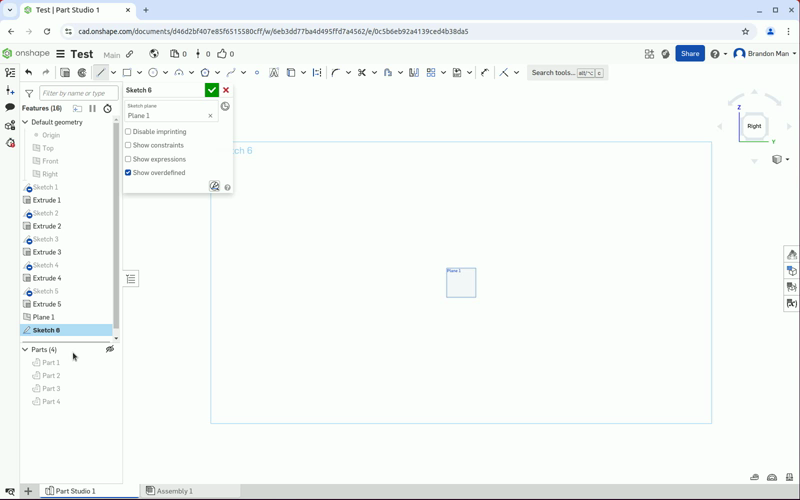
mouse_move(376, 254)
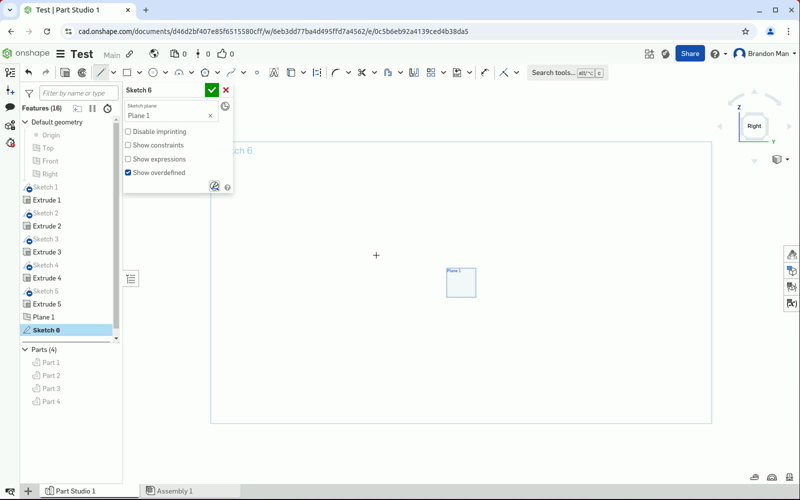
click(376, 254)
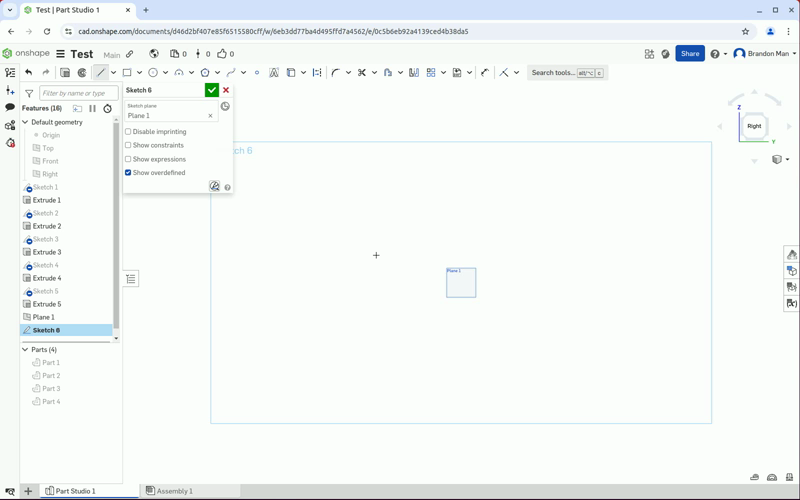
key_up(shift)
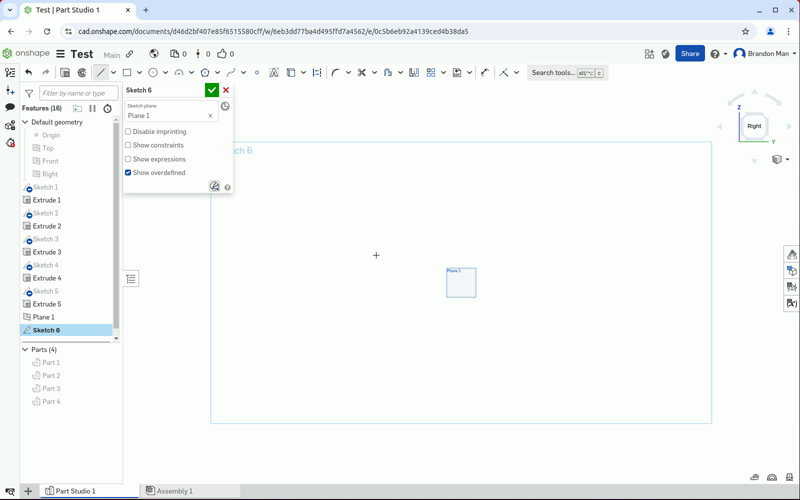
key_down(shift)
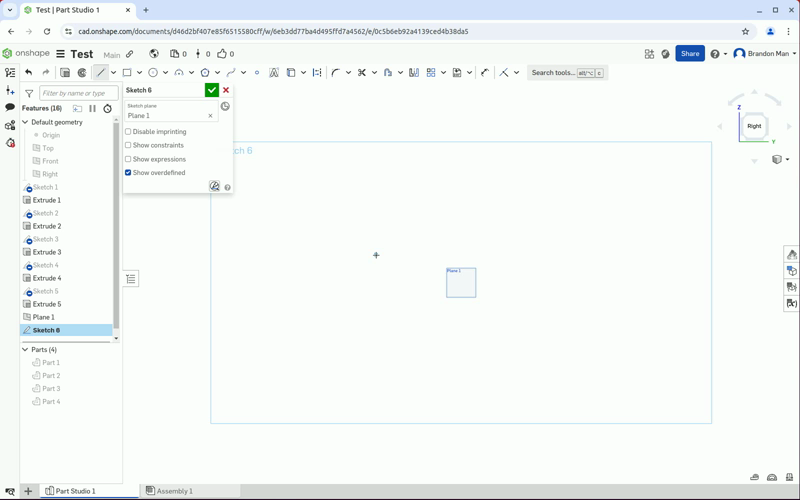
mouse_move(406, 254)
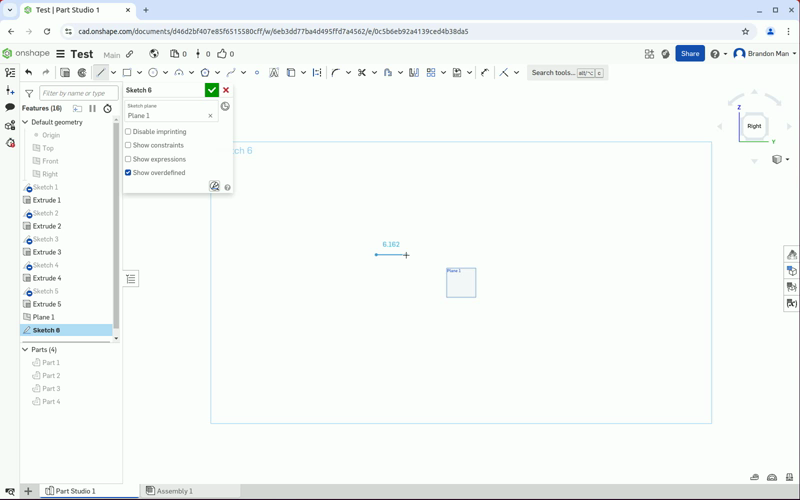
mouse_move(405, 254)
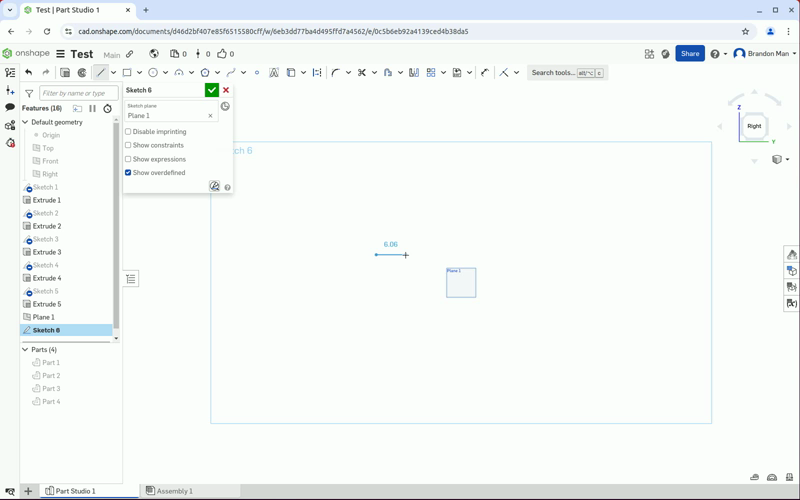
click(405, 254)
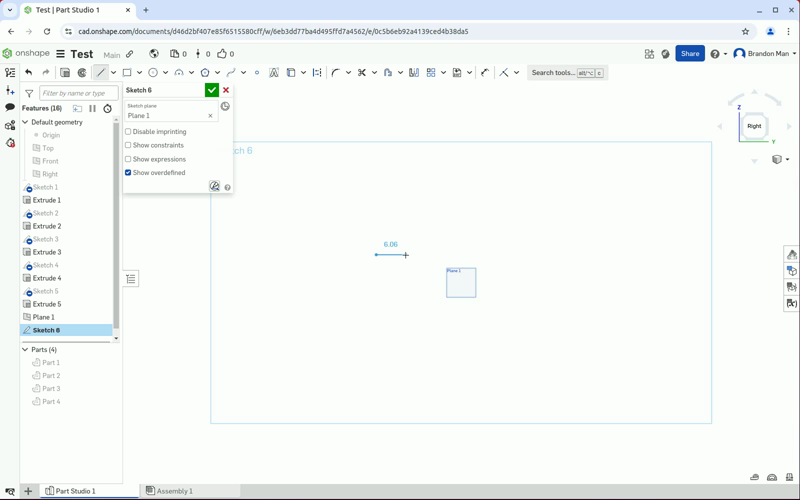
key_up(shift)
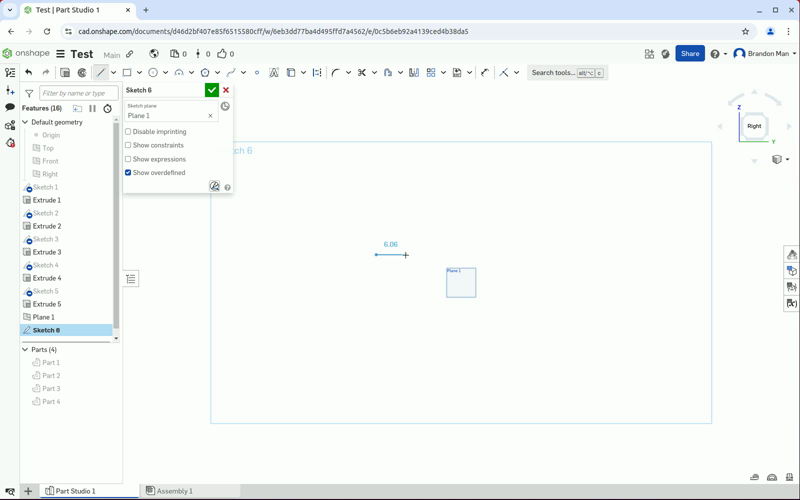
key_down(shift)
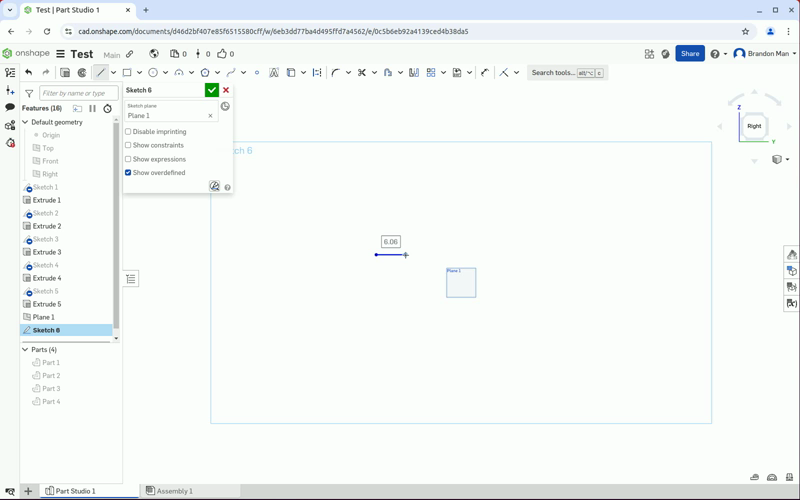
mouse_move(435, 254)
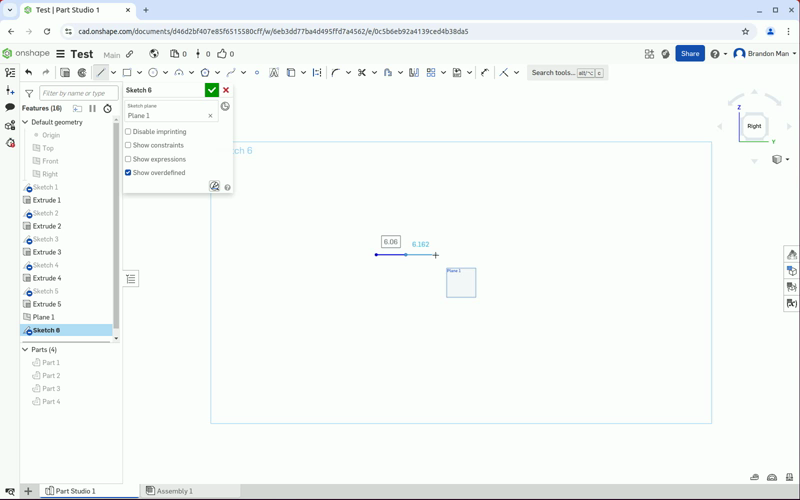
mouse_move(405, 225)
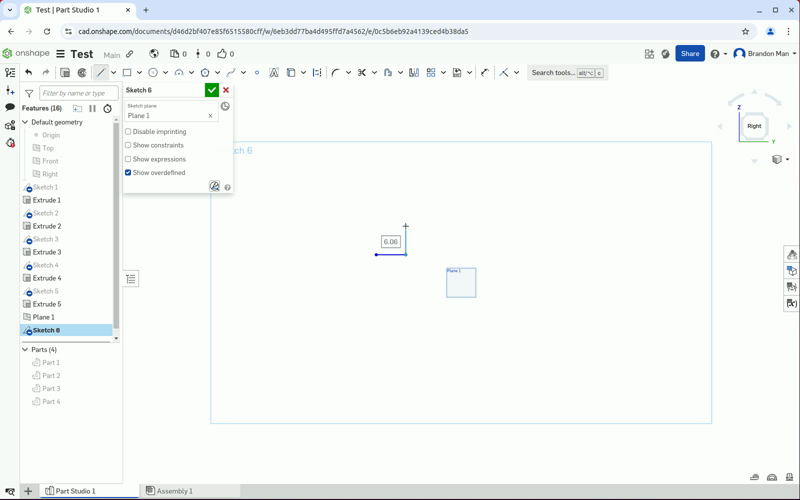
click(405, 225)
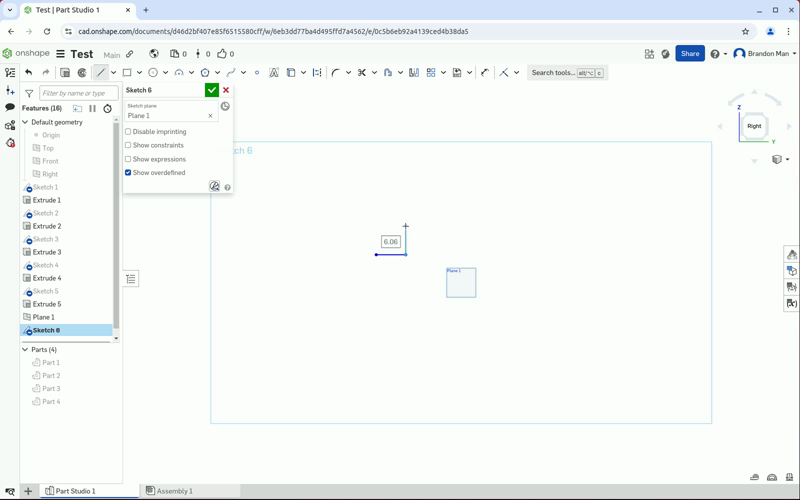
key_up(shift)
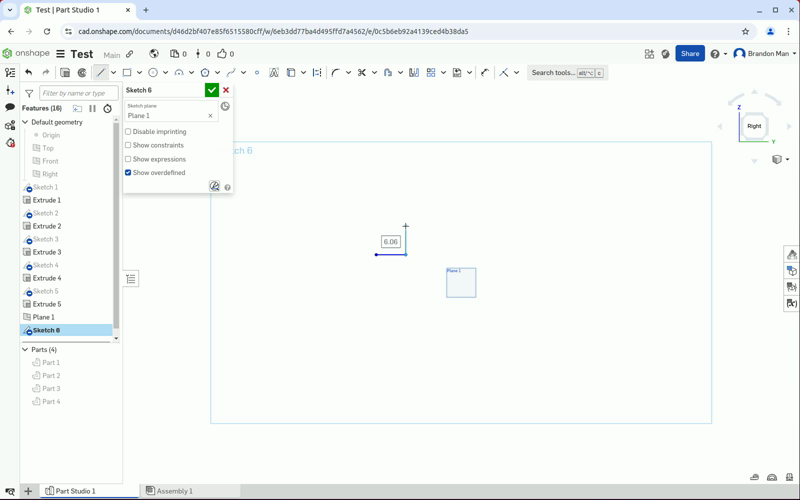
key_down(shift)
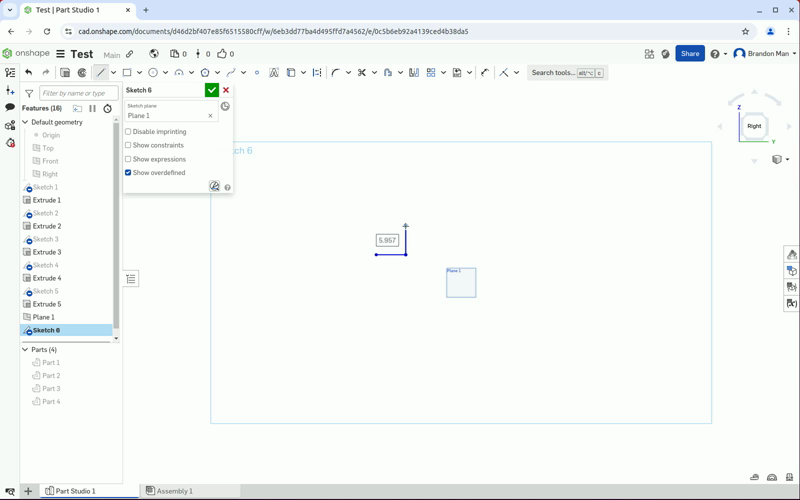
mouse_move(435, 225)
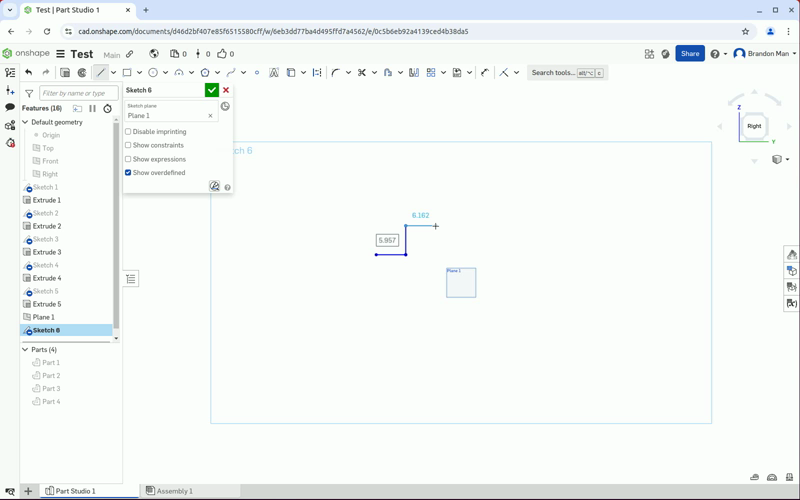
mouse_move(376, 225)
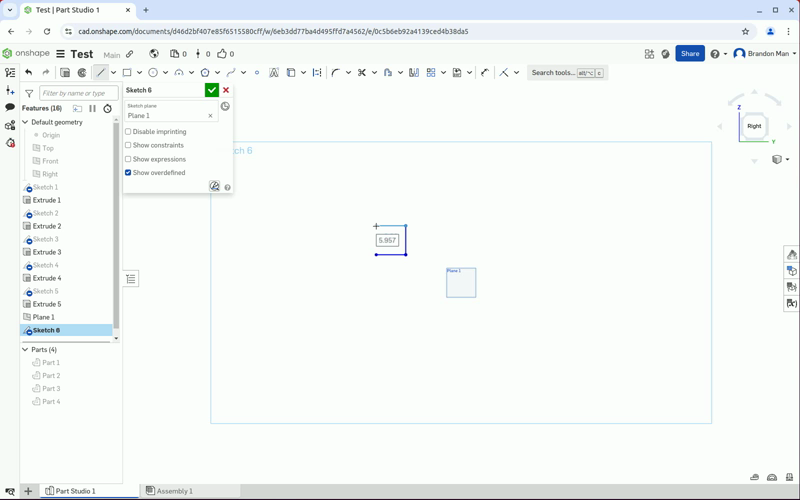
click(376, 225)
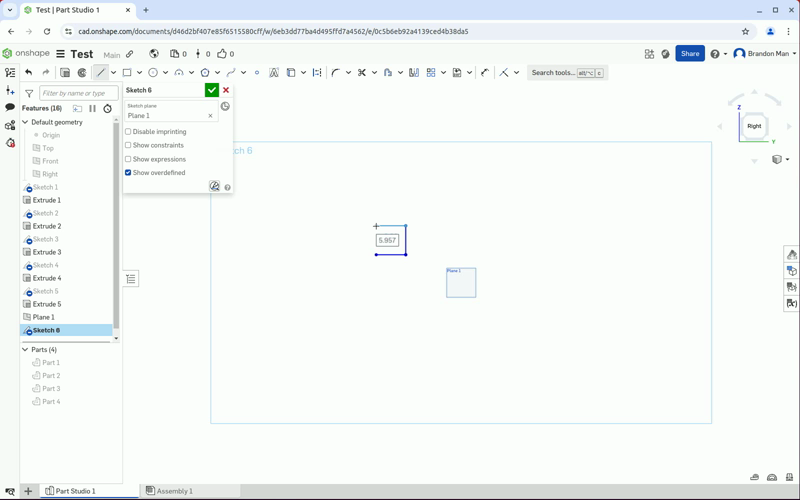
key_up(shift)
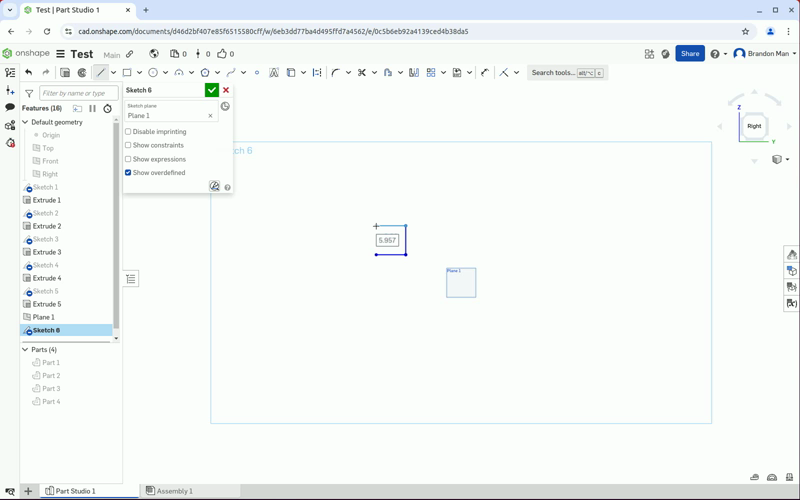
mouse_move(406, 225)
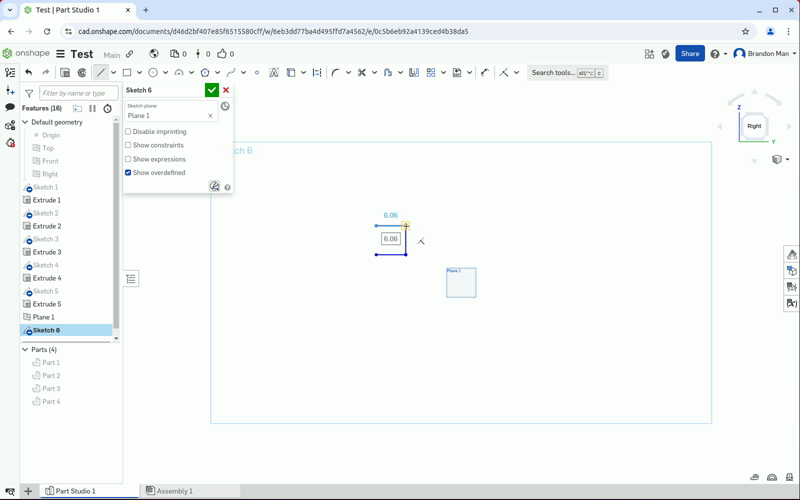
key_down(shift)
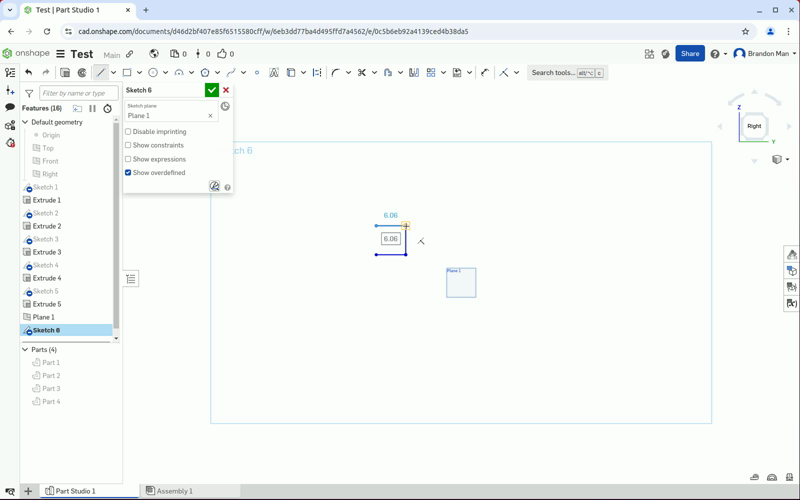
mouse_move(376, 254)
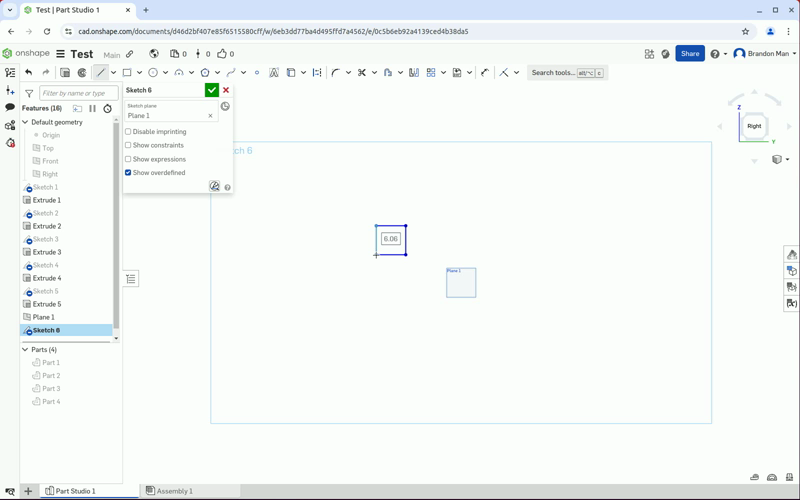
key_up(shift)
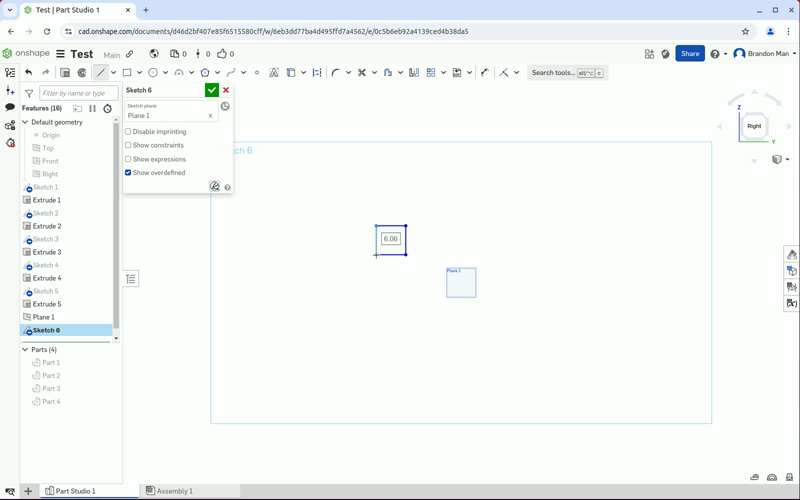
click(376, 254)
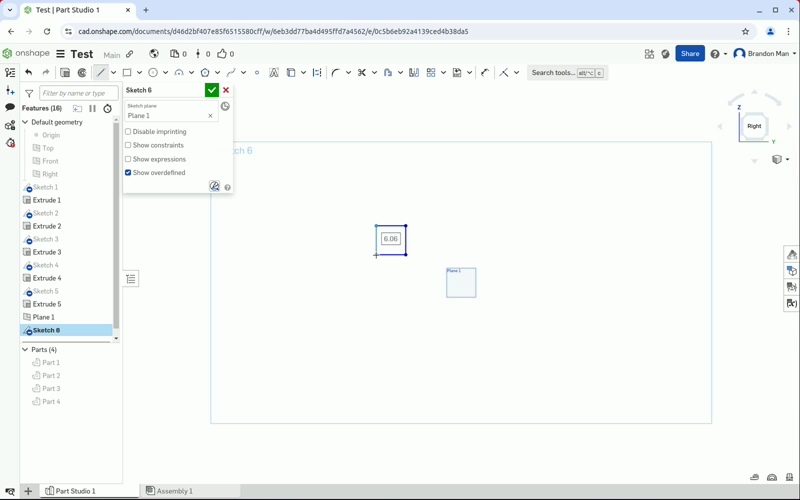
key(esc)
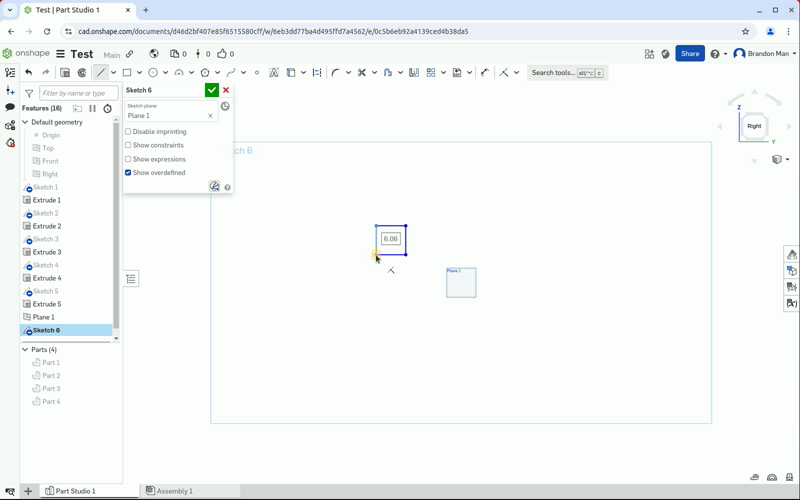
mouse_move(402, 236)
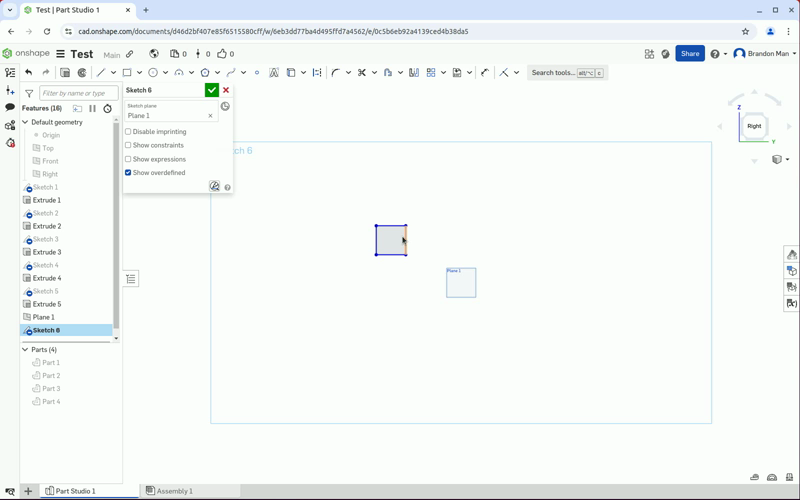
scroll(6)
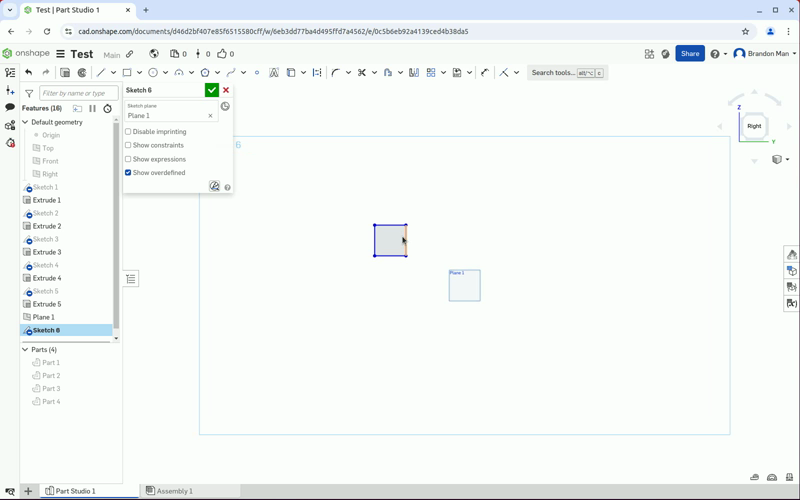
scroll(6)
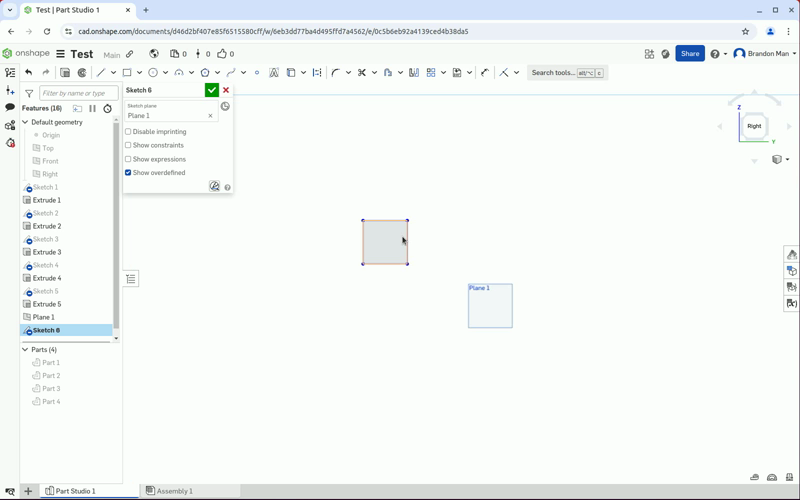
scroll(6)
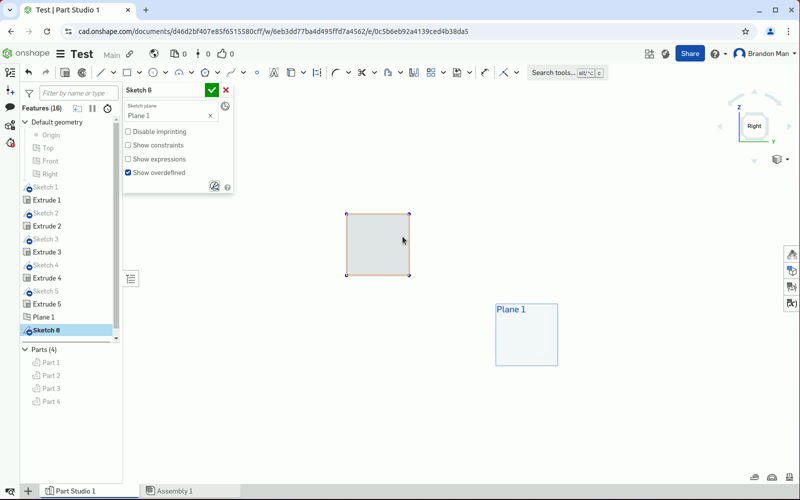
scroll(6)
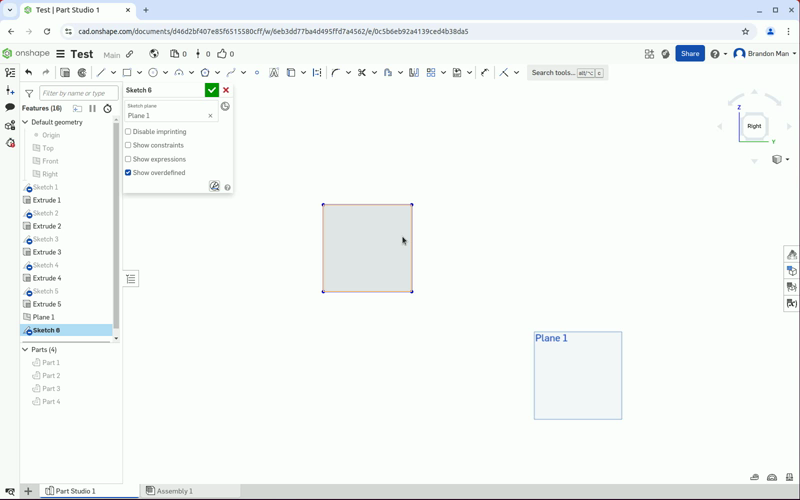
scroll(6)
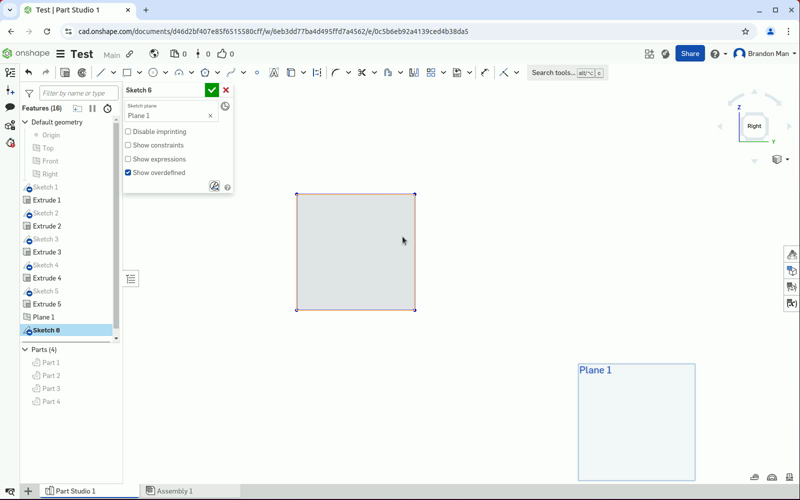
scroll(6)
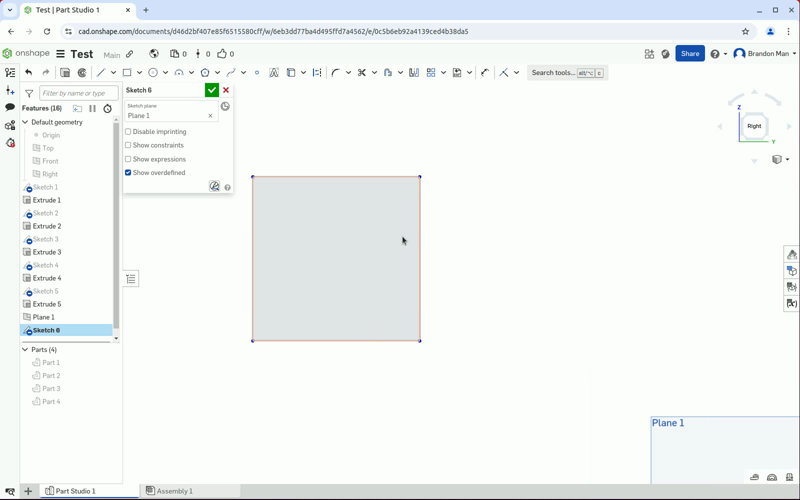
scroll(6)
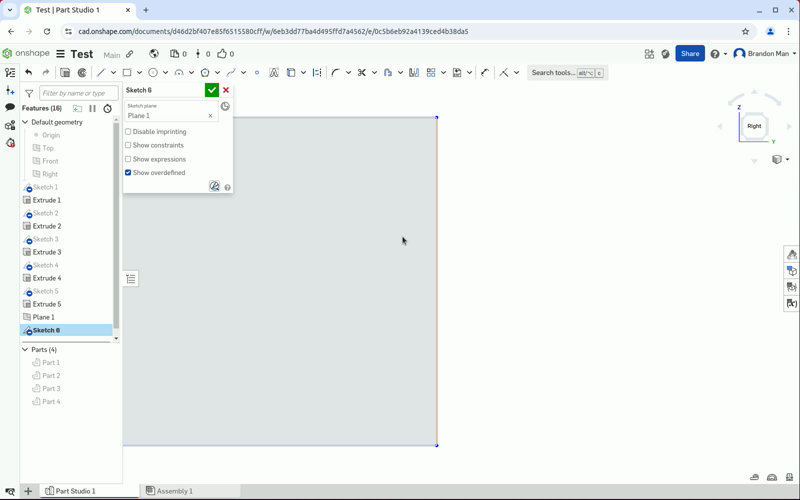
click(402, 236)
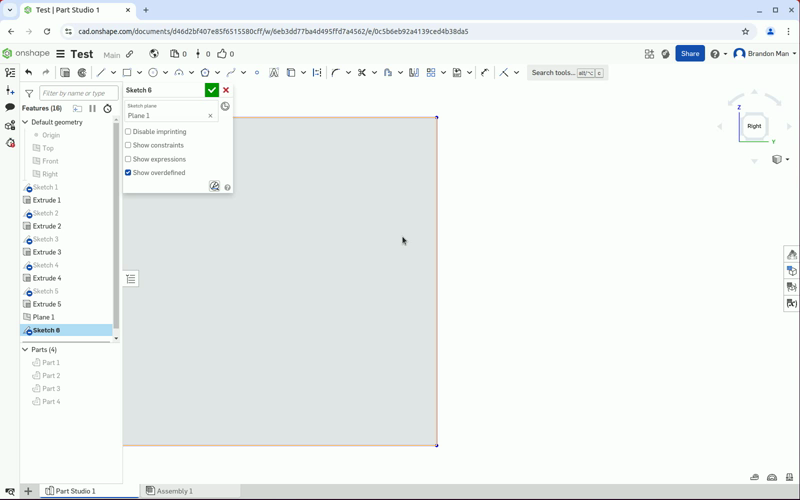
scroll(-6)
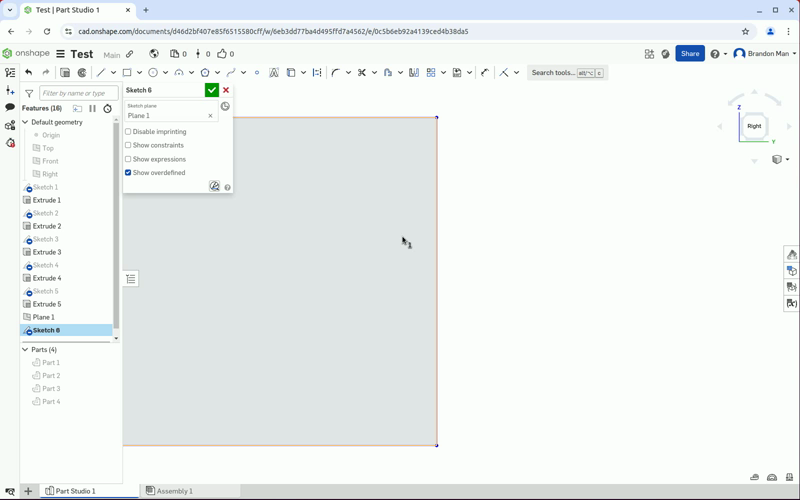
scroll(-6)
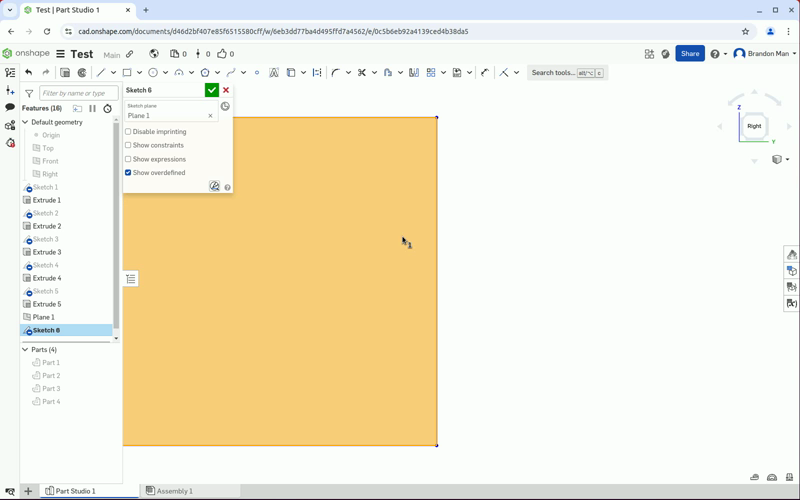
scroll(-6)
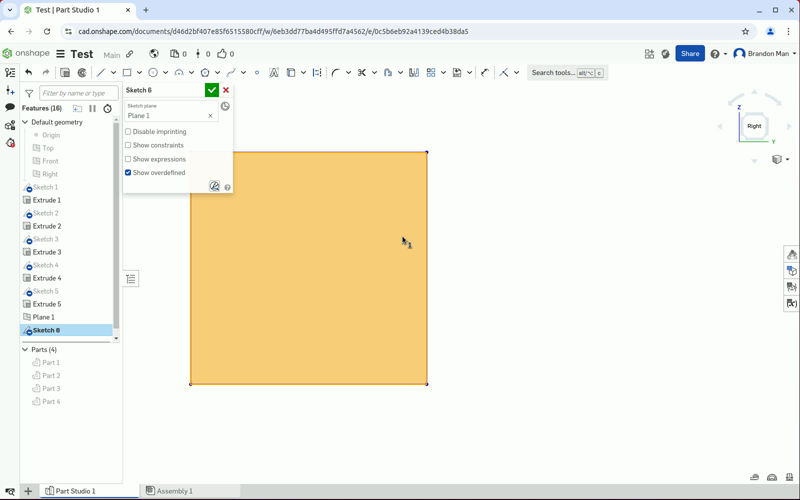
scroll(-6)
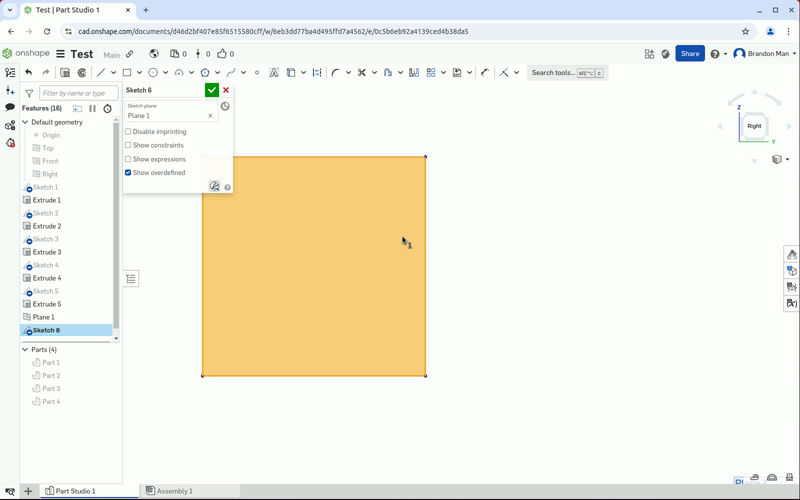
scroll(-6)
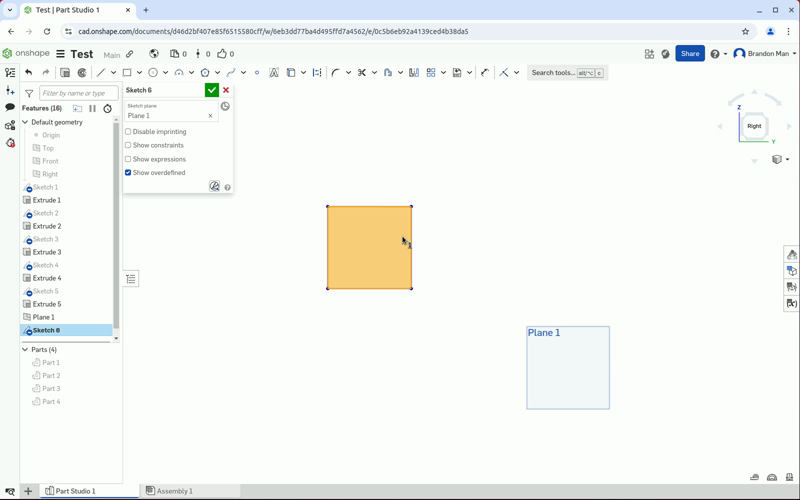
scroll(-6)
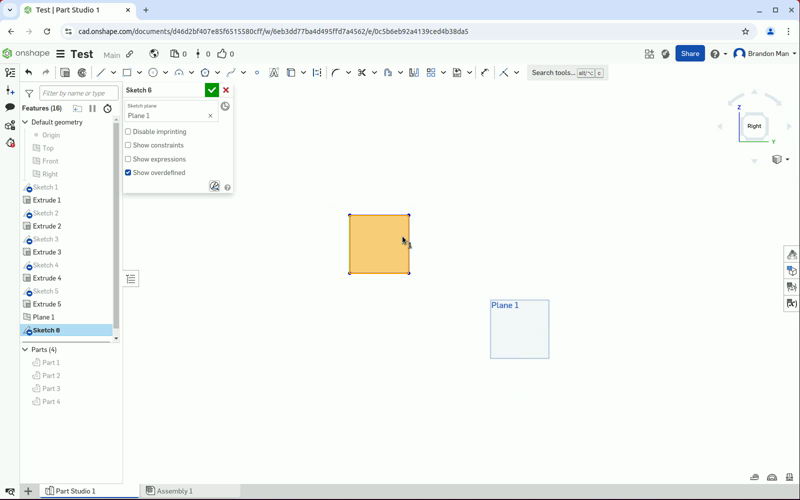
scroll(-6)
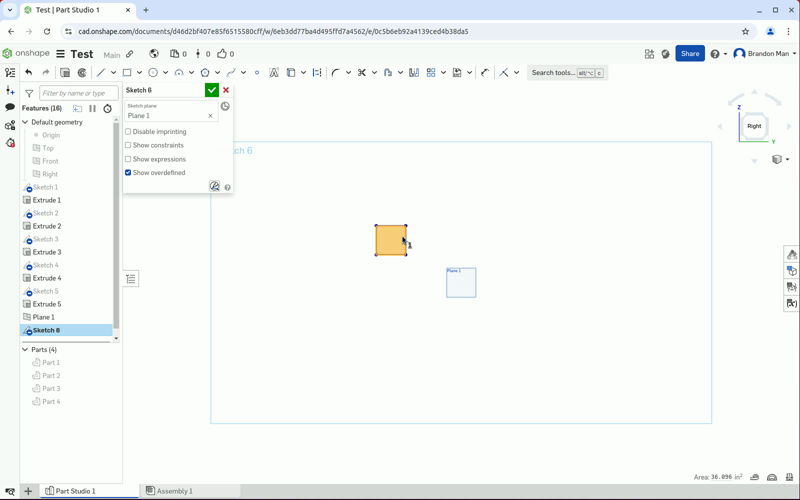
mouse_move(73, 352)
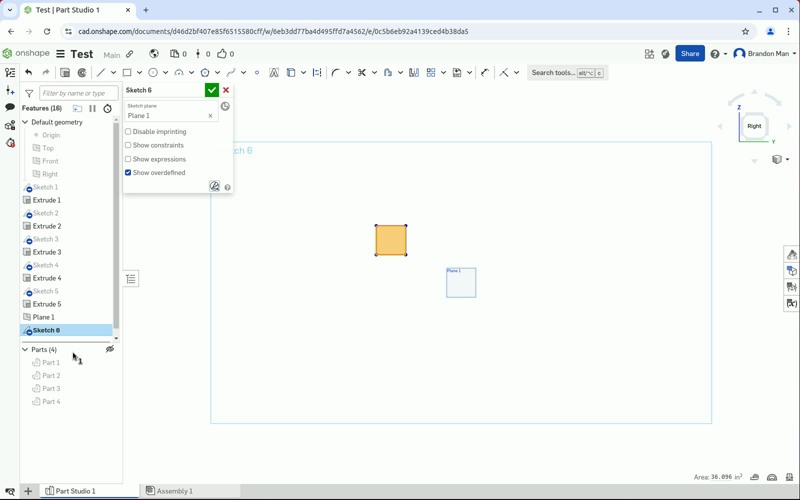
key(shift+y)
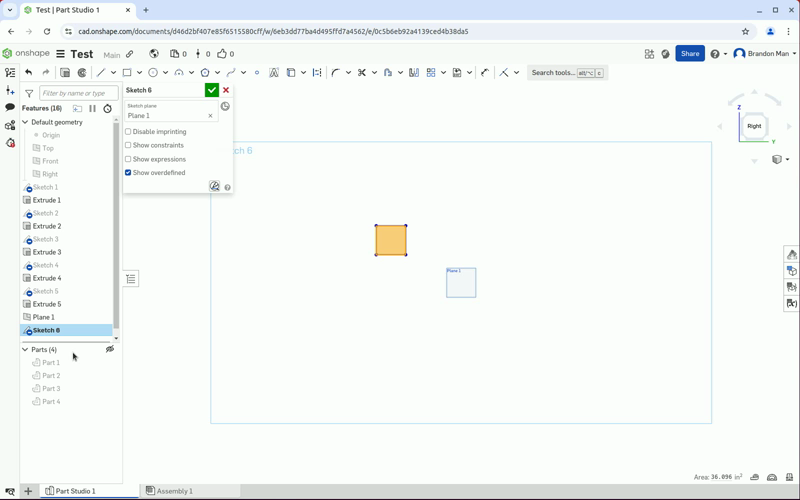
key(shift+e)
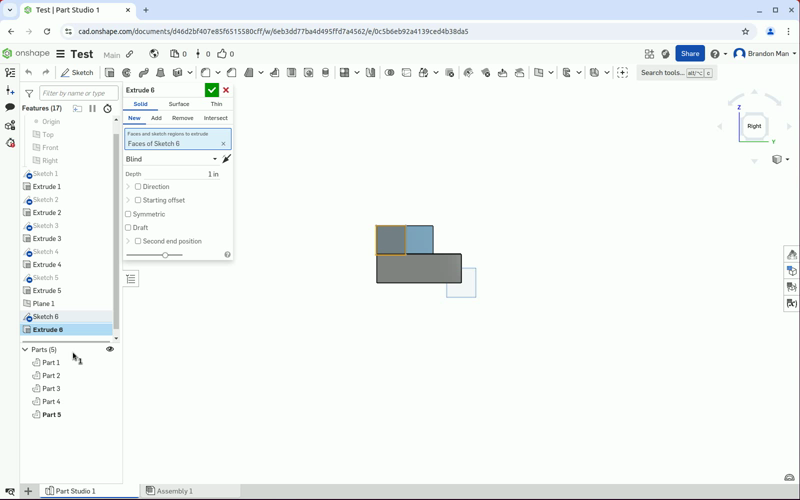
mouse_move(143, 106)
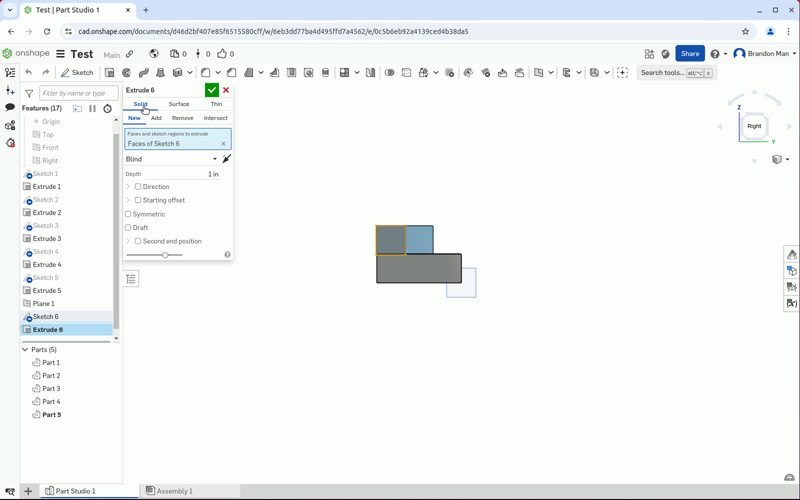
click(143, 106)
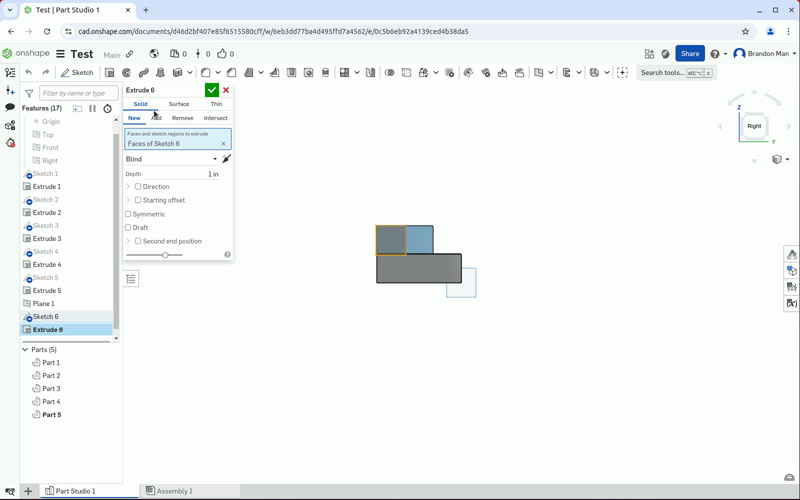
mouse_move(186, 120)
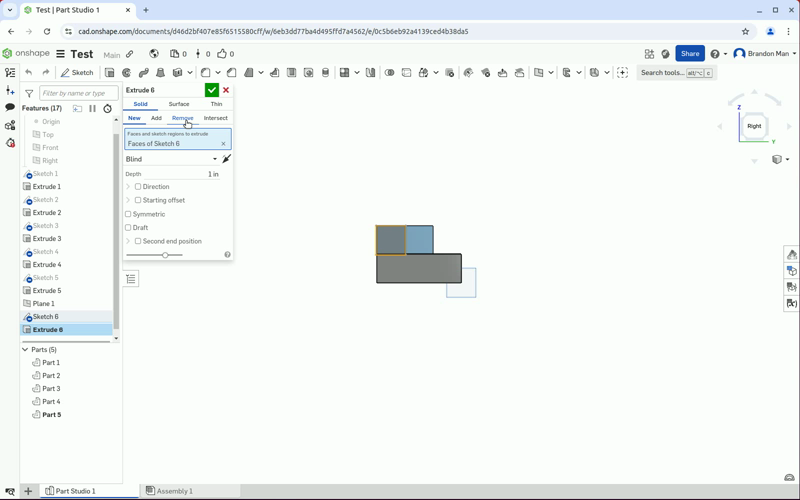
click(186, 120)
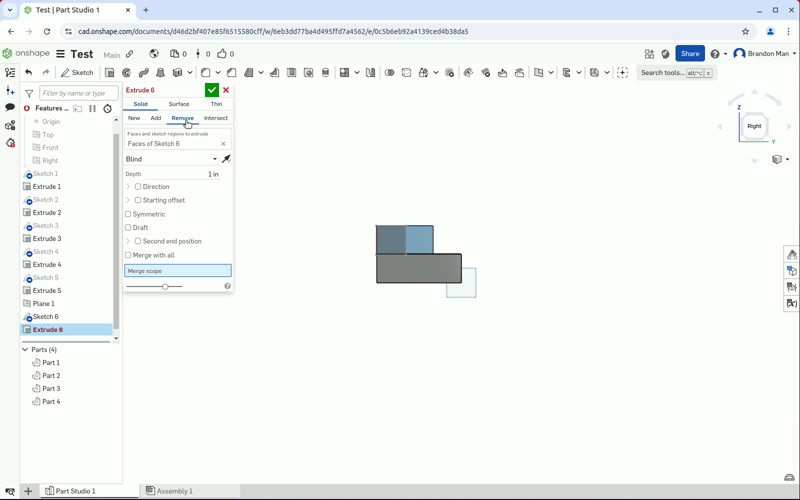
key(tab, 4)
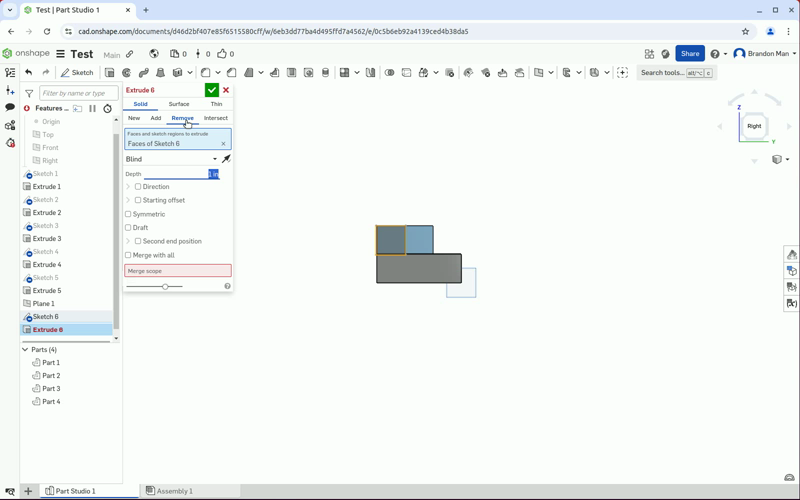
text(5.777)
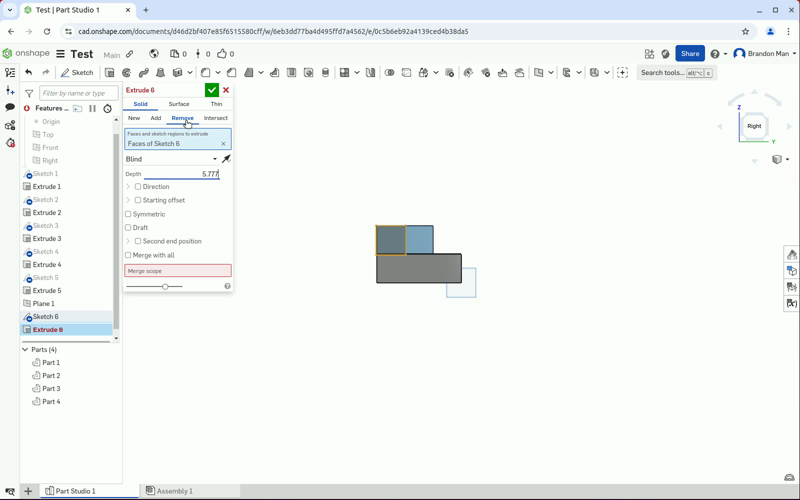
key(tab, 6)
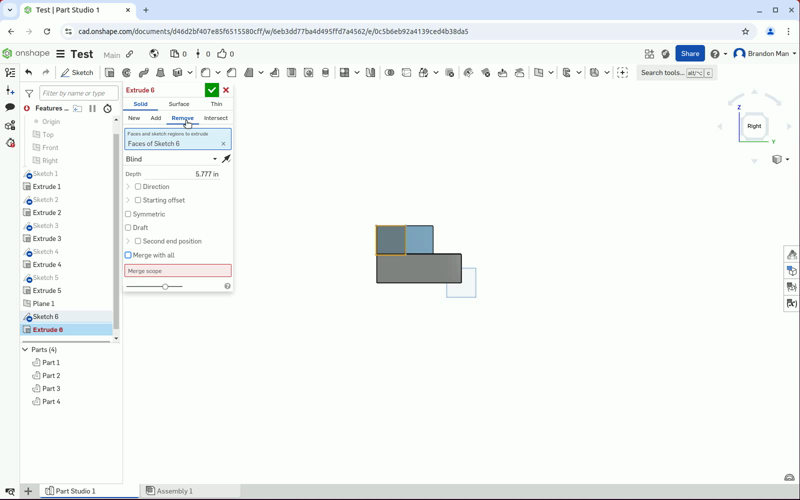
key(space)
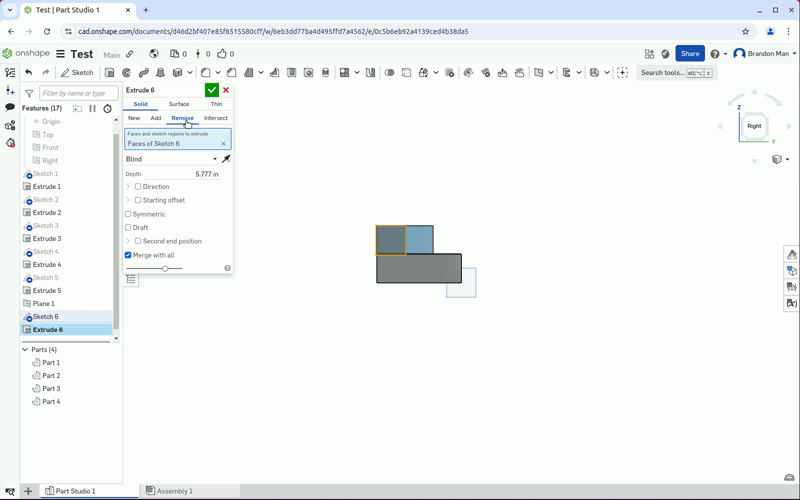
key(enter)
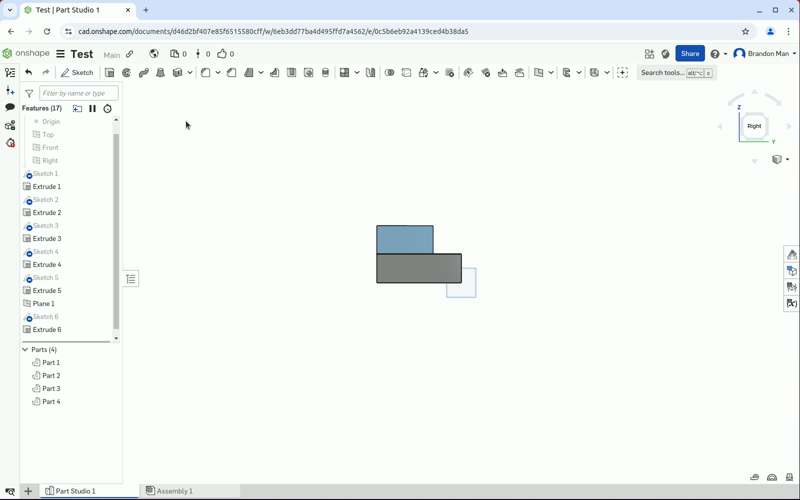
key(shift+h)
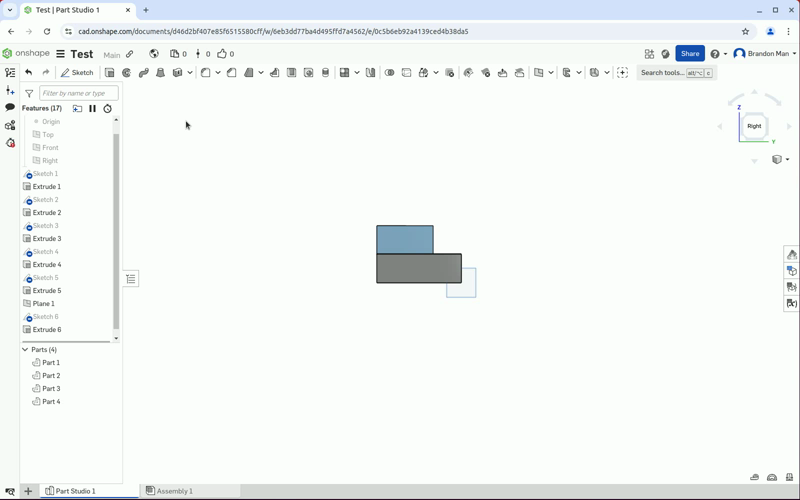
key(shift+h)
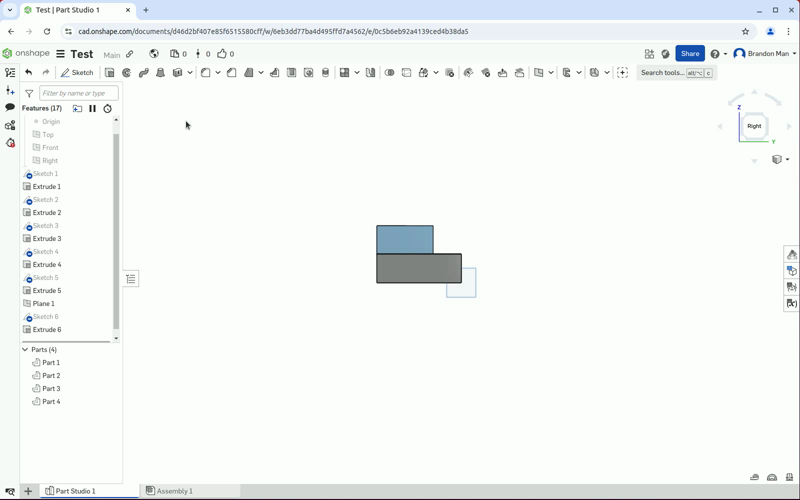
mouse_move(69, 176)
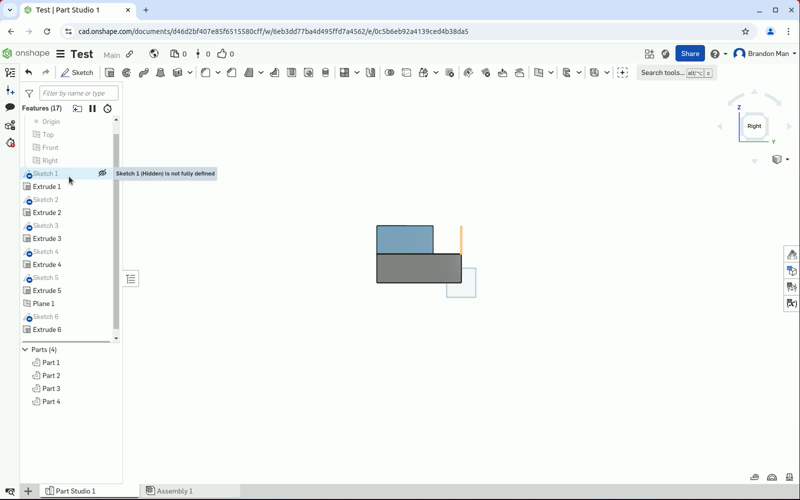
click(69, 176)
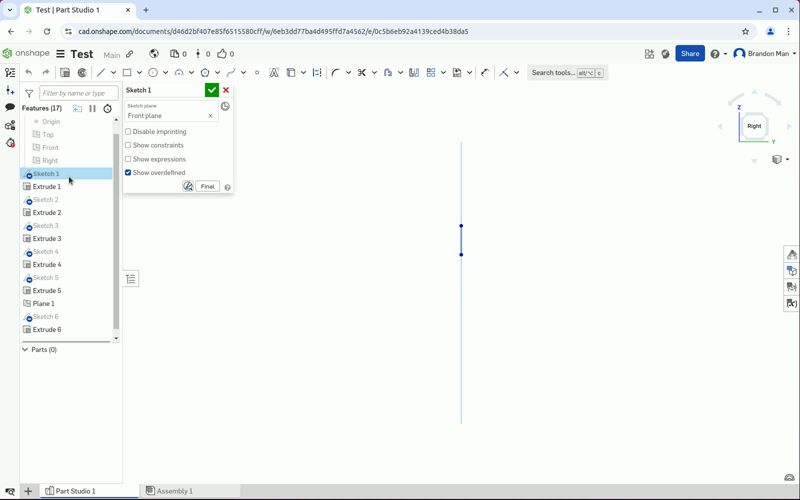
mouse_move(229, 92)
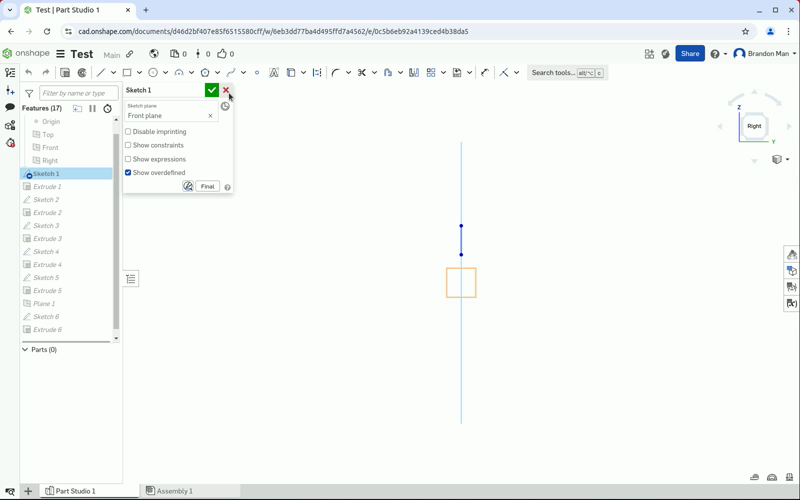
click(229, 92)
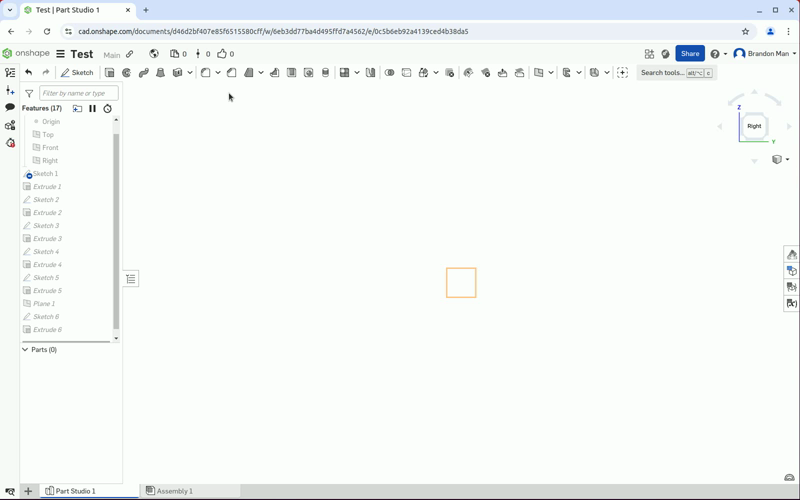
mouse_move(73, 352)
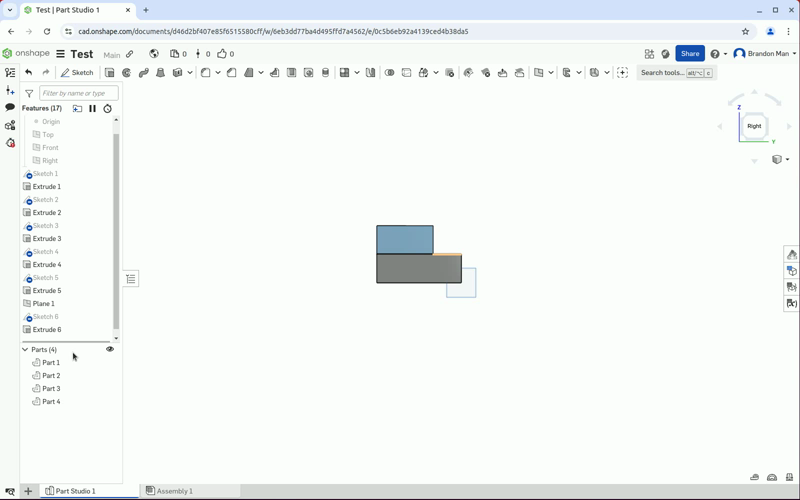
key(y)
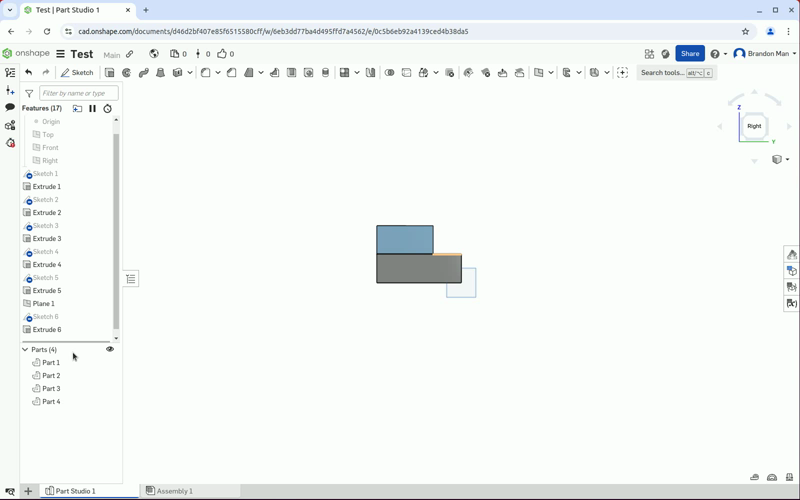
key(shift+p)
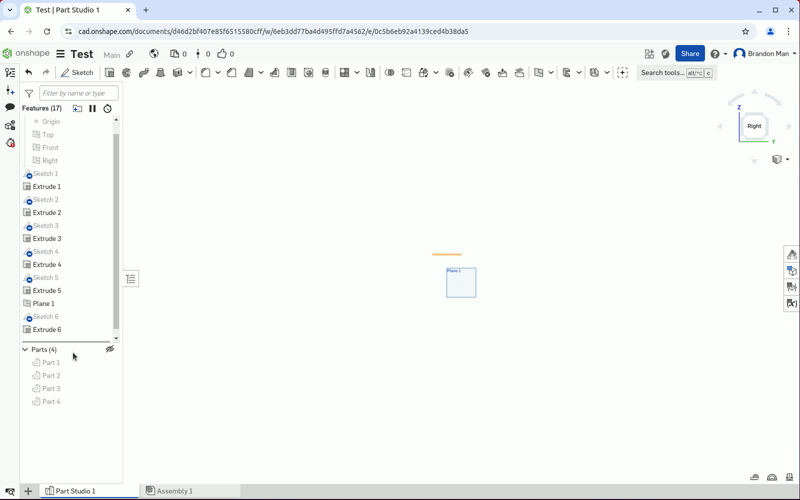
key(space)
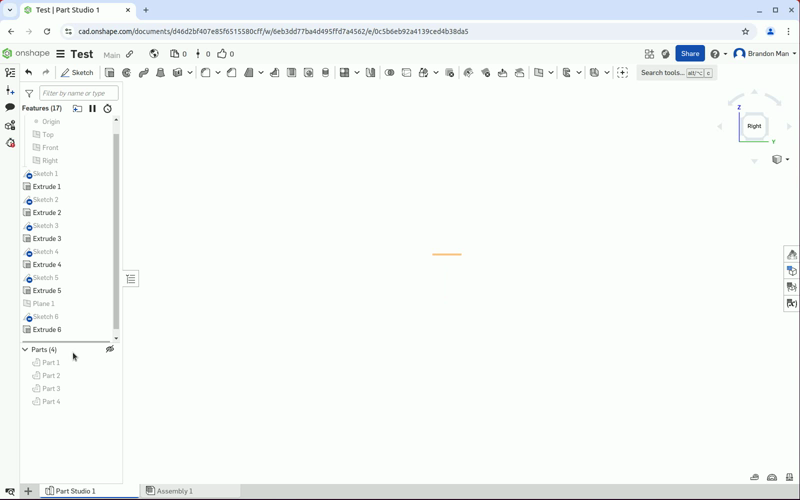
key_down(shift)
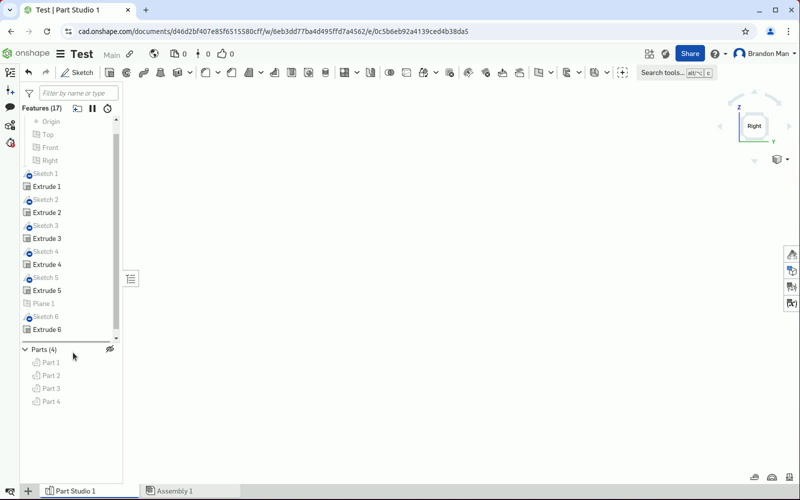
key(right)
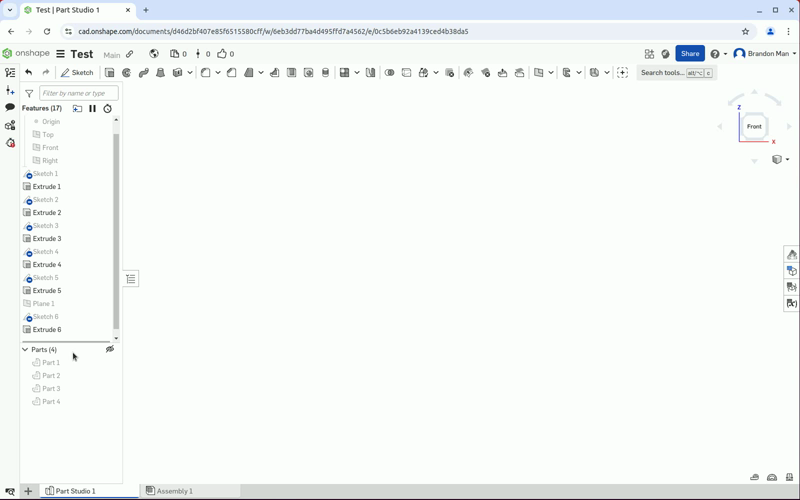
key_up(shift)
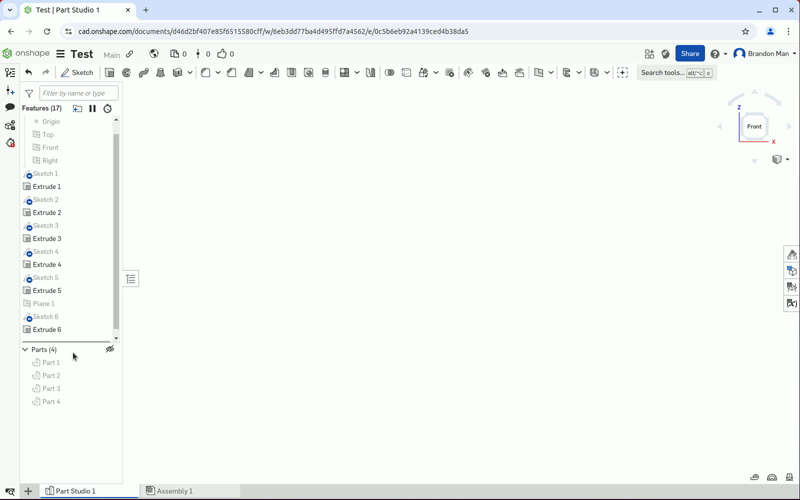
key(space)
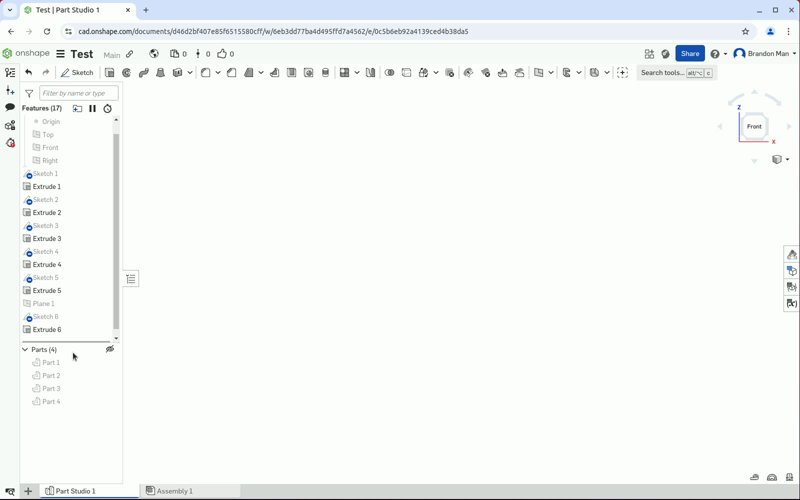
key_down(shift)
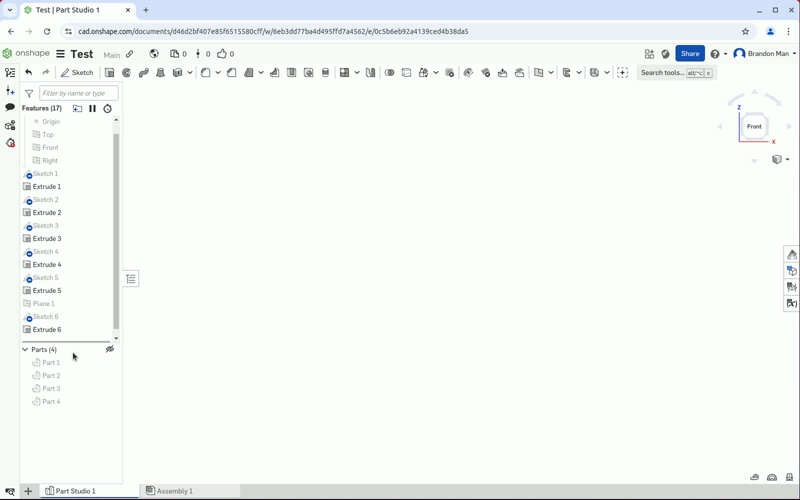
key(down)
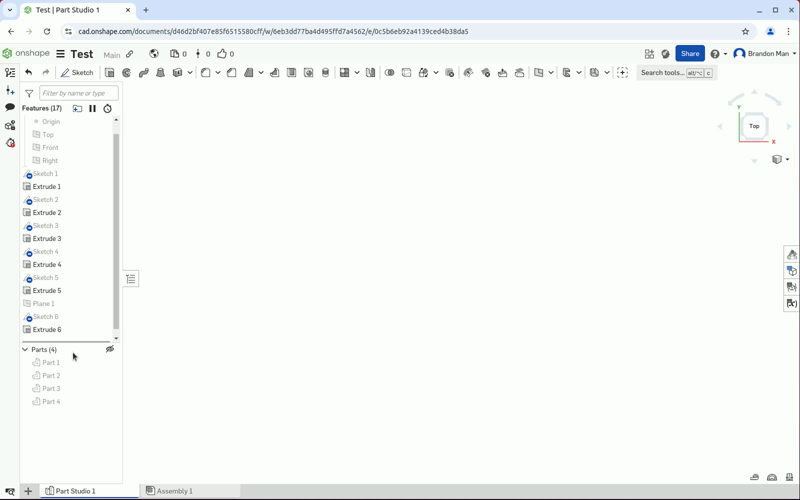
key_up(shift)
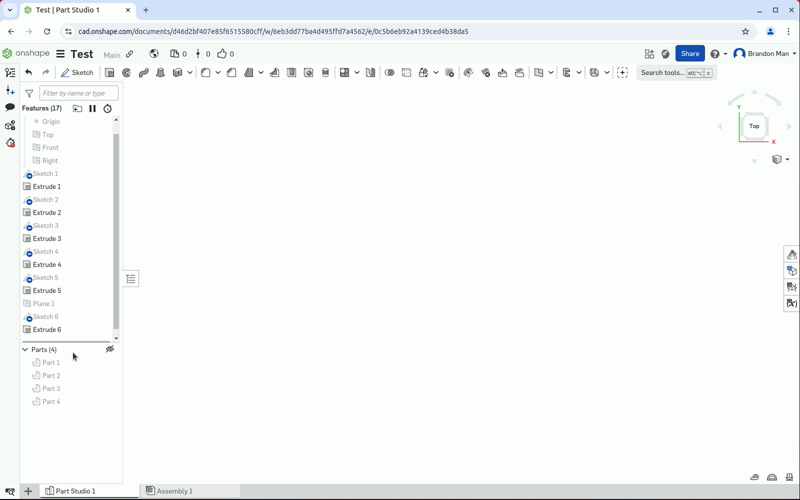
mouse_move(73, 352)
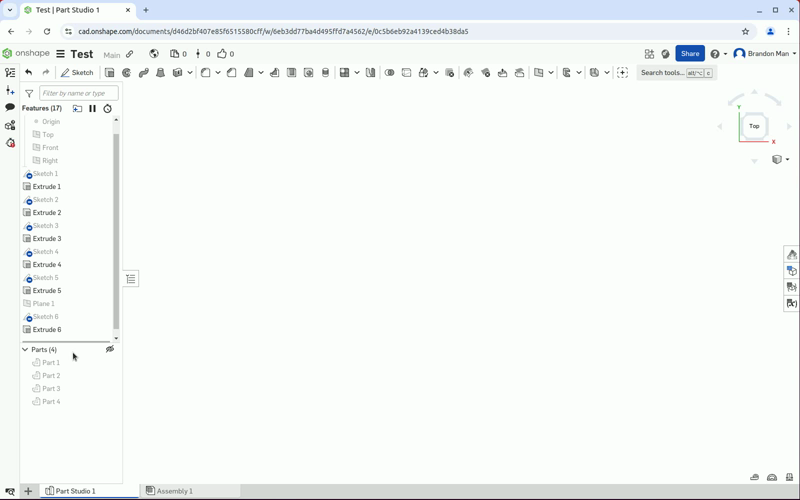
key(shift+y)
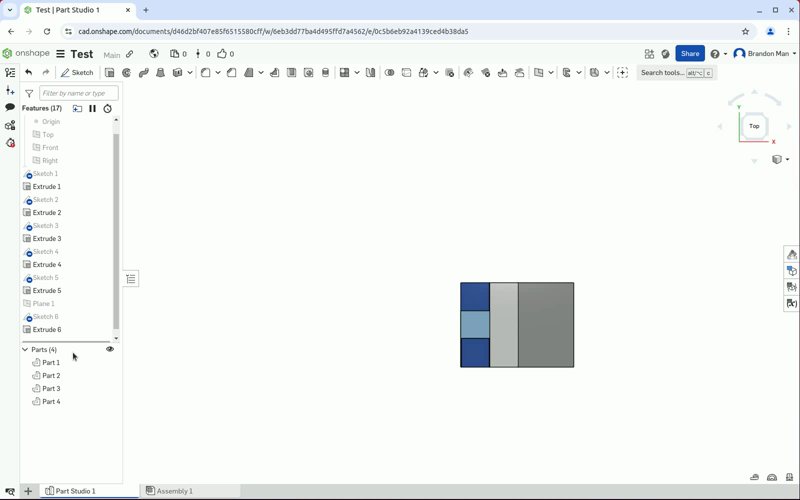
mouse_move(541, 75)
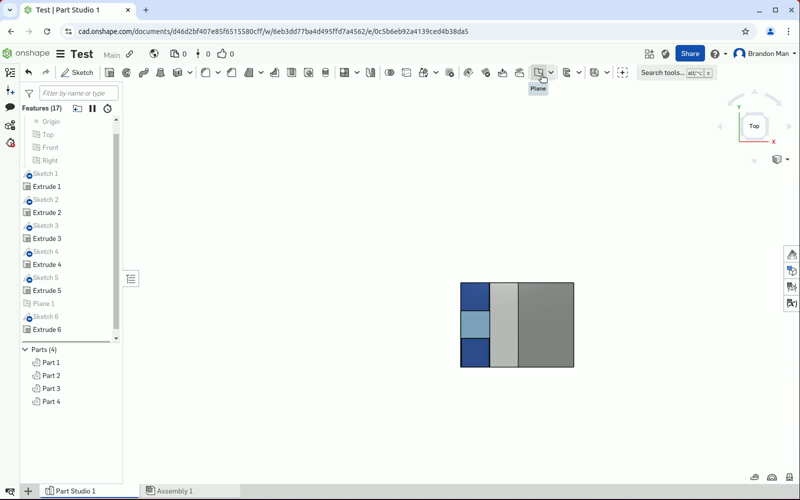
click(541, 75)
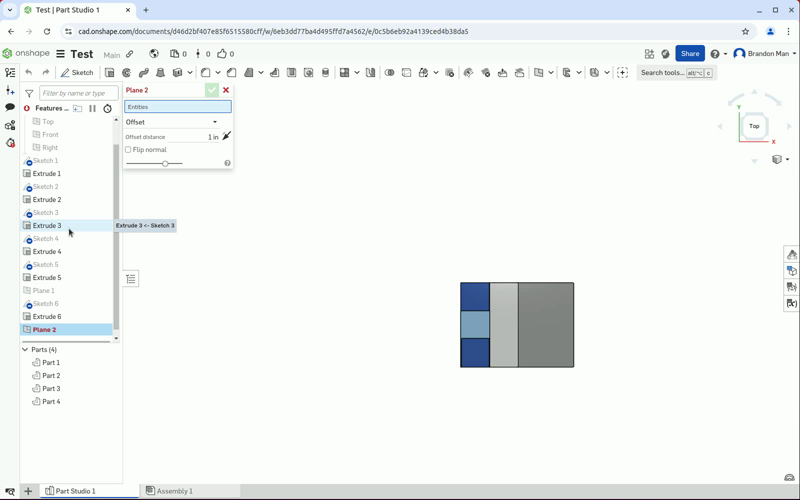
scroll(3)
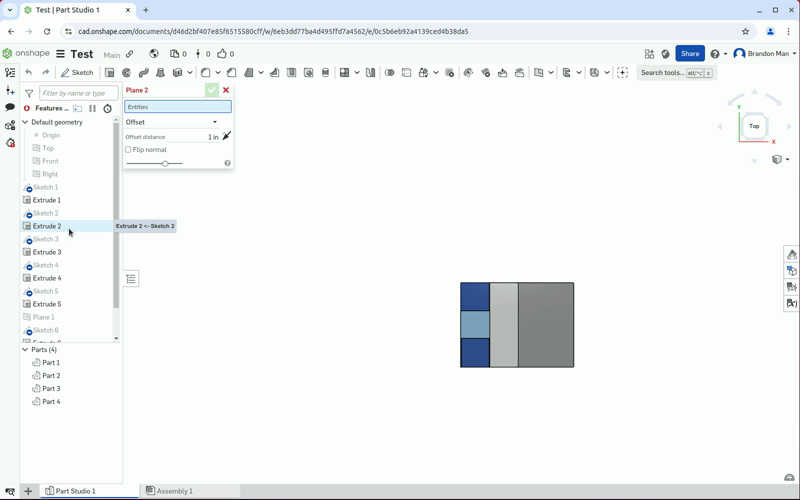
mouse_move(69, 150)
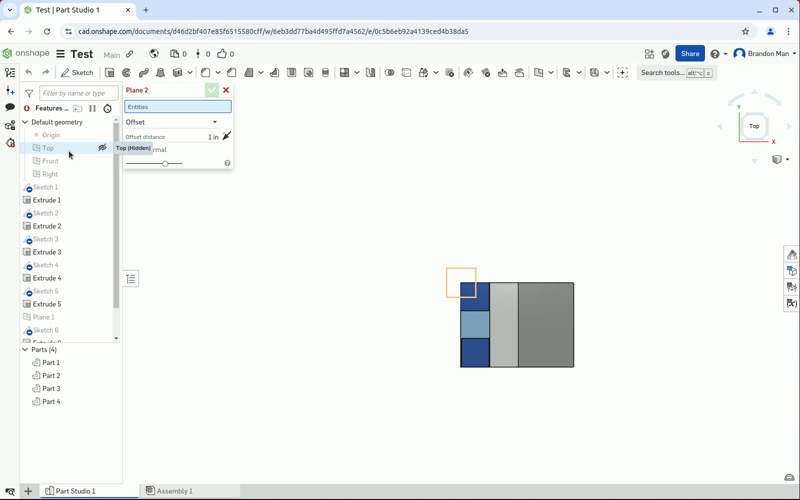
click(69, 150)
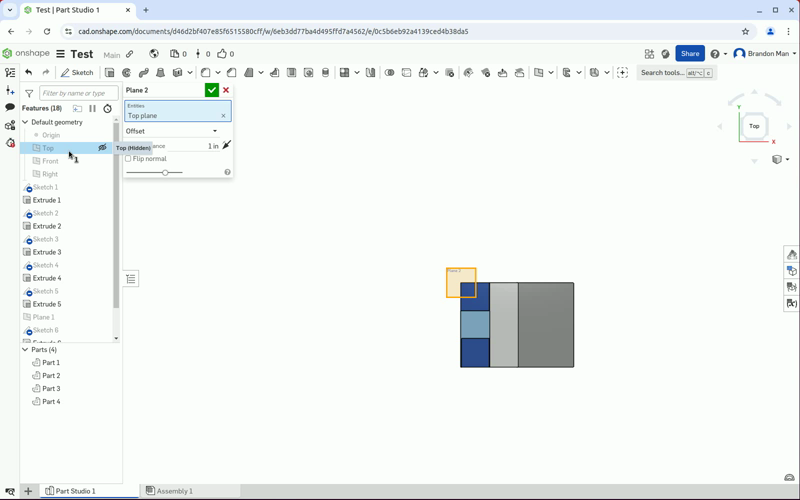
key(tab, 2)
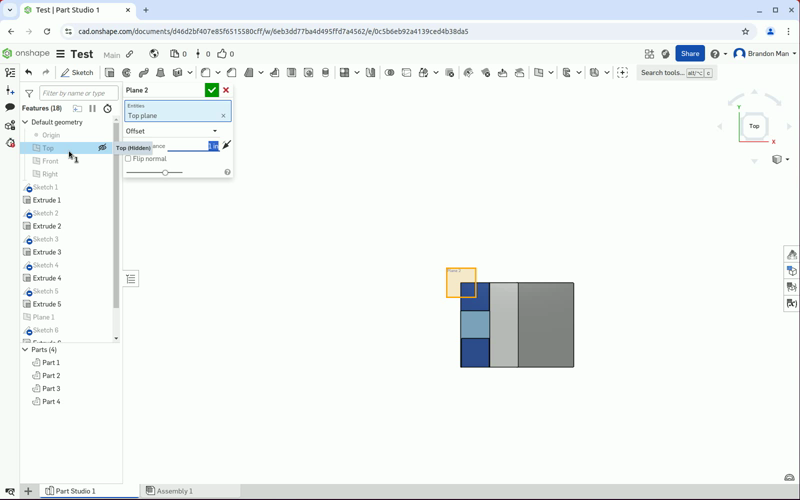
text(5.792)
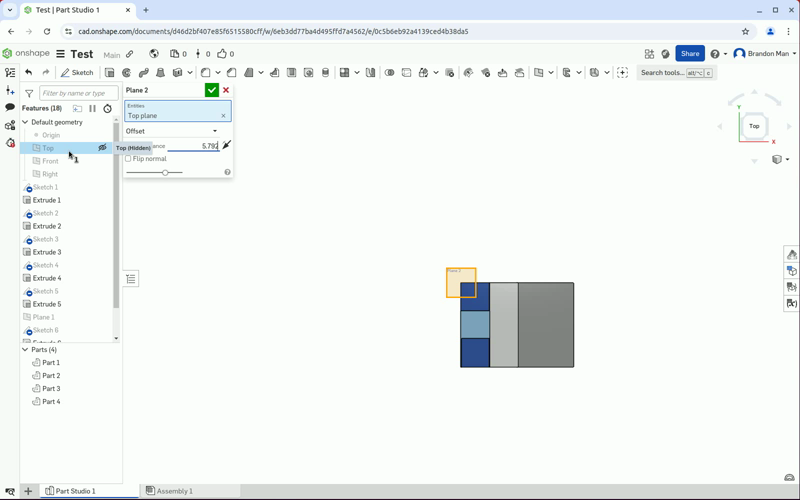
key(enter, 2)
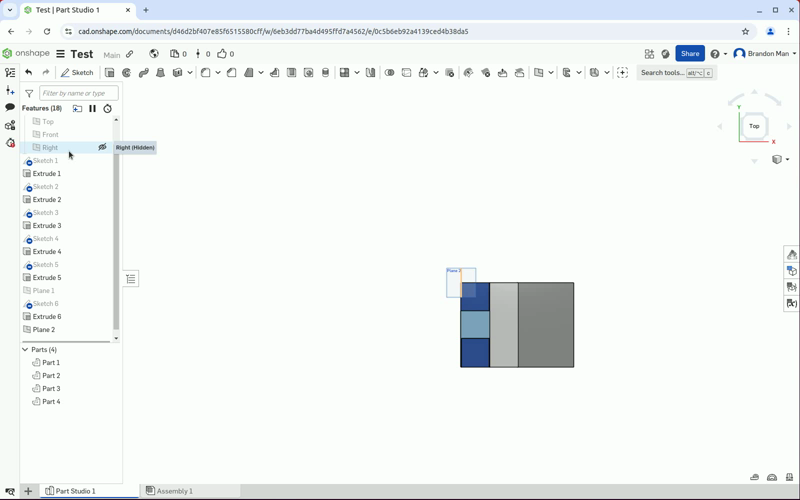
key(shift+s)
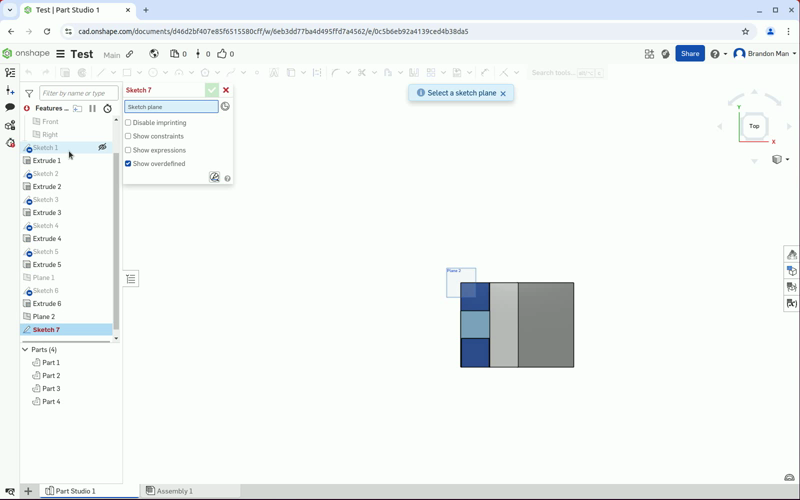
mouse_move(69, 319)
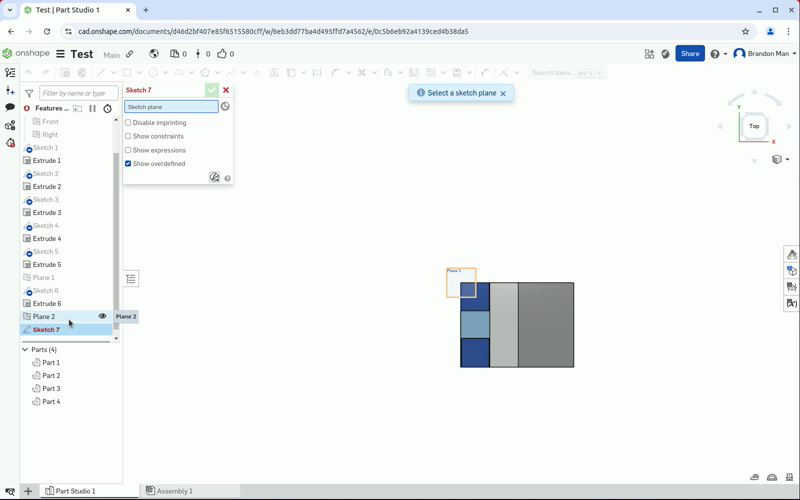
click(69, 319)
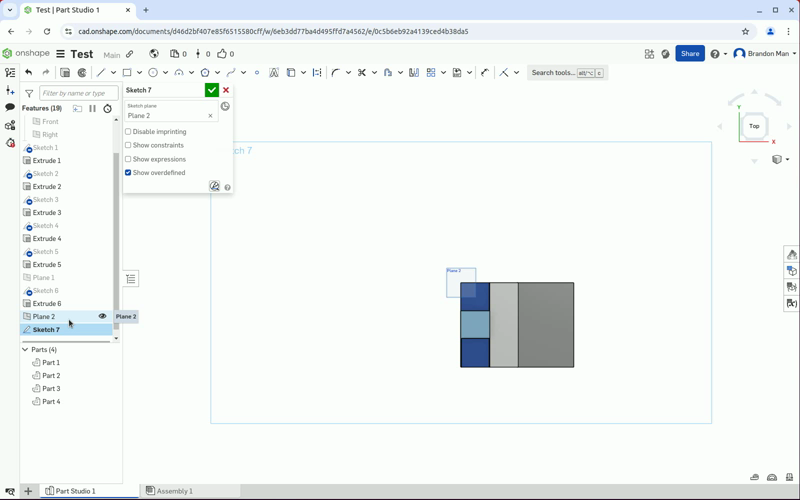
mouse_move(73, 352)
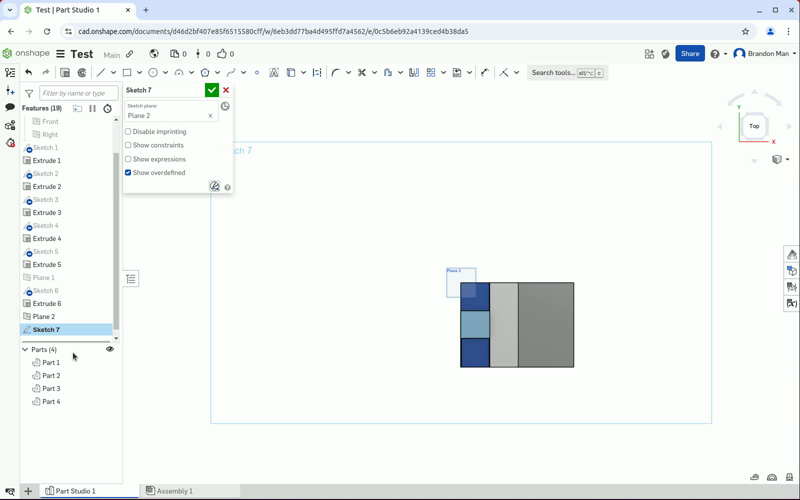
key(y)
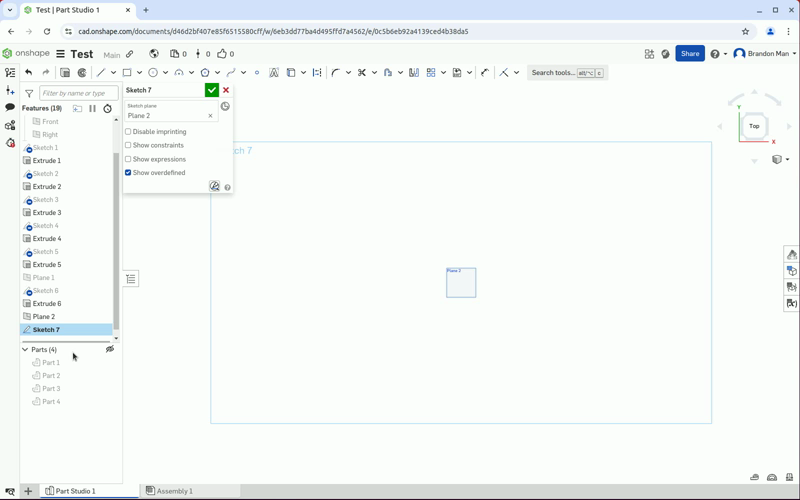
key(l)
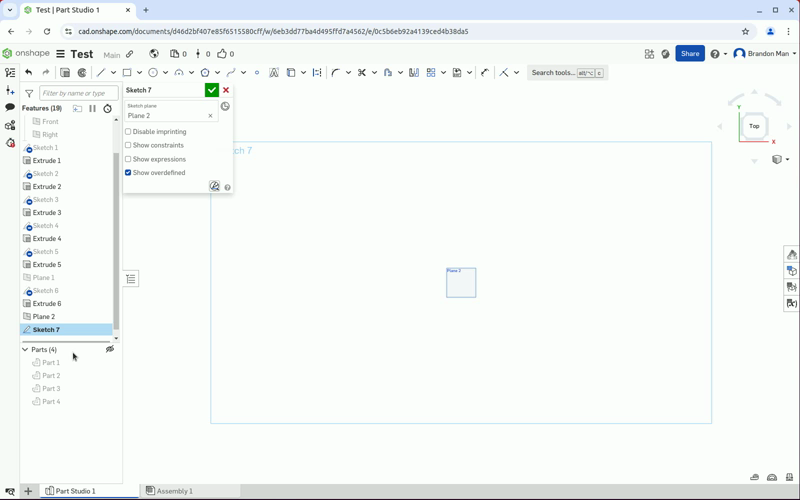
key_down(shift)
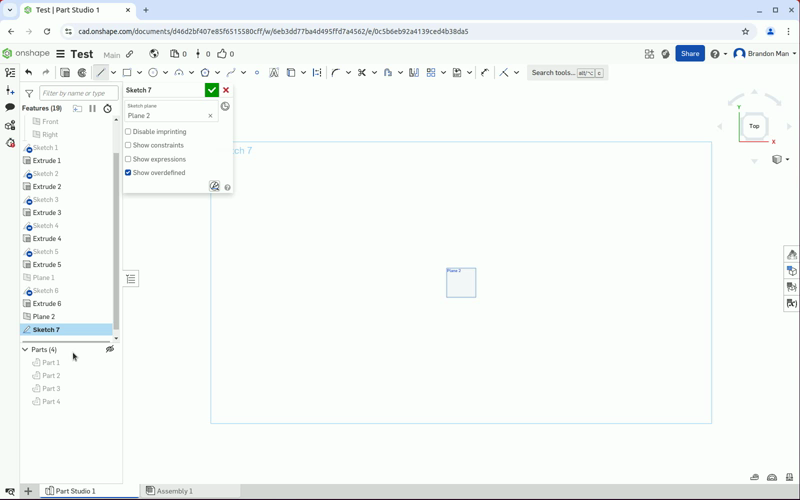
mouse_move(516, 367)
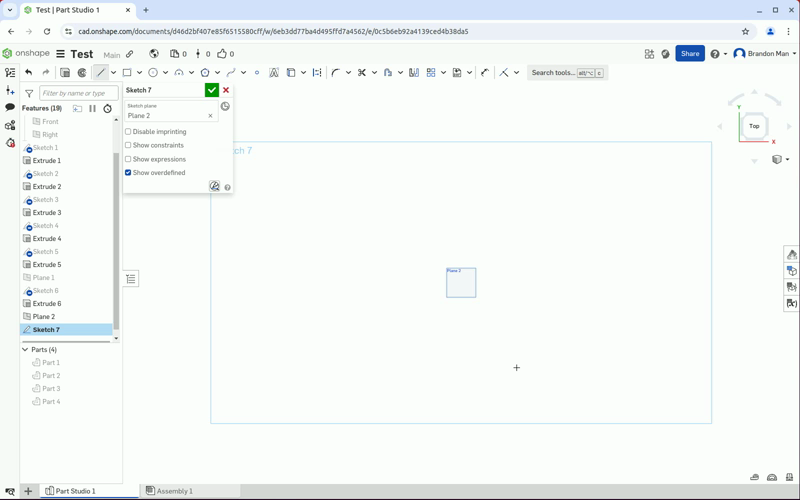
click(516, 367)
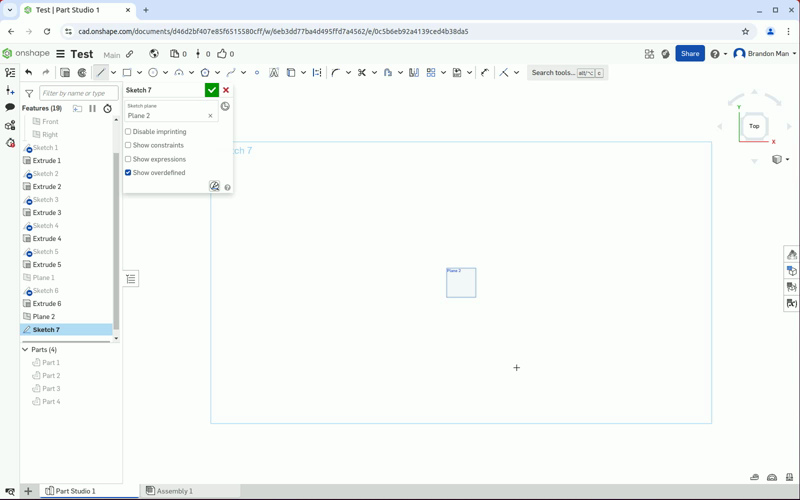
key_up(shift)
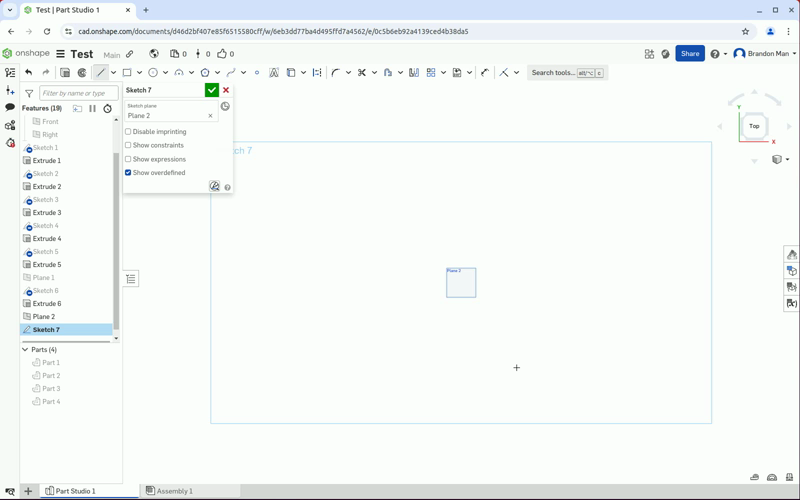
key_down(shift)
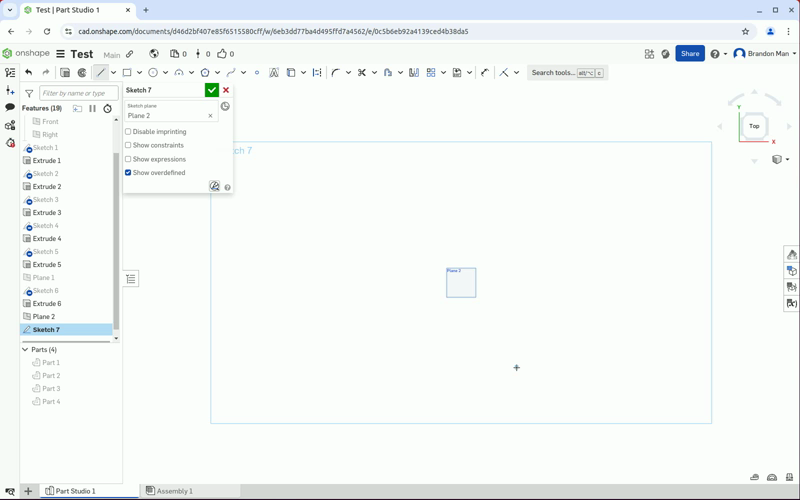
mouse_move(546, 367)
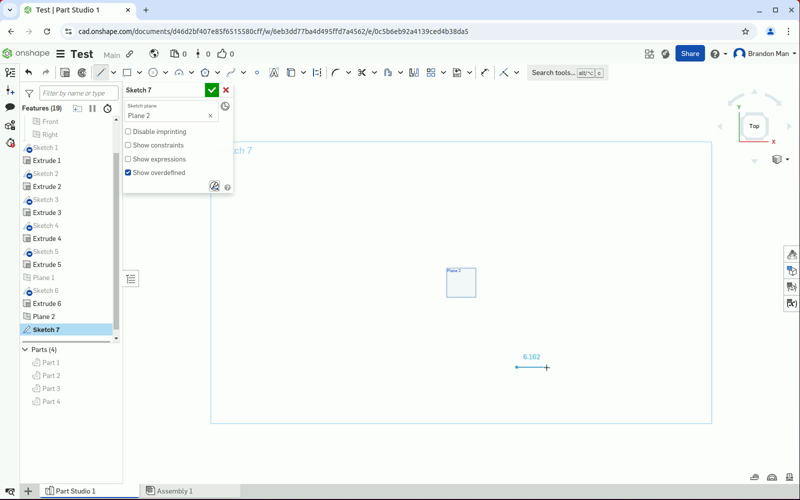
mouse_move(573, 367)
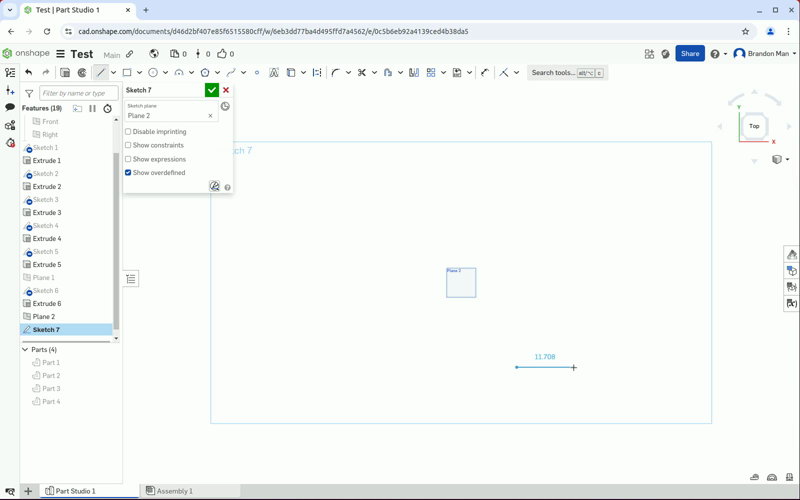
click(573, 367)
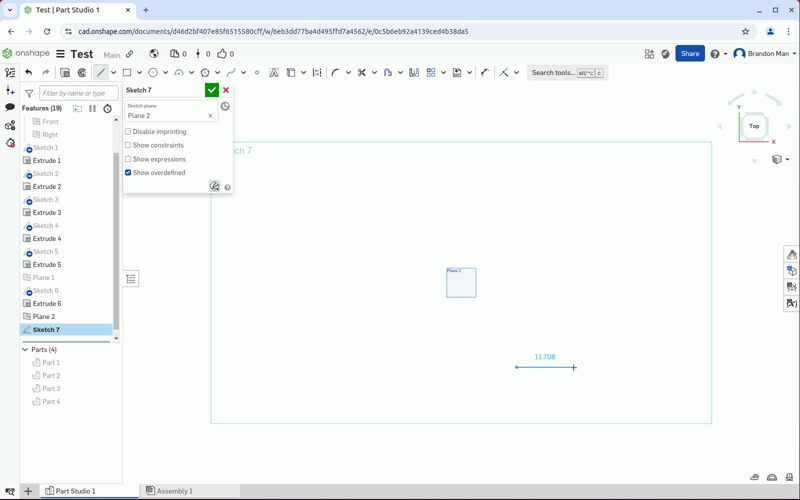
key_up(shift)
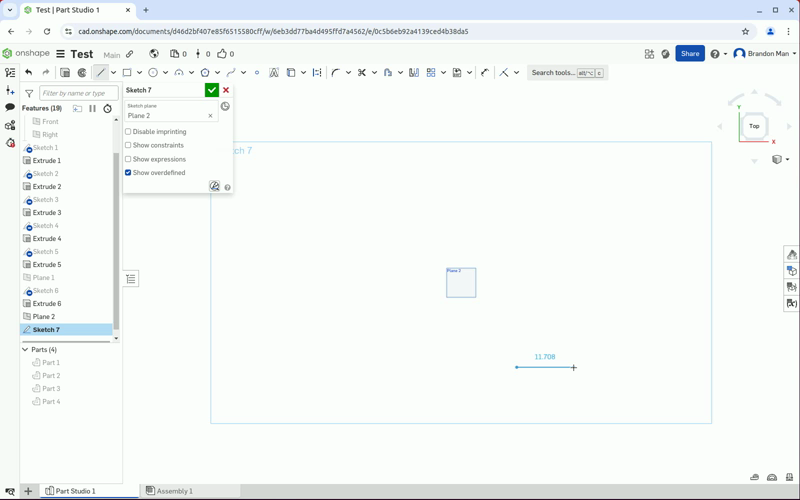
key_down(shift)
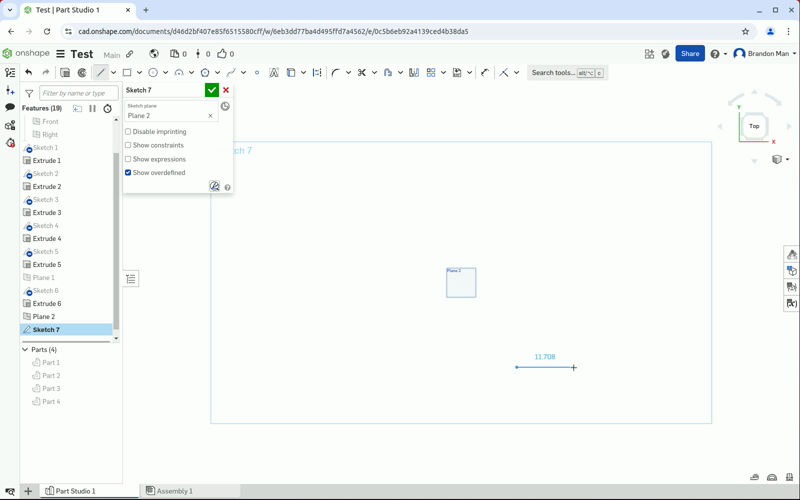
mouse_move(589, 367)
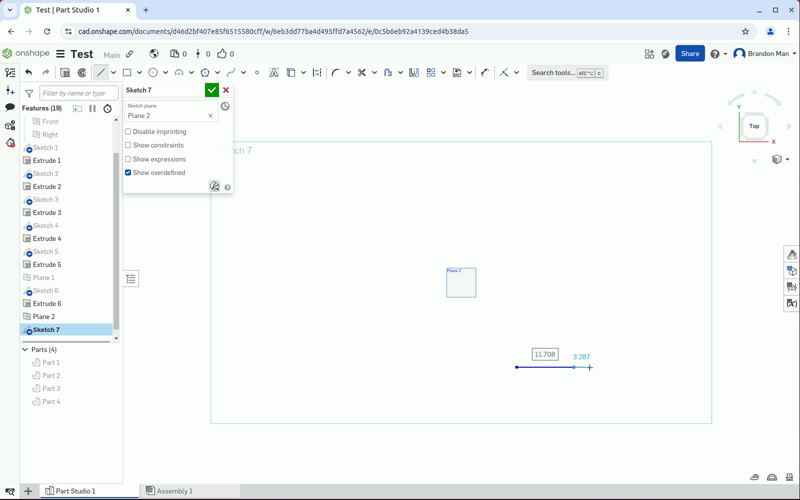
mouse_move(573, 338)
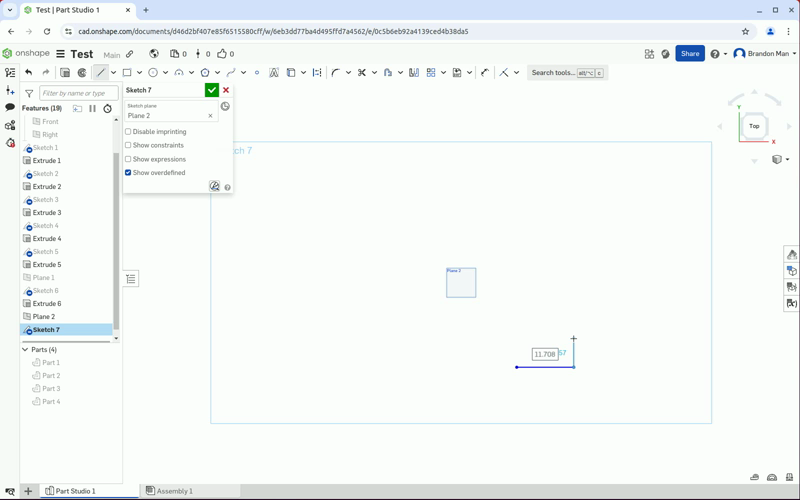
click(573, 338)
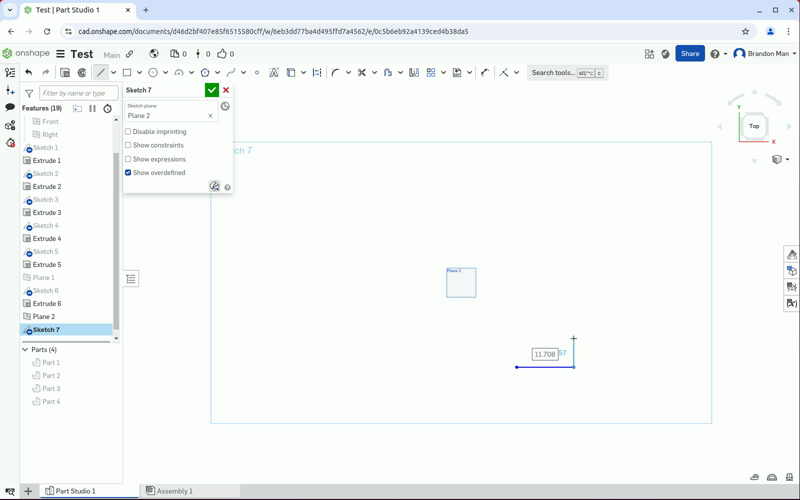
key_up(shift)
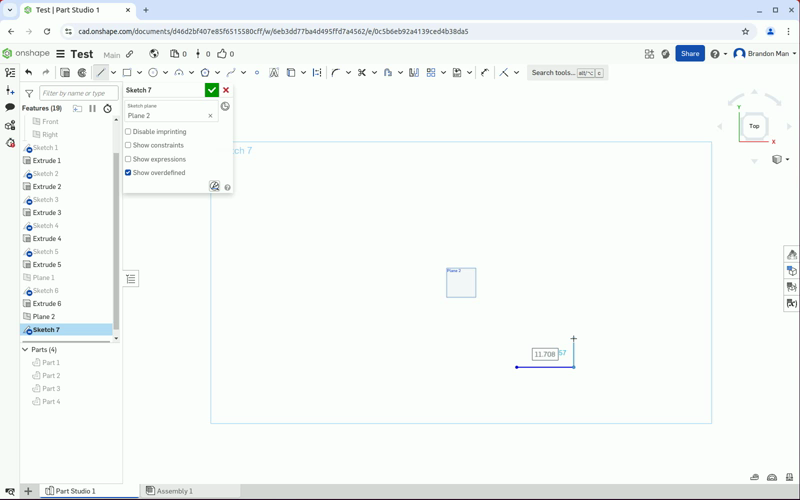
key_down(shift)
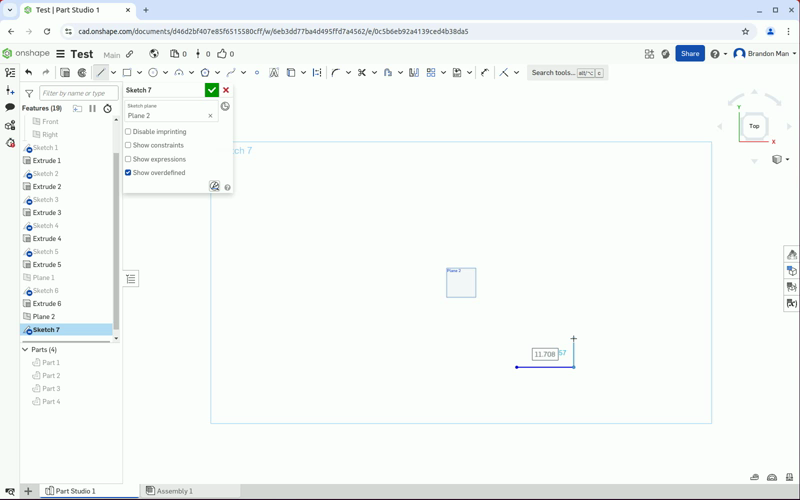
mouse_move(589, 338)
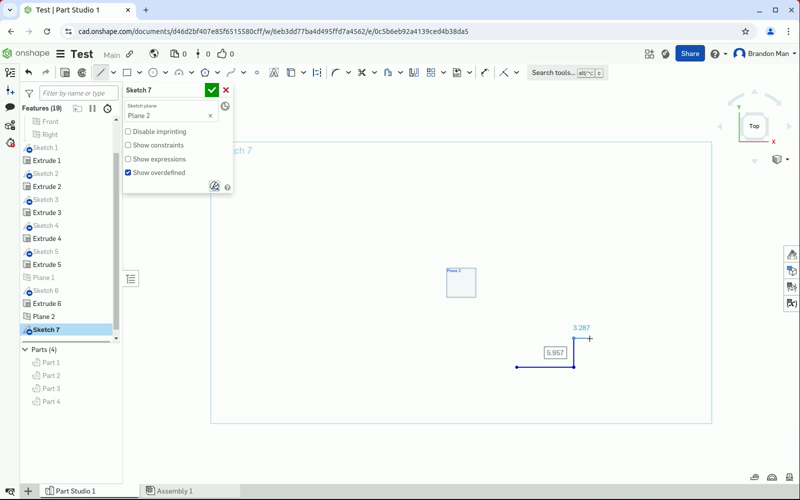
mouse_move(516, 338)
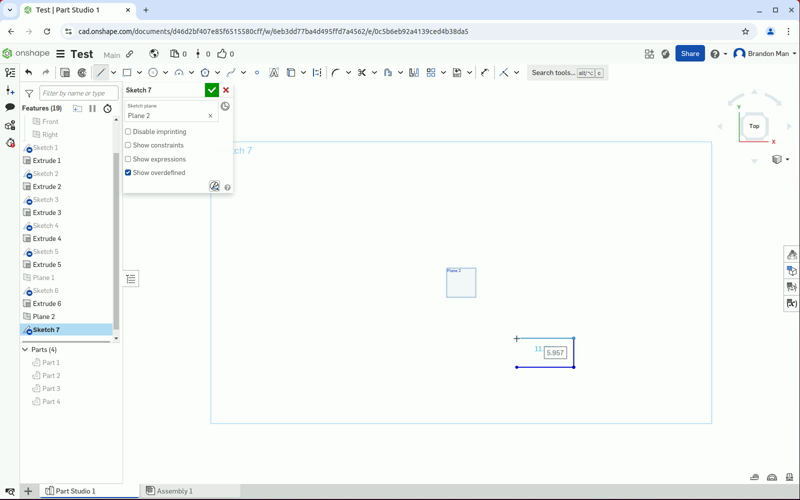
click(516, 338)
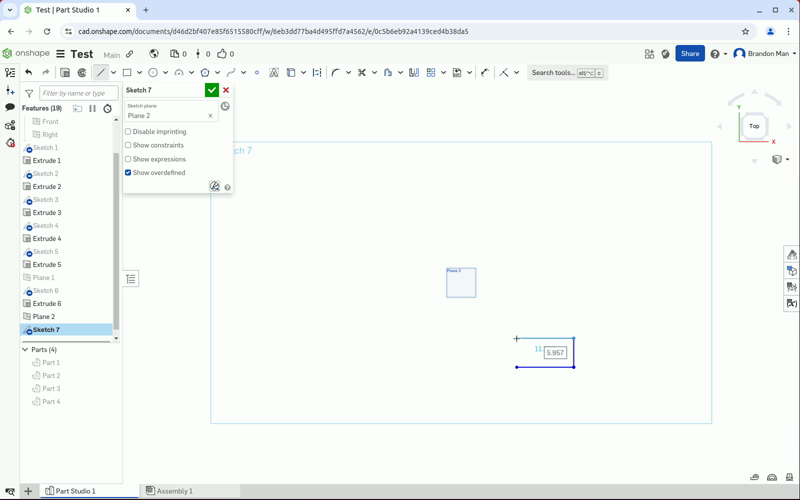
key_up(shift)
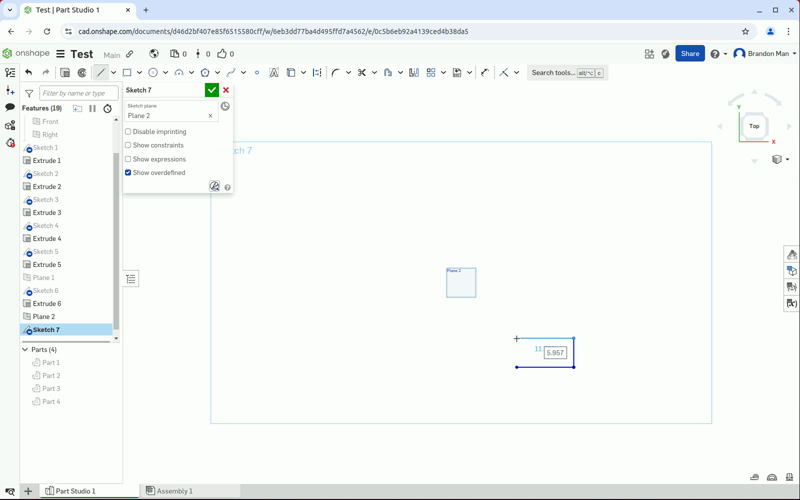
mouse_move(546, 338)
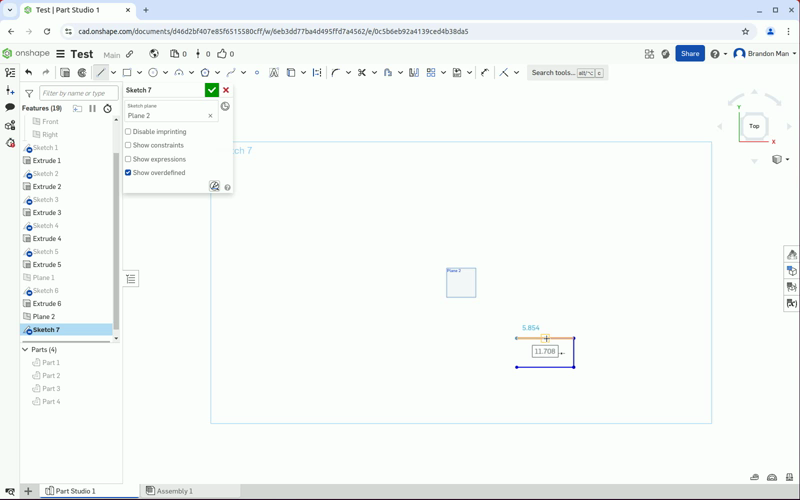
key_down(shift)
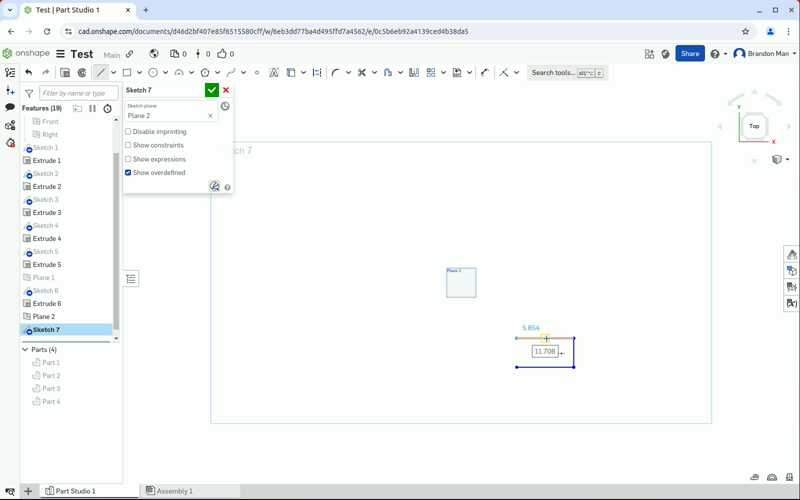
mouse_move(516, 367)
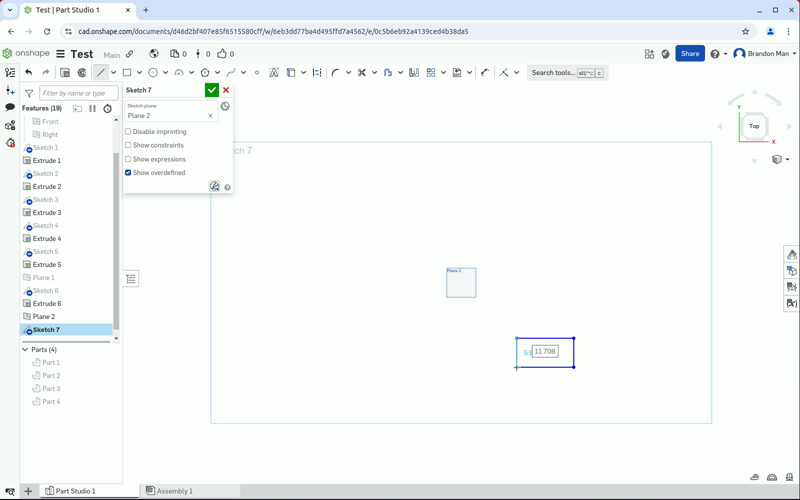
key_up(shift)
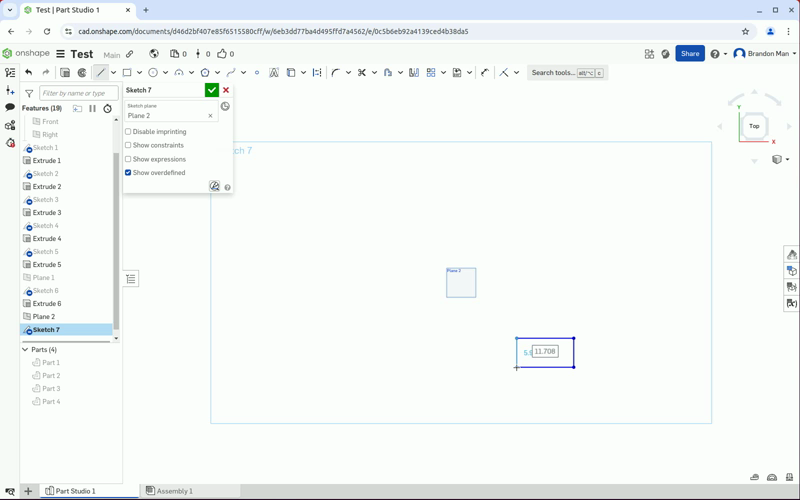
click(516, 367)
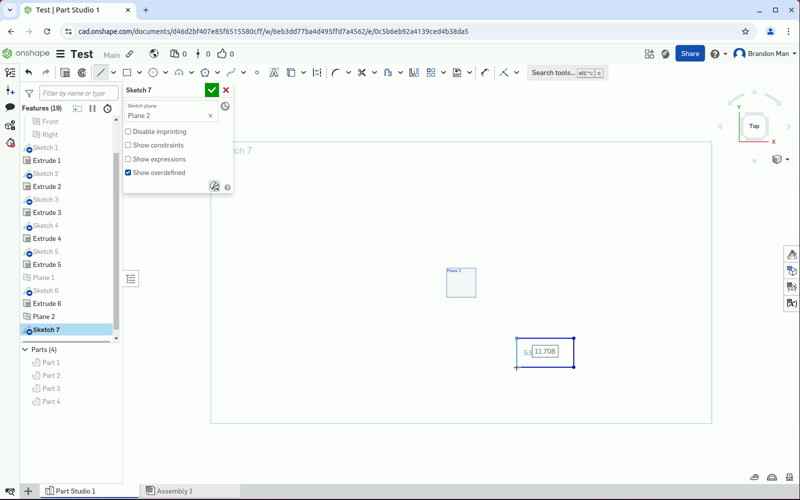
key(esc)
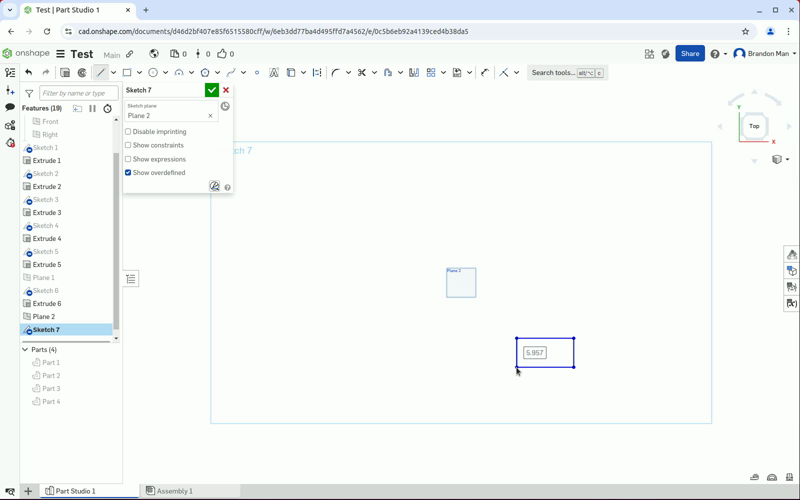
mouse_move(536, 360)
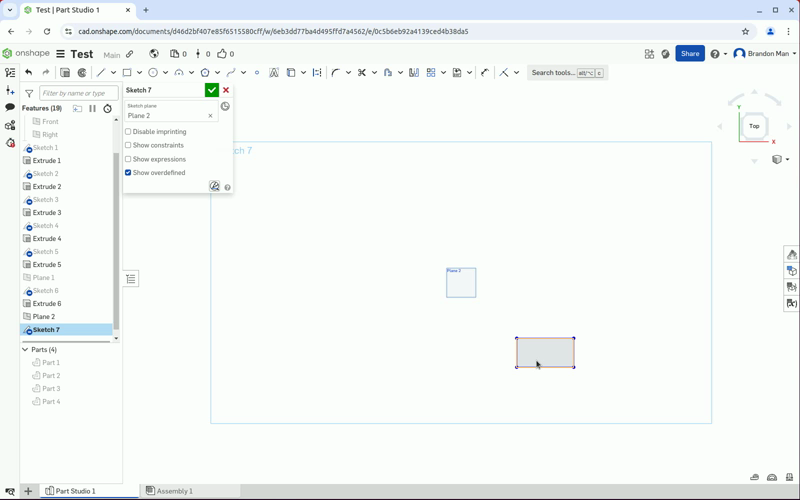
scroll(6)
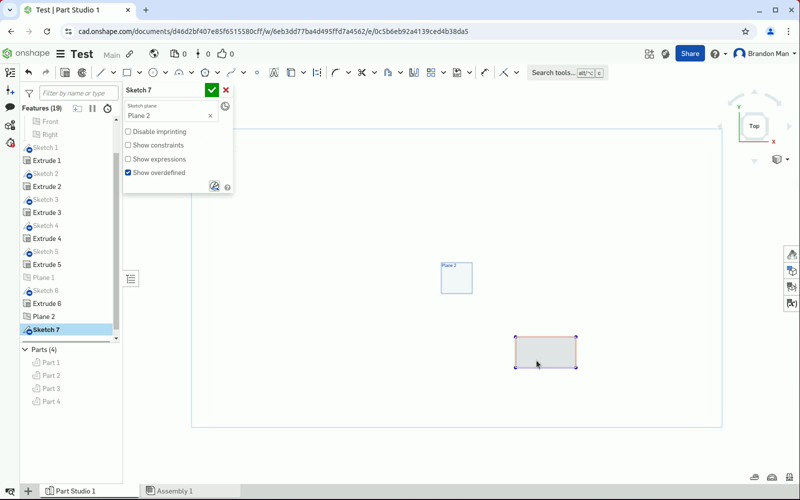
scroll(6)
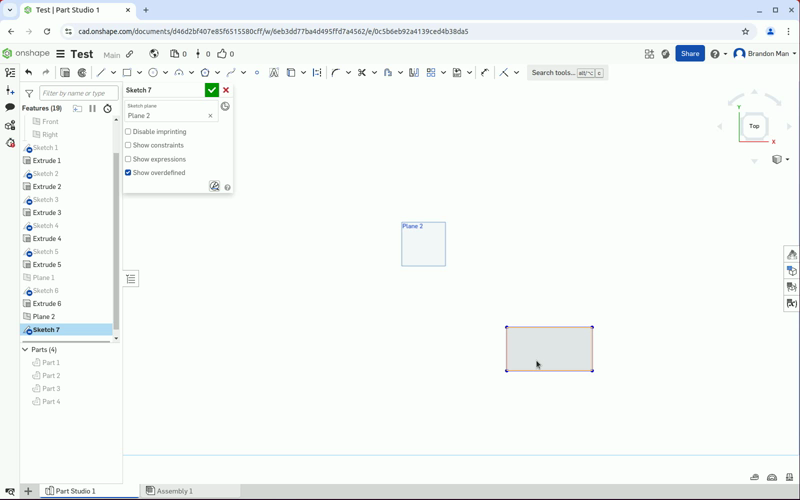
scroll(6)
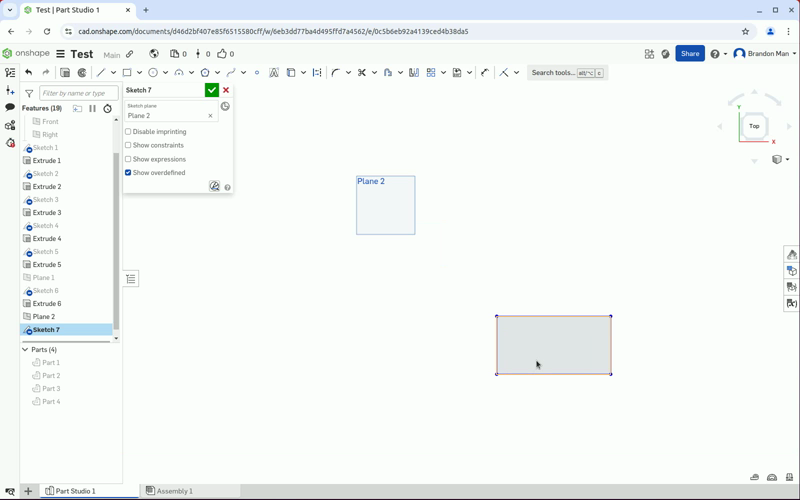
scroll(6)
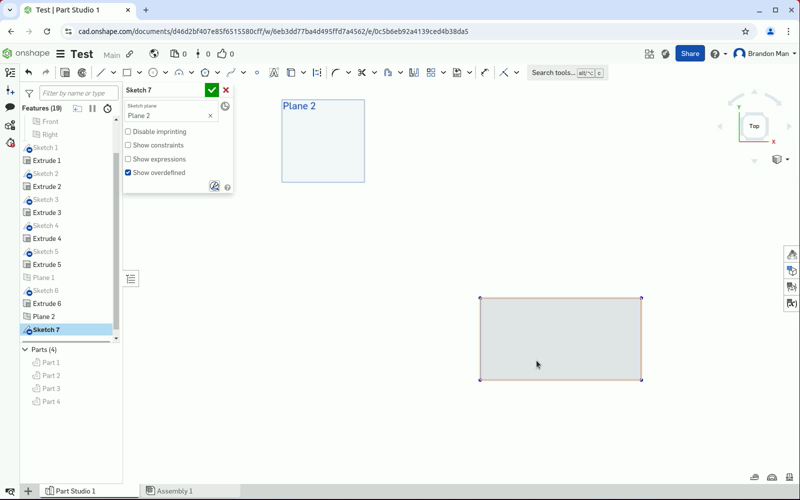
scroll(6)
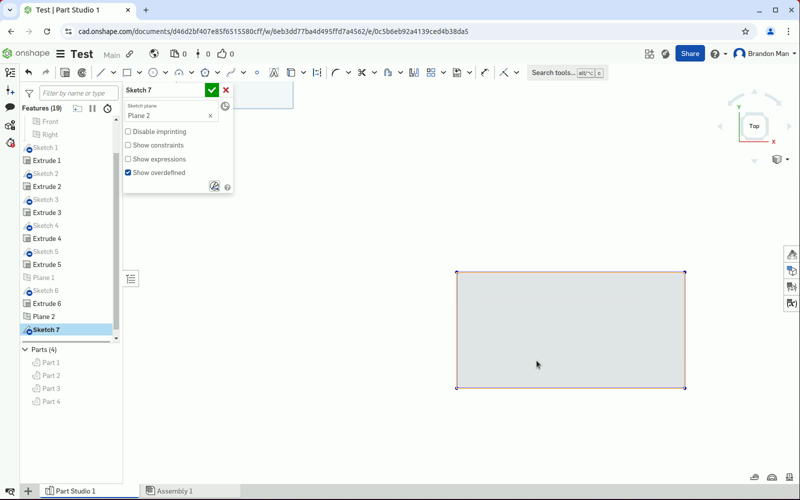
scroll(6)
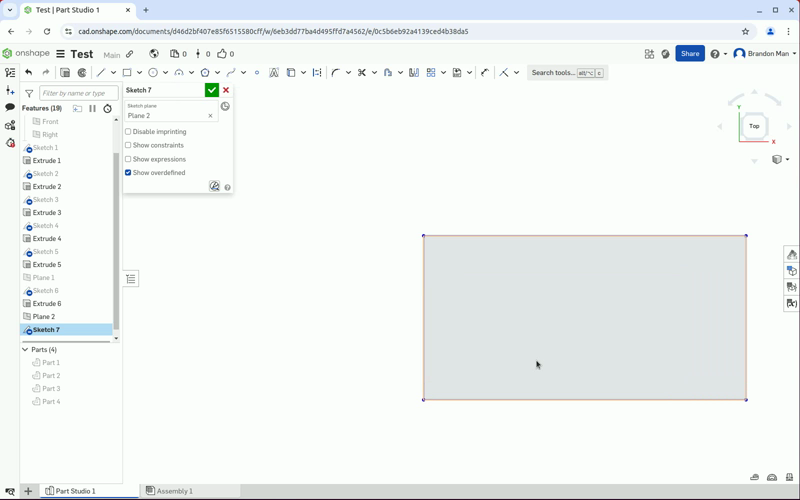
scroll(6)
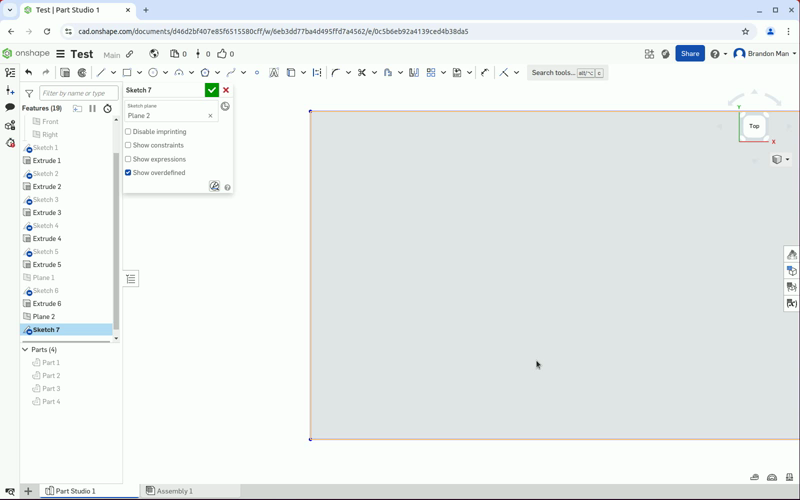
click(536, 360)
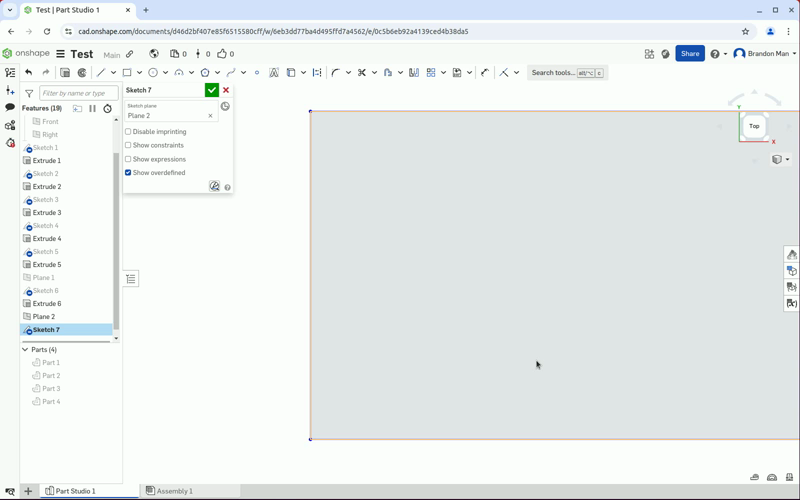
scroll(-6)
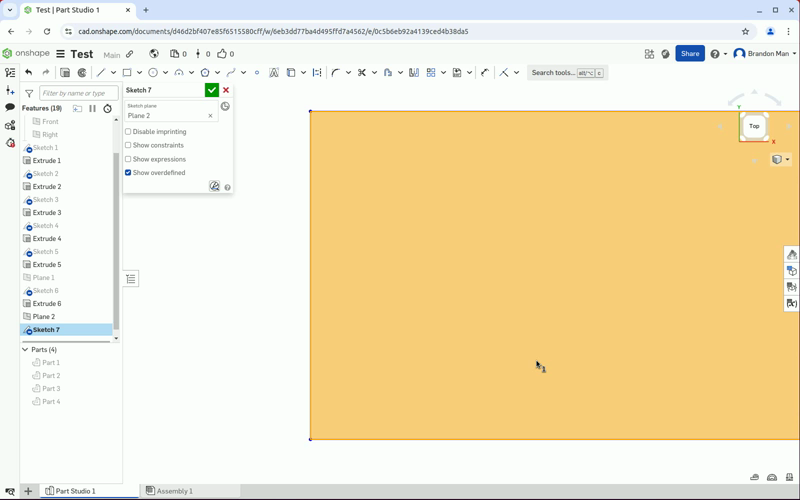
scroll(-6)
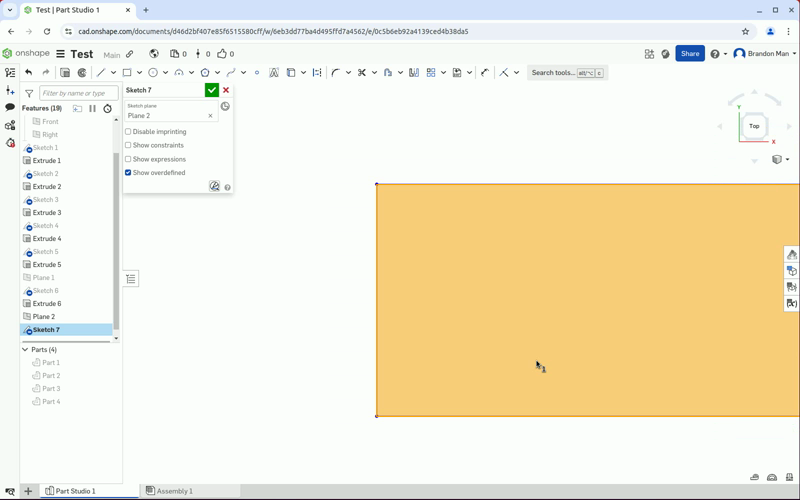
scroll(-6)
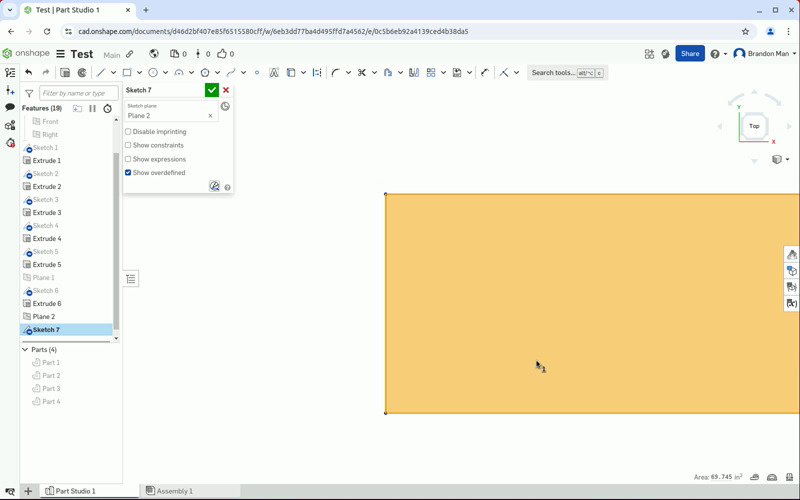
scroll(-6)
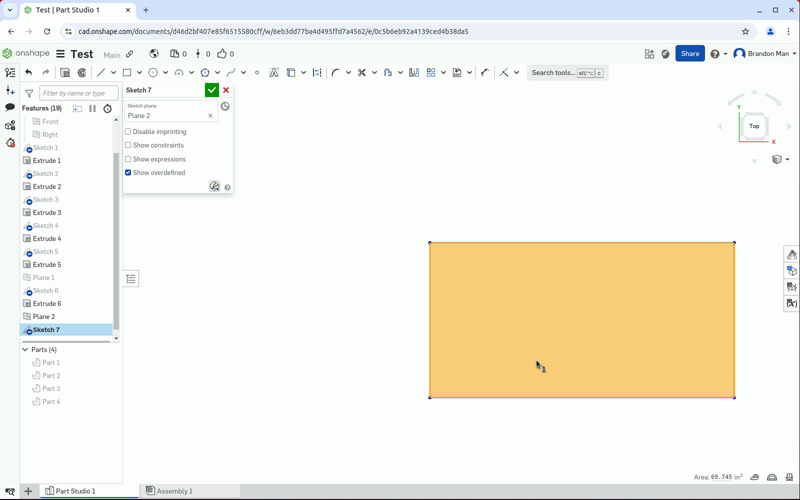
scroll(-6)
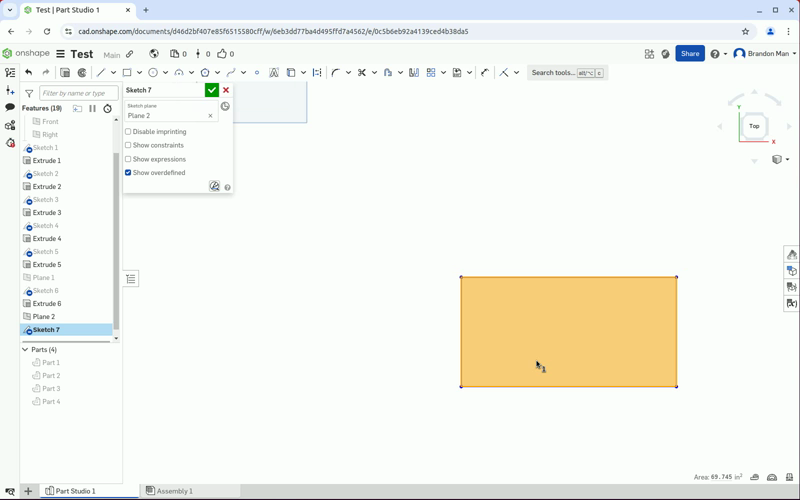
scroll(-6)
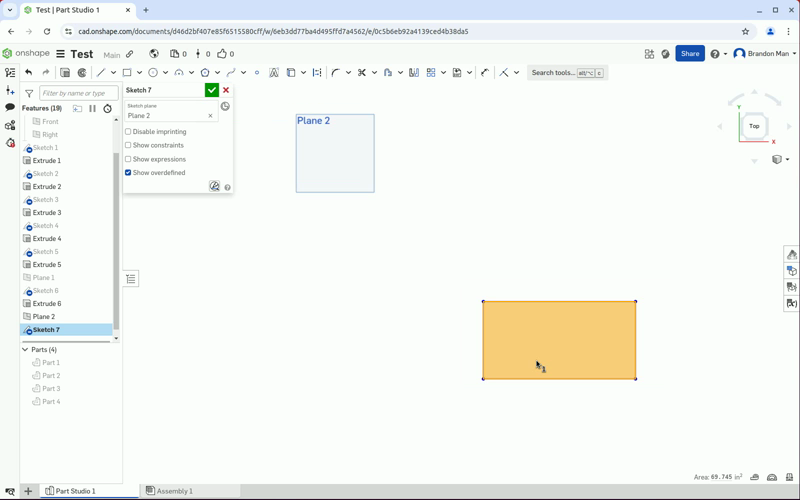
scroll(-6)
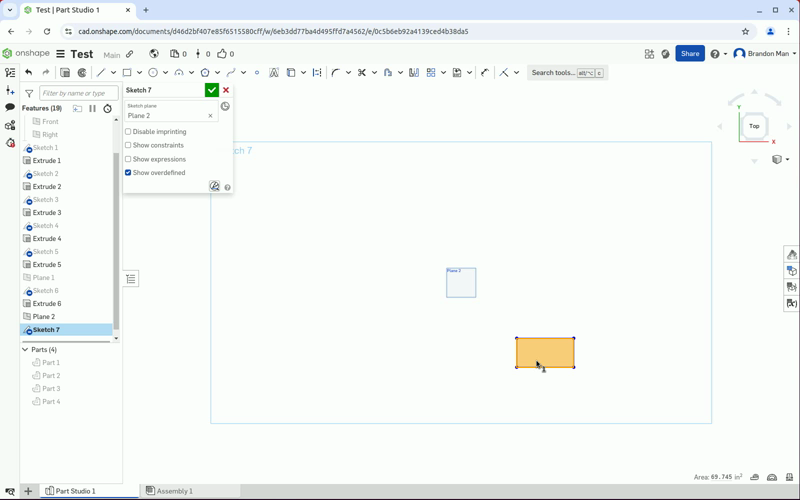
mouse_move(73, 352)
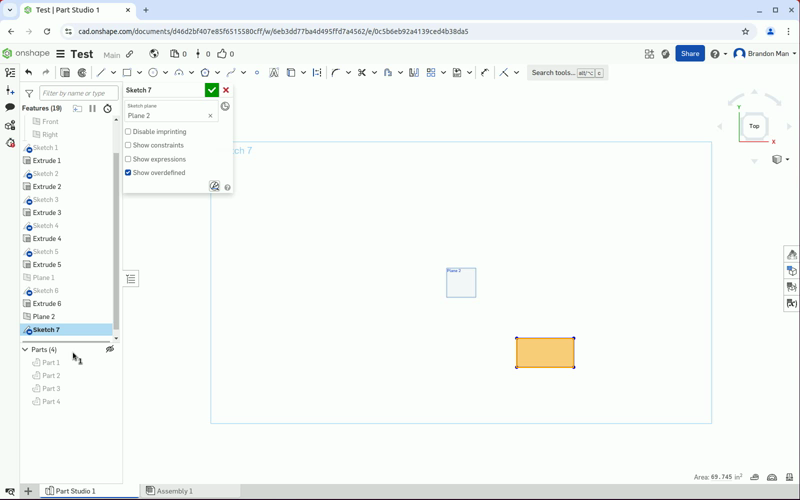
key(shift+y)
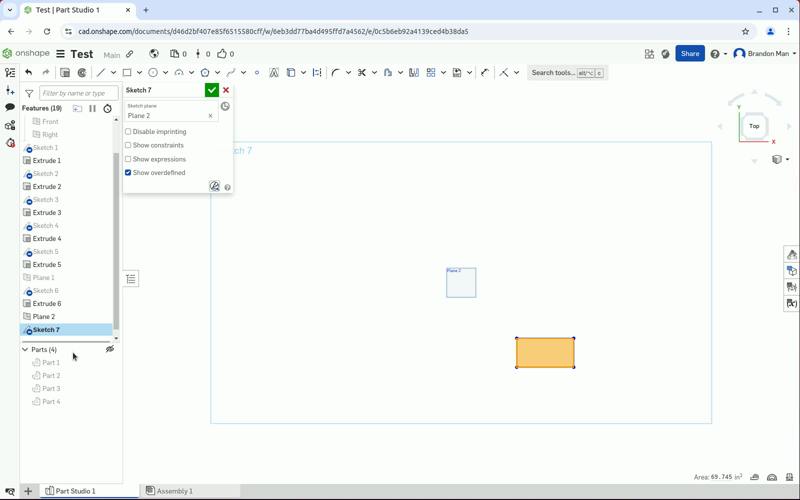
key(shift+e)
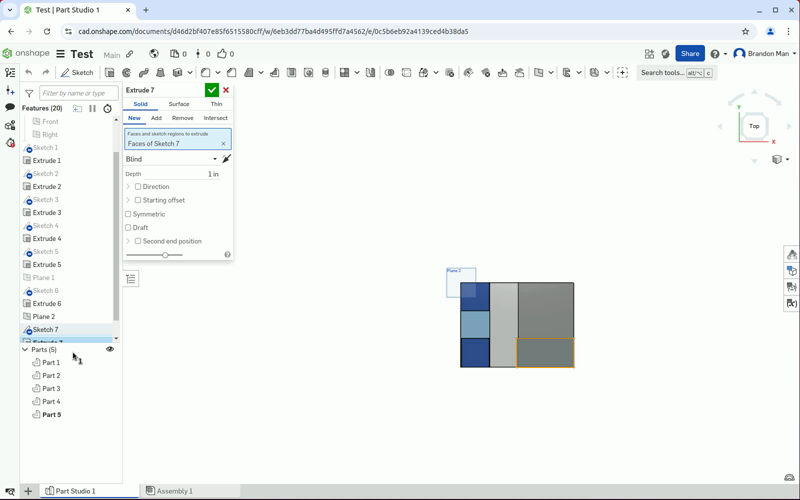
mouse_move(143, 106)
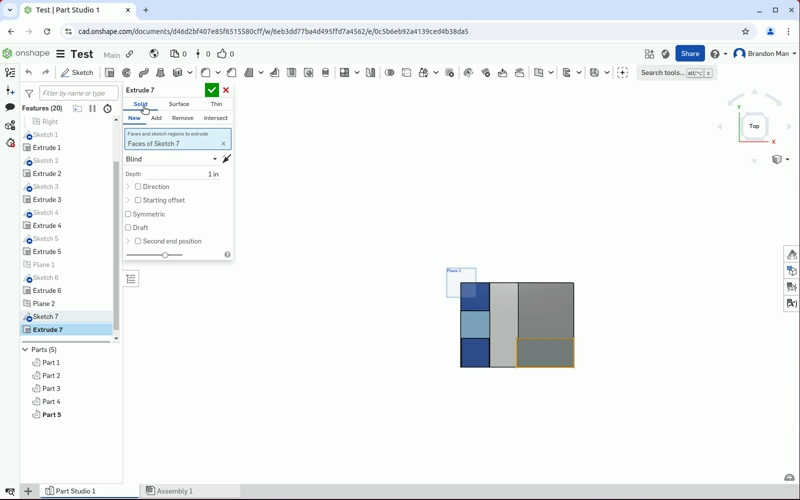
click(143, 106)
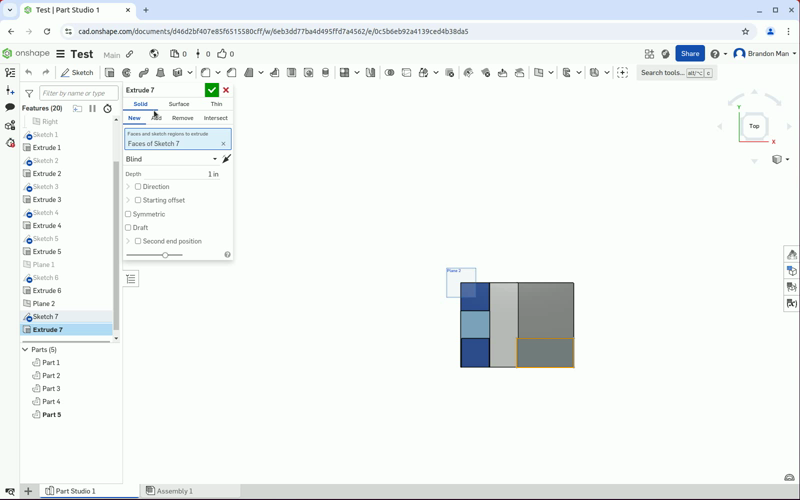
mouse_move(186, 120)
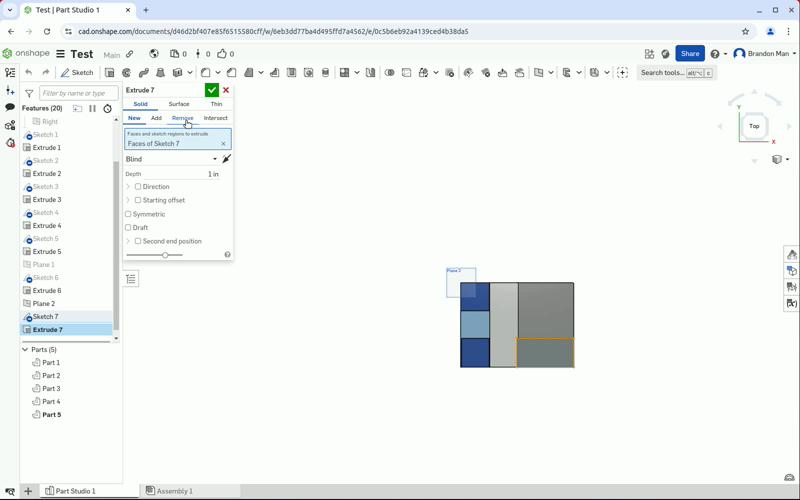
click(186, 120)
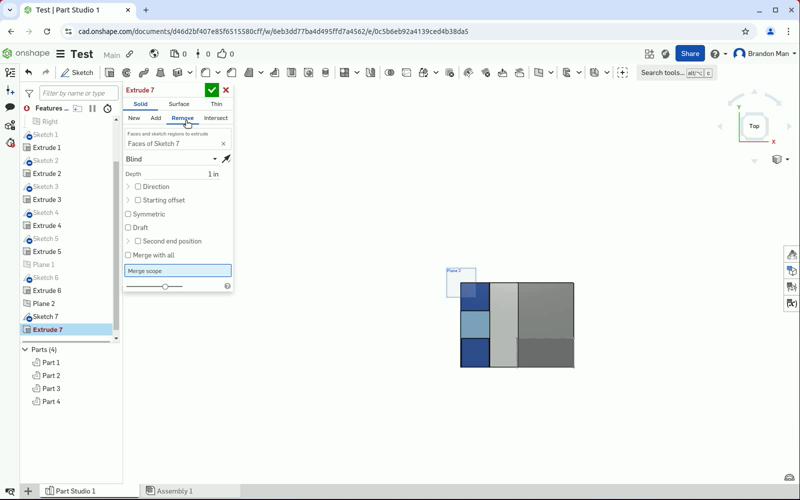
key(tab, 4)
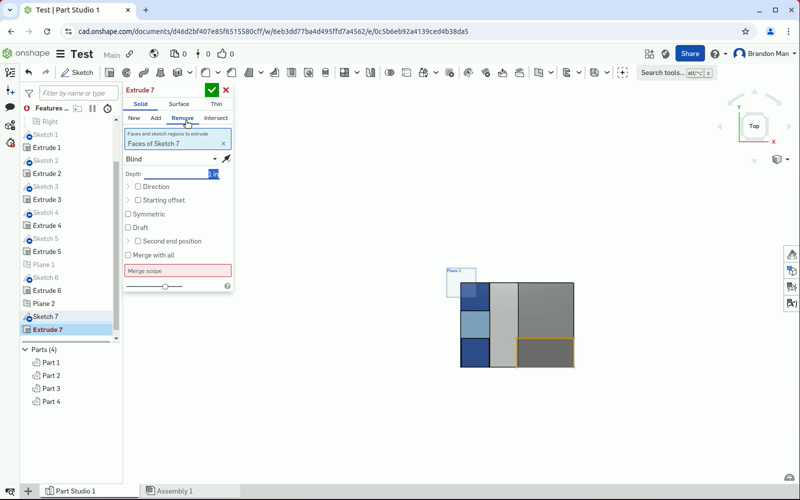
text(5.777)
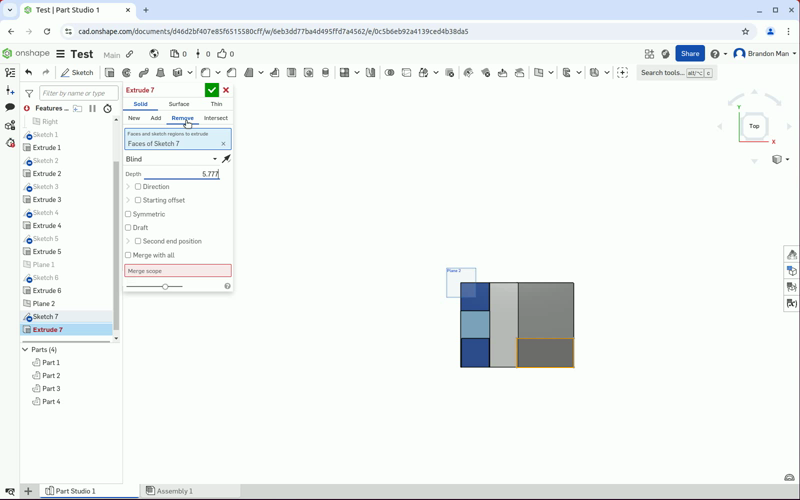
key(tab, 6)
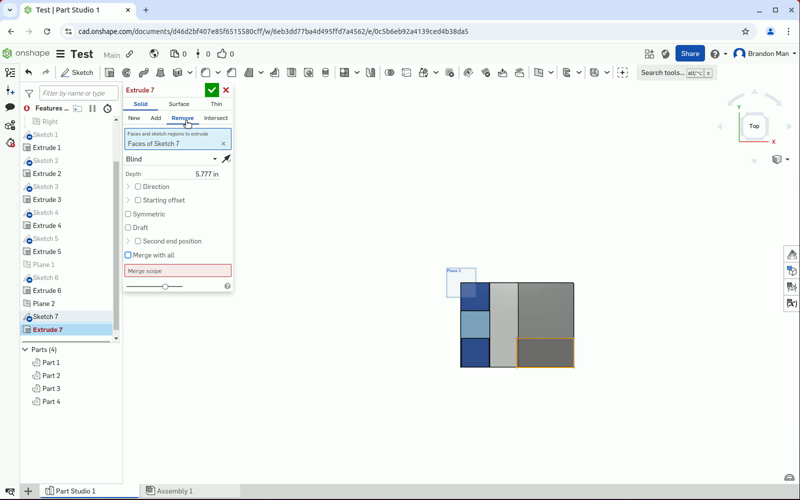
key(space)
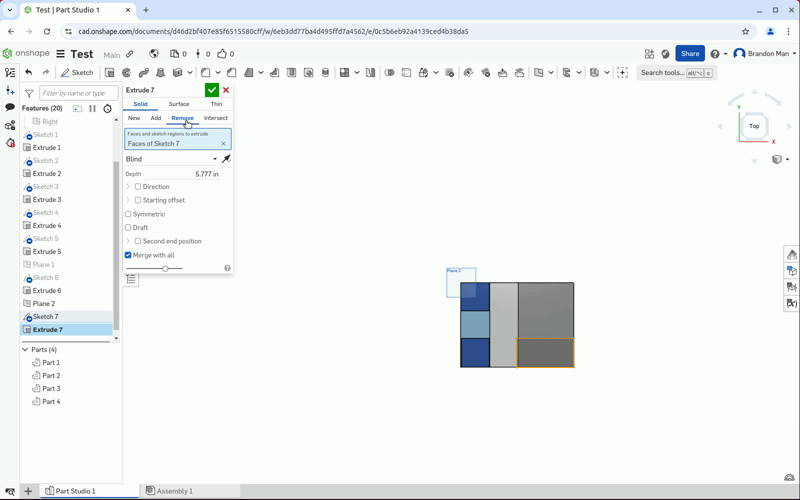
key(enter)
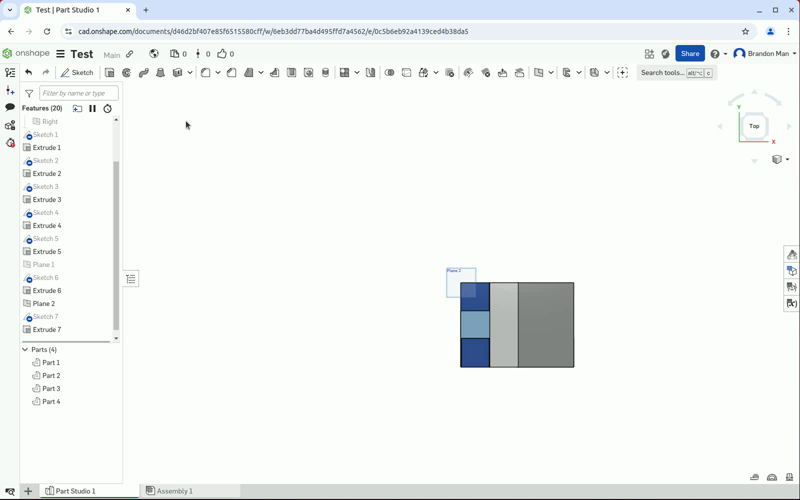
key(shift+h)
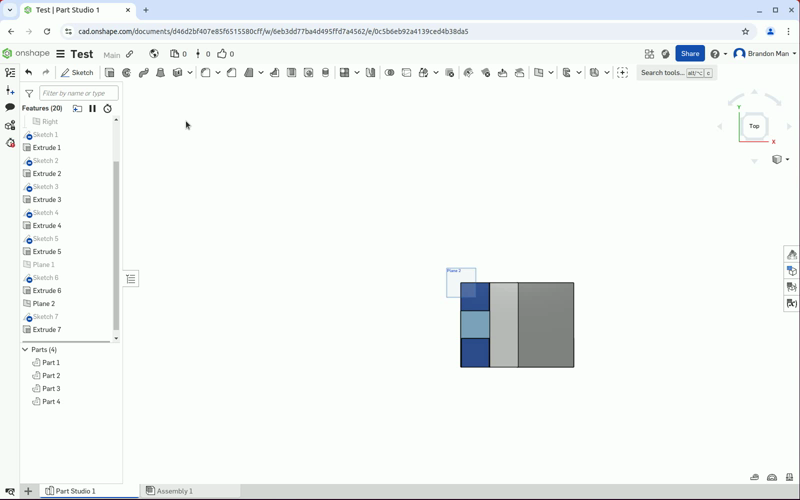
key(shift+h)
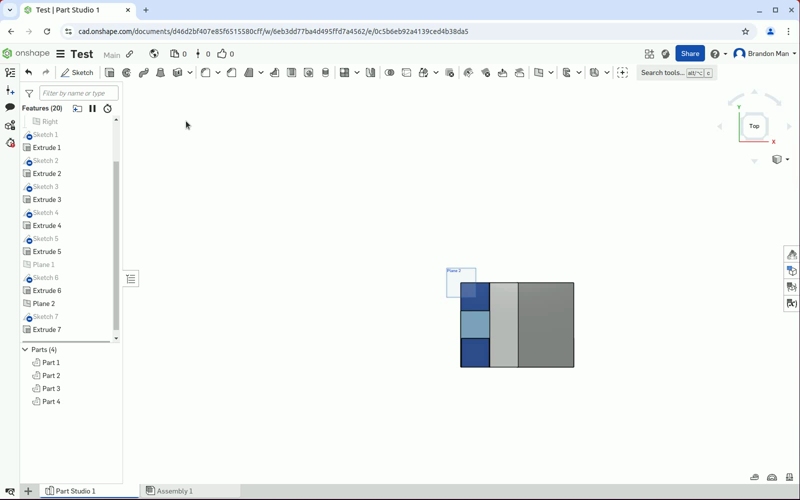
mouse_move(69, 137)
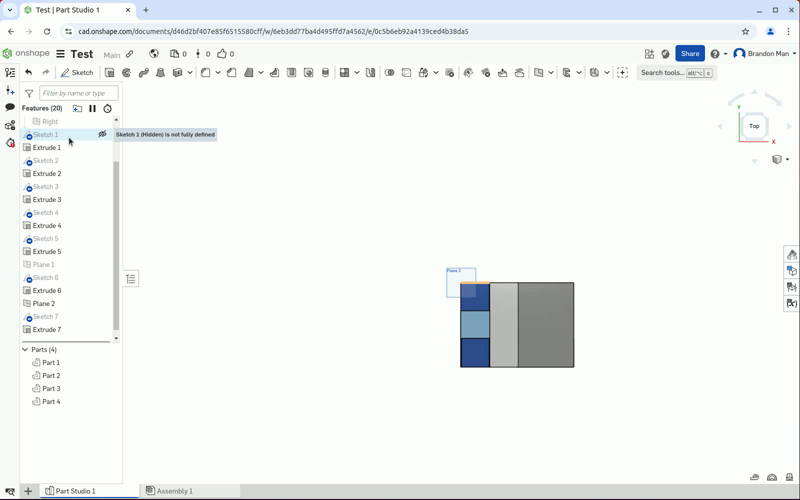
click(69, 137)
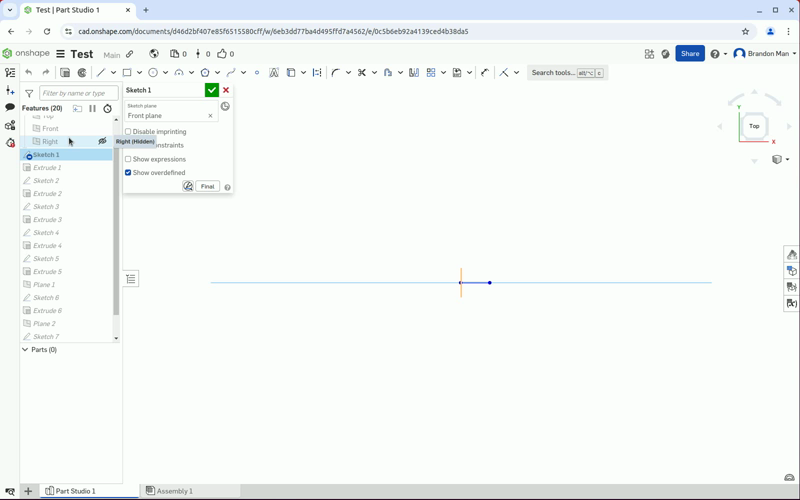
mouse_move(229, 92)
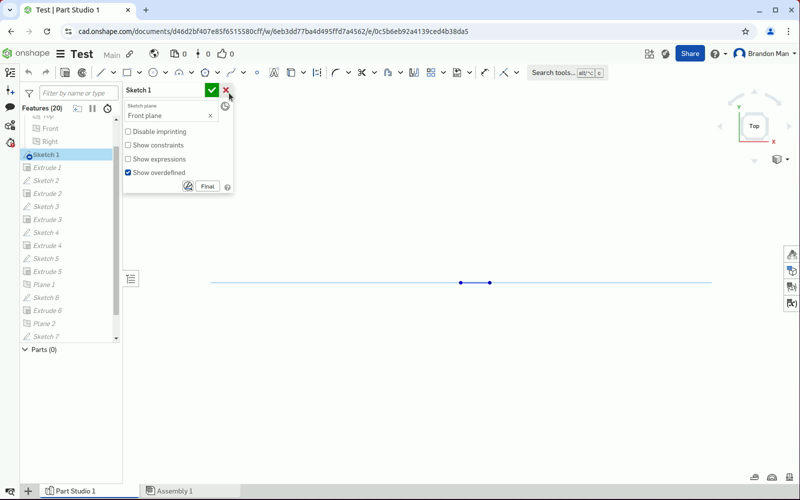
click(229, 92)
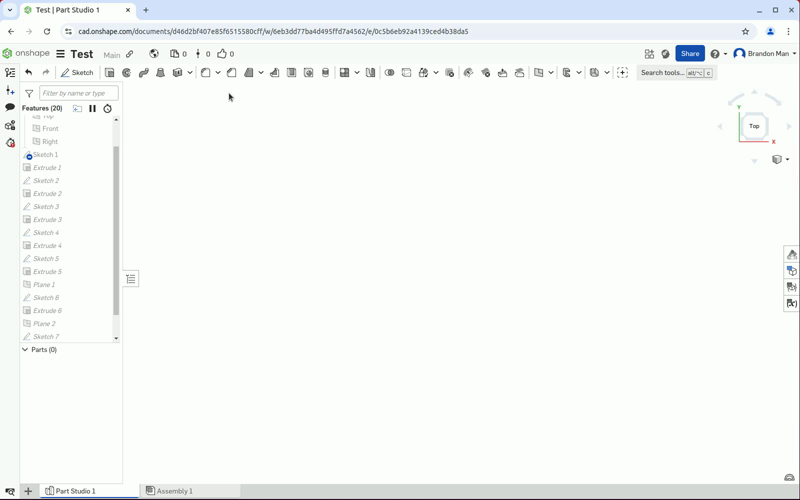
key(shift+s)
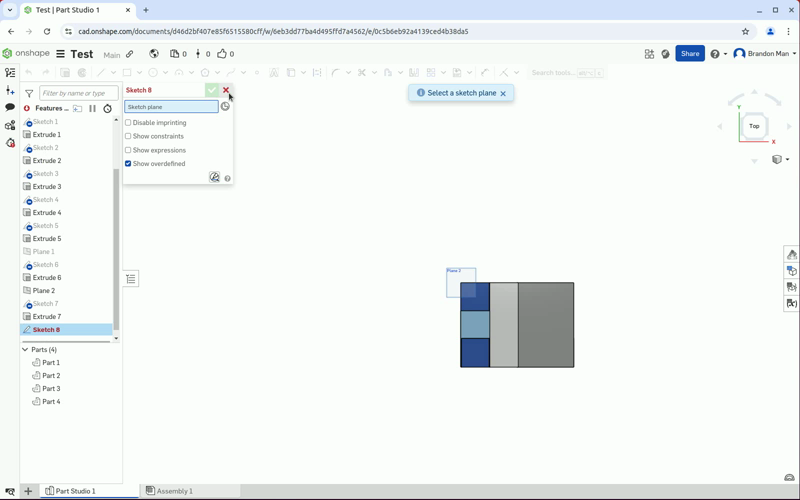
mouse_move(69, 293)
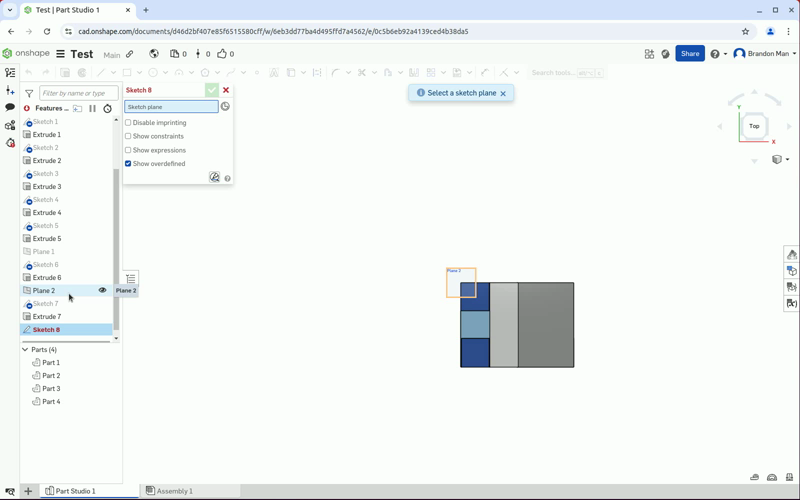
click(69, 293)
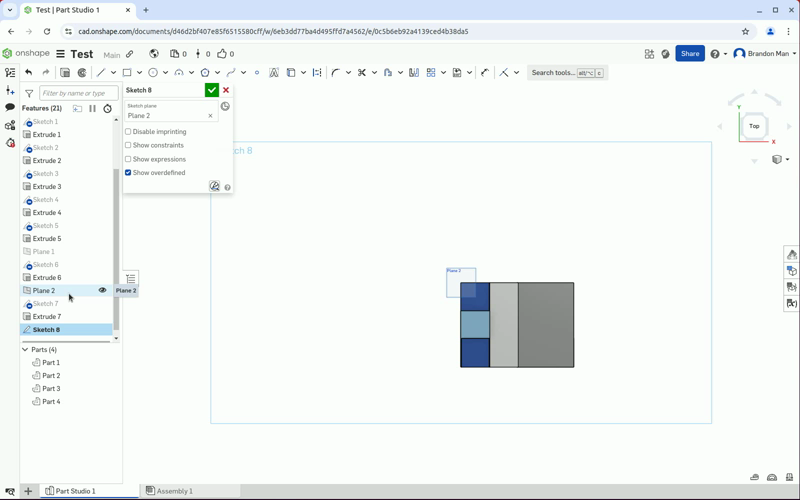
mouse_move(73, 352)
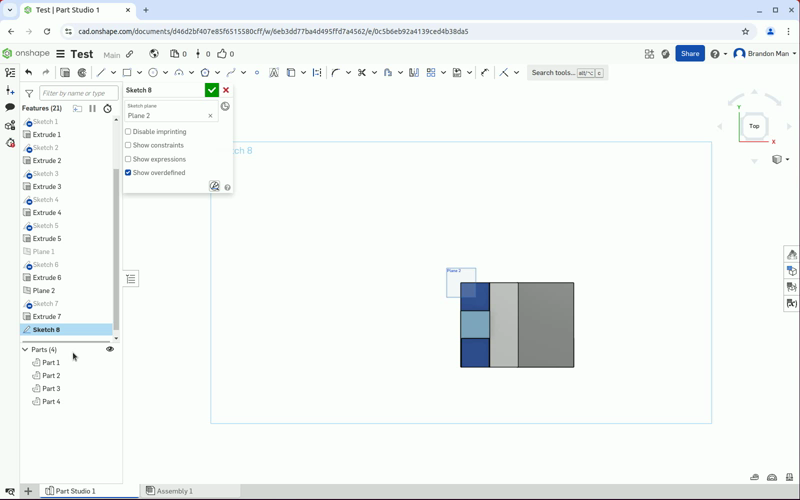
key(y)
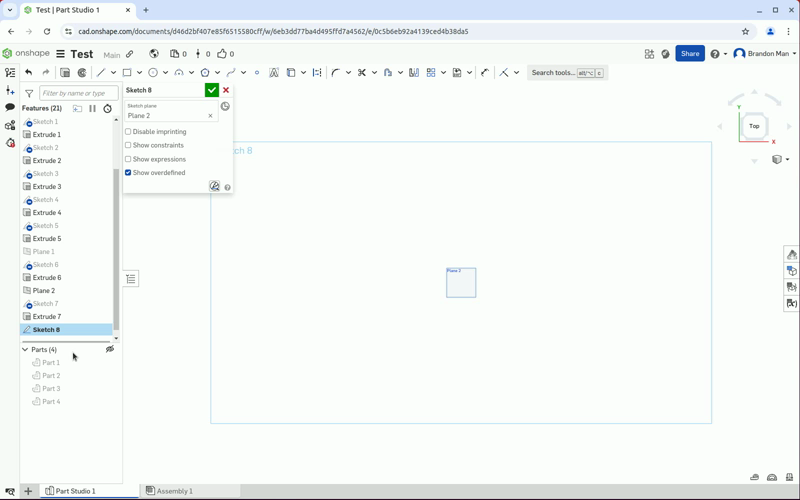
key(l)
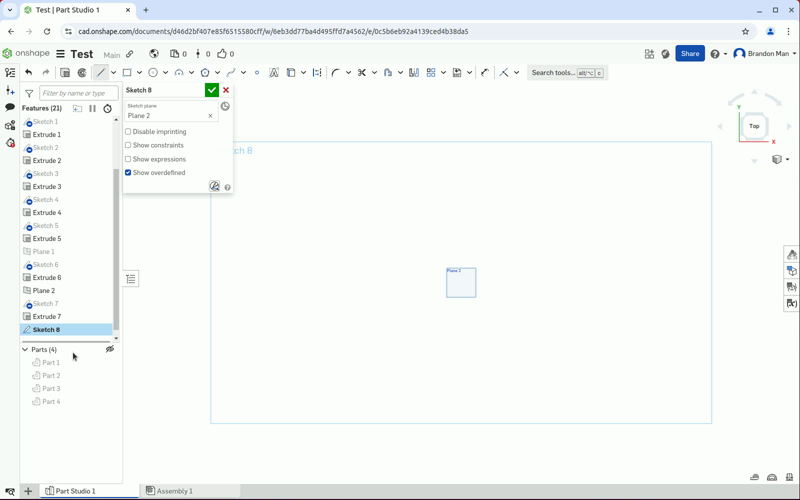
key_down(shift)
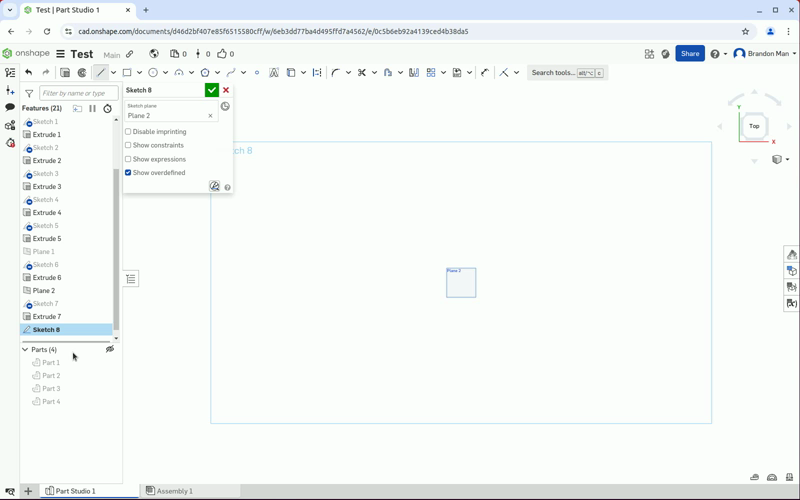
mouse_move(545, 311)
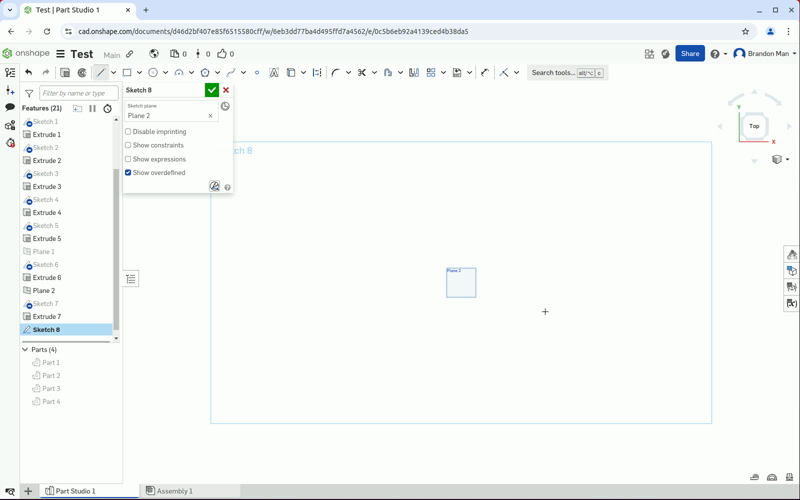
click(545, 311)
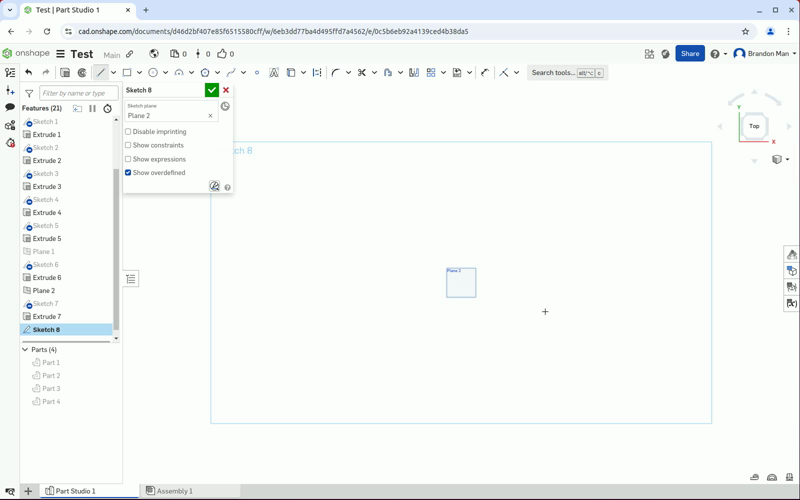
key_up(shift)
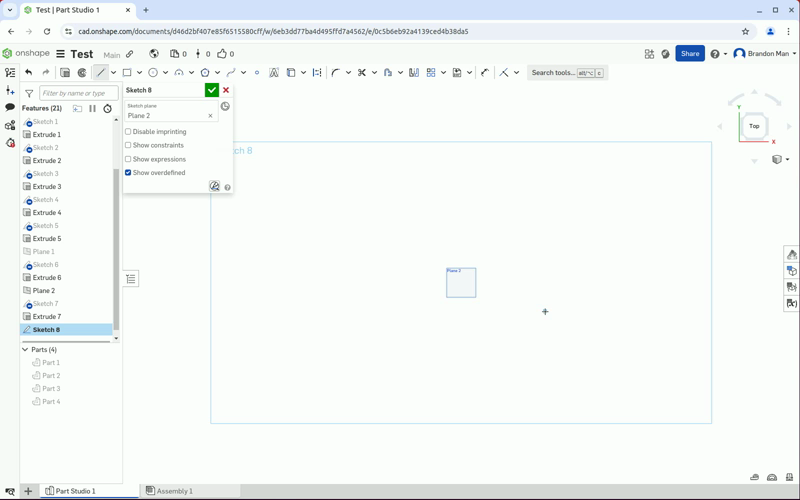
key_down(shift)
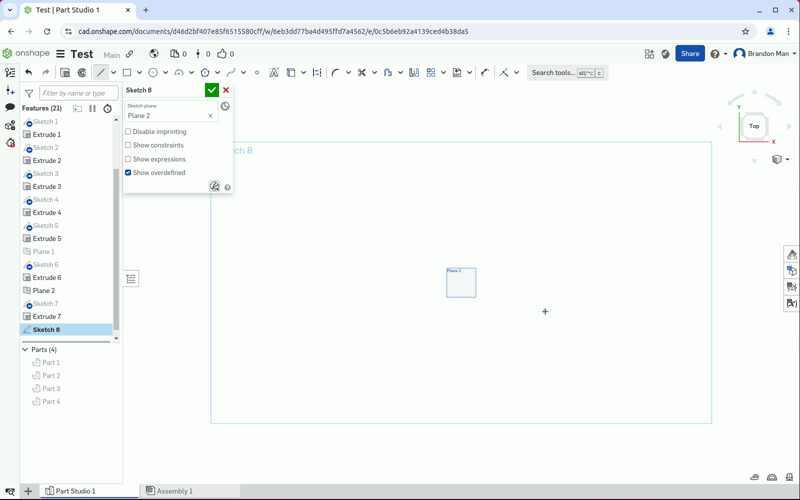
mouse_move(575, 311)
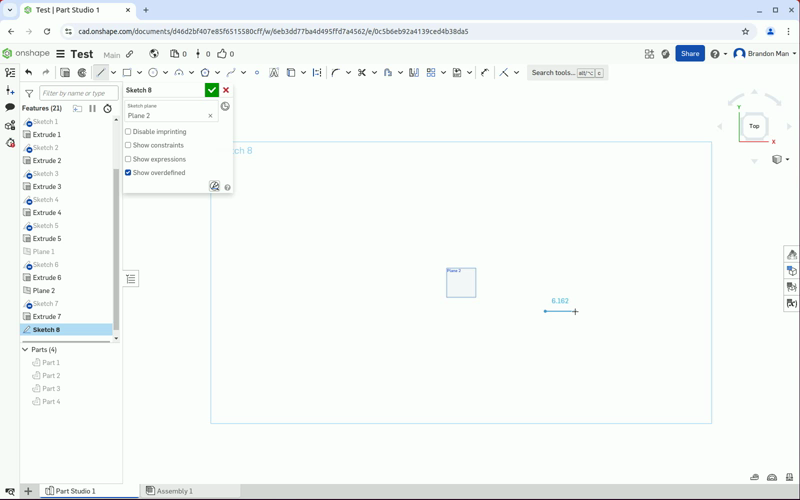
mouse_move(574, 311)
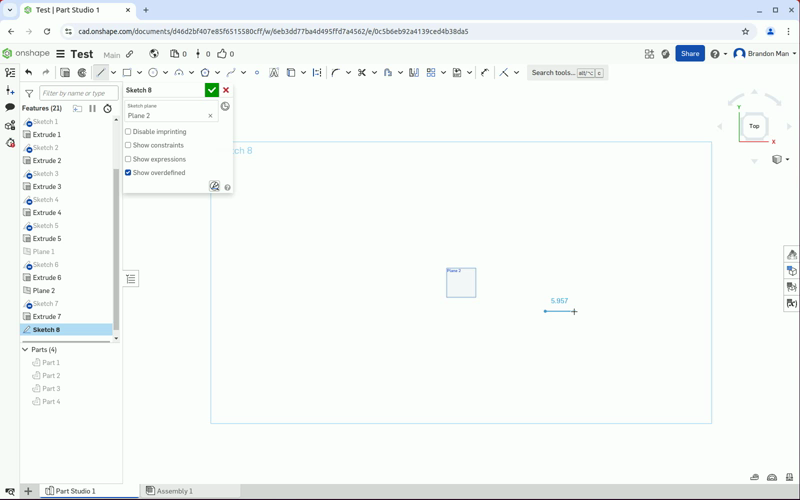
click(574, 311)
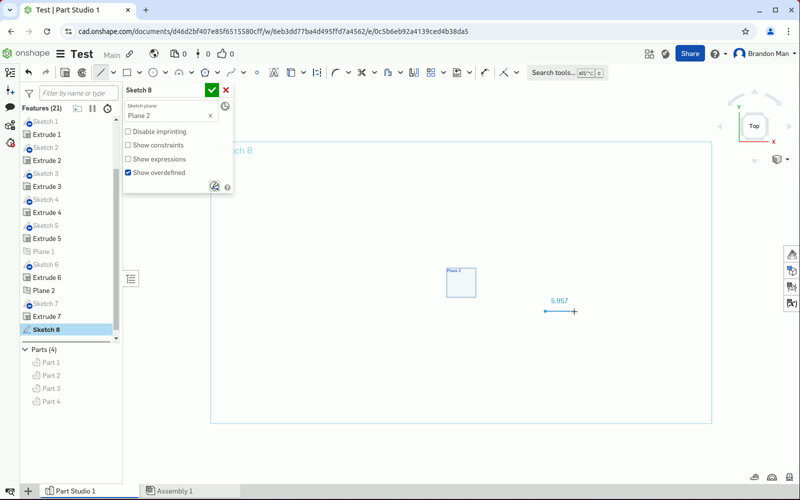
key_up(shift)
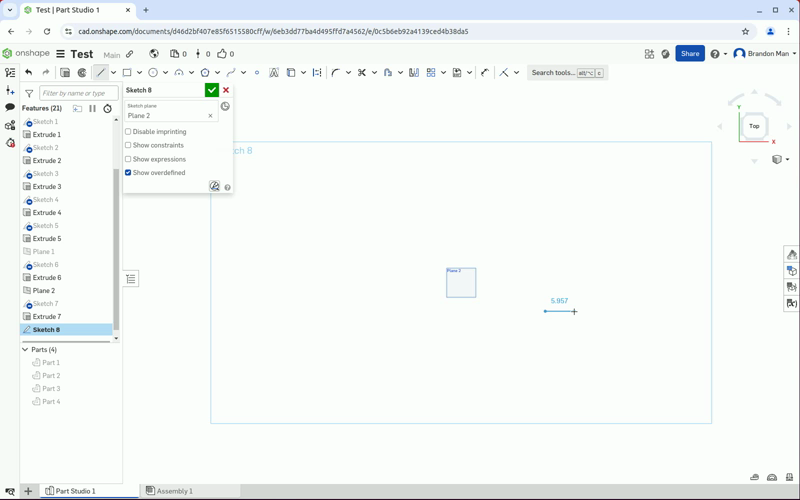
key_down(shift)
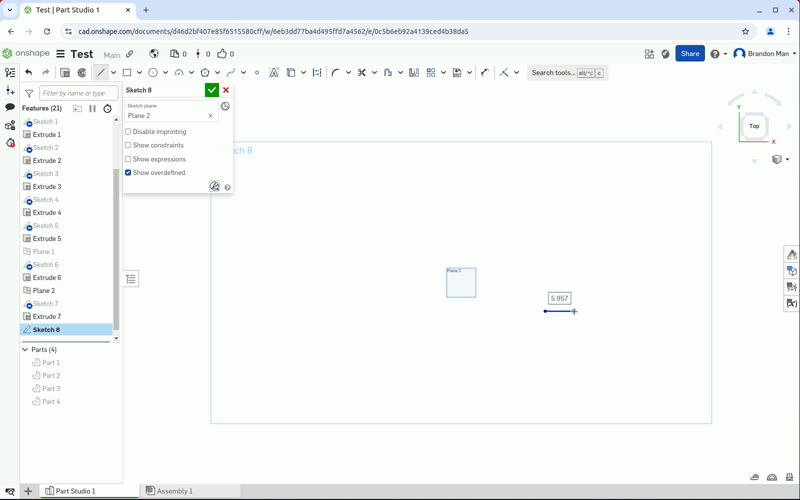
mouse_move(589, 311)
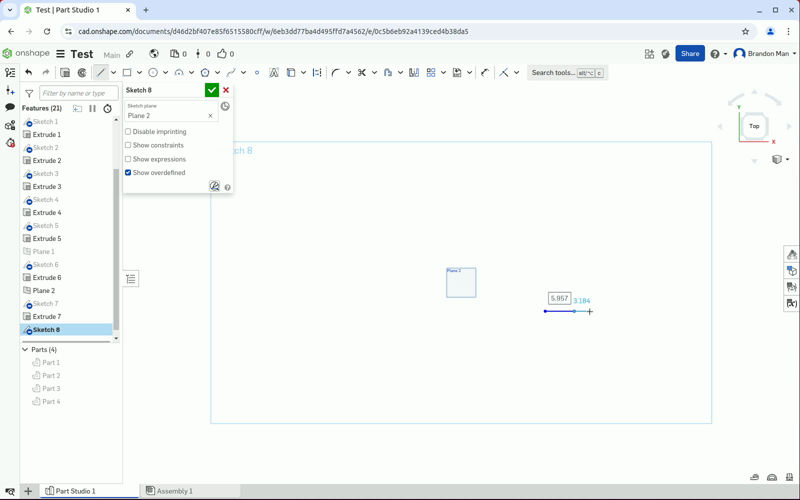
mouse_move(574, 282)
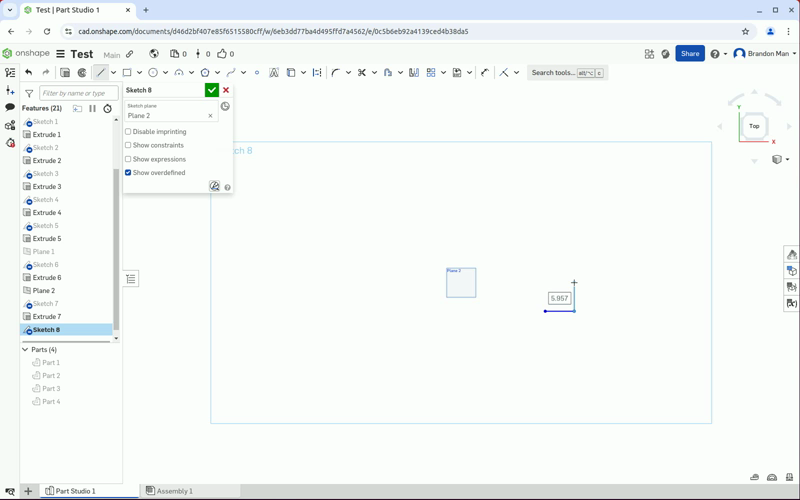
click(574, 282)
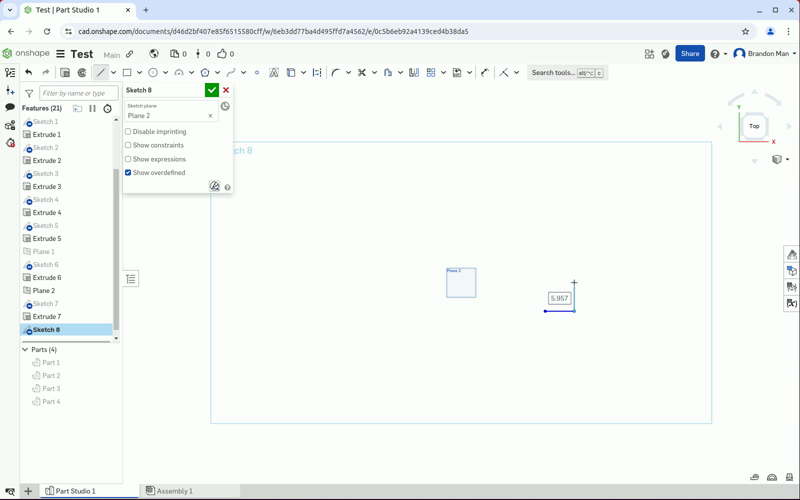
key_up(shift)
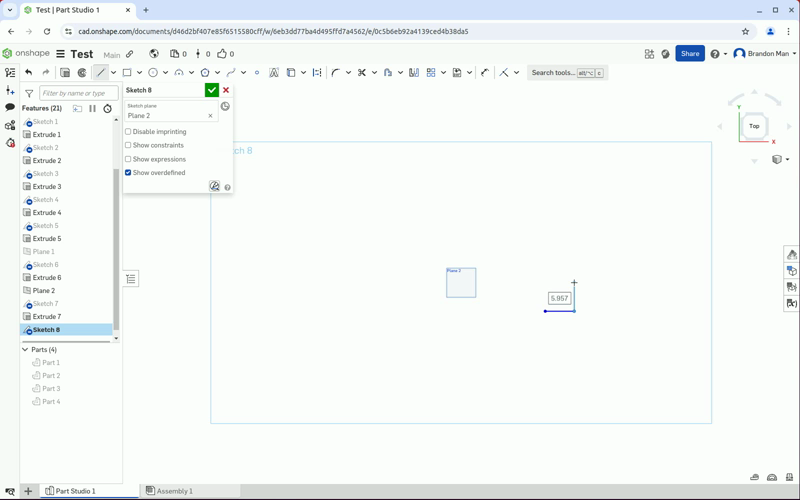
key_down(shift)
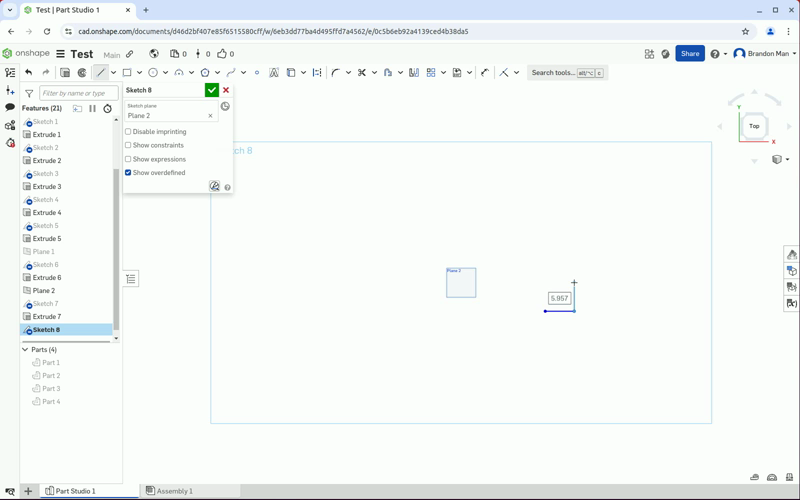
mouse_move(589, 282)
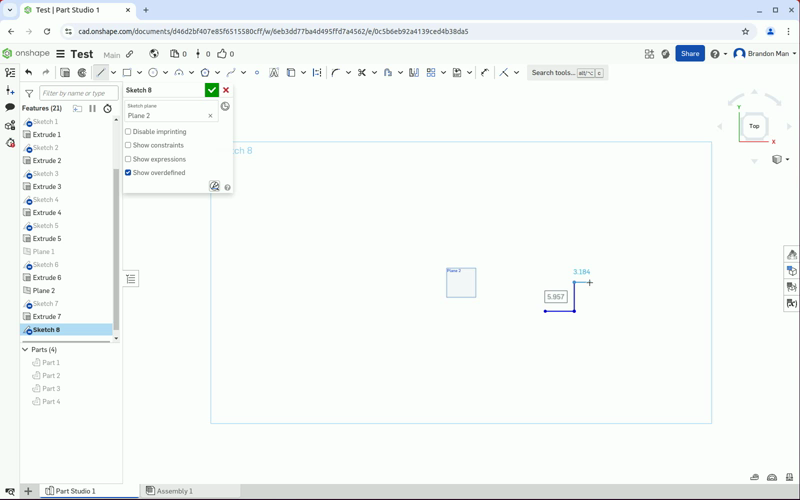
mouse_move(545, 282)
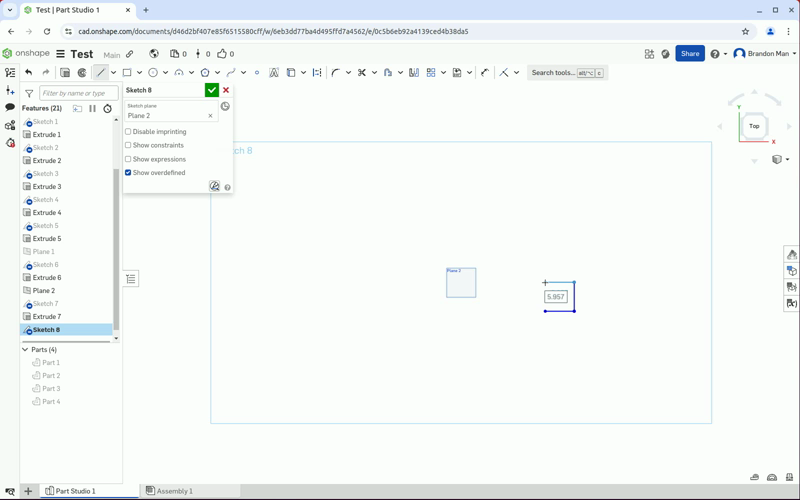
click(545, 282)
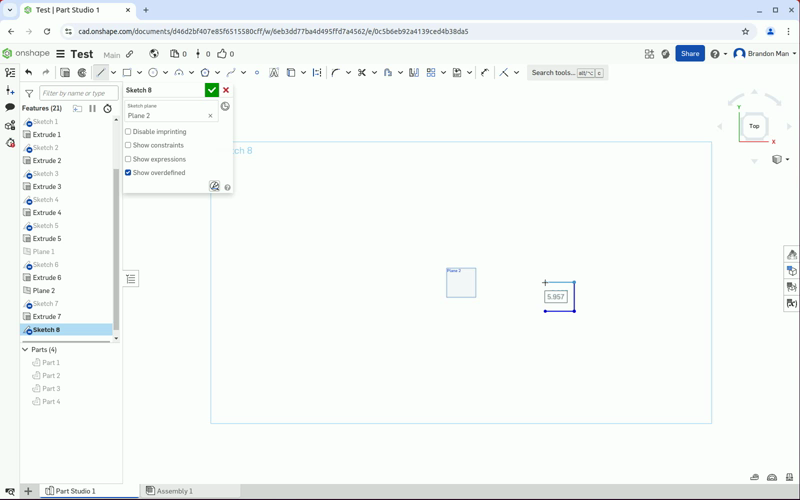
key_up(shift)
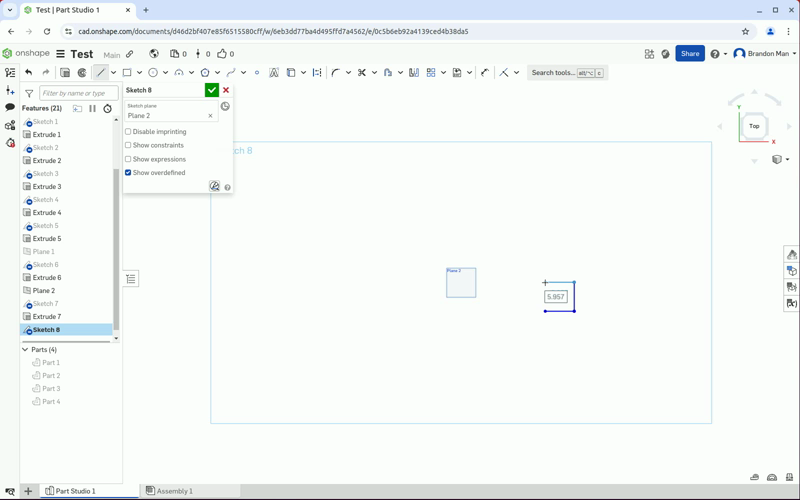
mouse_move(575, 282)
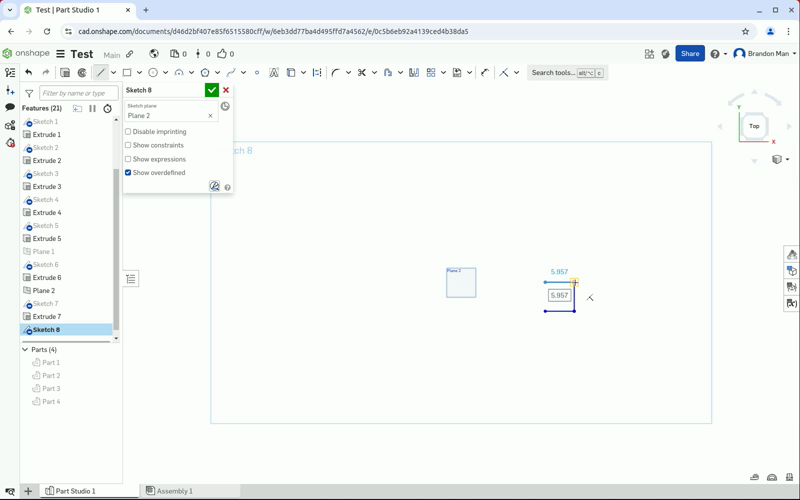
key_down(shift)
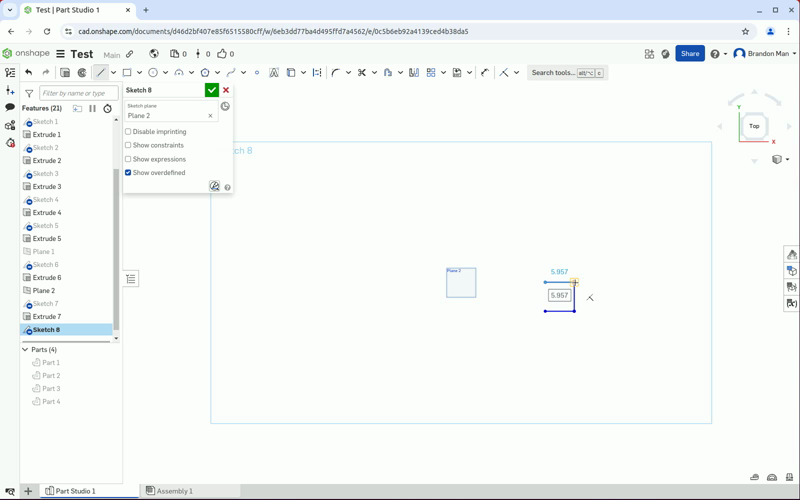
mouse_move(545, 311)
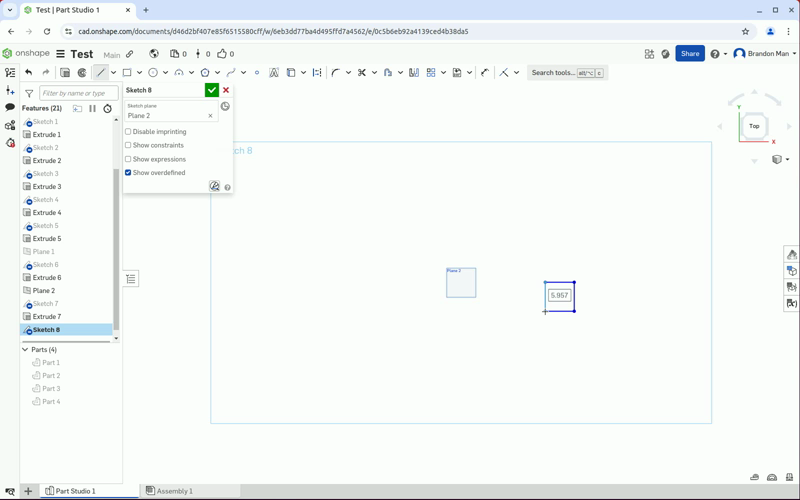
key_up(shift)
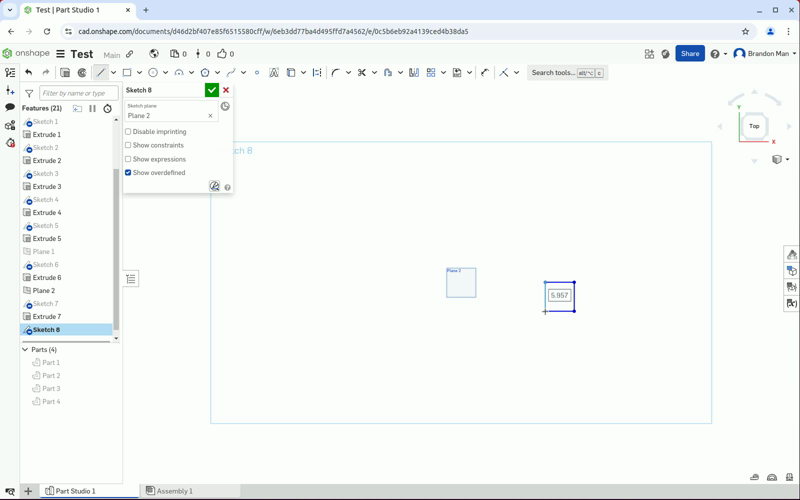
click(545, 311)
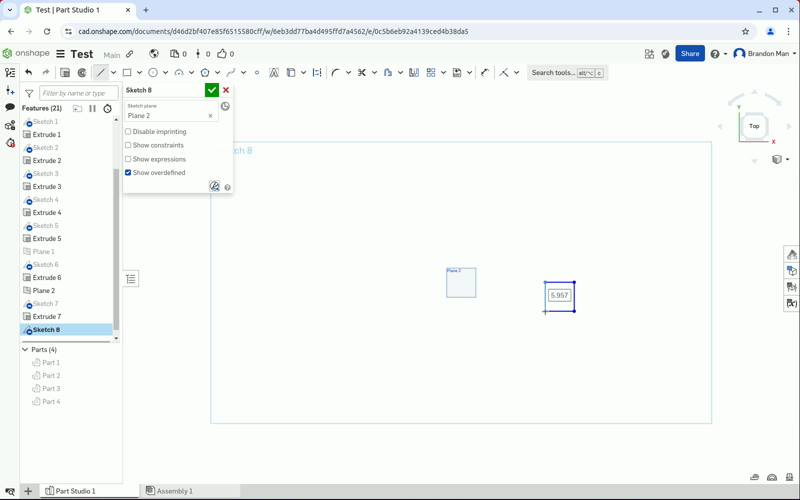
key(esc)
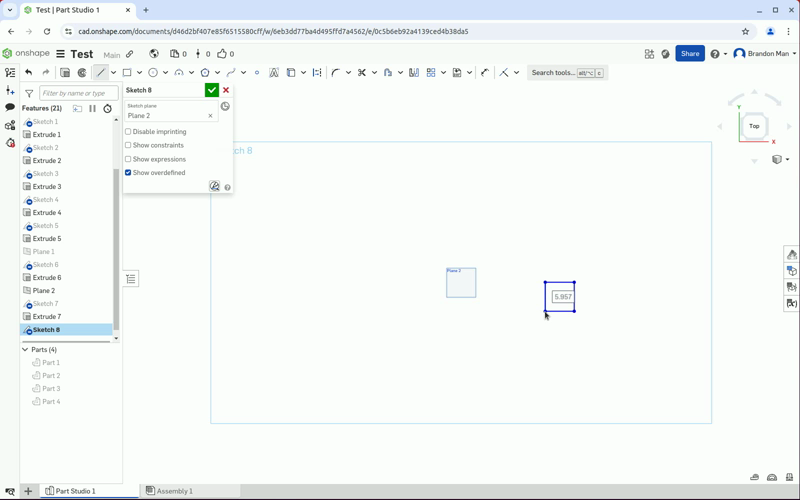
mouse_move(551, 293)
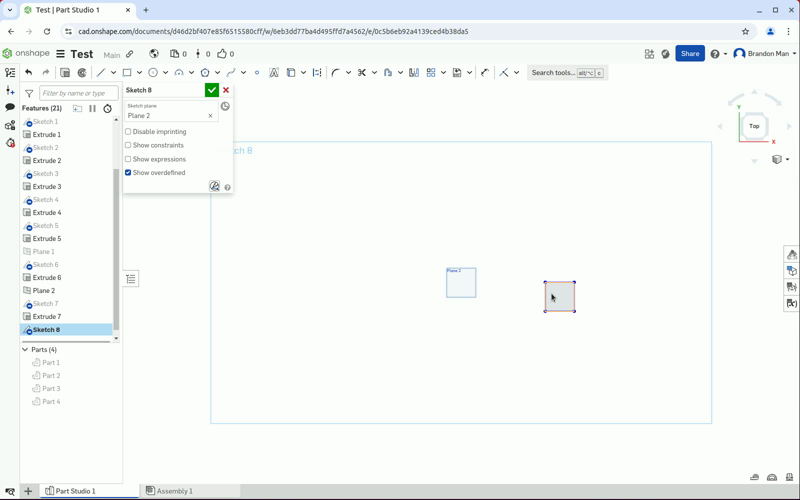
scroll(6)
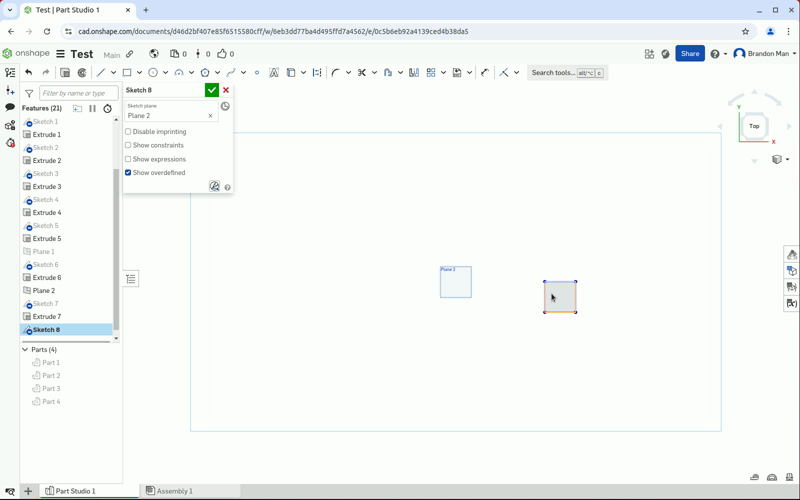
scroll(6)
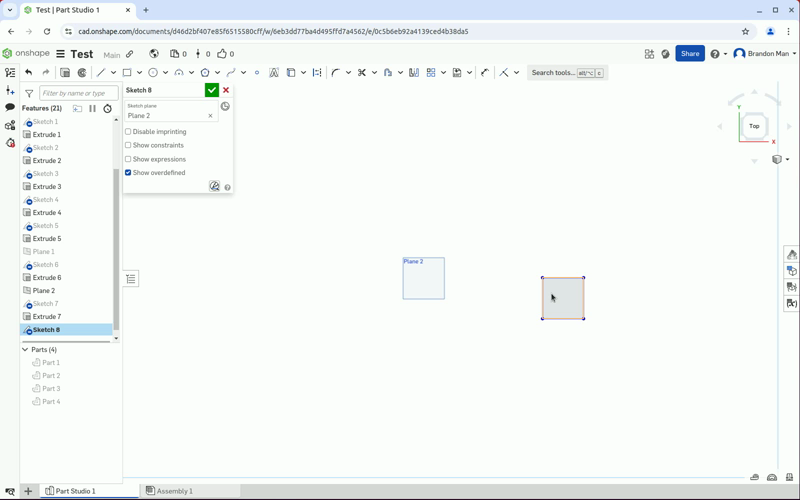
scroll(6)
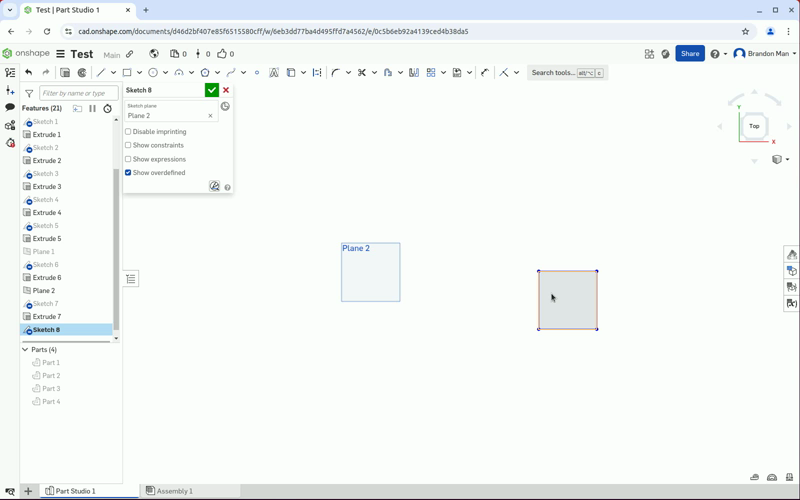
scroll(6)
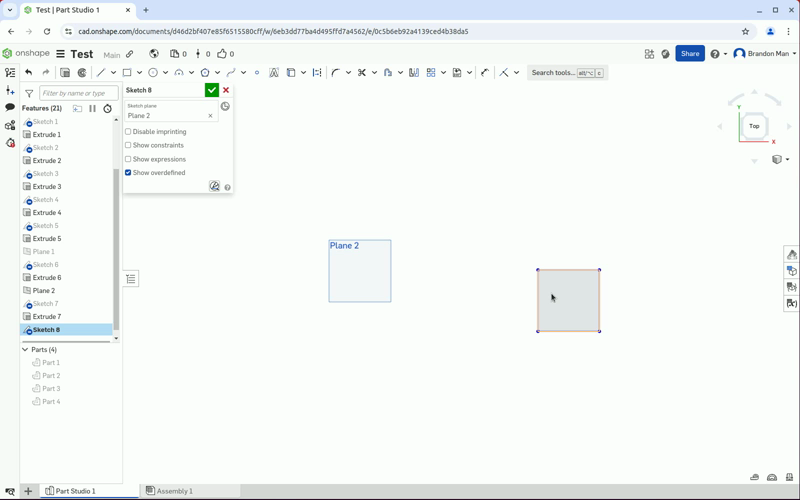
scroll(6)
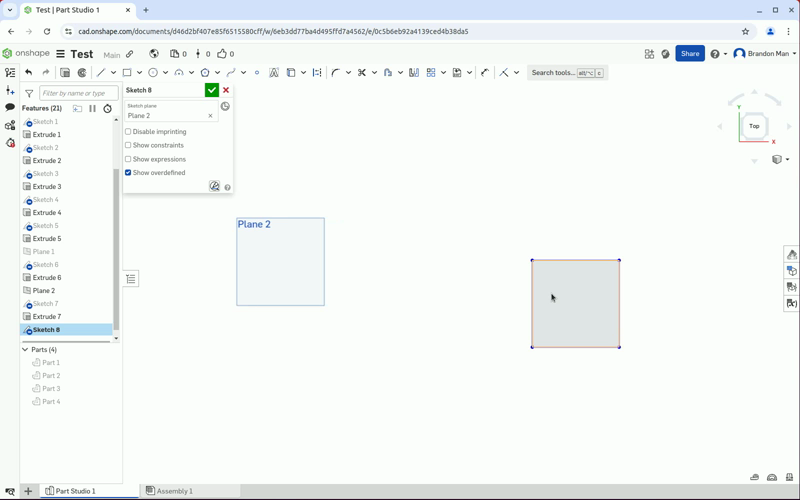
scroll(6)
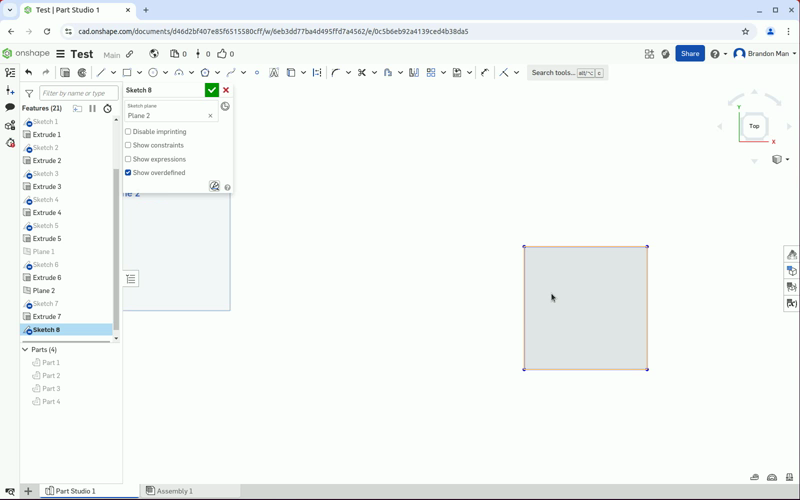
scroll(6)
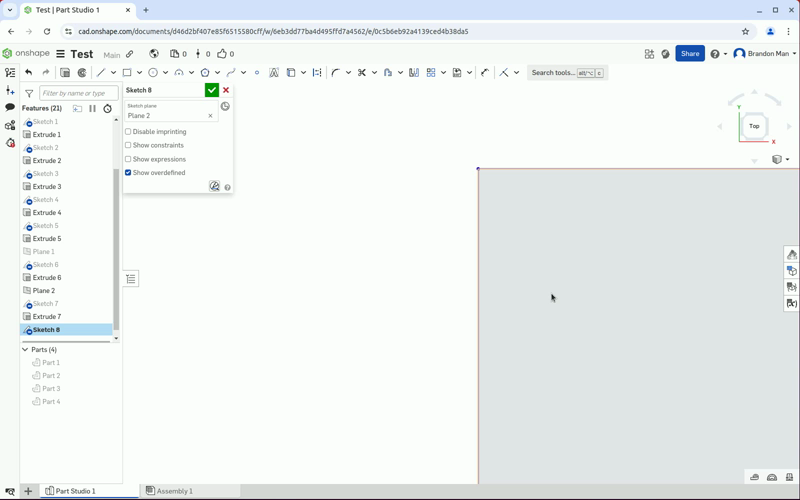
click(551, 293)
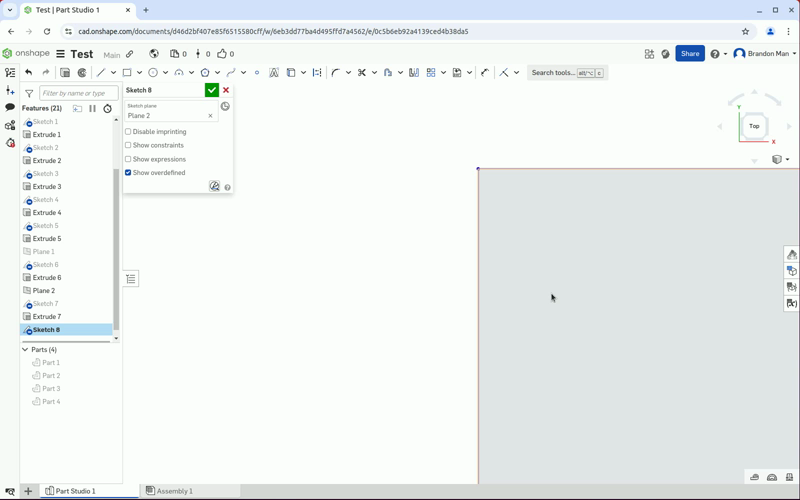
scroll(-6)
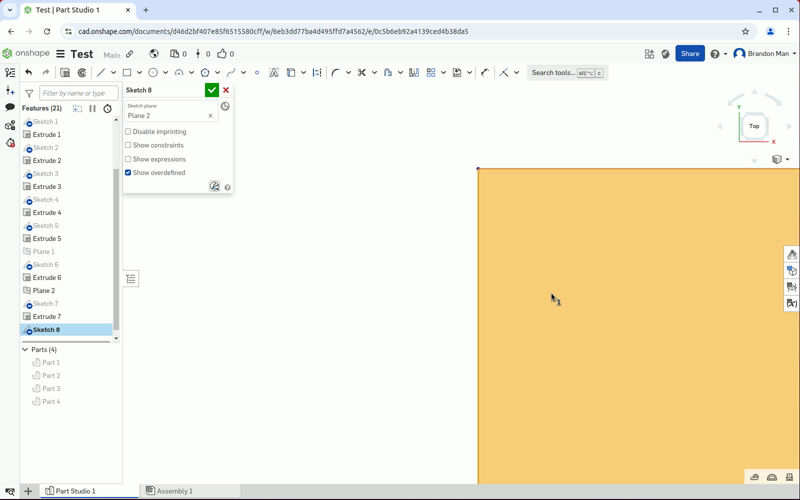
scroll(-6)
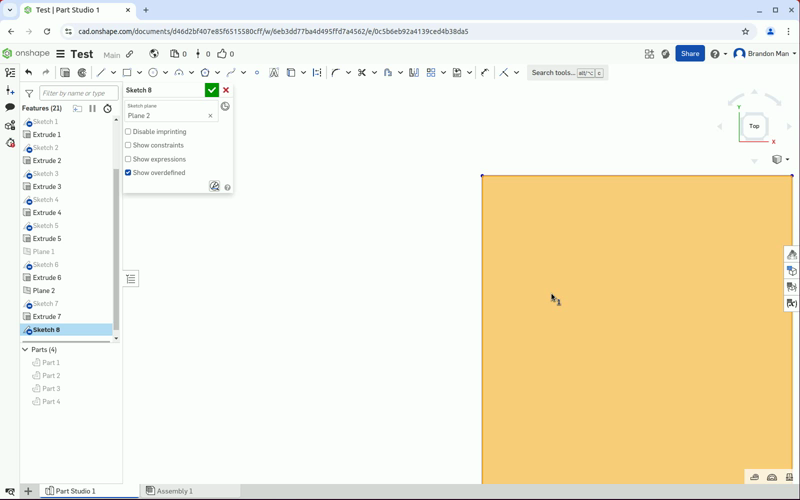
scroll(-6)
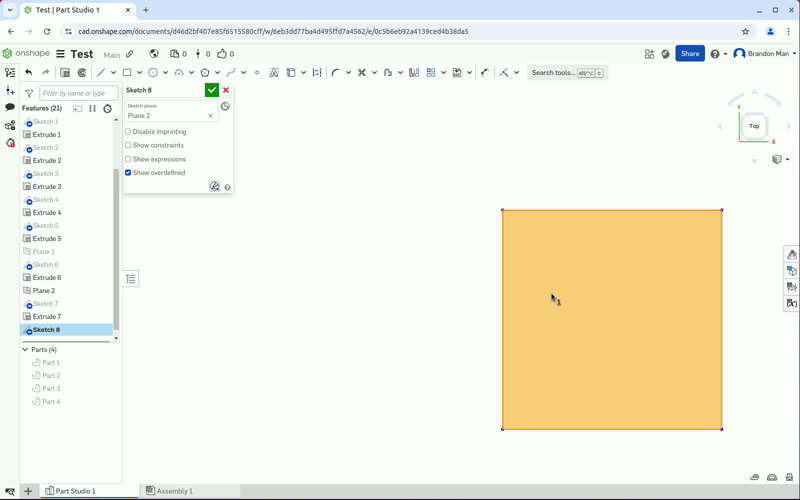
scroll(-6)
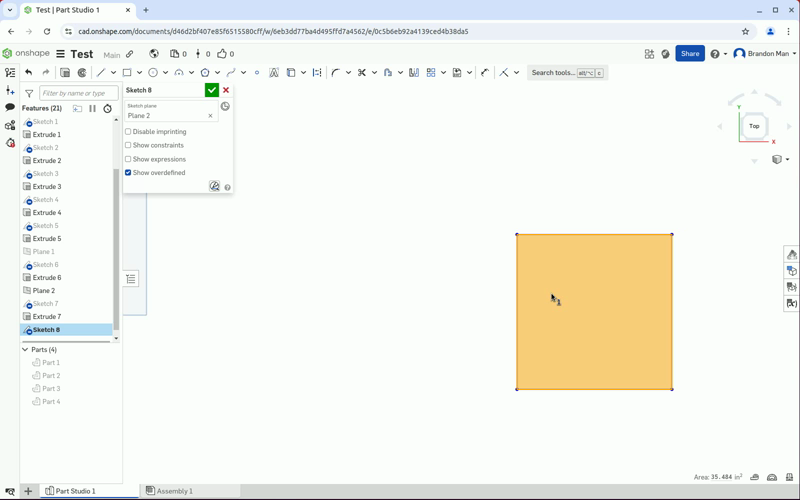
scroll(-6)
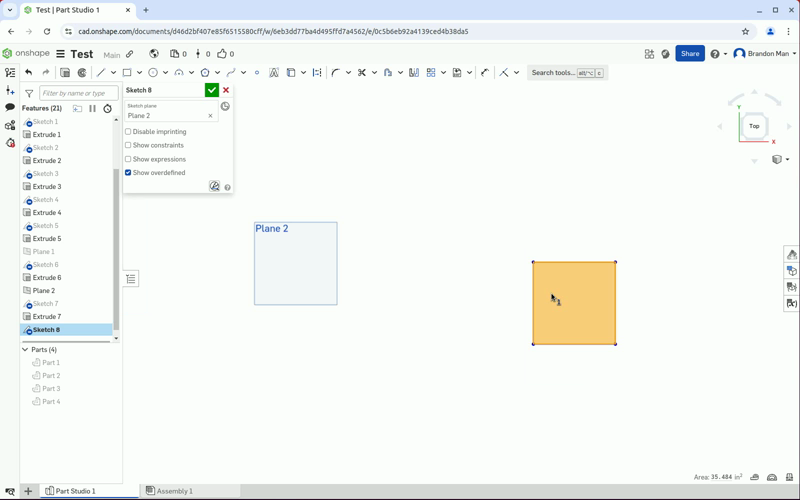
scroll(-6)
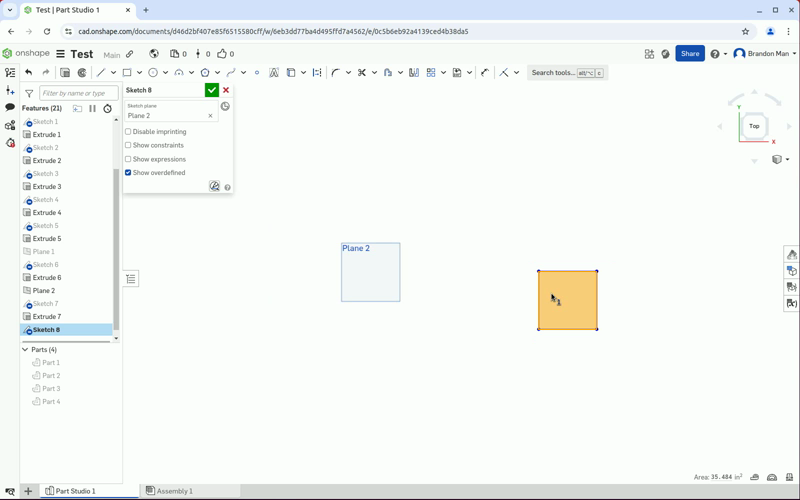
scroll(-6)
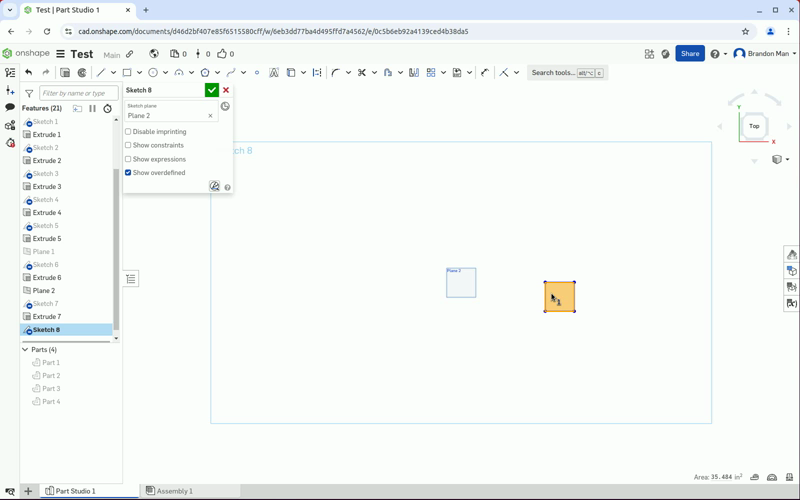
mouse_move(73, 352)
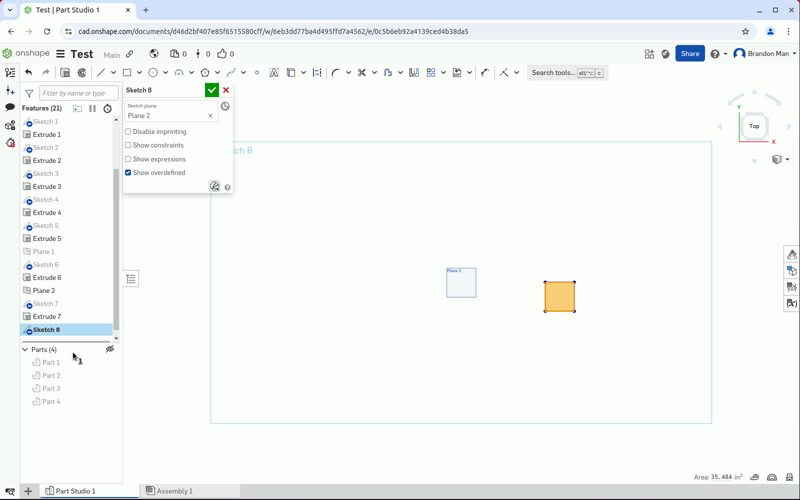
key(shift+y)
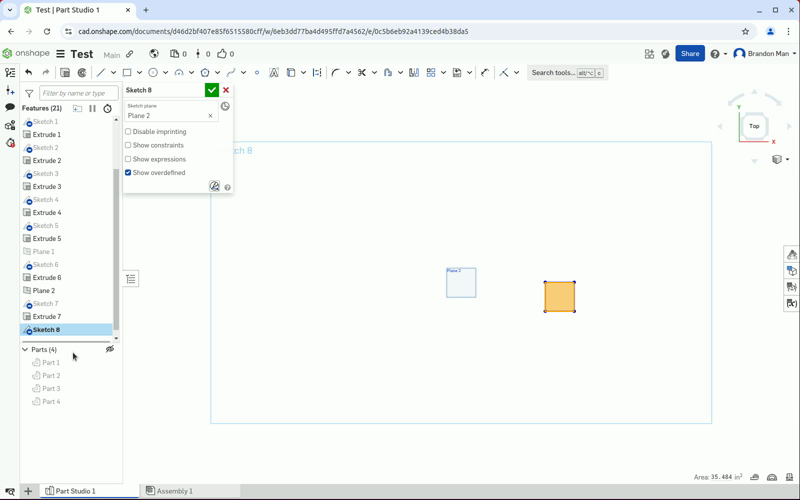
key(shift+e)
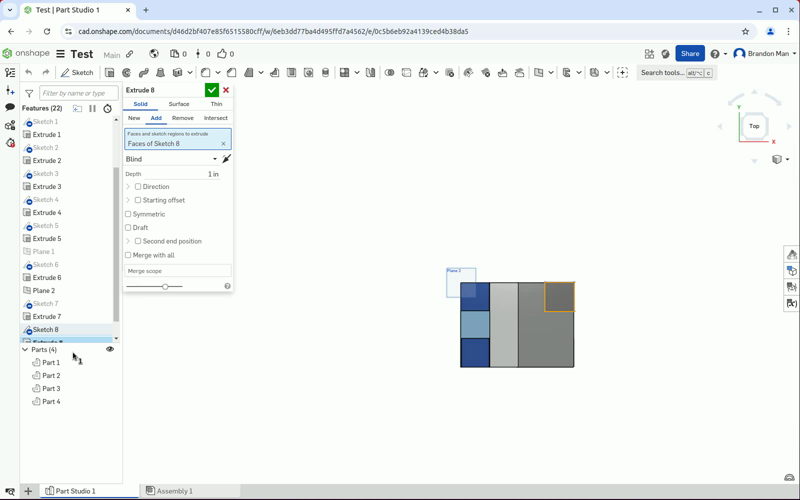
mouse_move(143, 106)
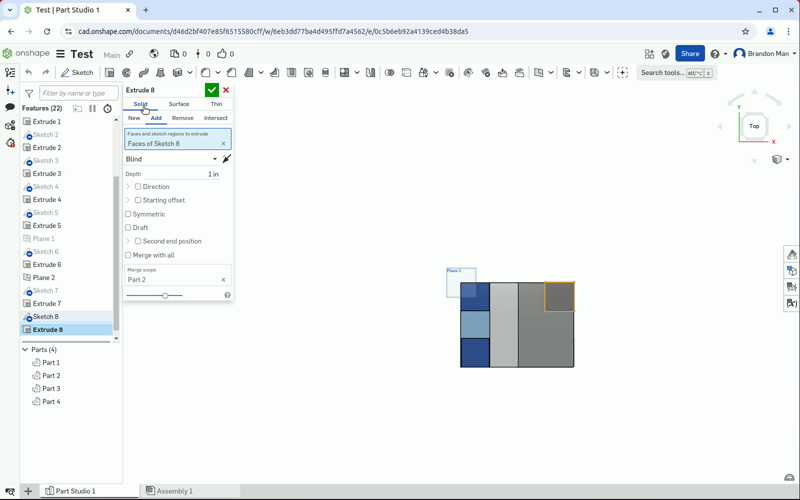
click(143, 106)
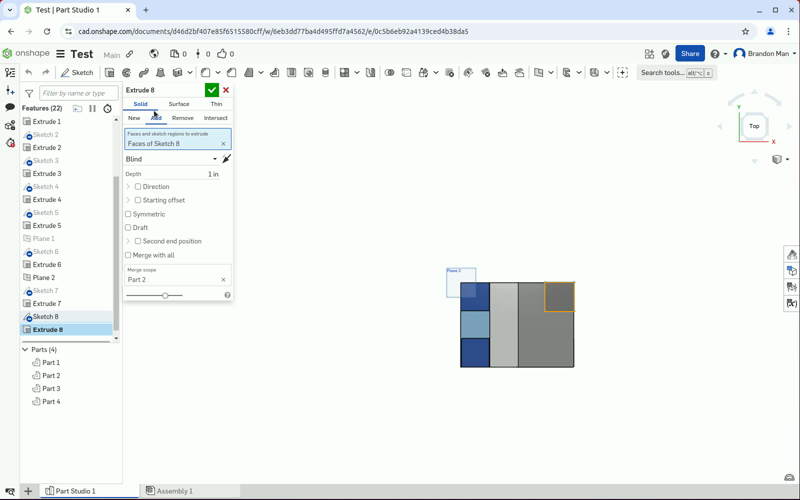
mouse_move(186, 120)
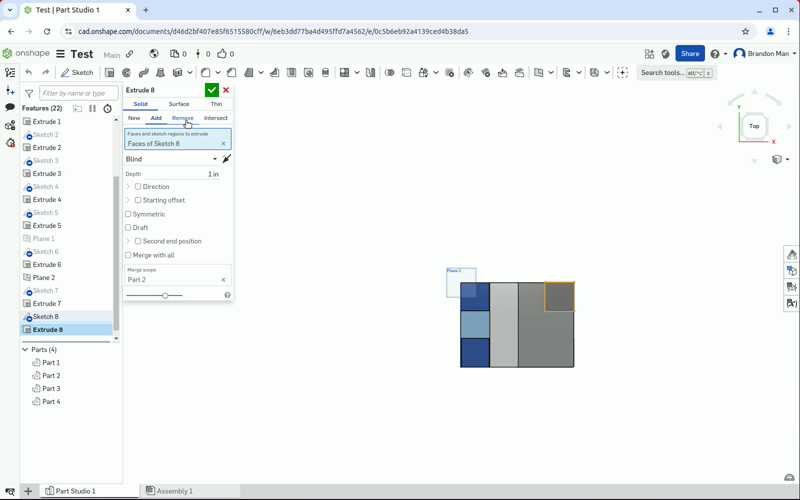
click(186, 120)
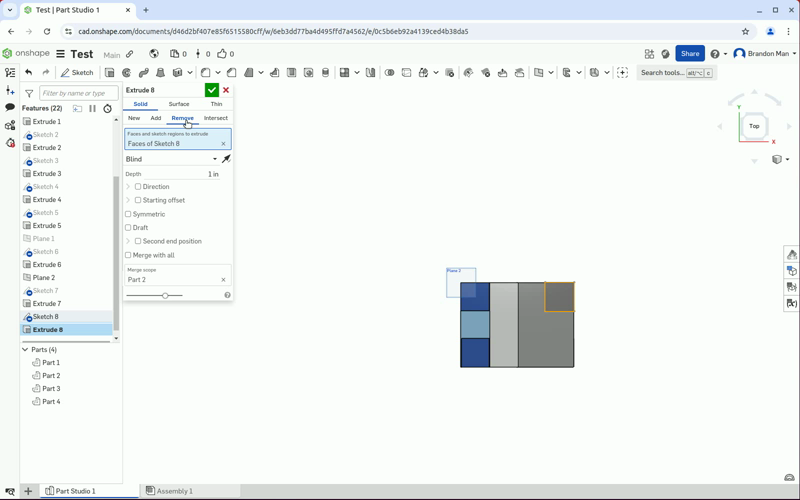
key(tab, 4)
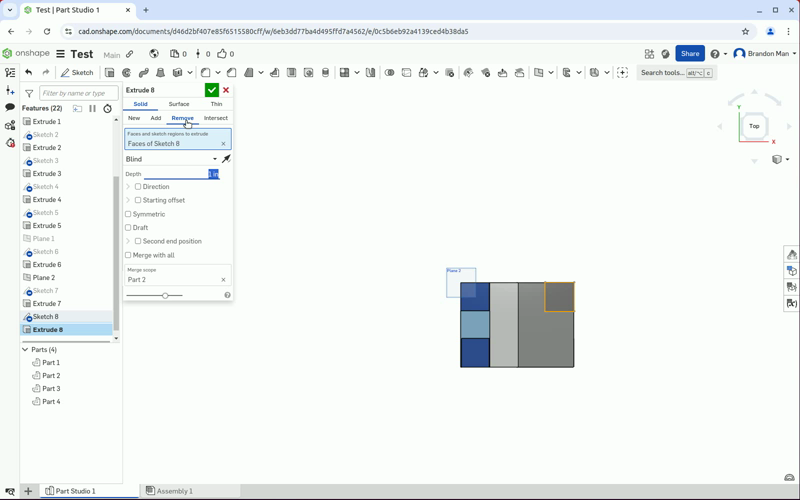
text(5.777)
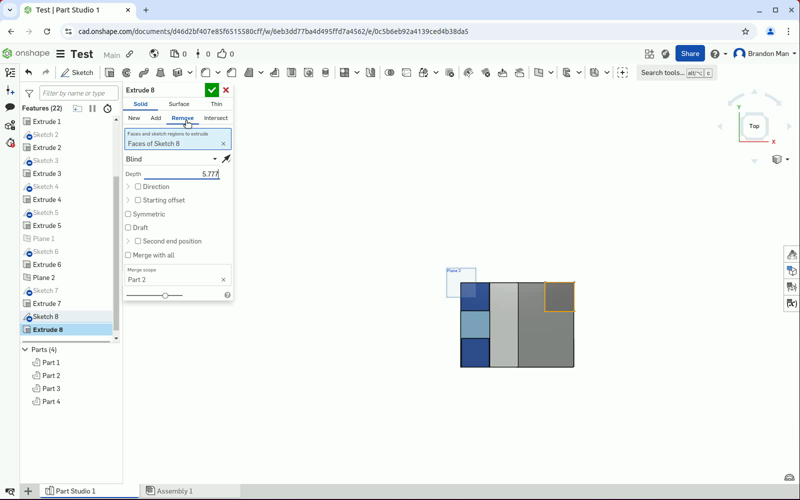
key(tab, 6)
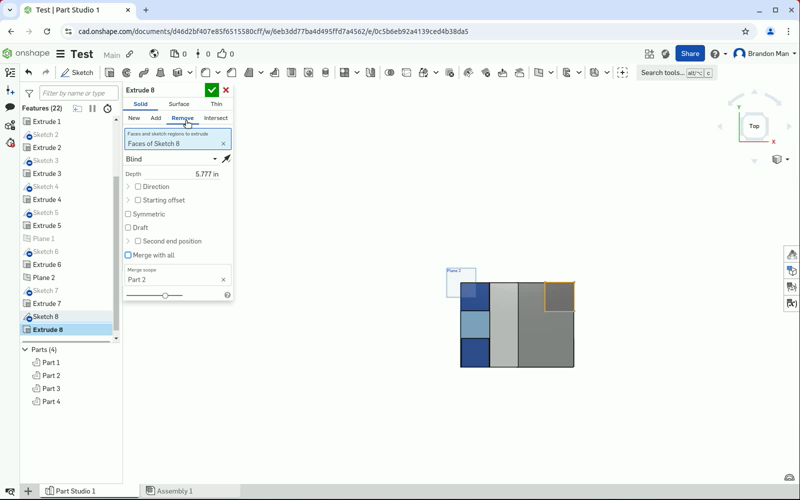
key(space)
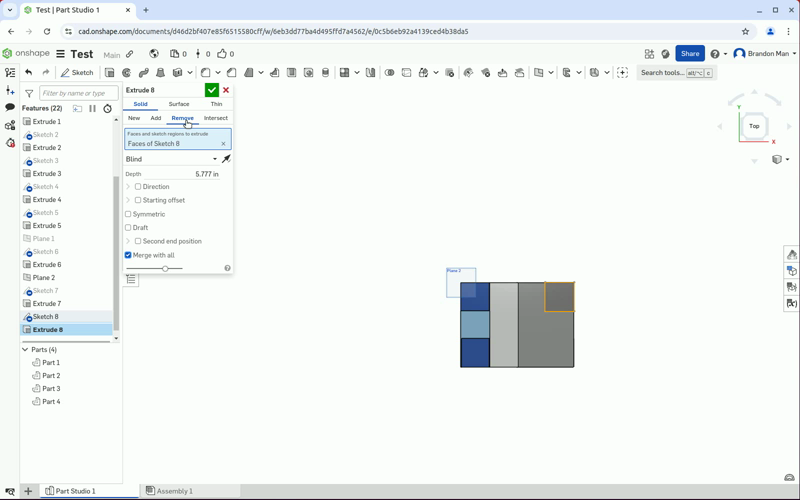
key(enter)
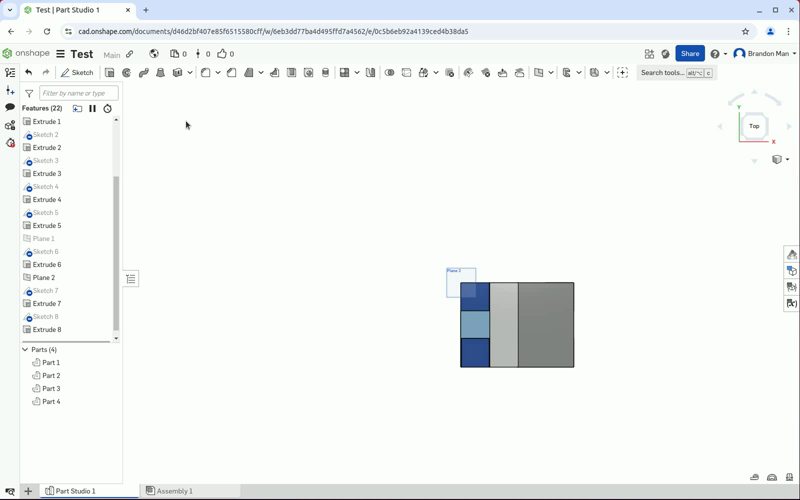
key(shift+h)
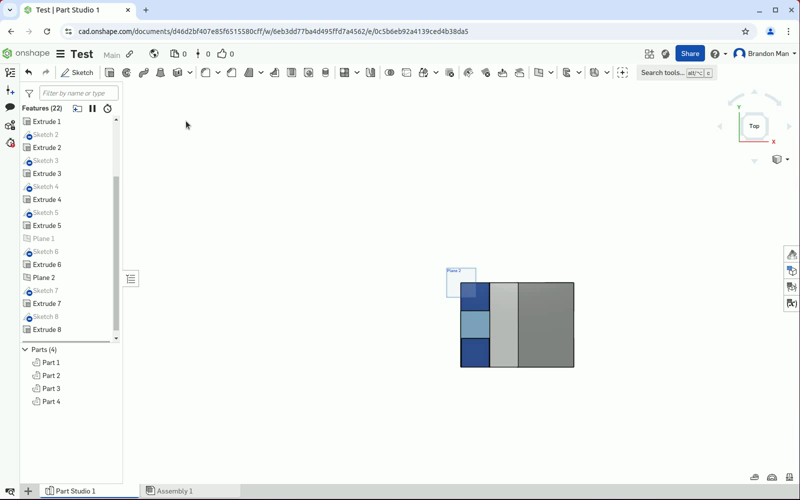
key(shift+h)
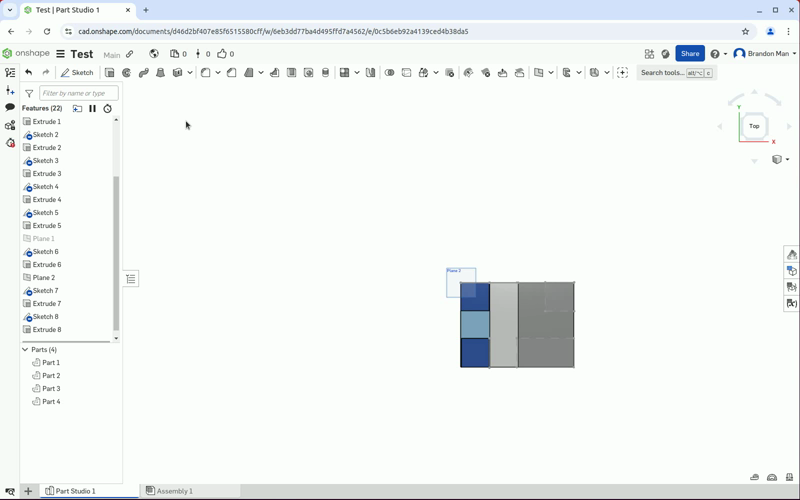
key(shift+7)
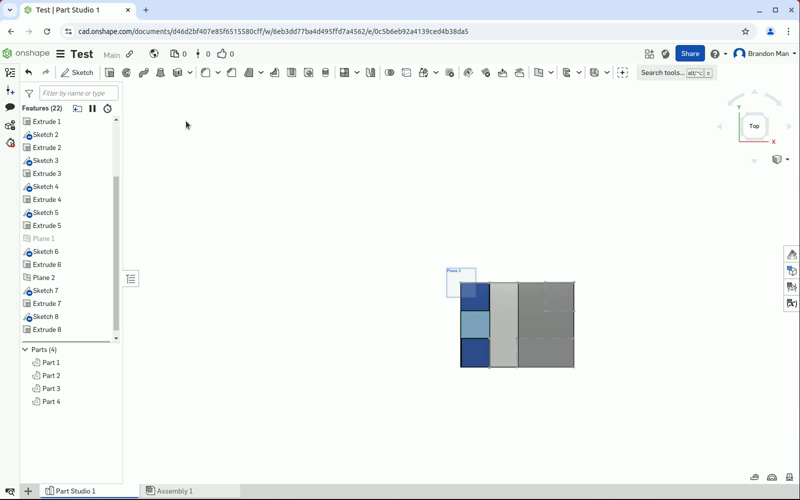
key(up, 3)
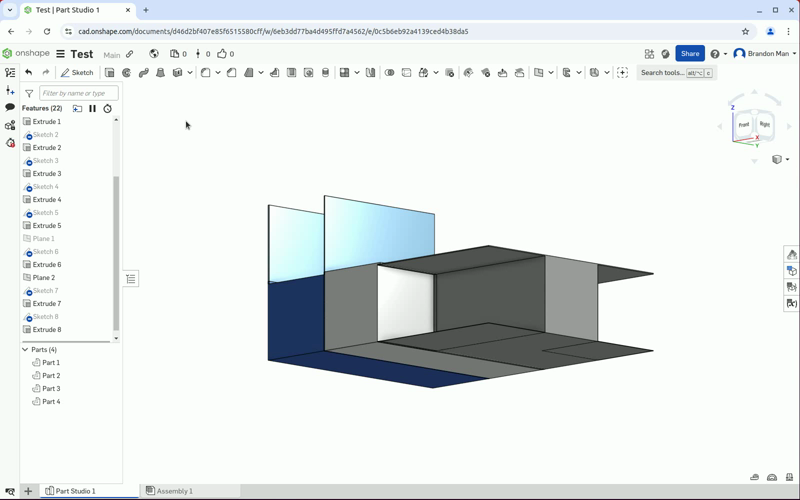
key(left, 3)
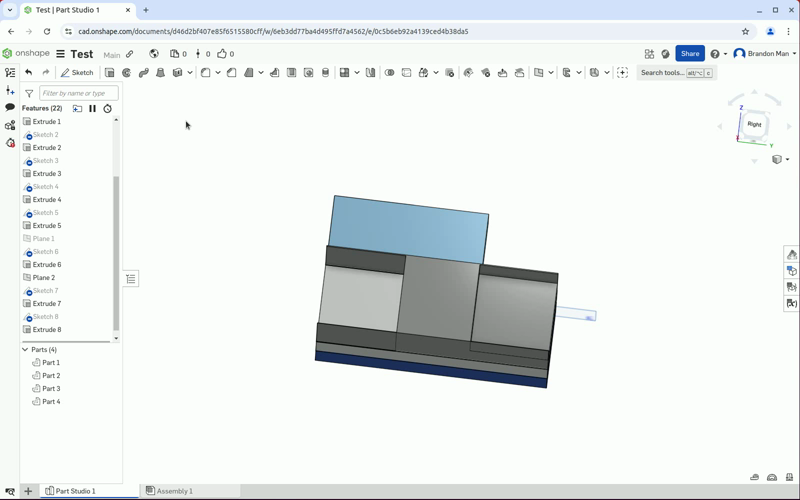
key(right, 3)
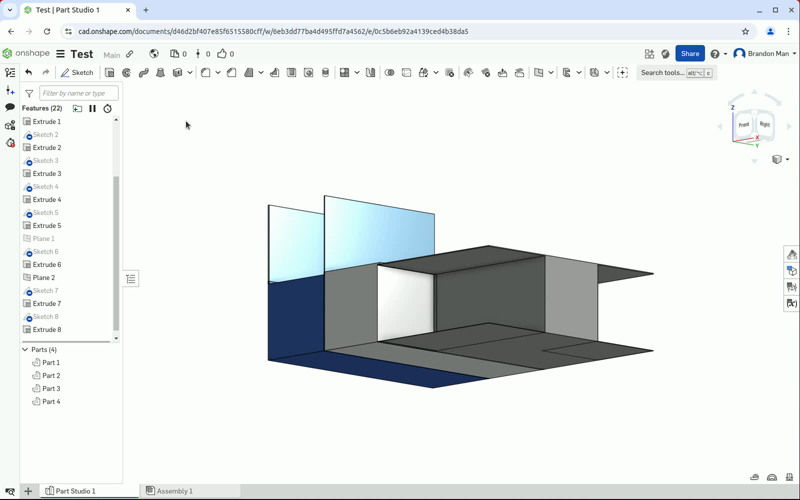
key(down, 3)
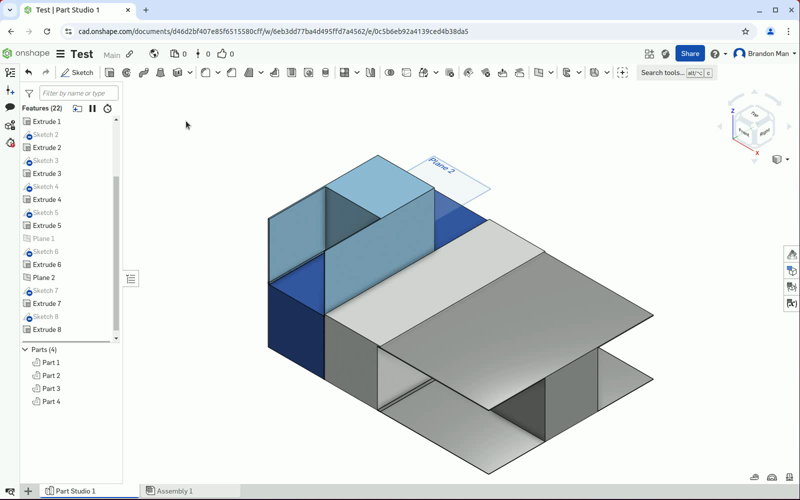
mouse_move(69, 111)
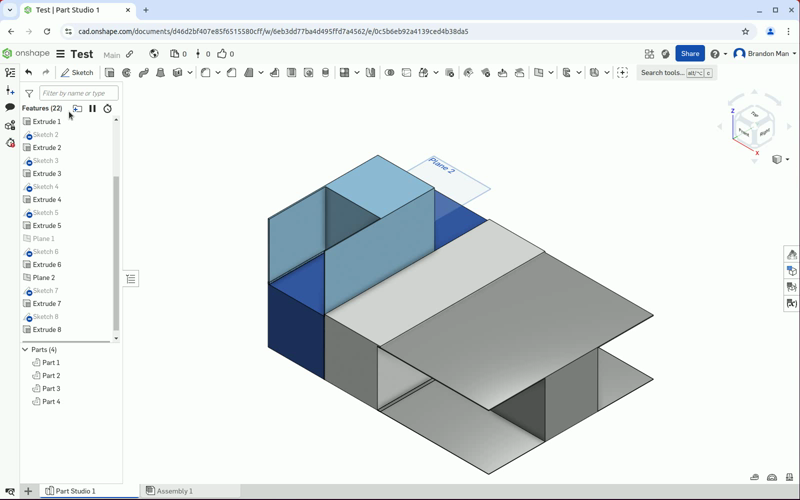
click(69, 111)